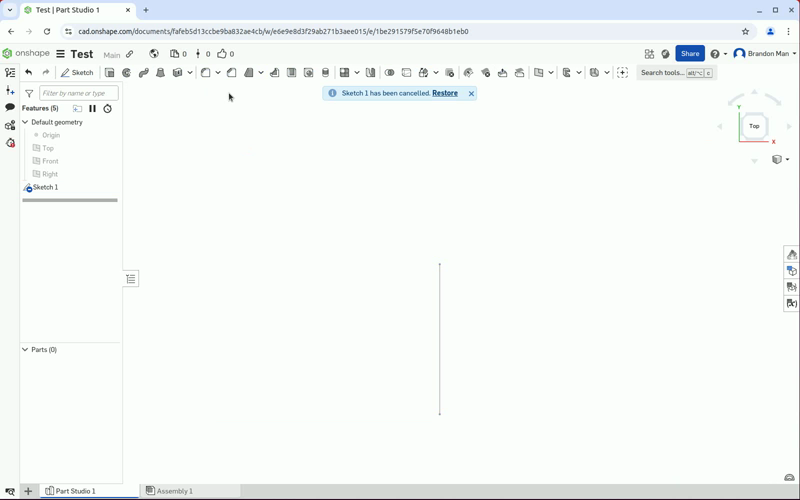
key(shift+h)
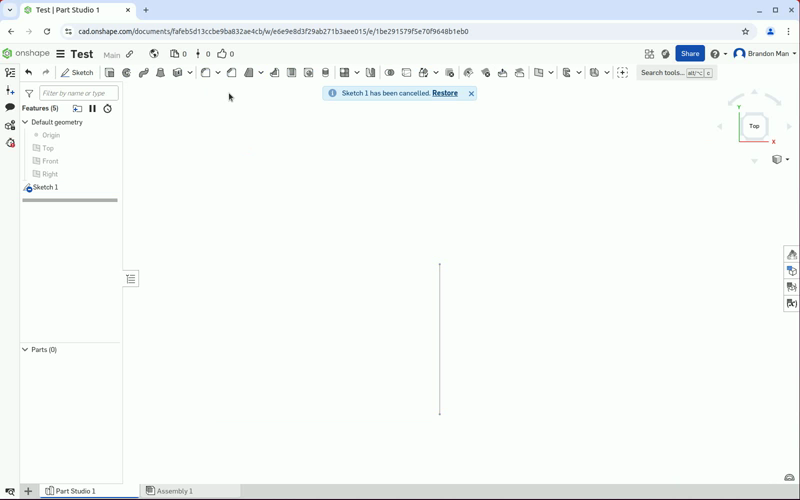
key(shift+s)
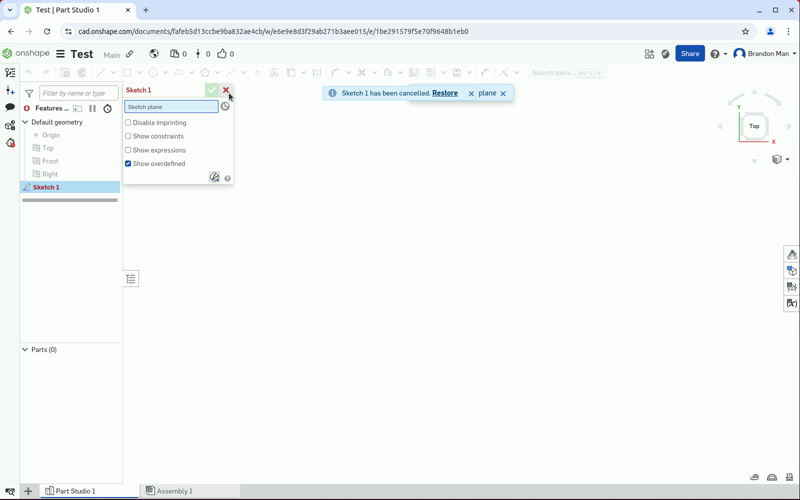
mouse_move(73, 150)
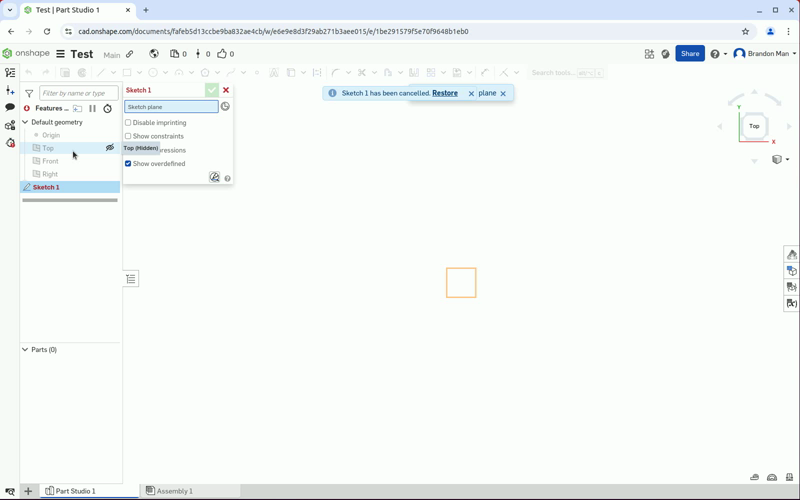
click(73, 150)
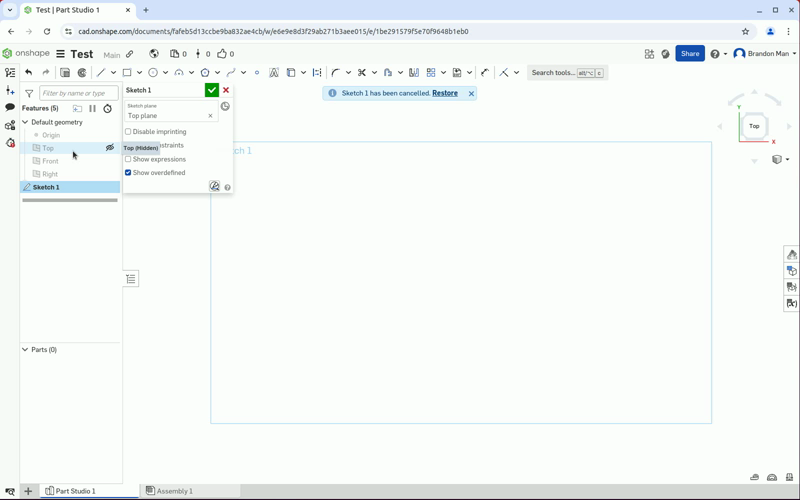
mouse_move(73, 352)
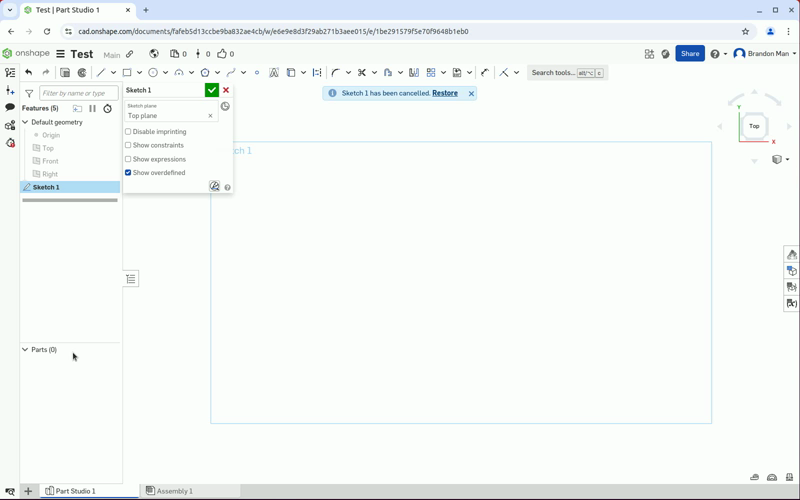
key(y)
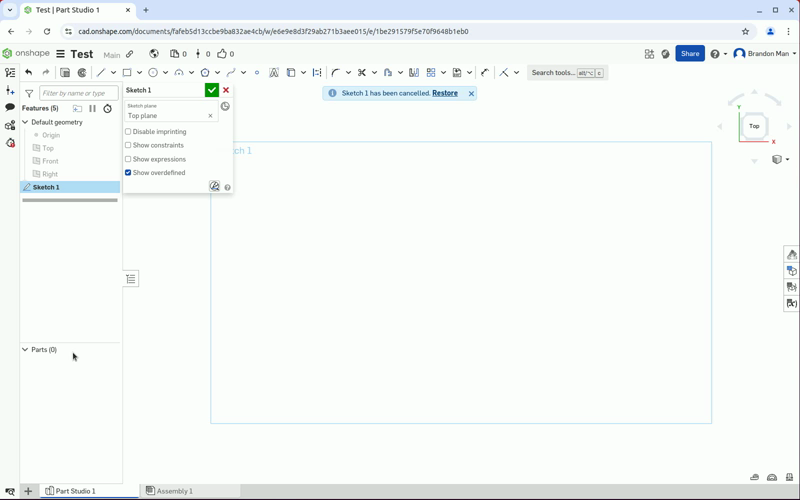
key(l)
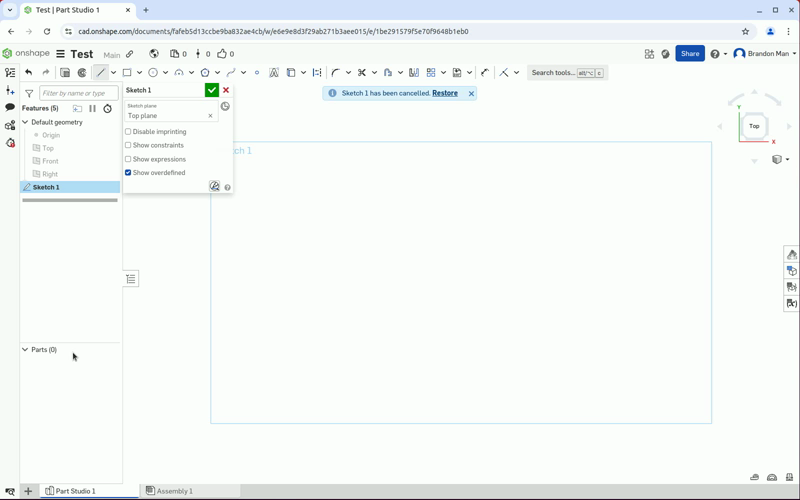
key_down(shift)
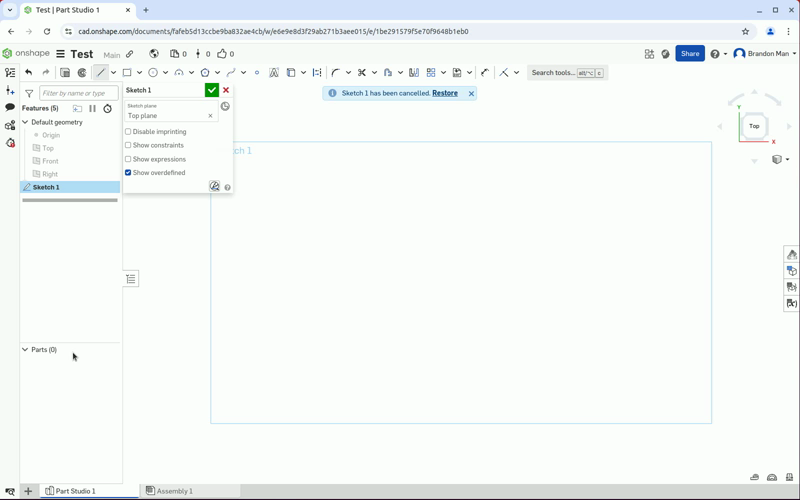
mouse_move(351, 254)
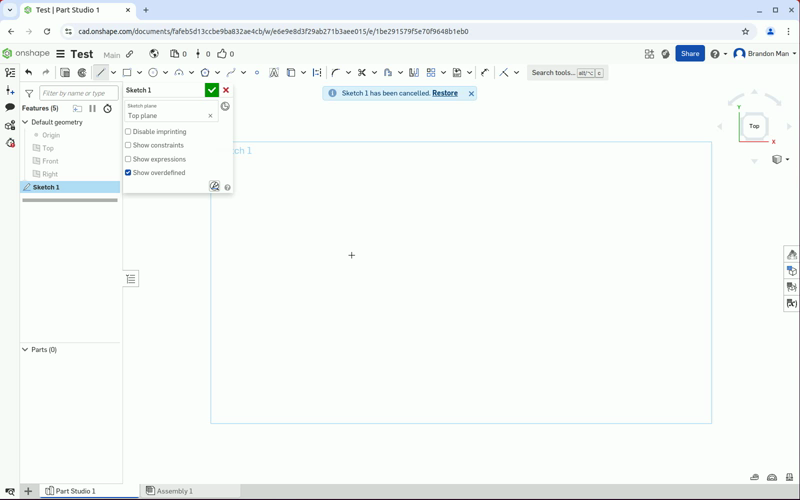
click(351, 254)
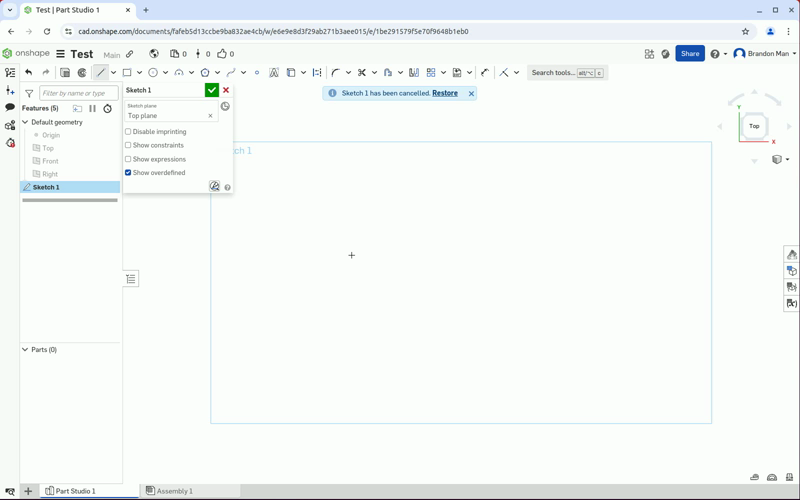
key_up(shift)
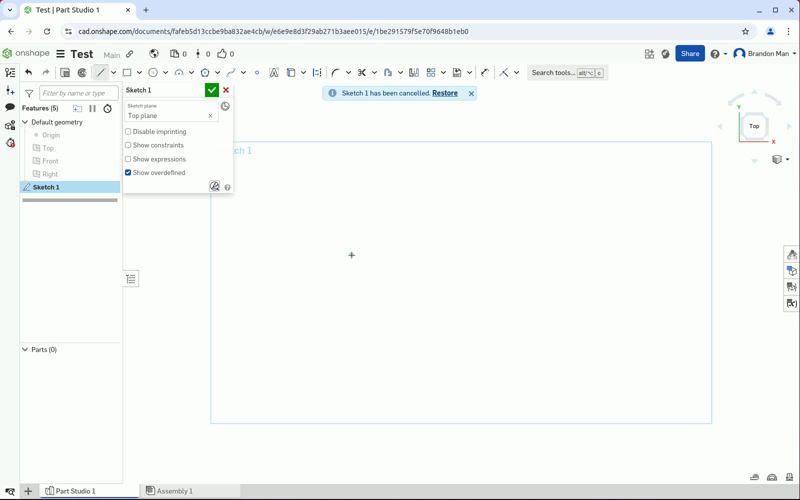
key_down(shift)
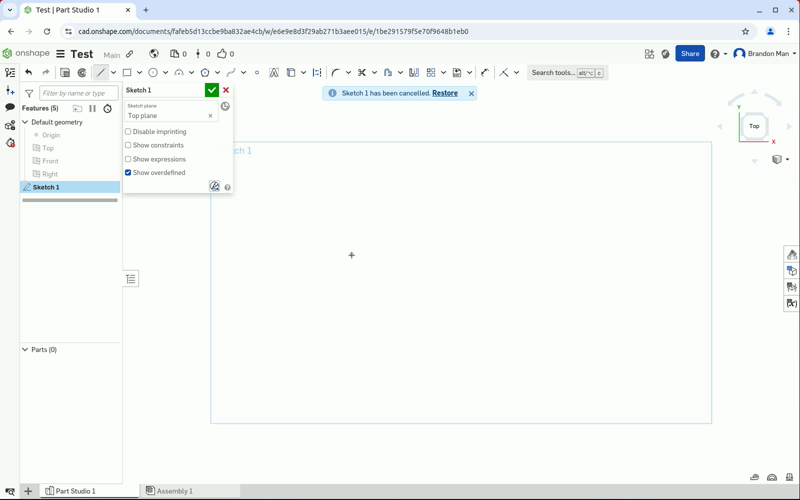
mouse_move(568, 254)
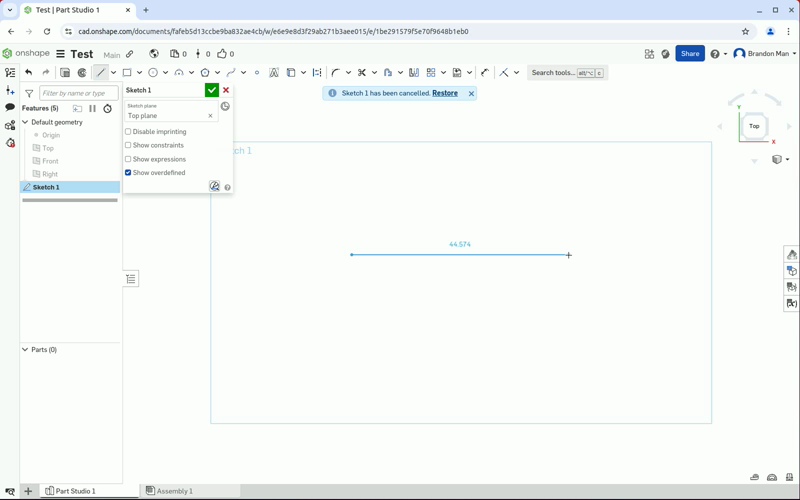
click(568, 254)
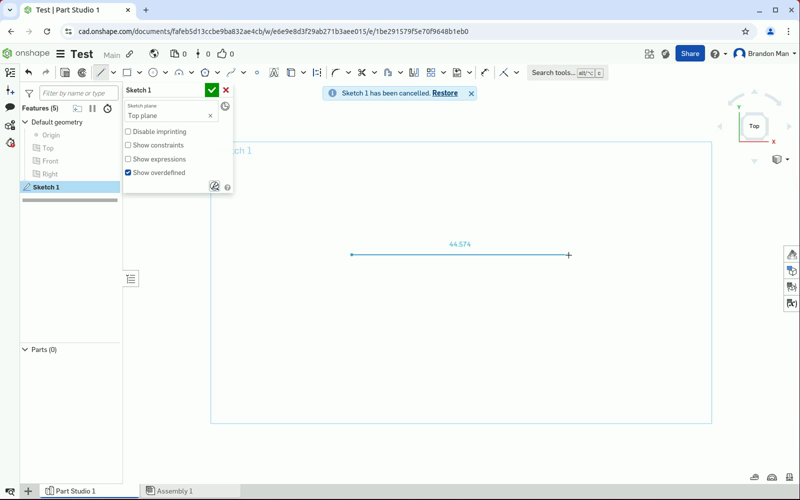
key_up(shift)
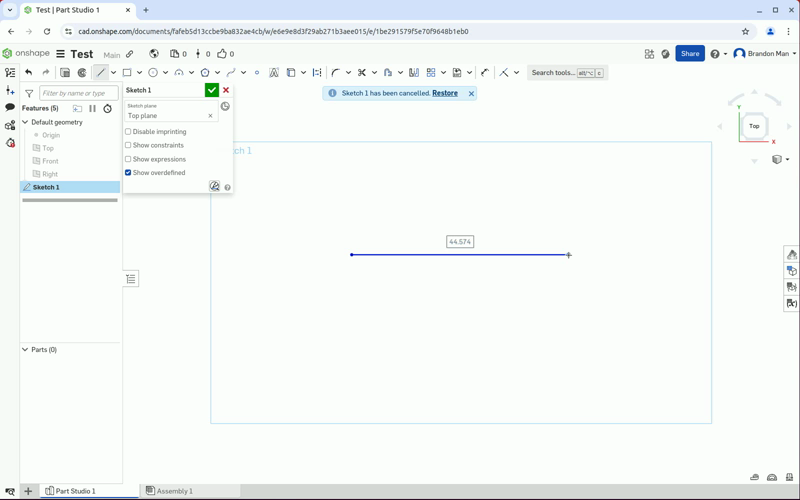
key_down(shift)
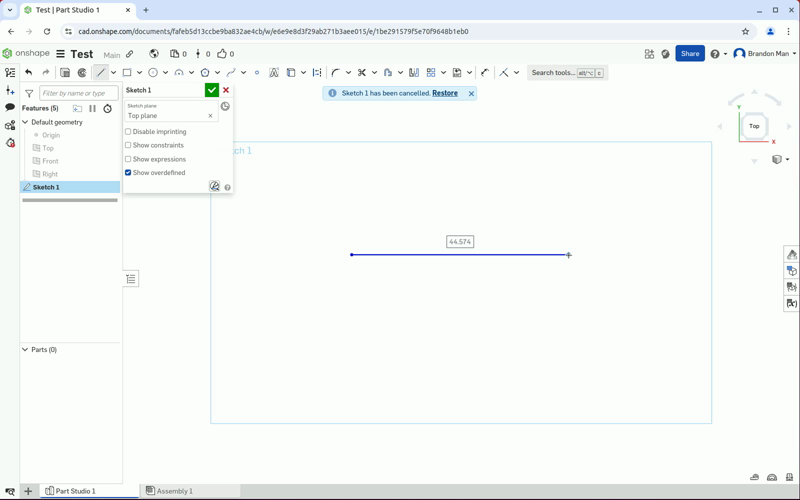
mouse_move(568, 170)
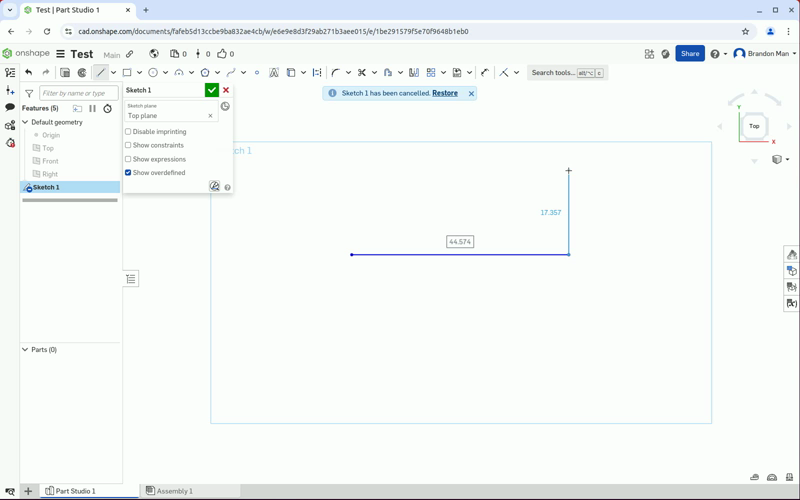
click(568, 170)
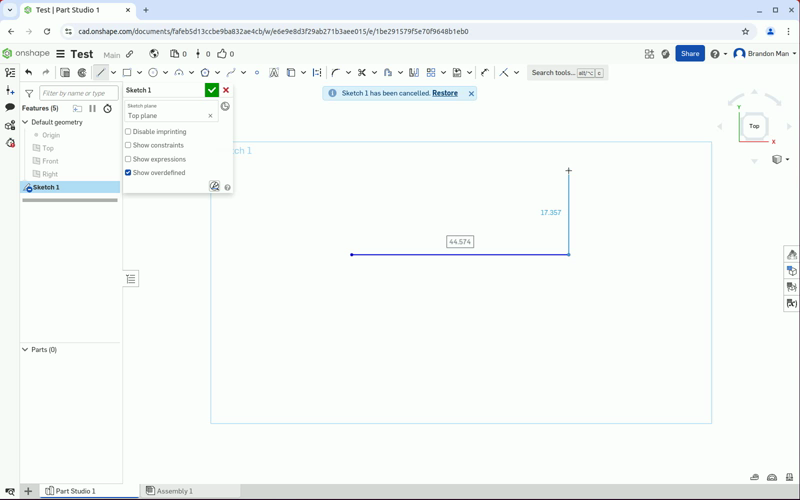
key_up(shift)
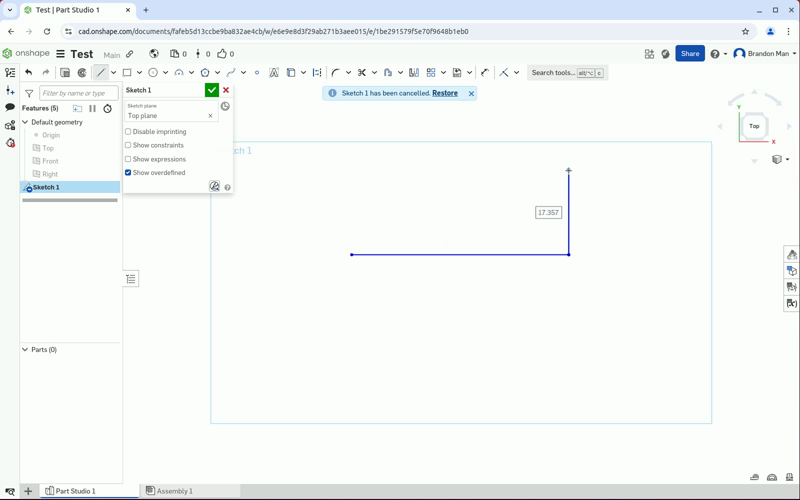
key_down(shift)
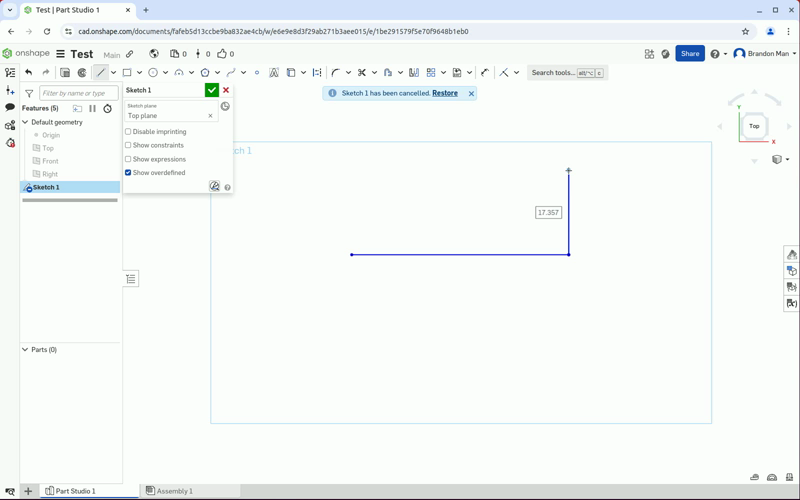
mouse_move(461, 170)
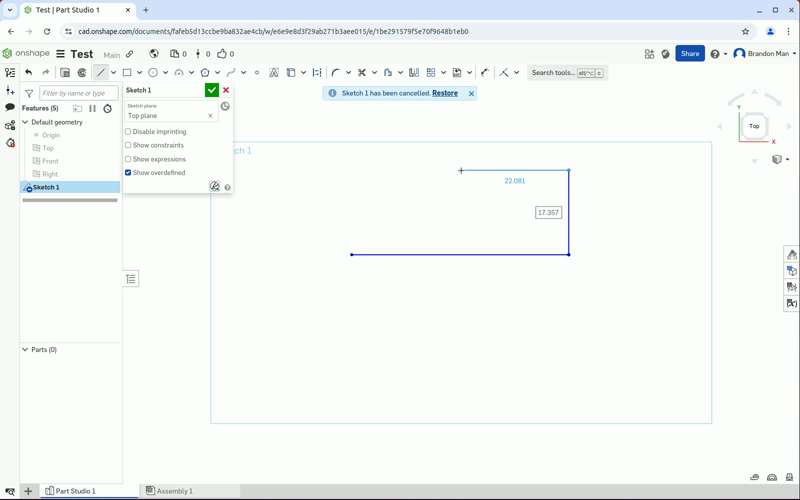
click(461, 170)
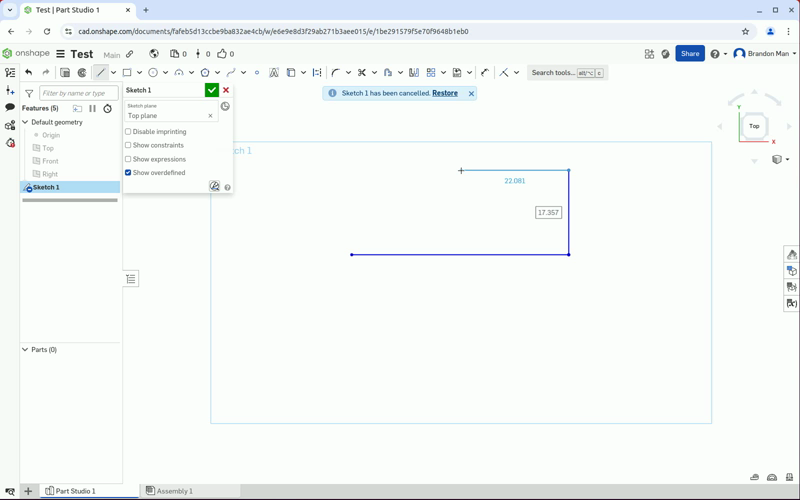
key_up(shift)
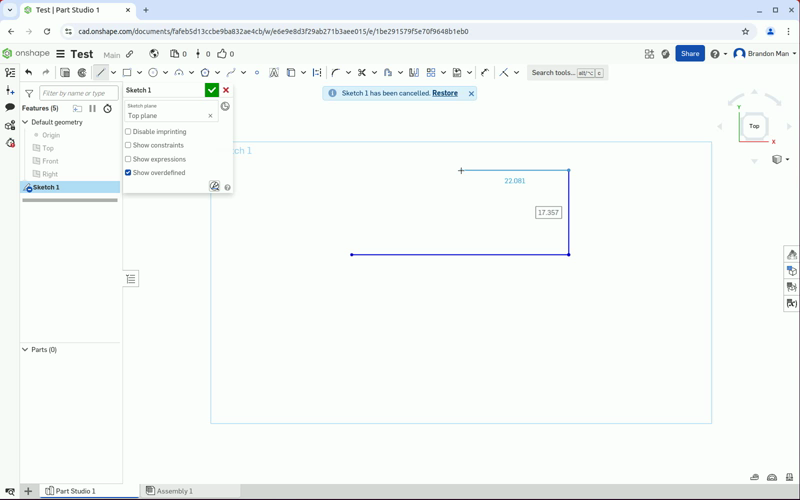
key_down(shift)
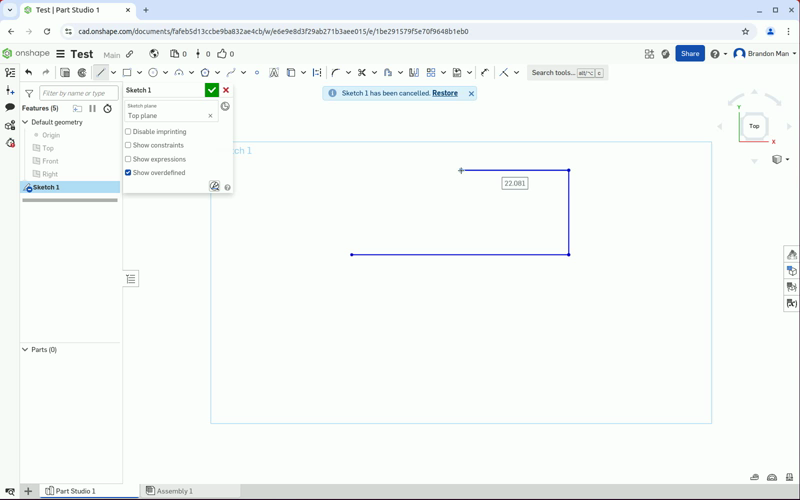
mouse_move(351, 170)
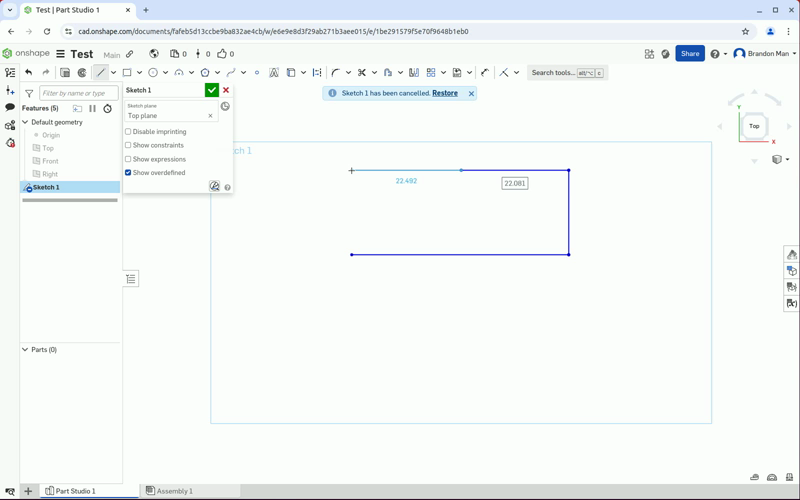
click(351, 170)
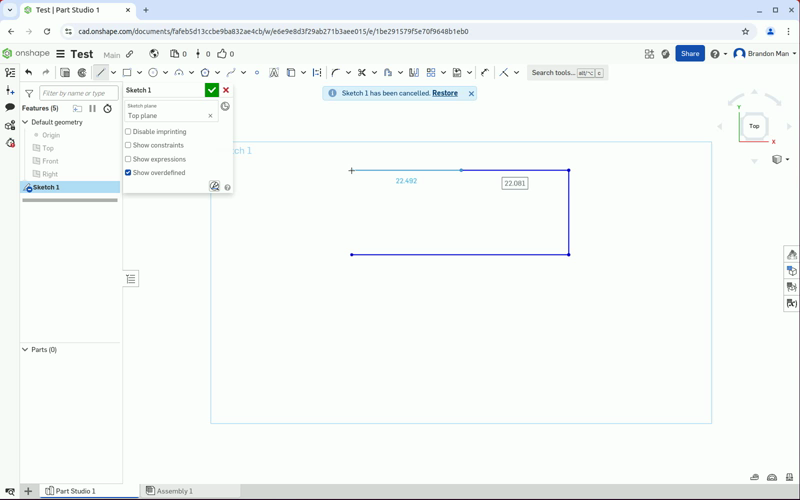
key_up(shift)
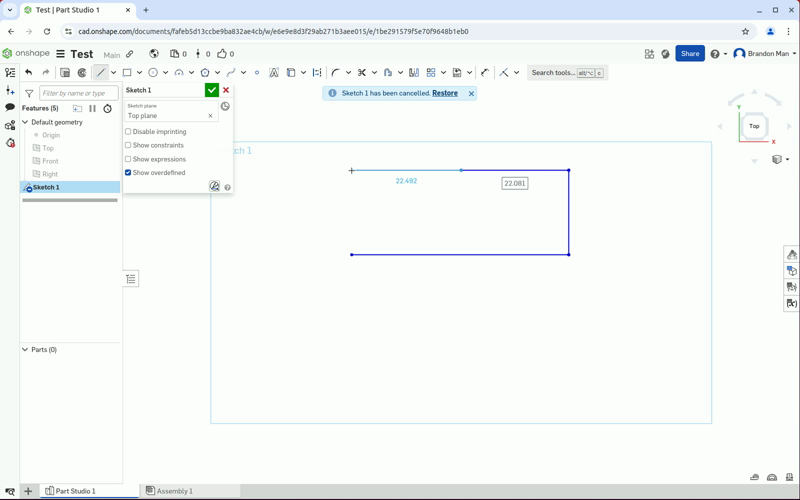
key_down(shift)
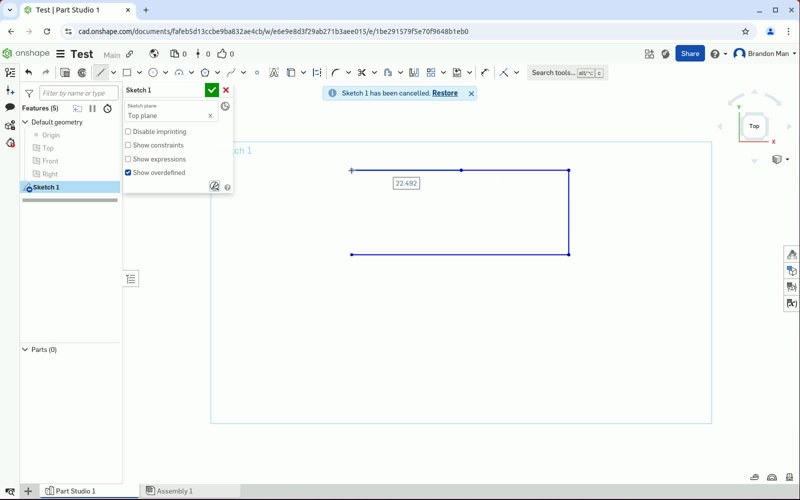
mouse_move(351, 254)
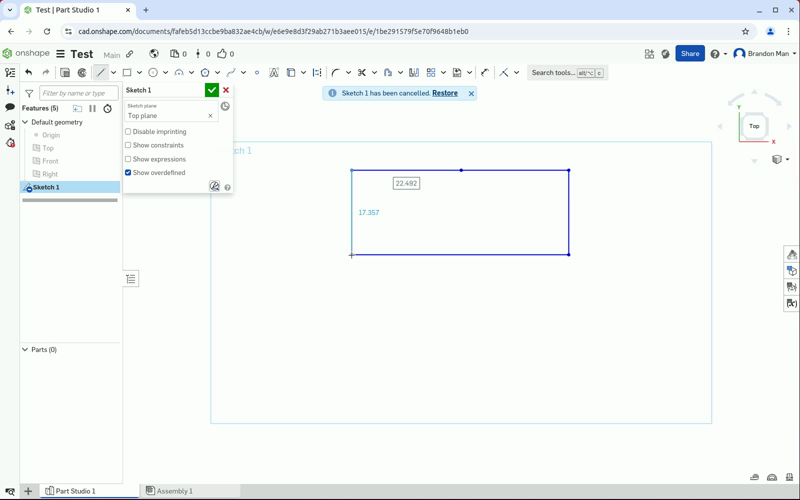
key_up(shift)
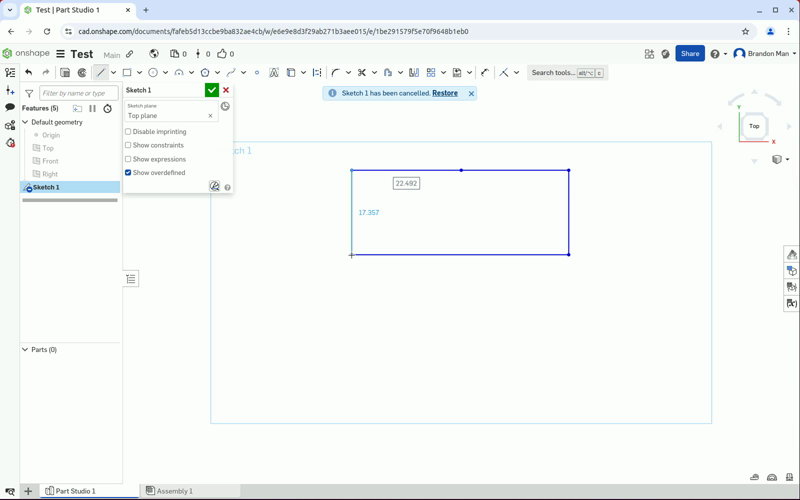
click(351, 254)
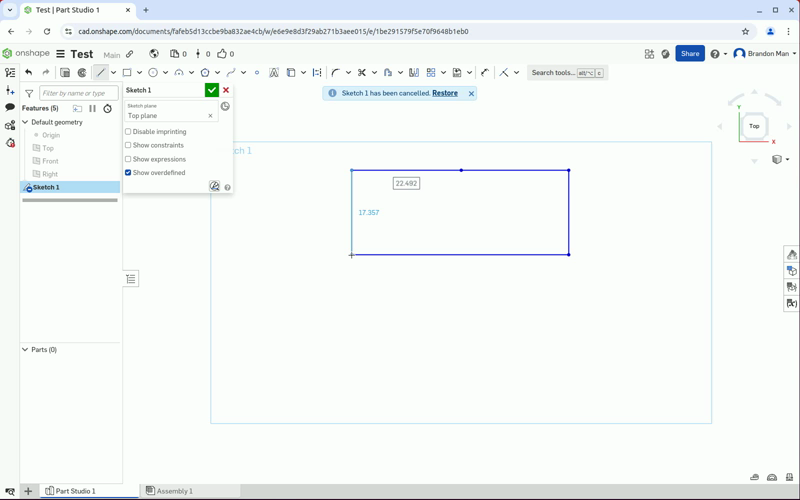
key(esc)
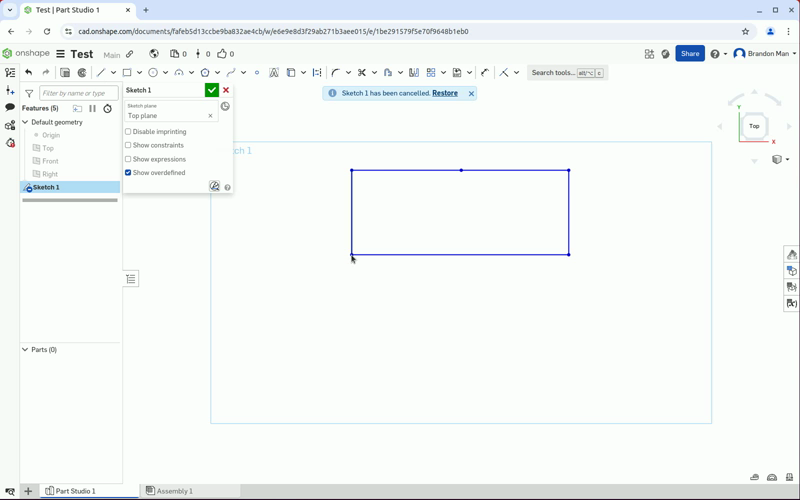
key(l)
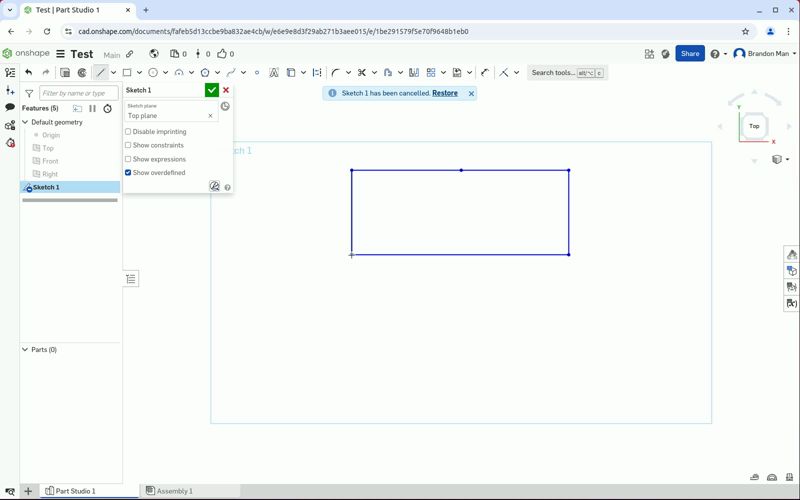
key_down(shift)
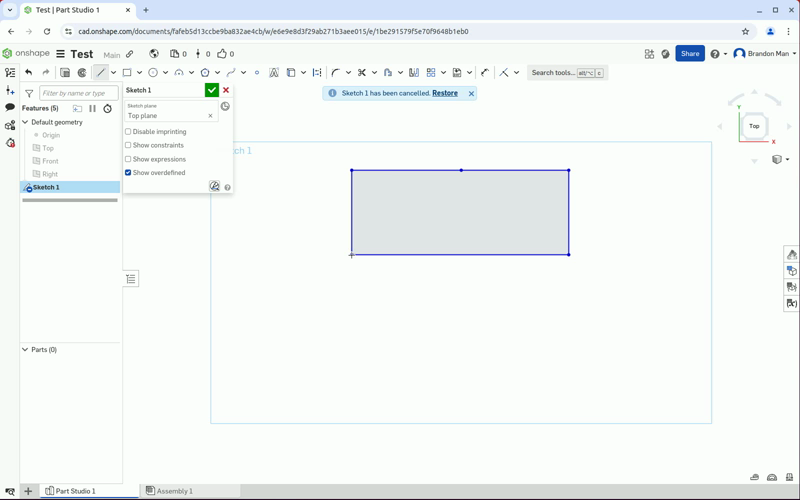
mouse_move(358, 247)
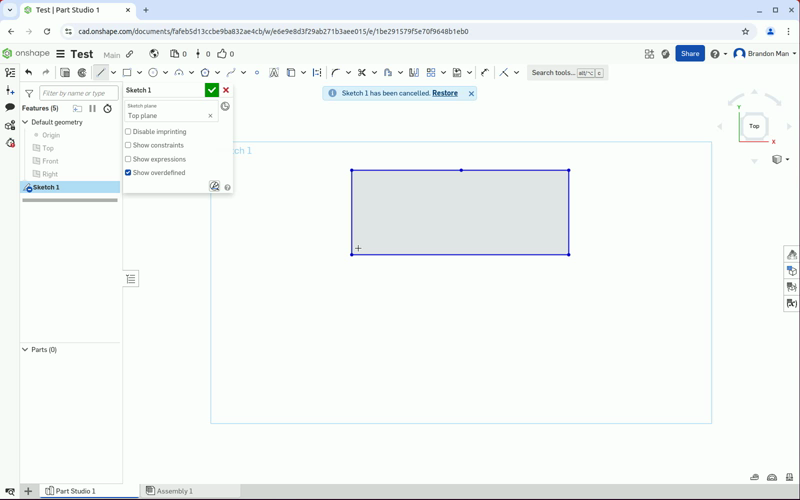
click(358, 247)
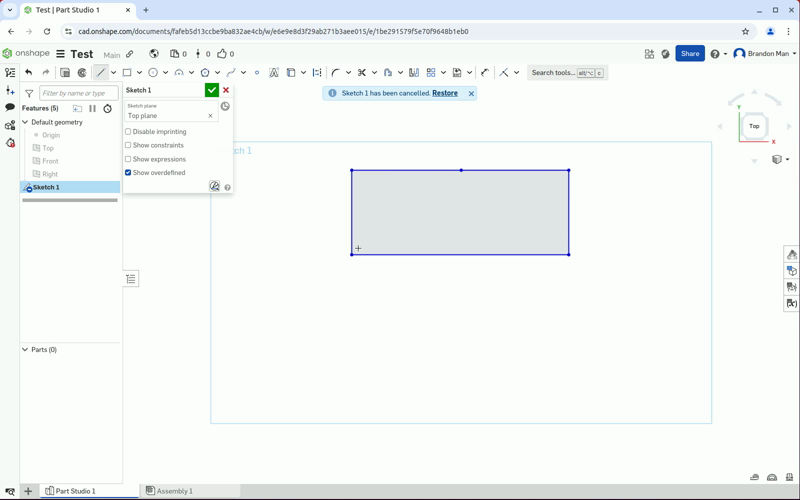
key_up(shift)
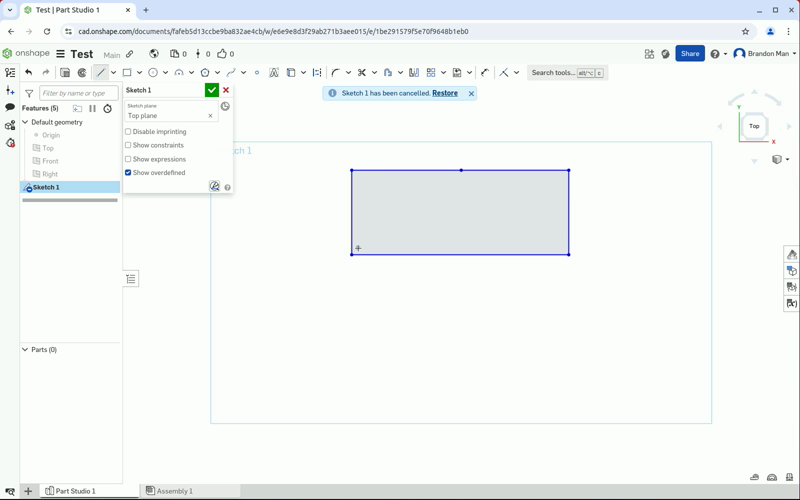
key_down(shift)
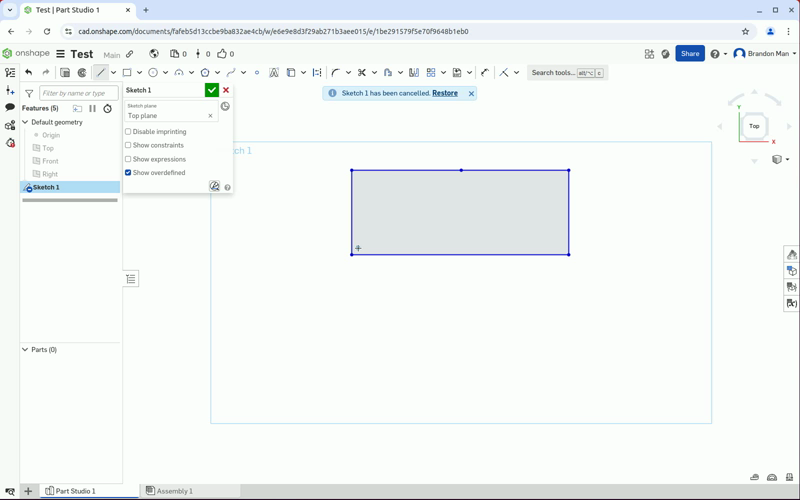
mouse_move(561, 247)
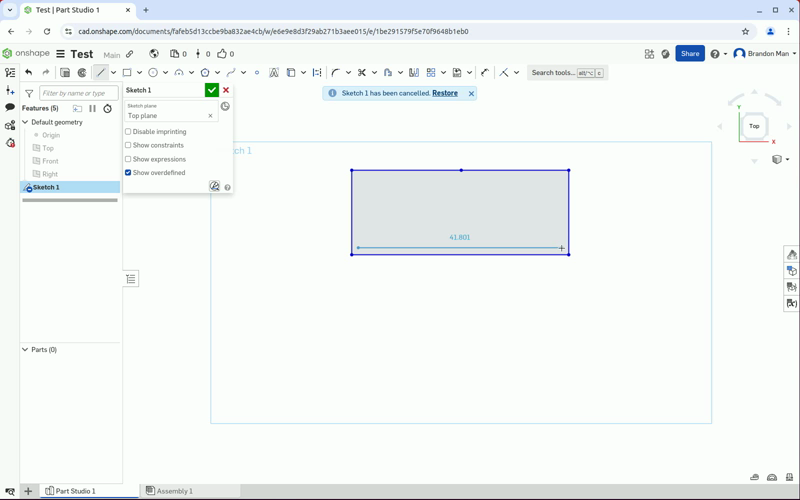
click(561, 247)
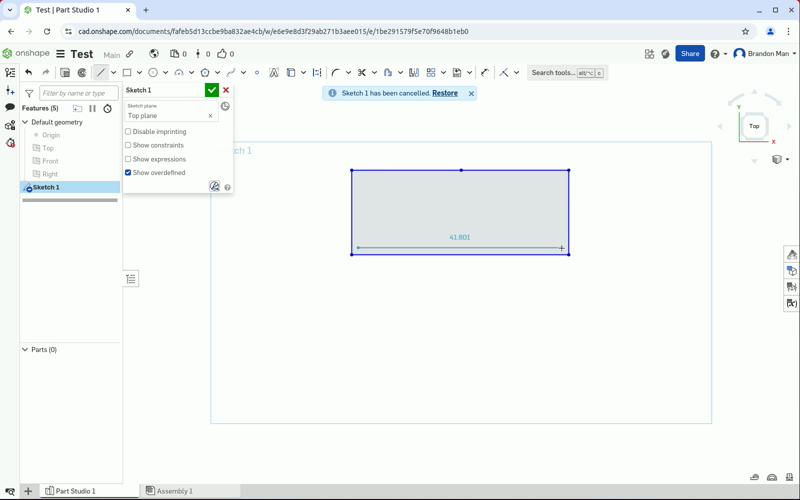
key_up(shift)
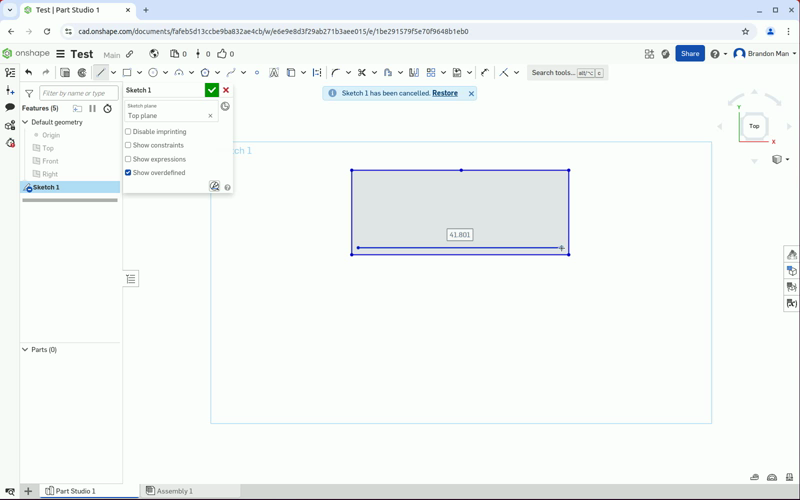
key_down(shift)
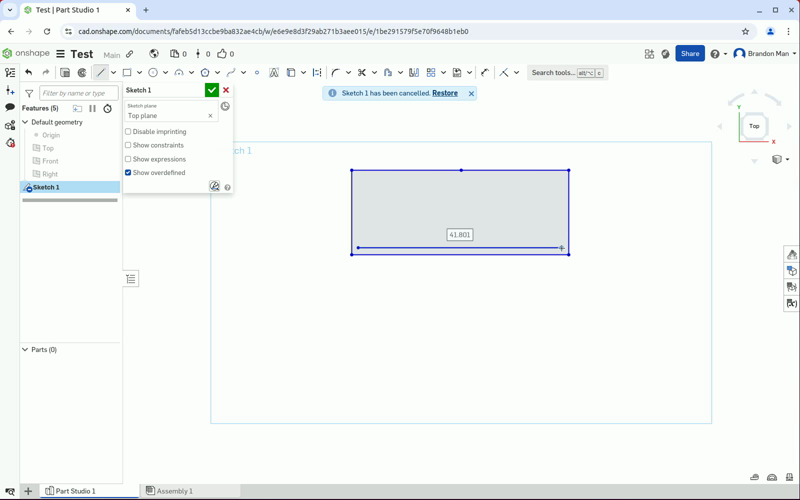
mouse_move(561, 177)
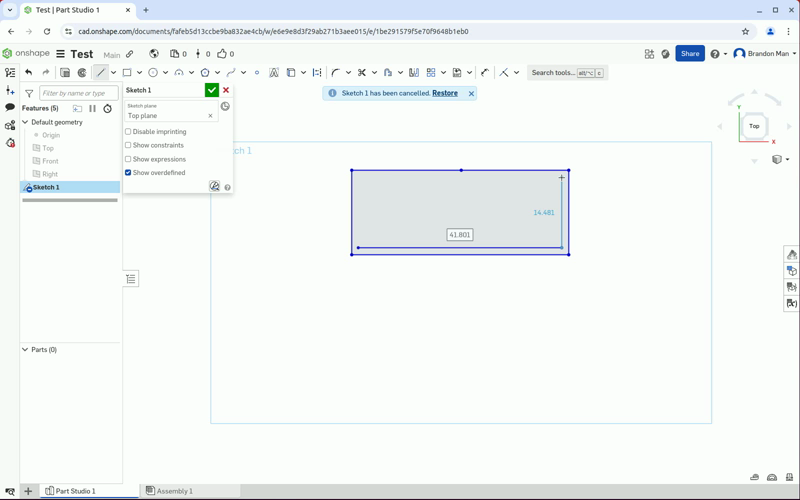
click(561, 177)
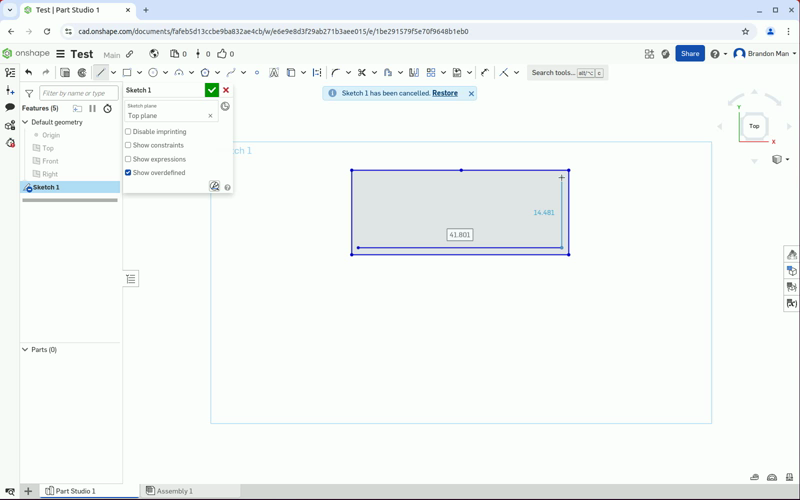
key_up(shift)
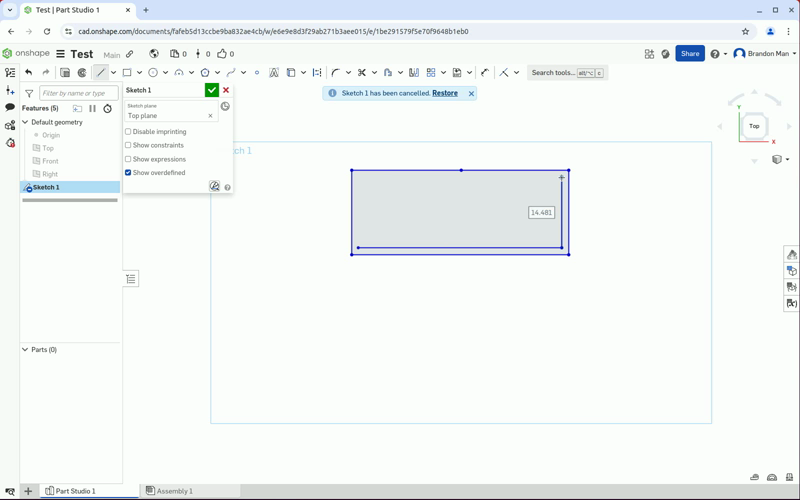
key_down(shift)
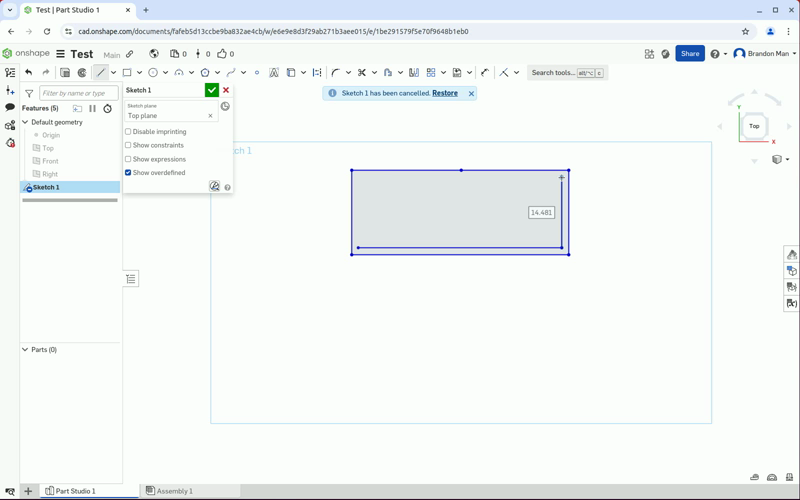
mouse_move(461, 177)
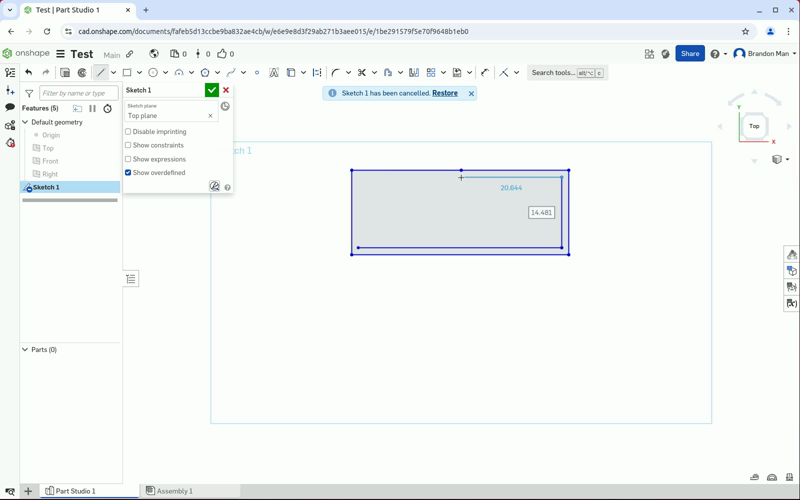
click(461, 177)
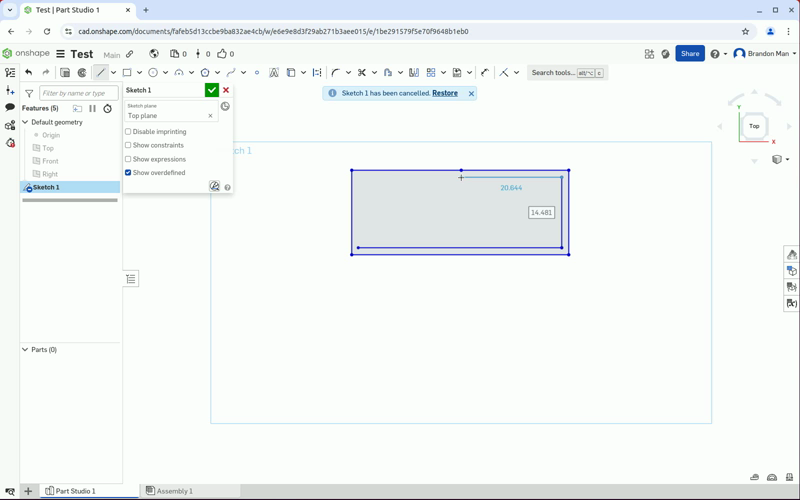
key_up(shift)
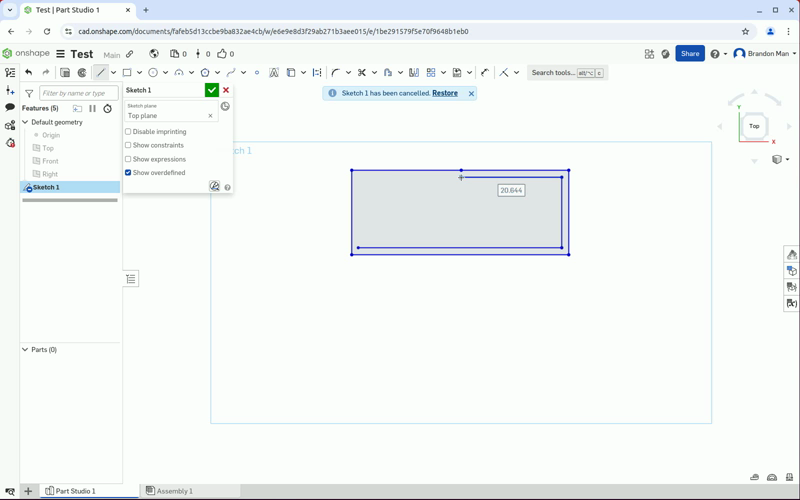
key_down(shift)
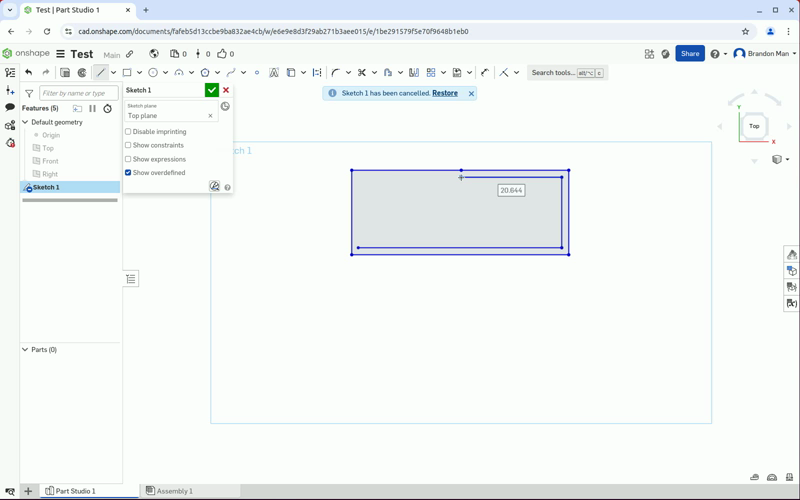
mouse_move(358, 177)
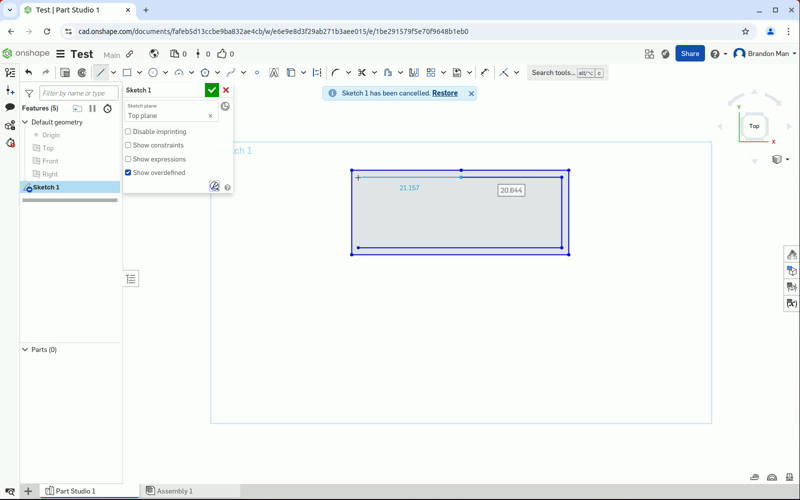
click(358, 177)
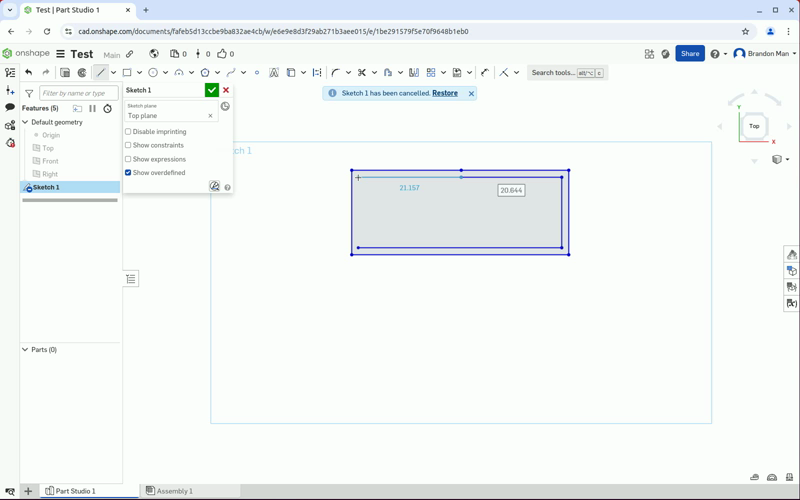
key_up(shift)
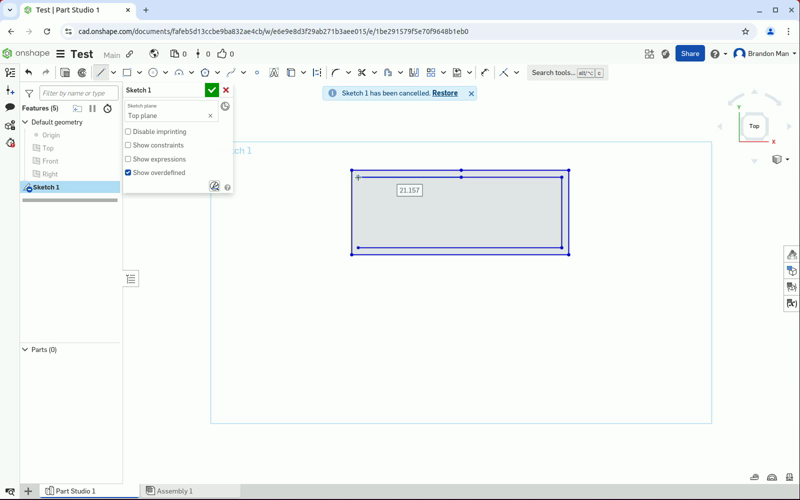
key_down(shift)
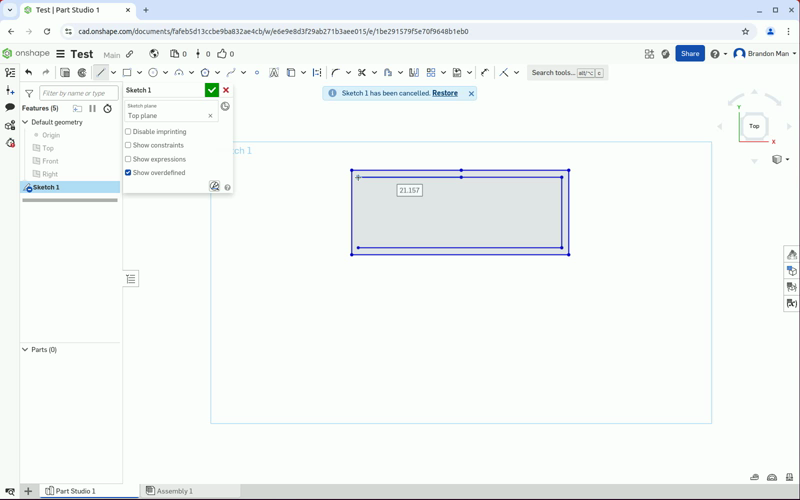
mouse_move(358, 247)
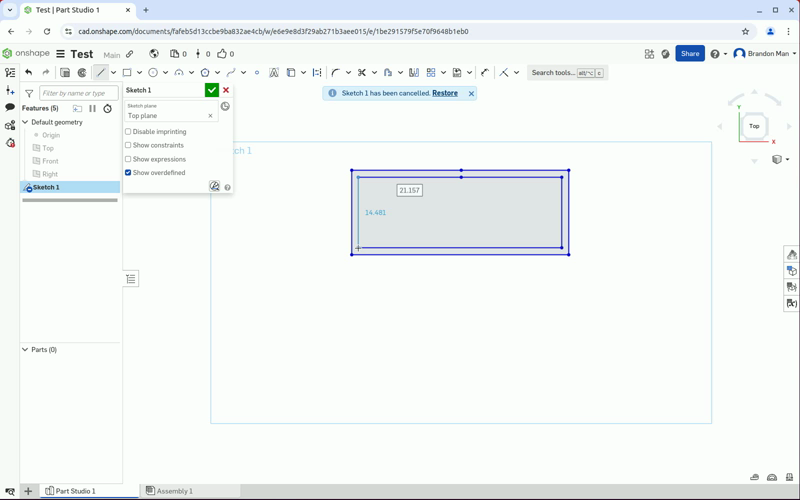
key_up(shift)
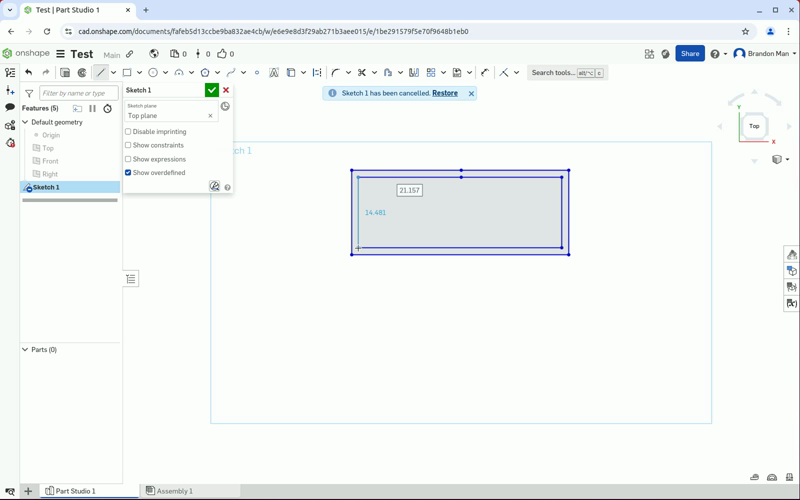
click(358, 247)
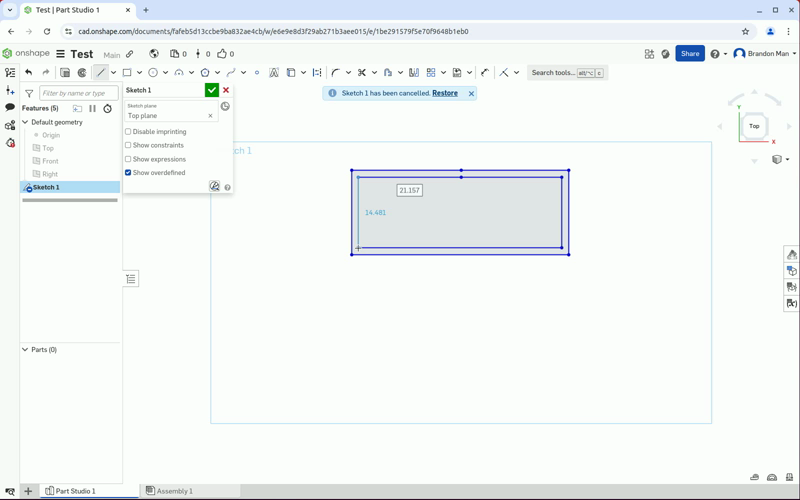
key(esc)
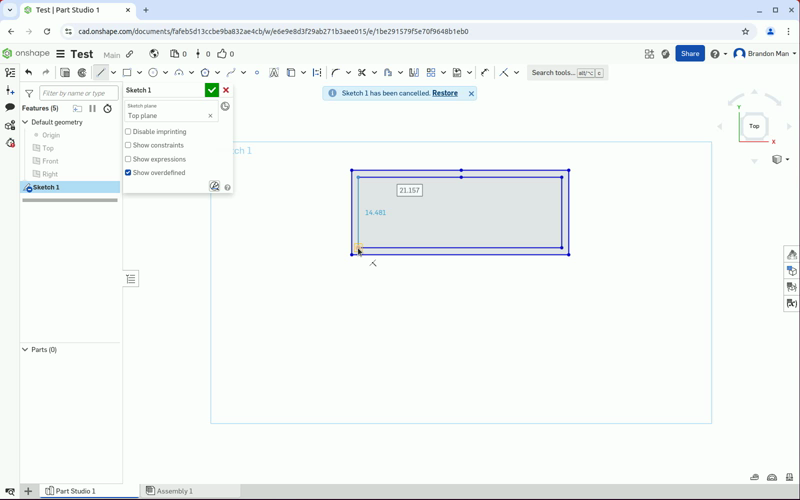
mouse_move(472, 251)
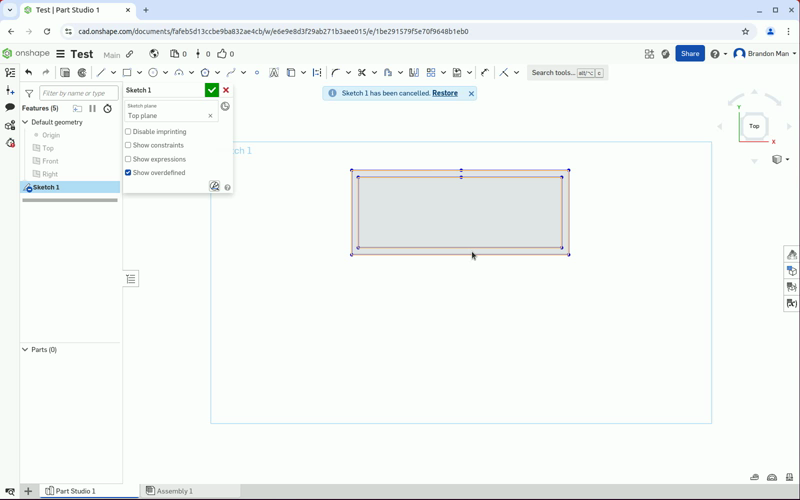
click(472, 251)
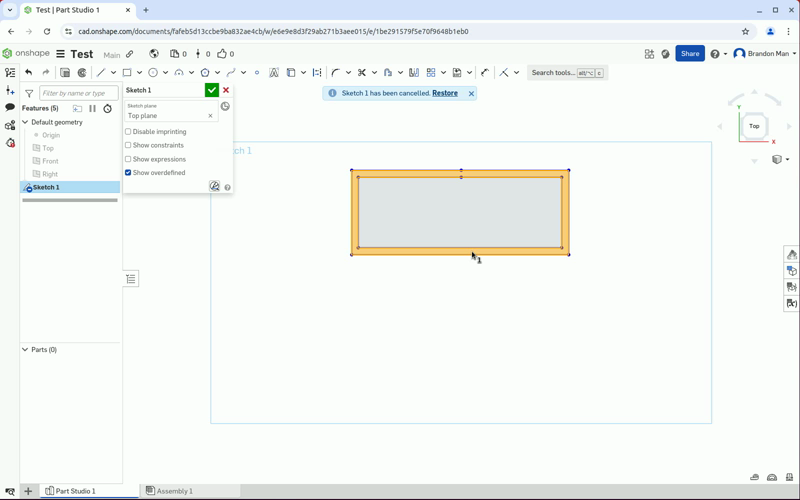
mouse_move(73, 352)
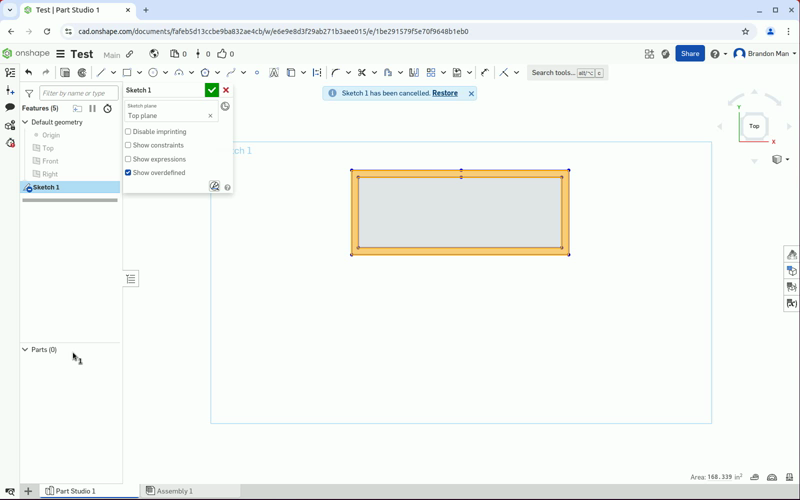
key(shift+y)
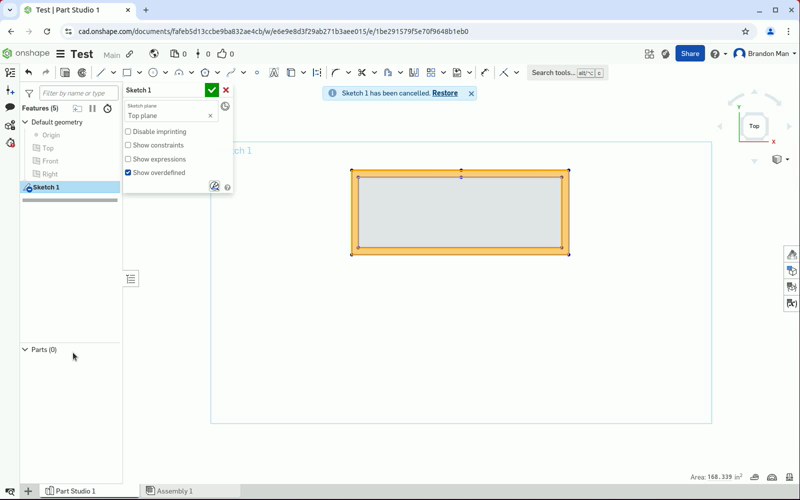
key(shift+e)
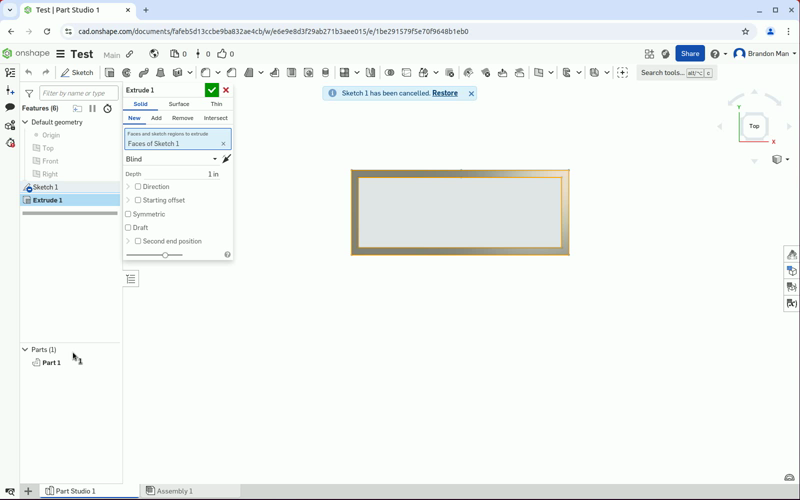
mouse_move(143, 106)
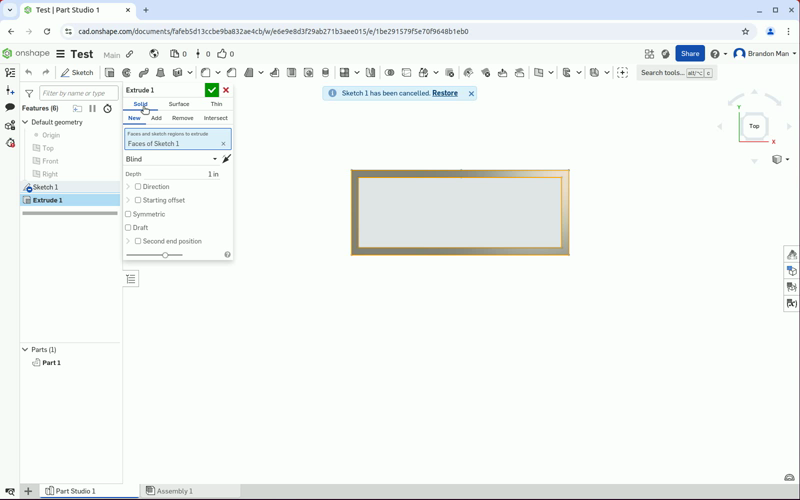
click(143, 106)
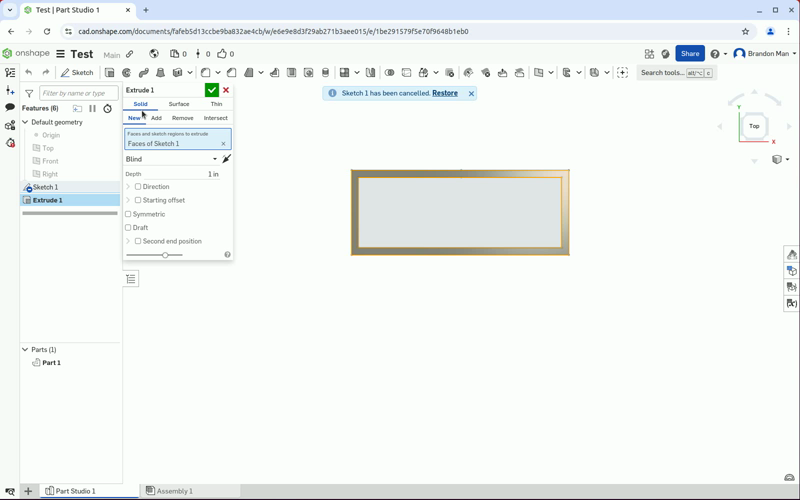
mouse_move(137, 120)
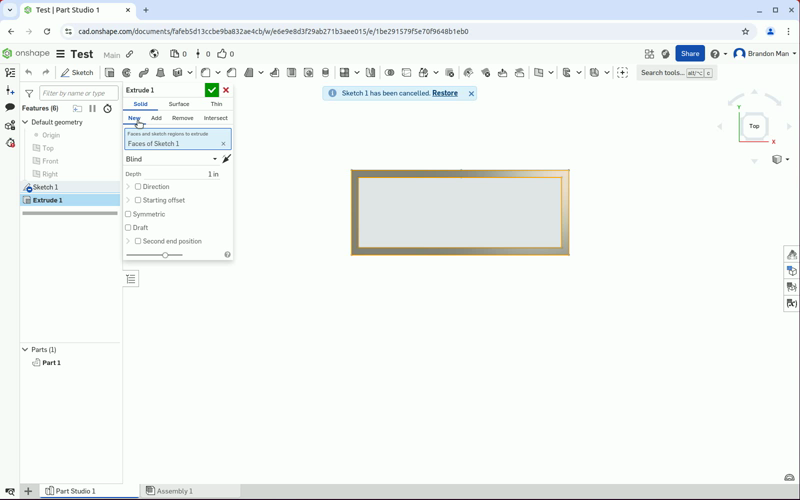
click(137, 120)
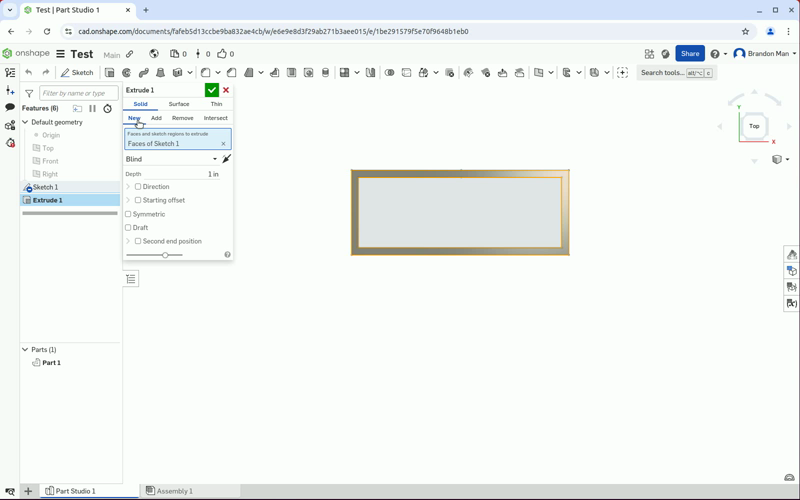
key(tab, 4)
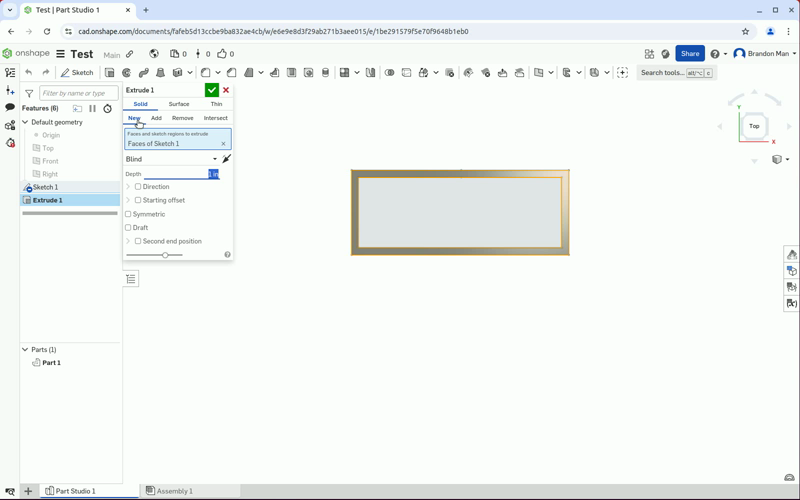
text(1.444)
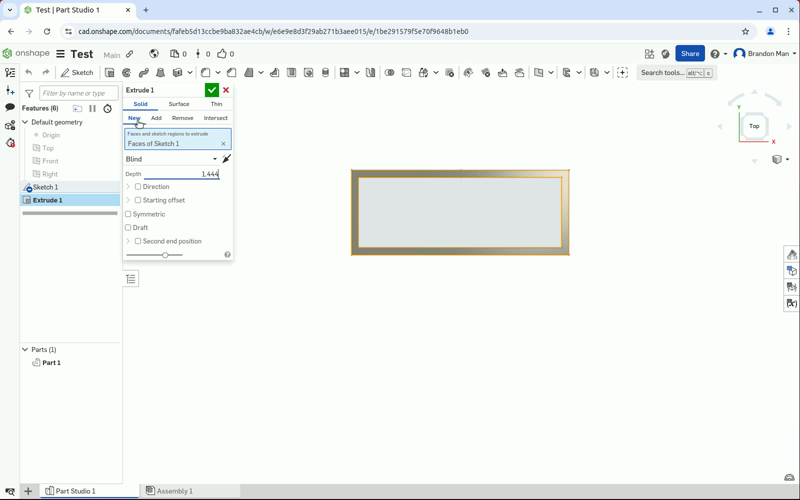
key(enter)
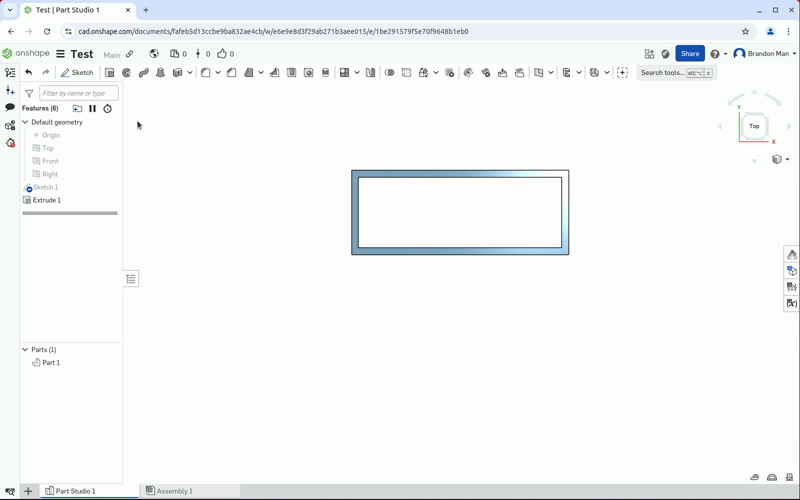
key(shift+h)
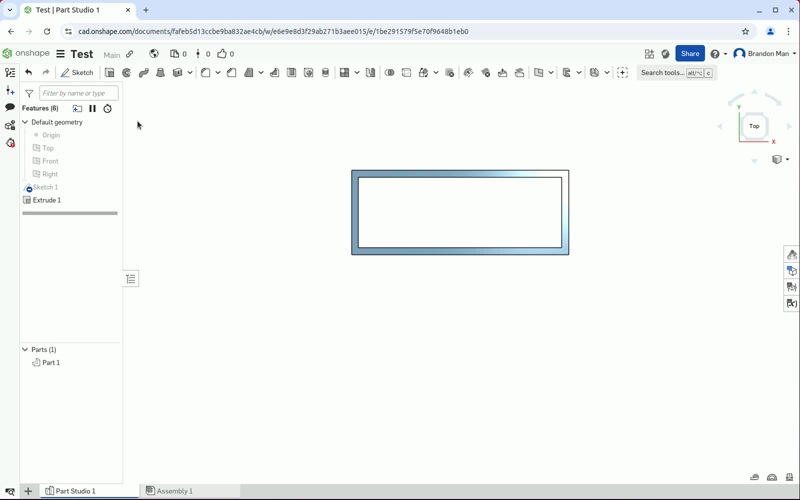
key(shift+h)
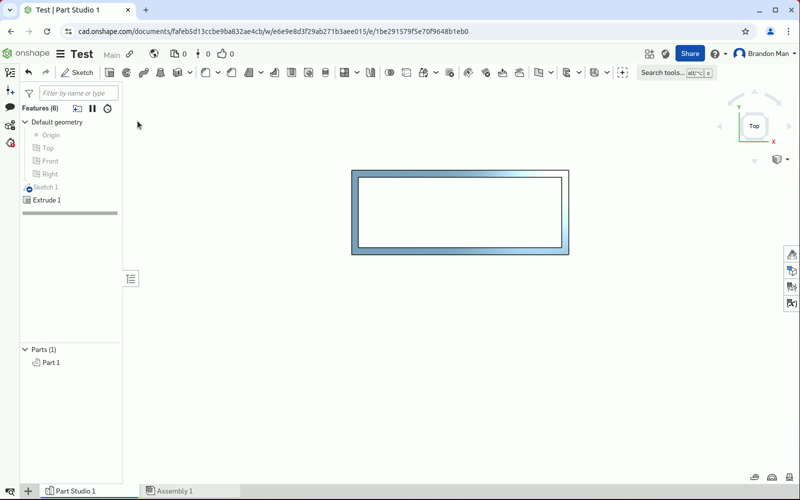
mouse_move(73, 189)
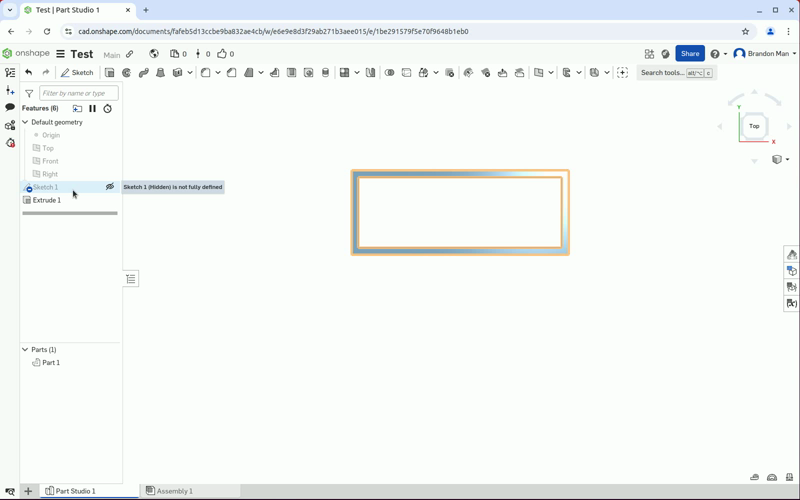
click(73, 189)
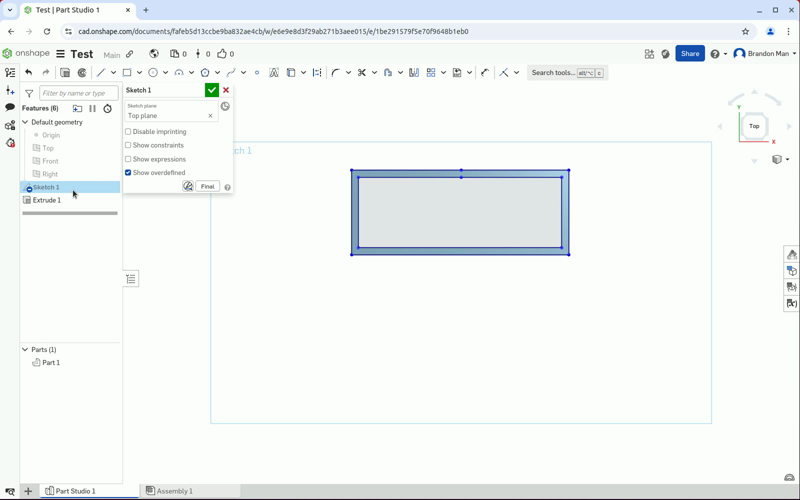
mouse_move(229, 92)
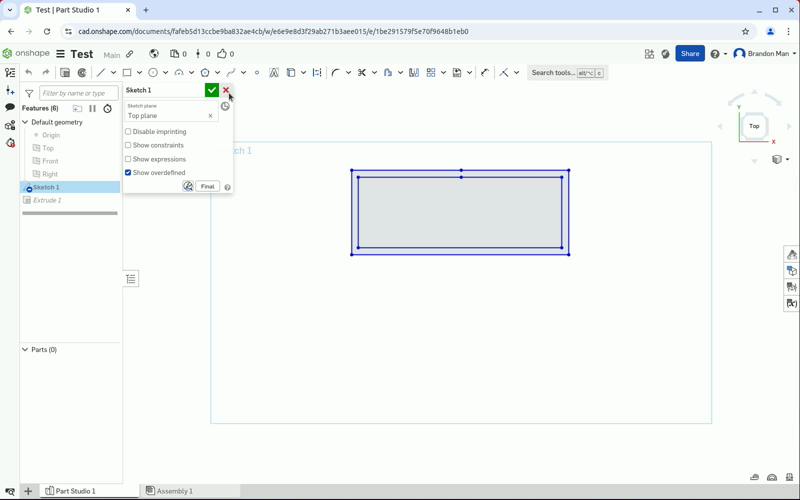
click(229, 92)
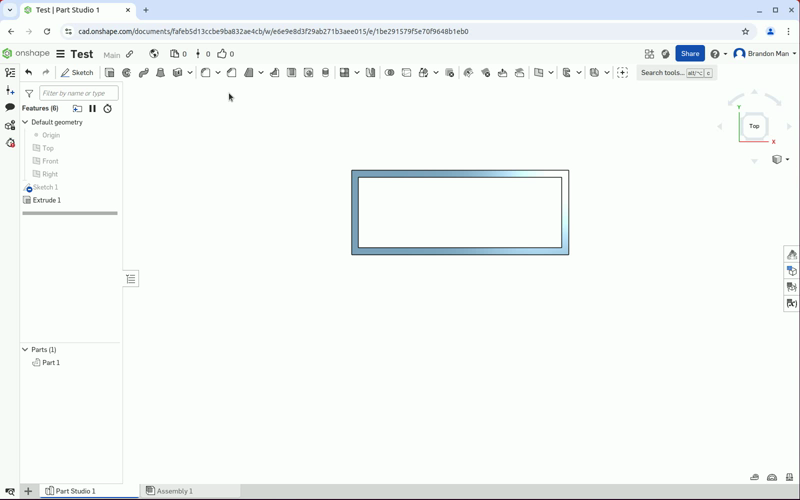
mouse_move(541, 75)
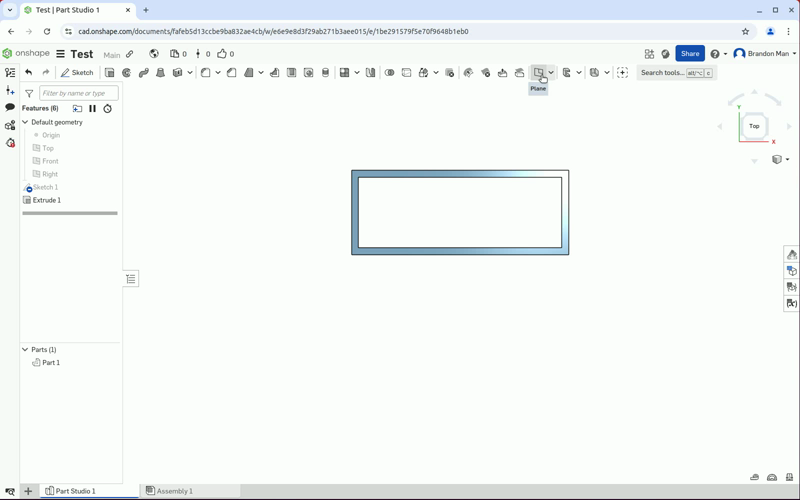
click(541, 75)
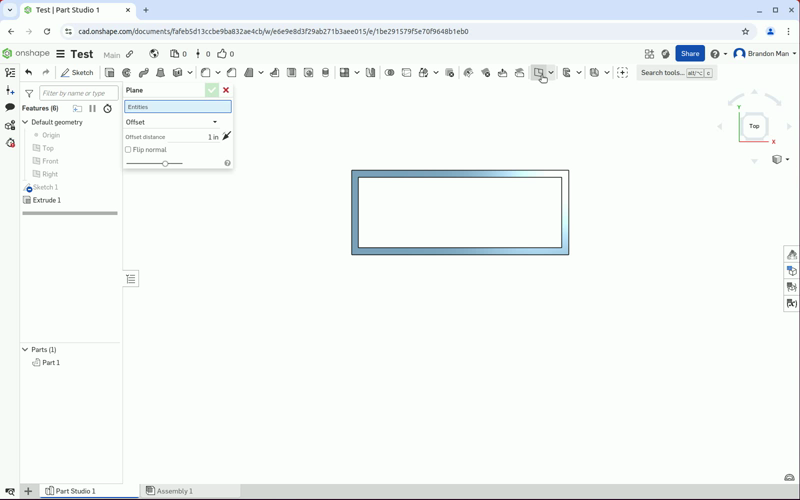
mouse_move(73, 150)
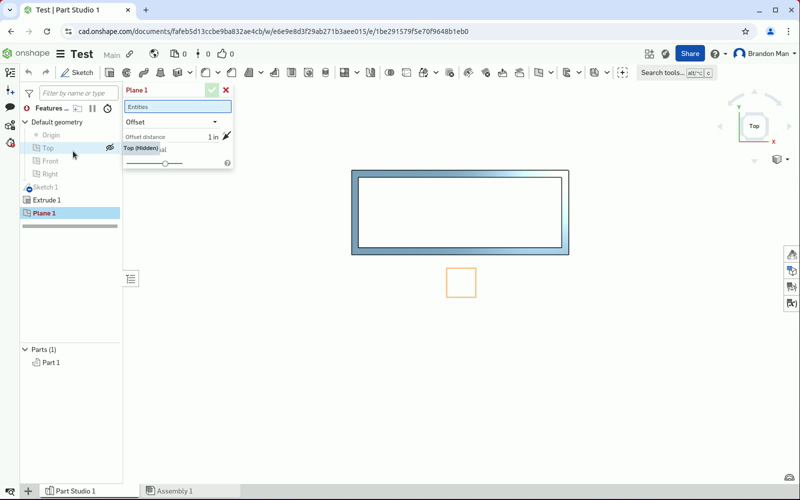
click(73, 150)
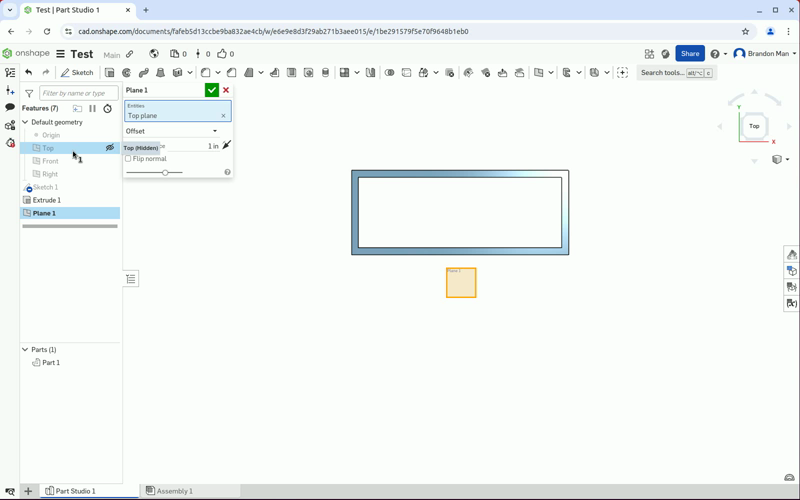
key(tab, 2)
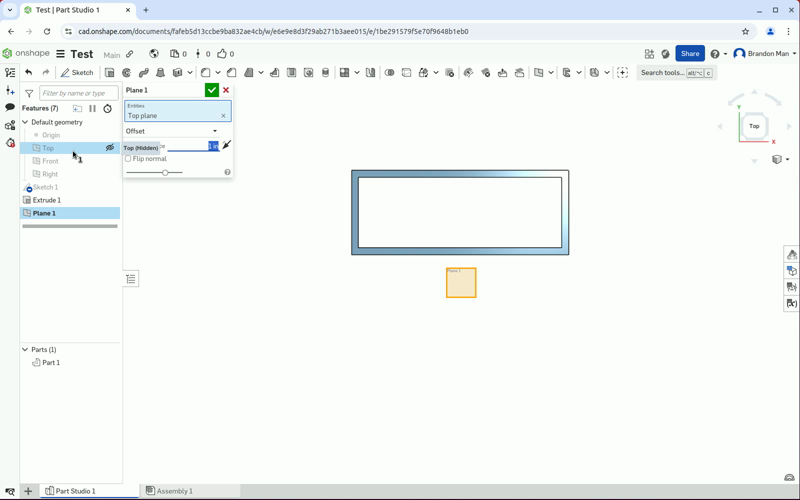
text(1.448)
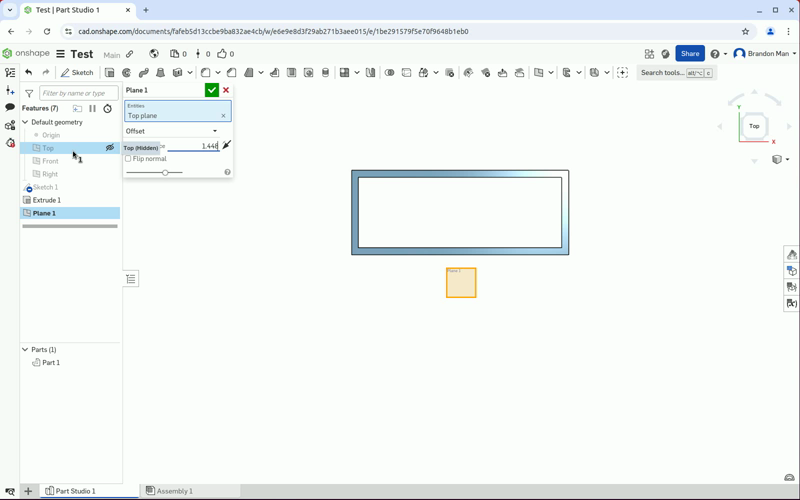
key(enter, 2)
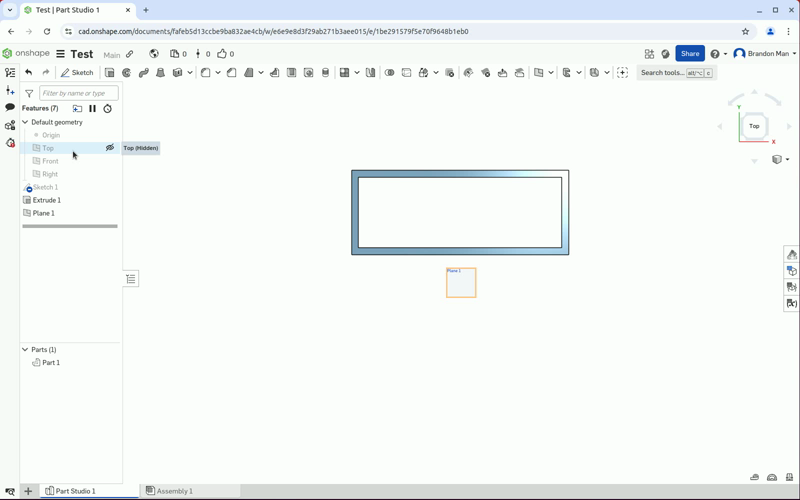
key(shift+s)
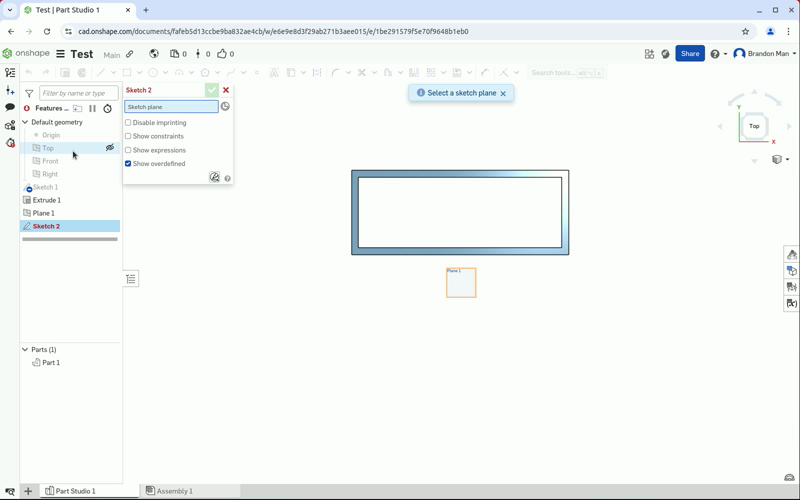
mouse_move(73, 215)
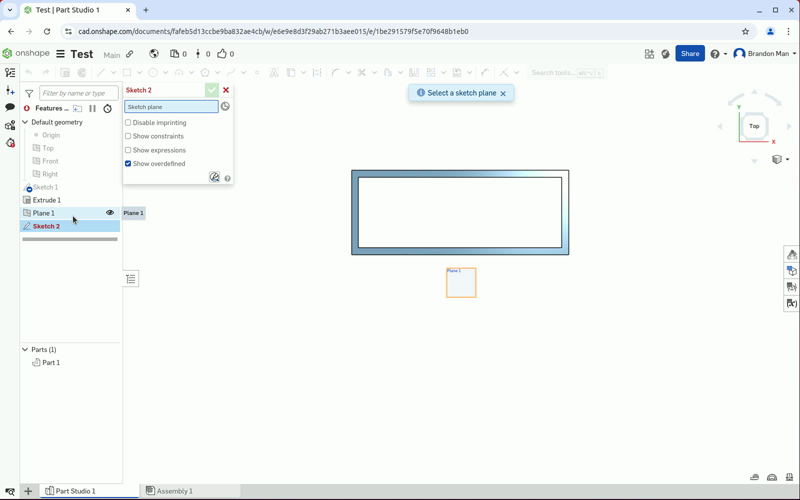
click(73, 215)
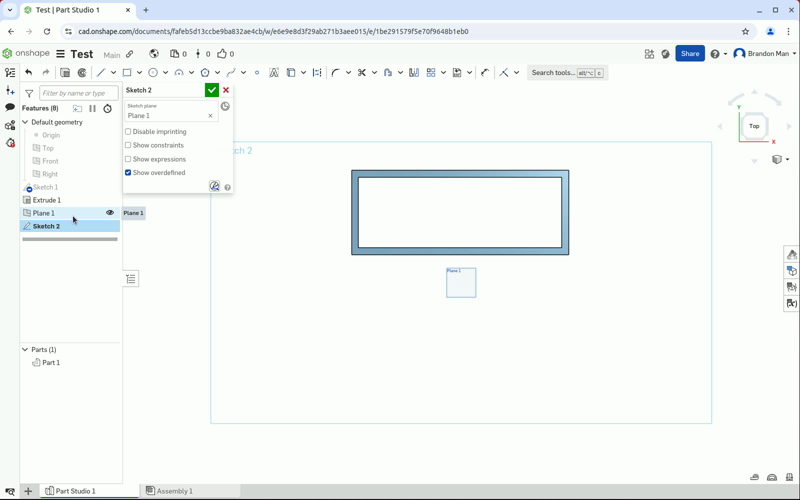
mouse_move(73, 352)
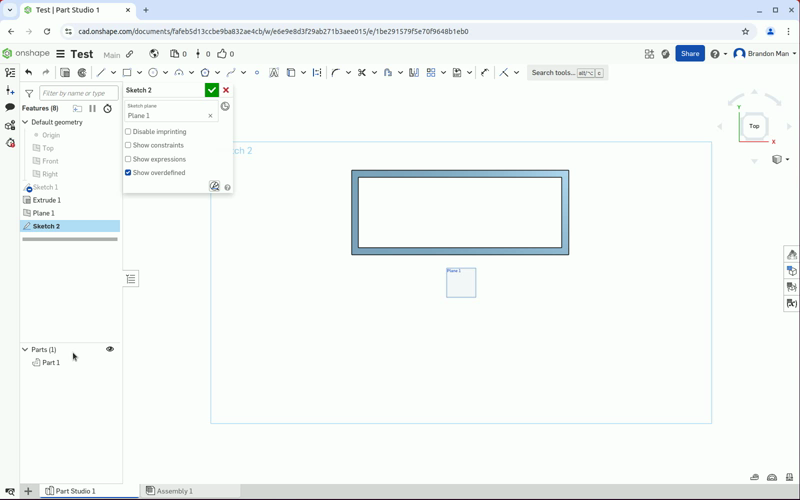
key(y)
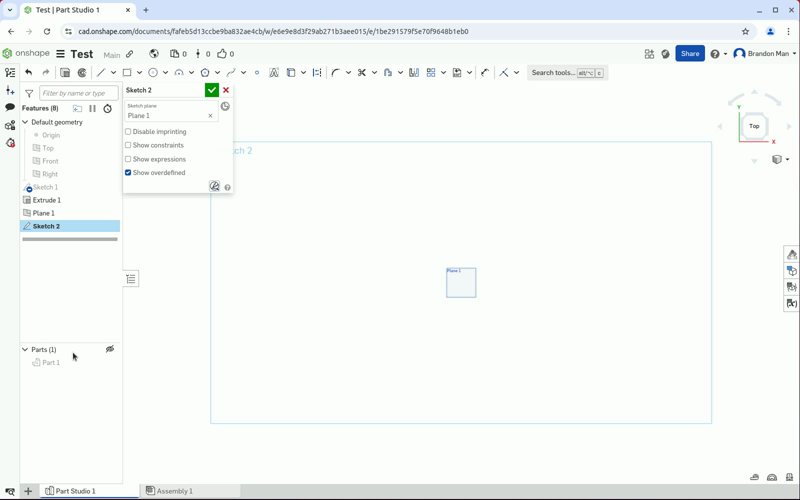
key(l)
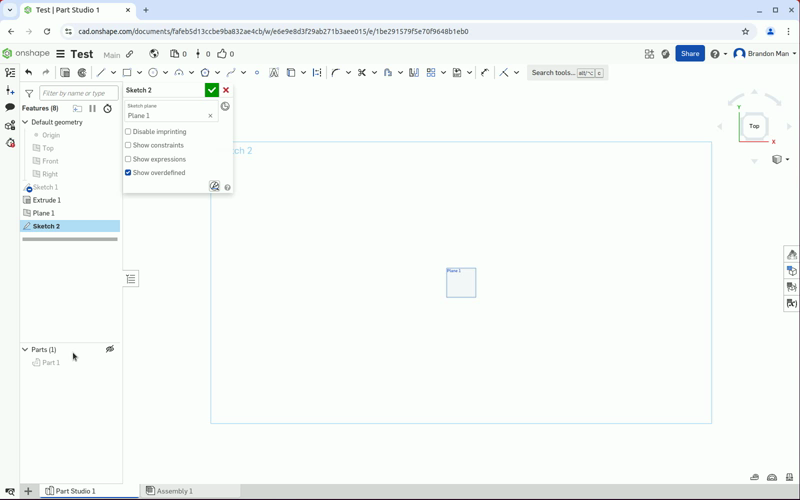
key_down(shift)
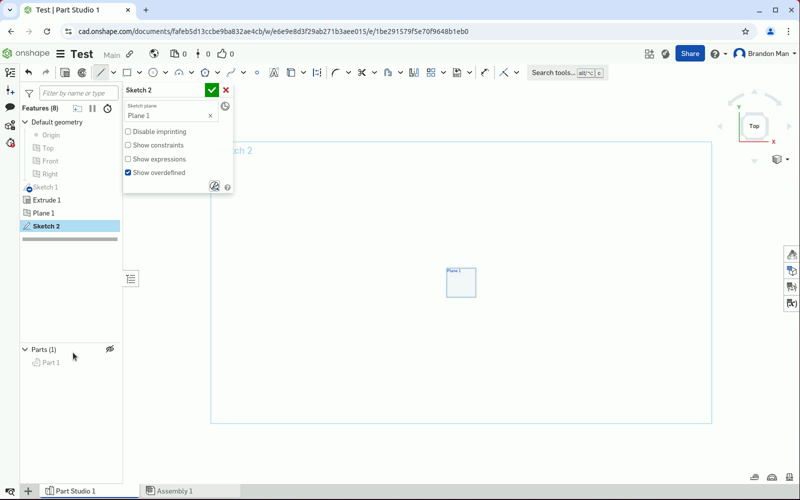
mouse_move(351, 254)
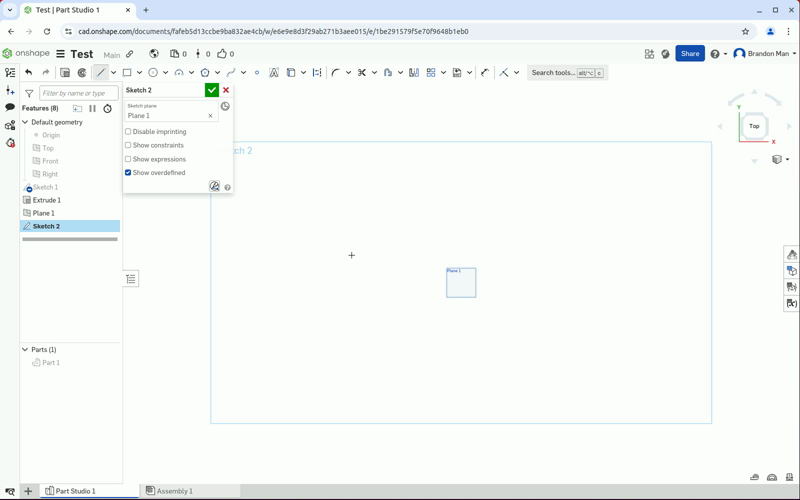
click(351, 254)
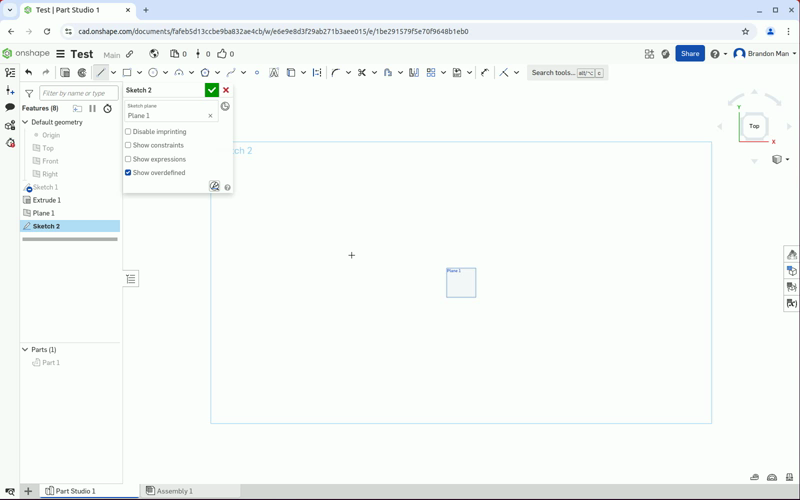
key_up(shift)
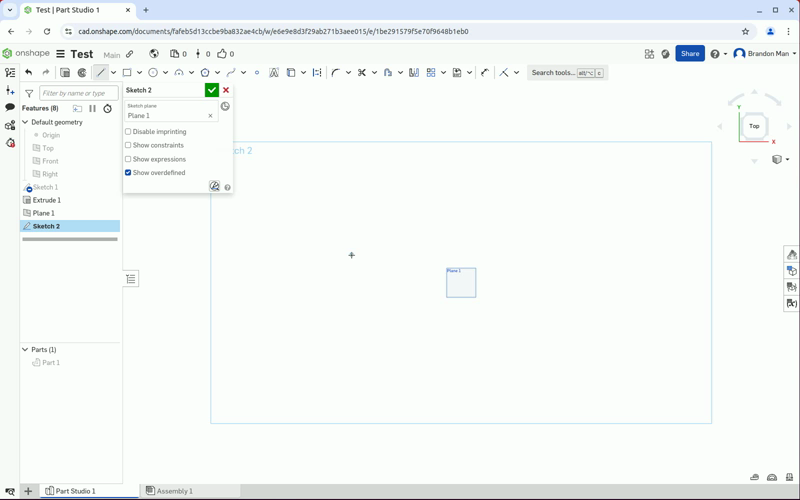
key_down(shift)
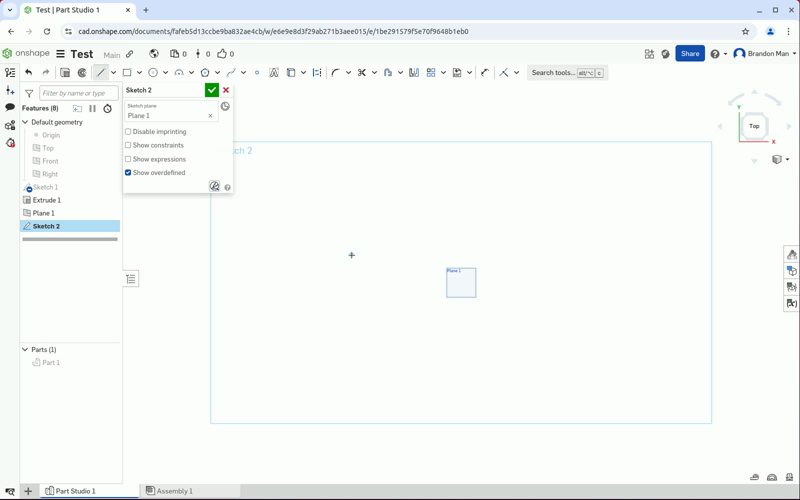
mouse_move(568, 254)
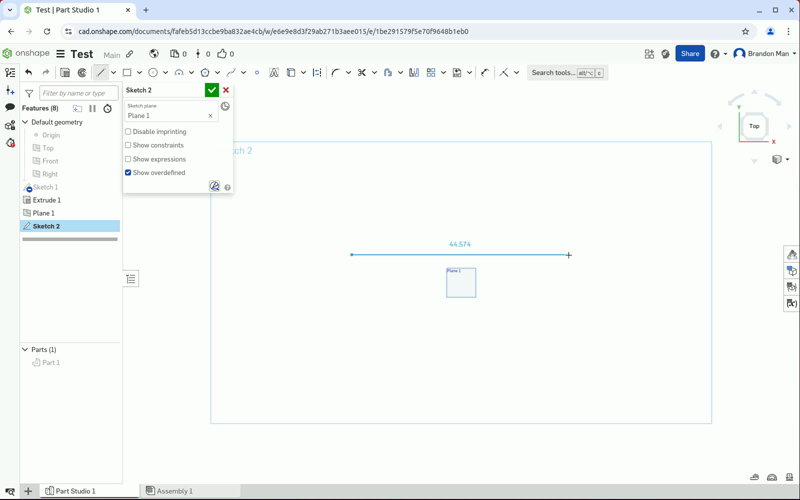
click(568, 254)
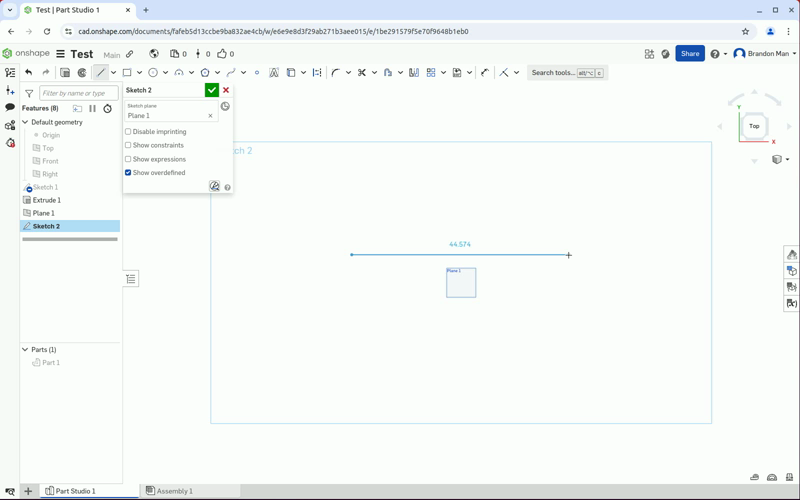
key_up(shift)
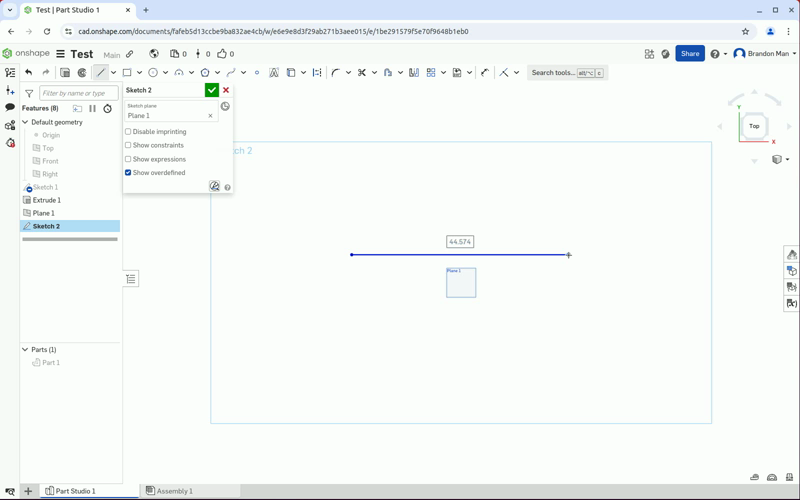
key_down(shift)
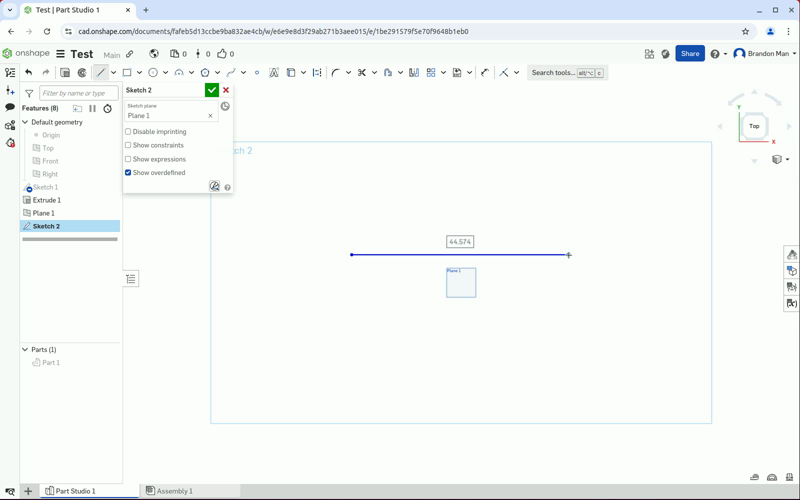
mouse_move(589, 254)
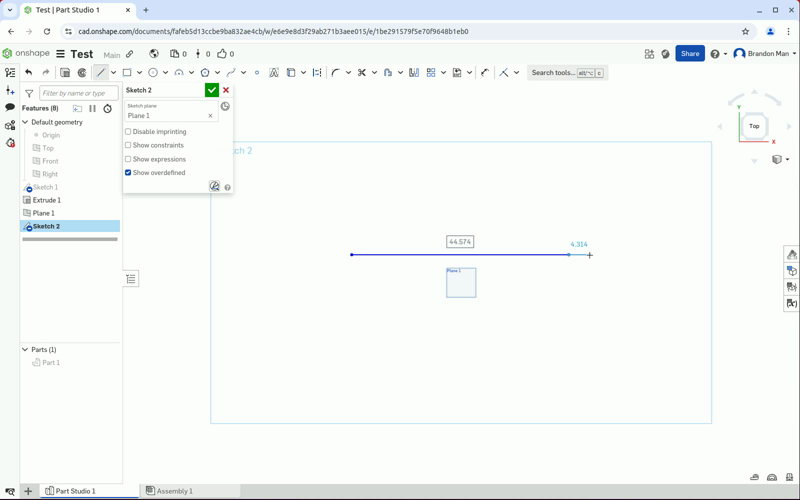
mouse_move(568, 247)
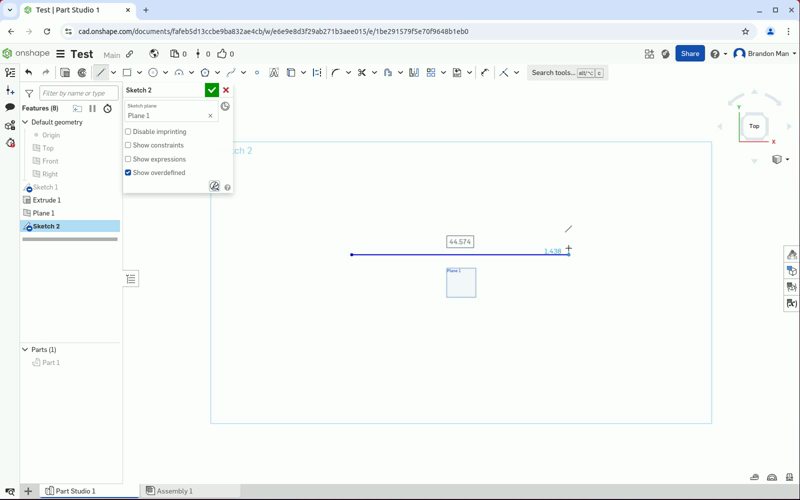
scroll(6)
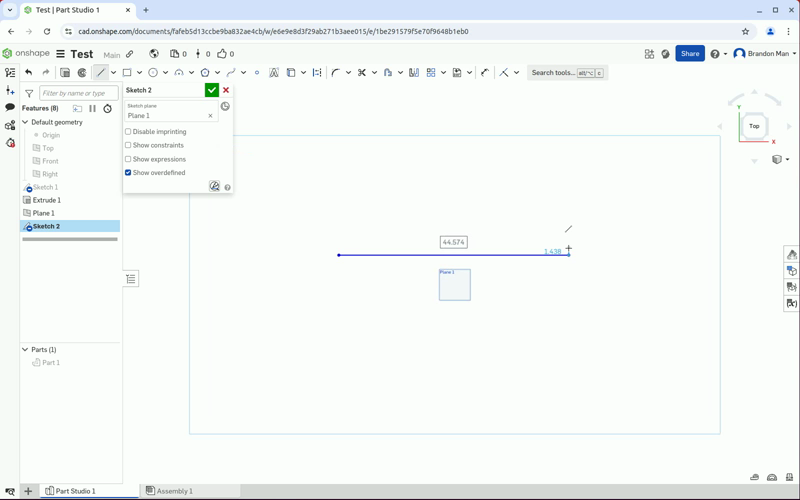
scroll(6)
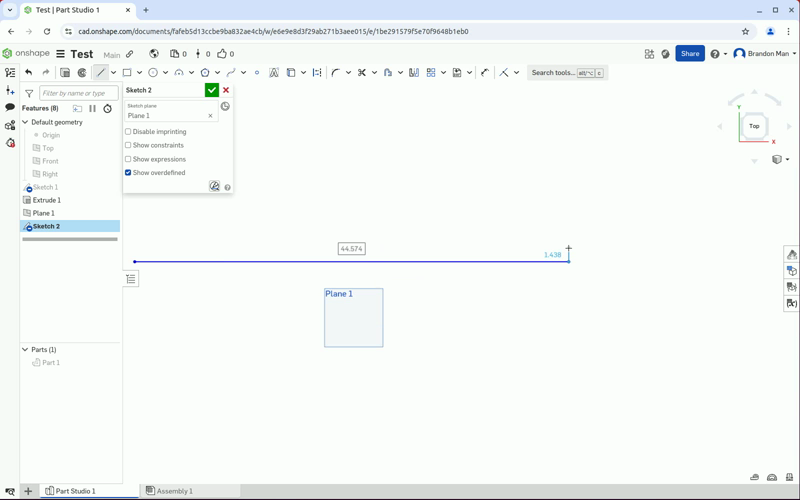
scroll(6)
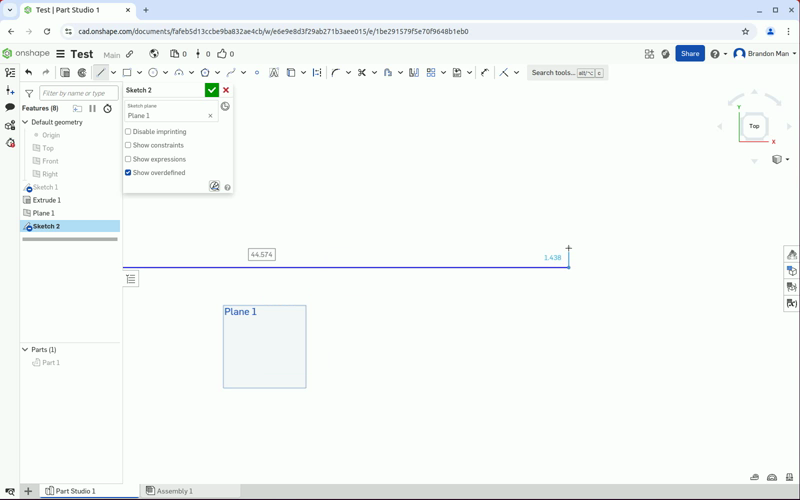
scroll(6)
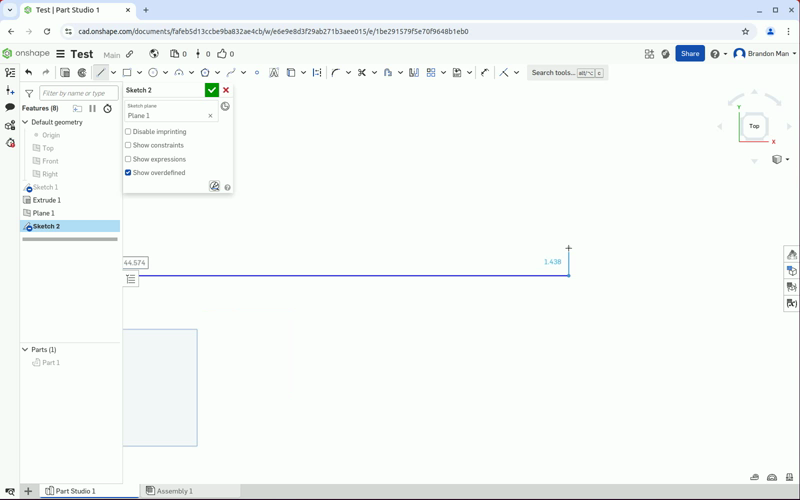
scroll(6)
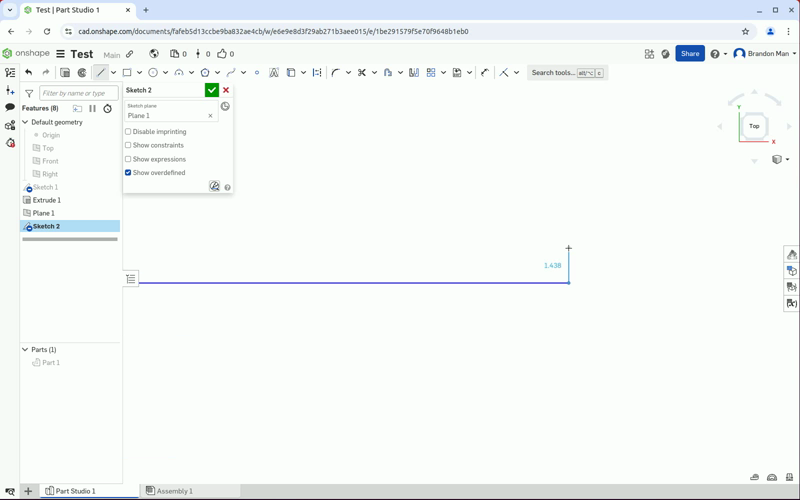
scroll(6)
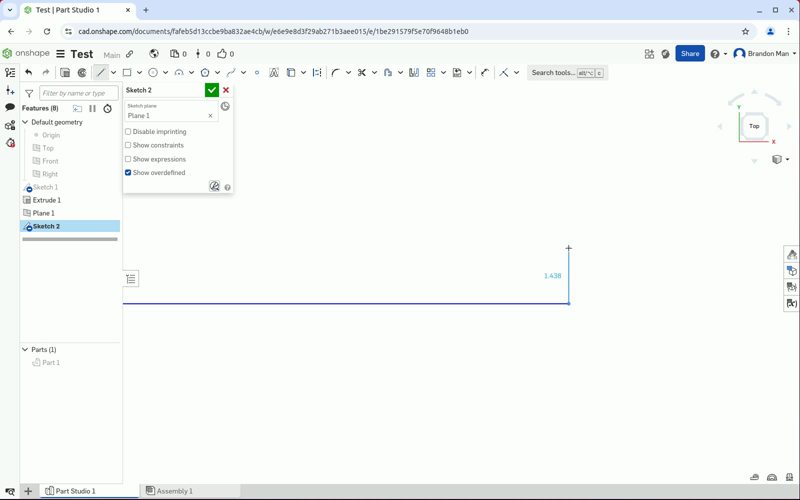
scroll(6)
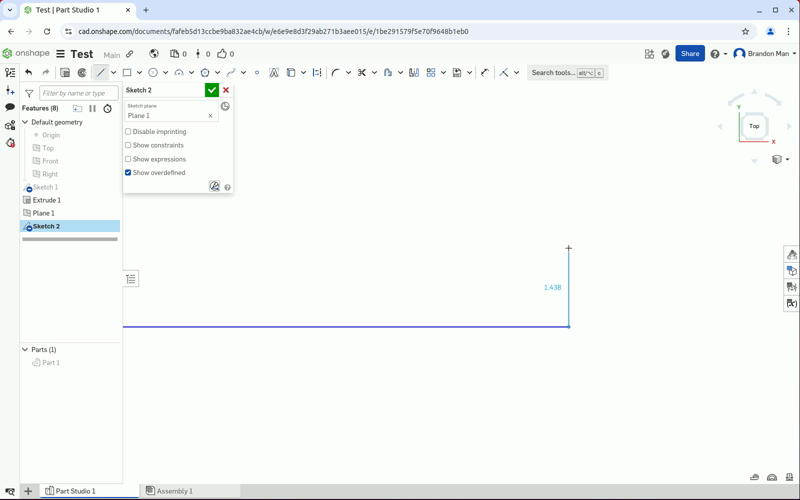
click(568, 247)
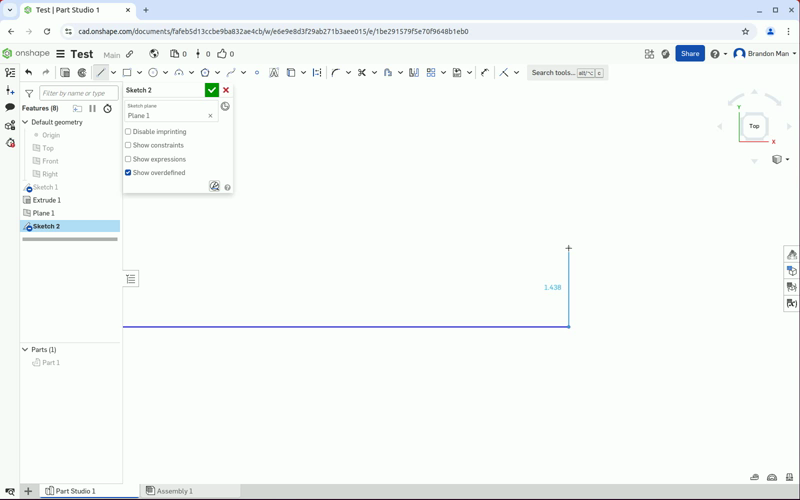
scroll(-6)
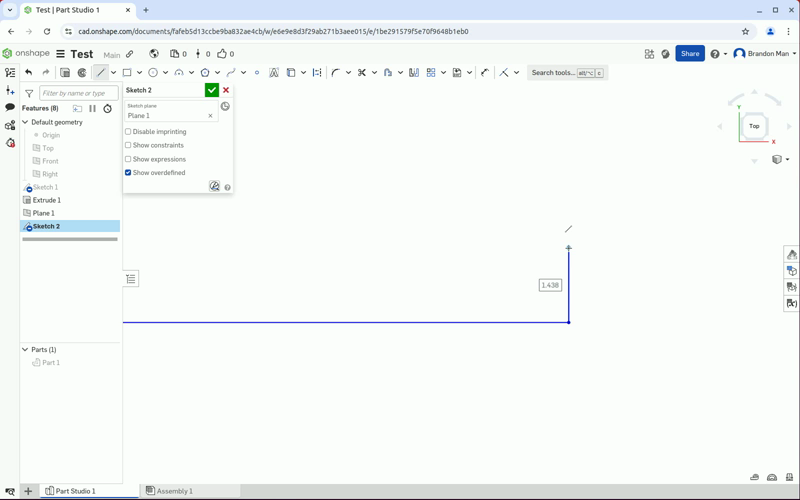
scroll(-6)
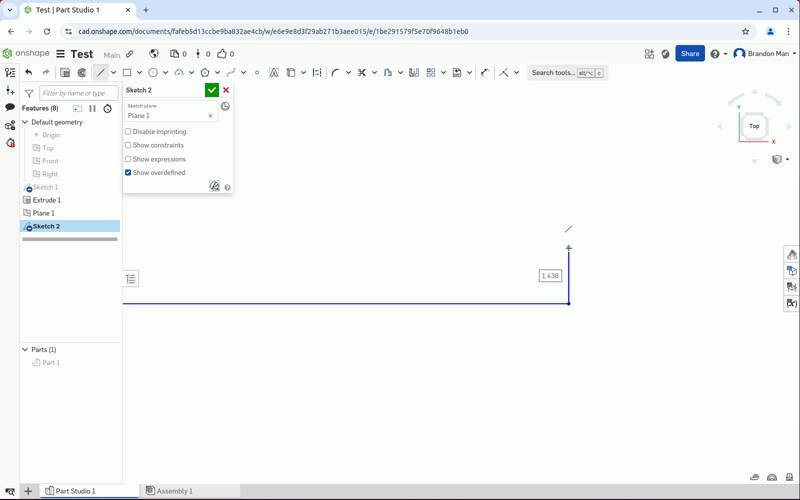
scroll(-6)
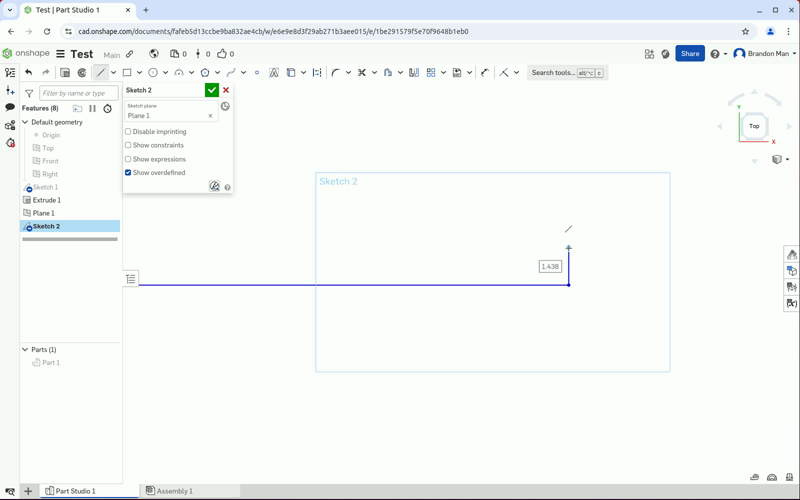
scroll(-6)
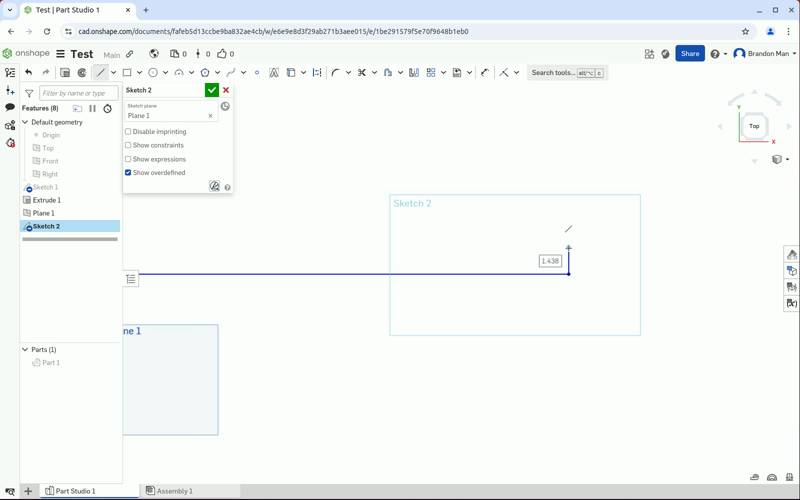
scroll(-6)
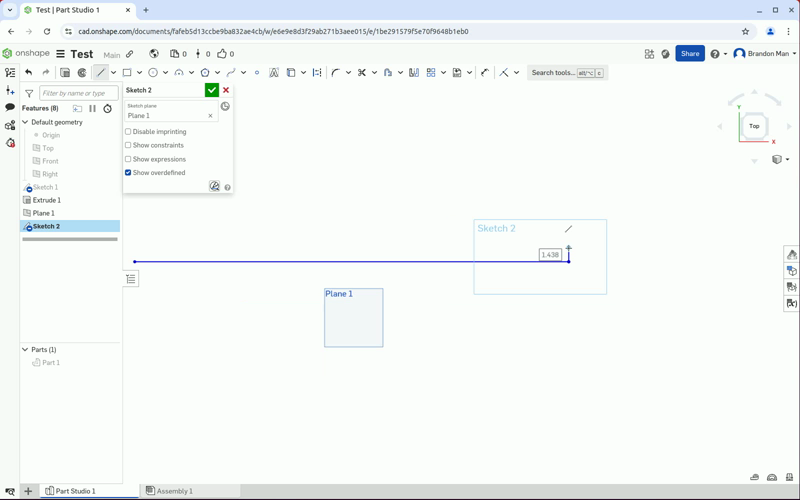
scroll(-6)
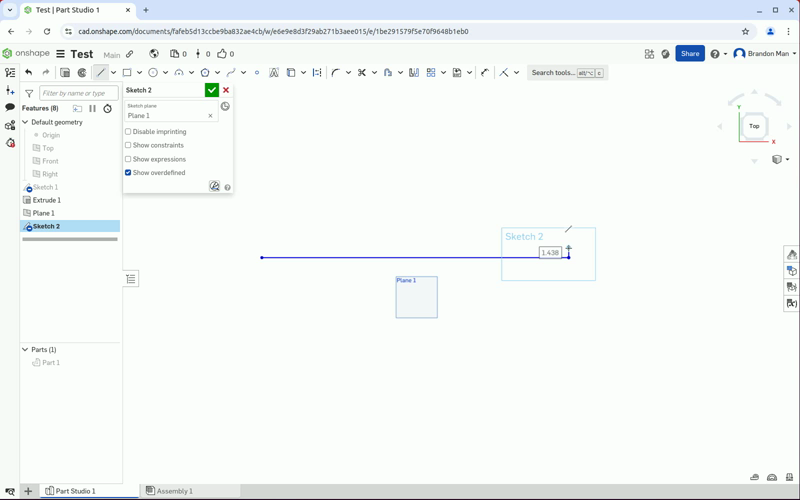
scroll(-6)
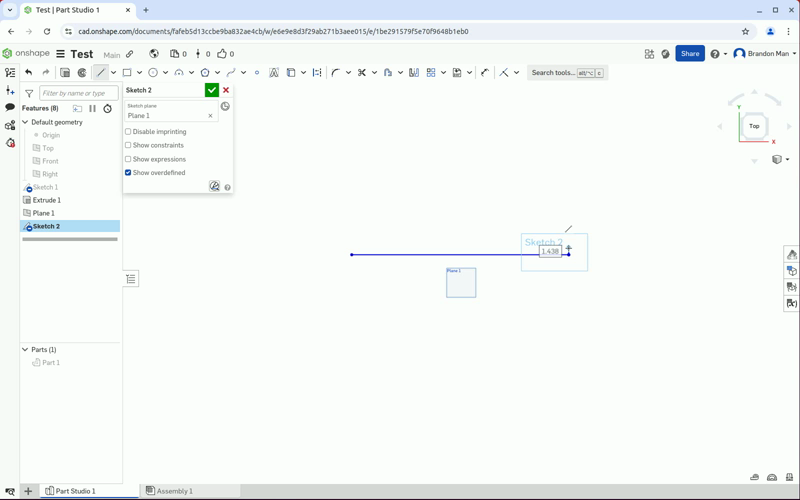
key_up(shift)
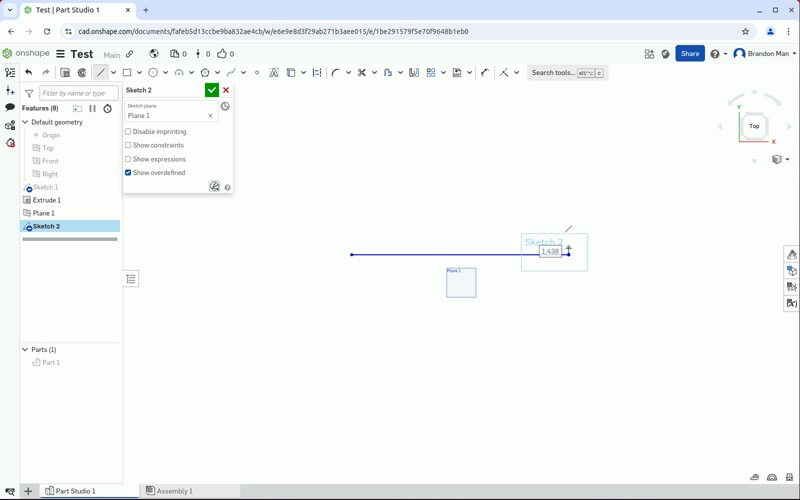
key_down(shift)
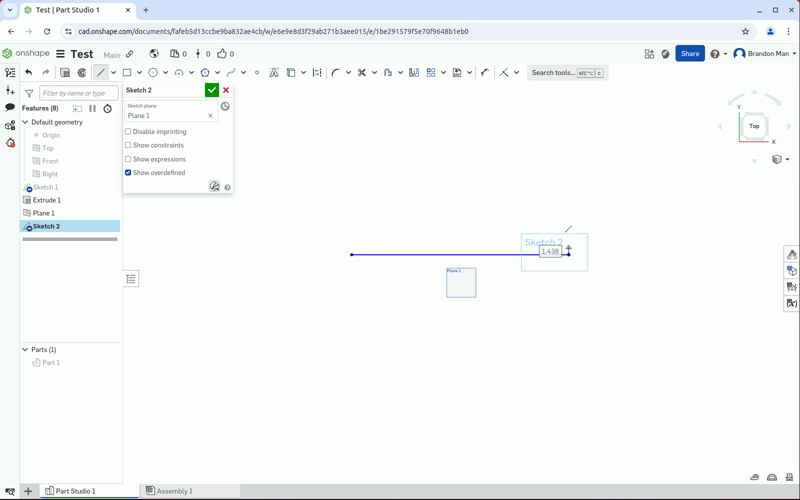
mouse_move(589, 247)
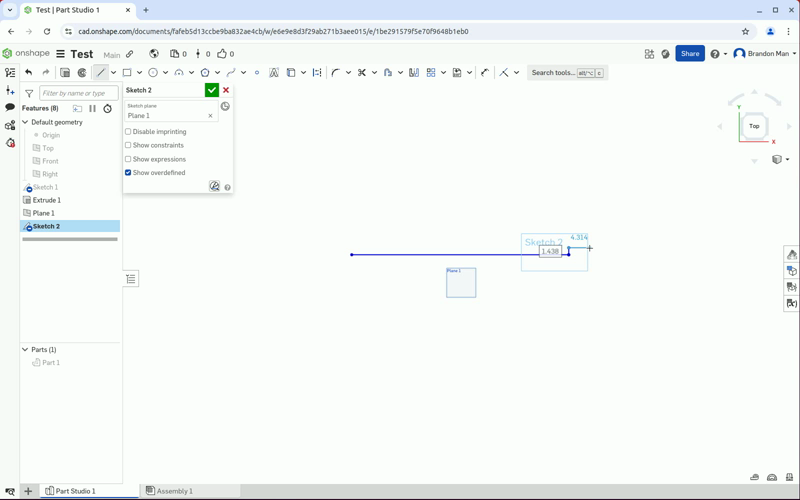
mouse_move(561, 247)
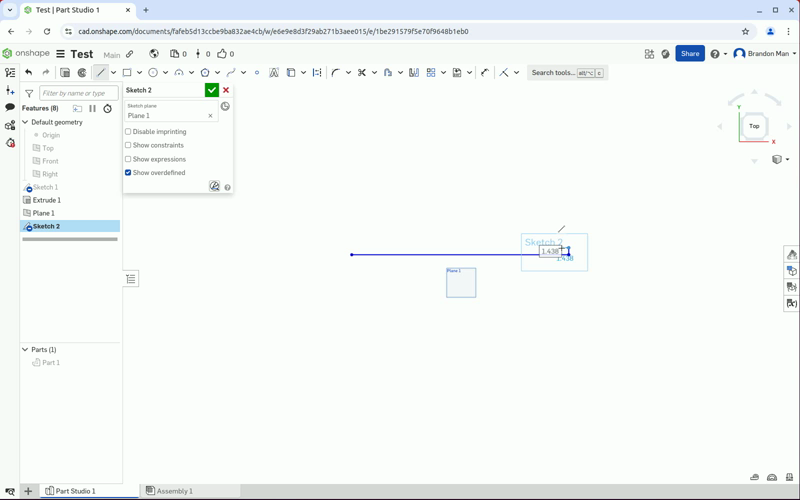
scroll(6)
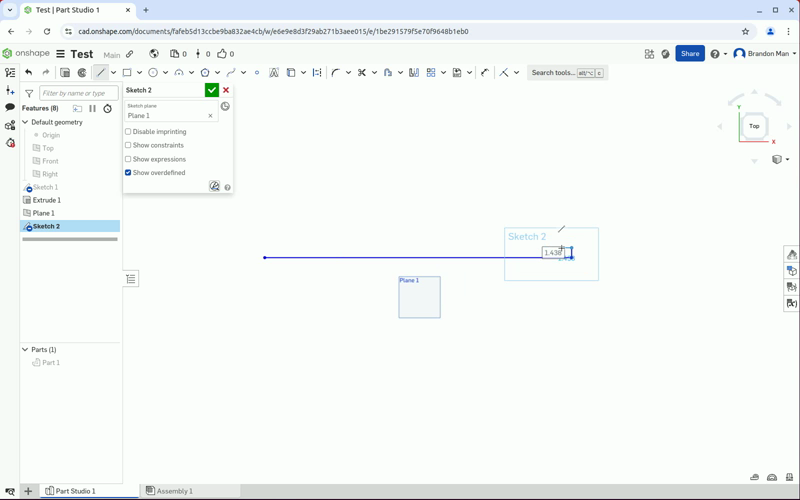
scroll(6)
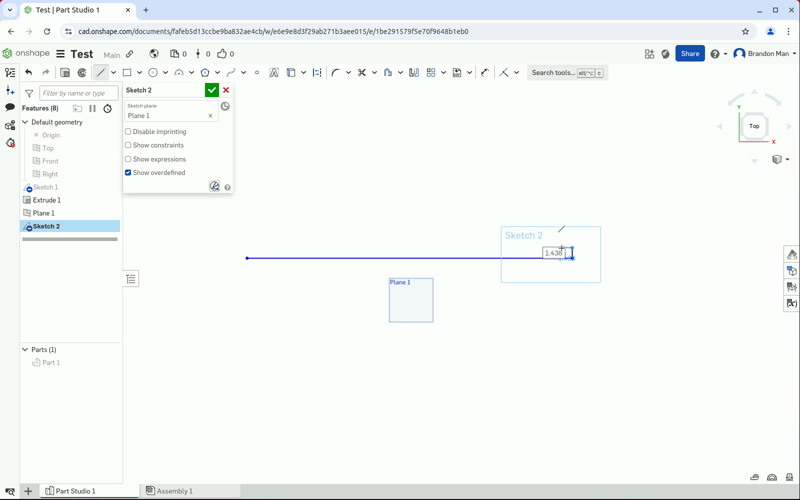
scroll(6)
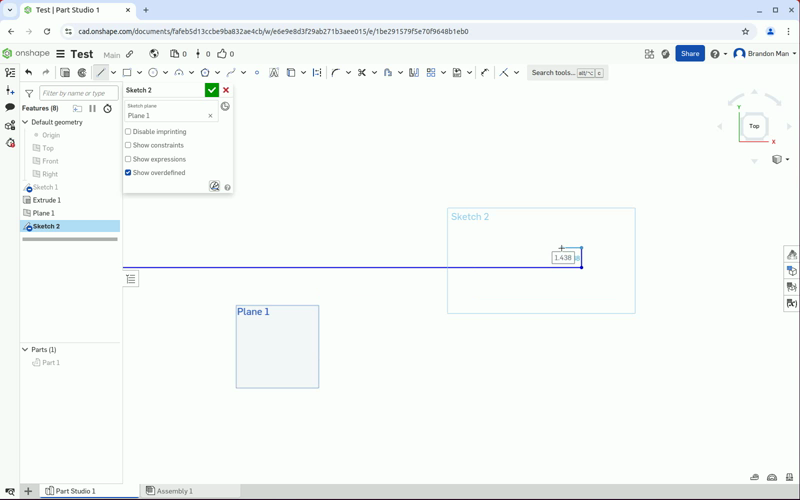
scroll(6)
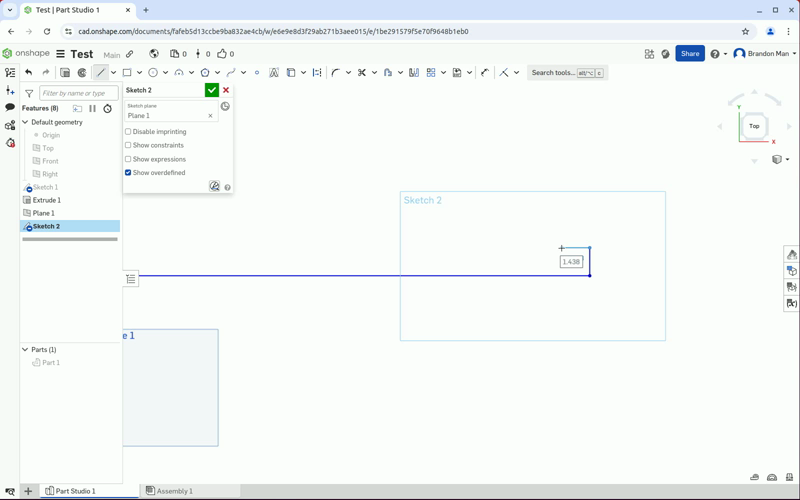
scroll(6)
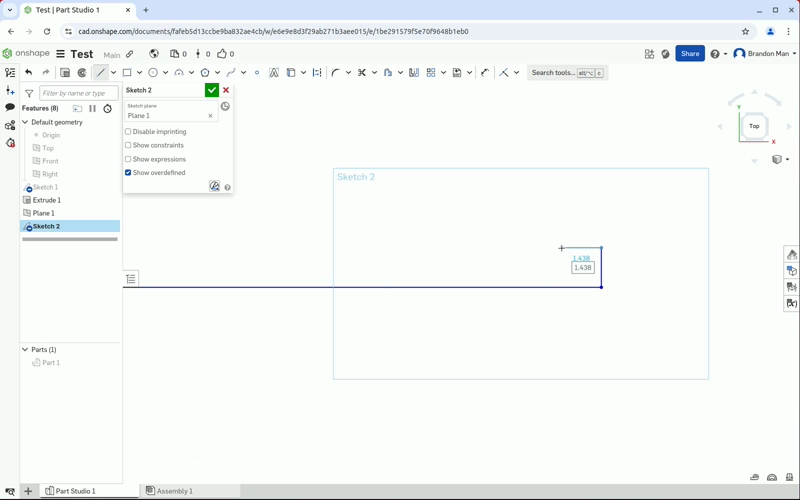
scroll(6)
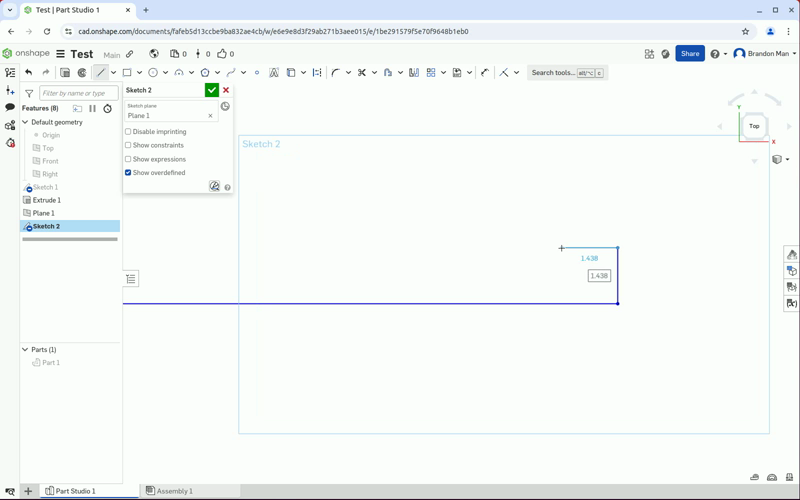
scroll(6)
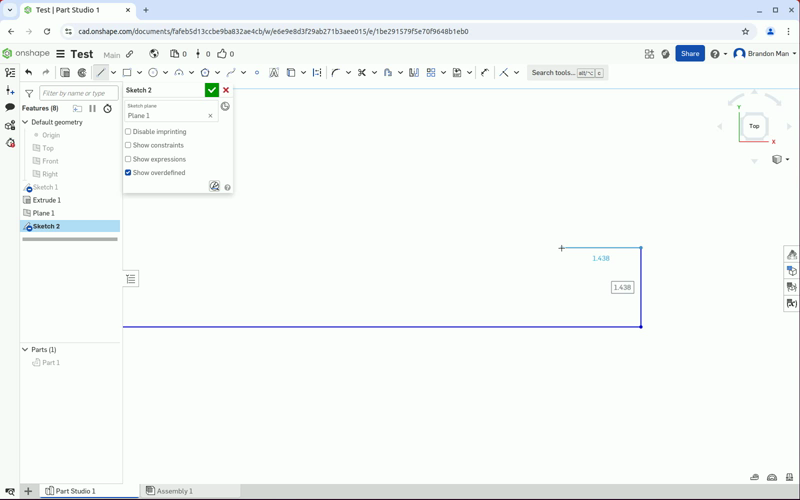
click(561, 247)
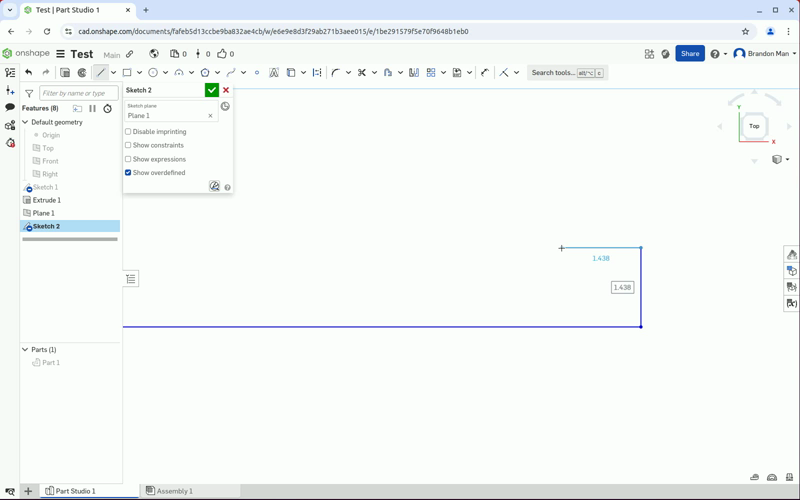
scroll(-6)
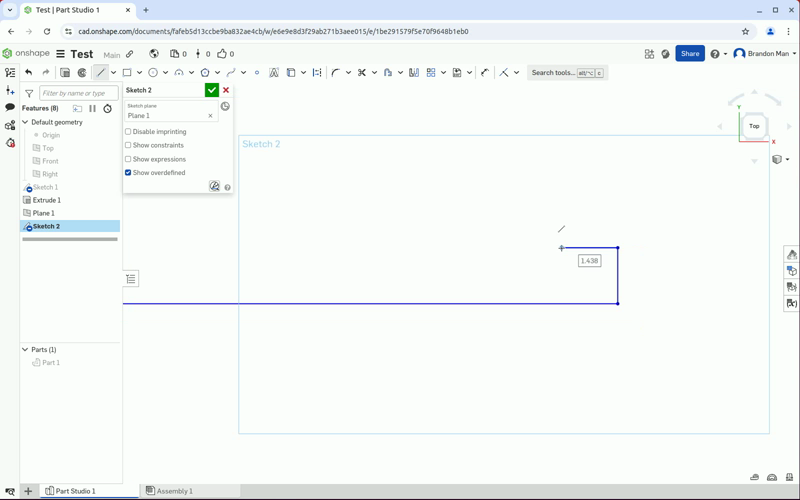
scroll(-6)
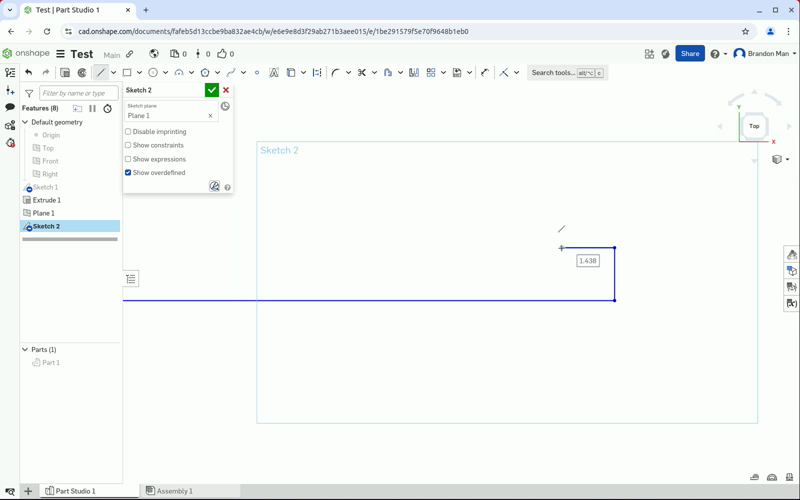
scroll(-6)
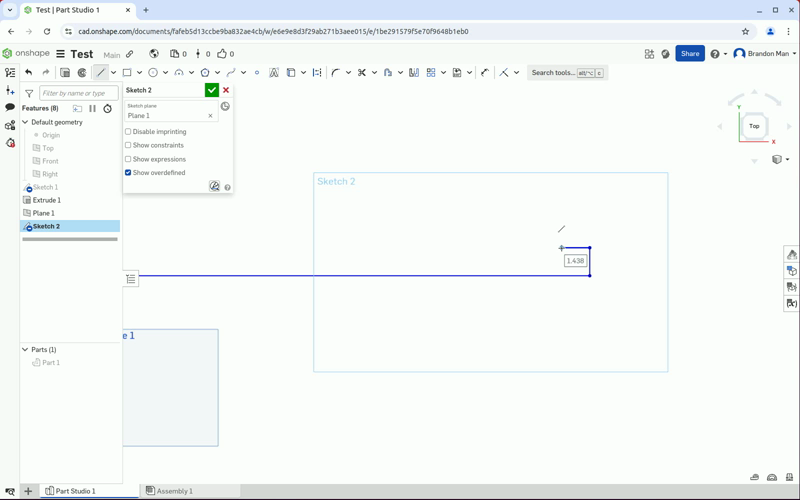
scroll(-6)
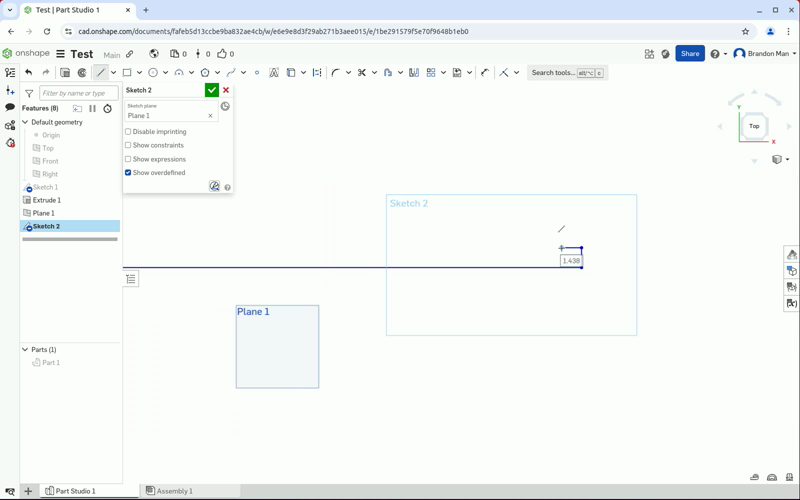
scroll(-6)
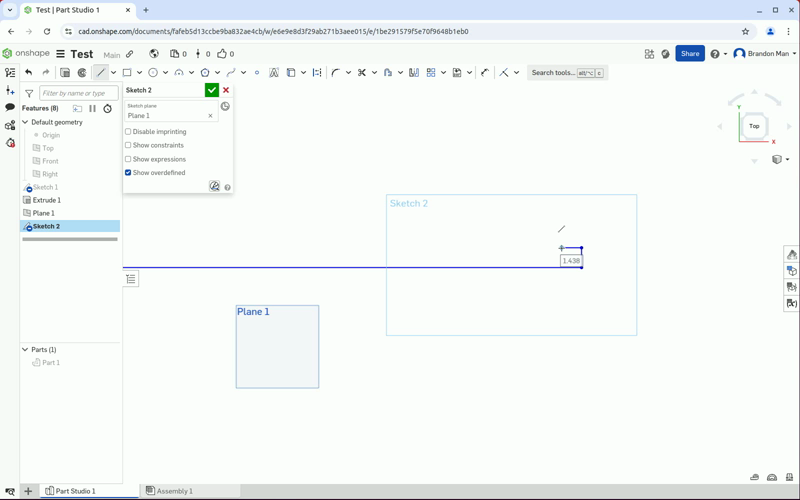
scroll(-6)
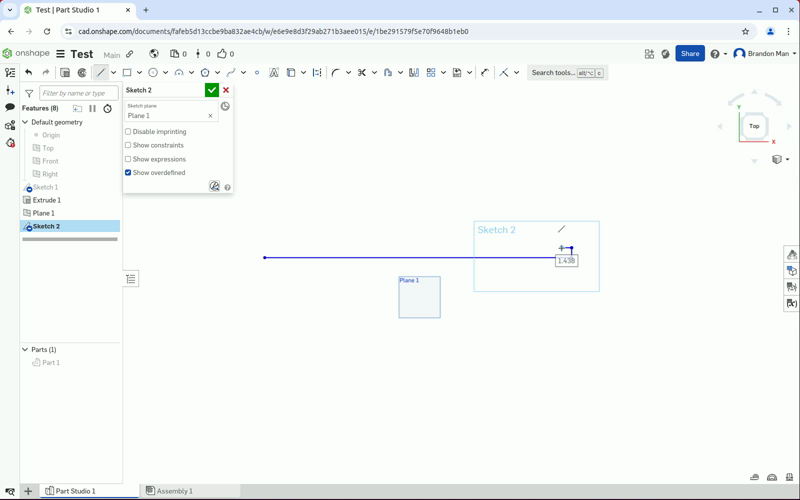
scroll(-6)
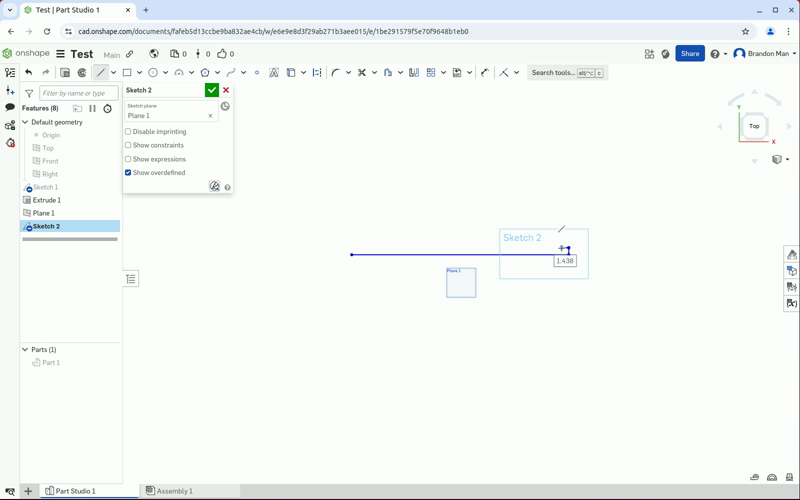
key_up(shift)
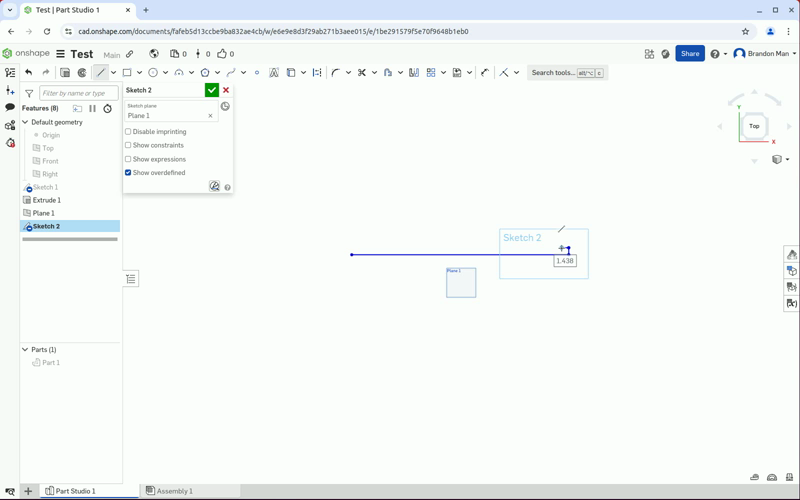
key_down(shift)
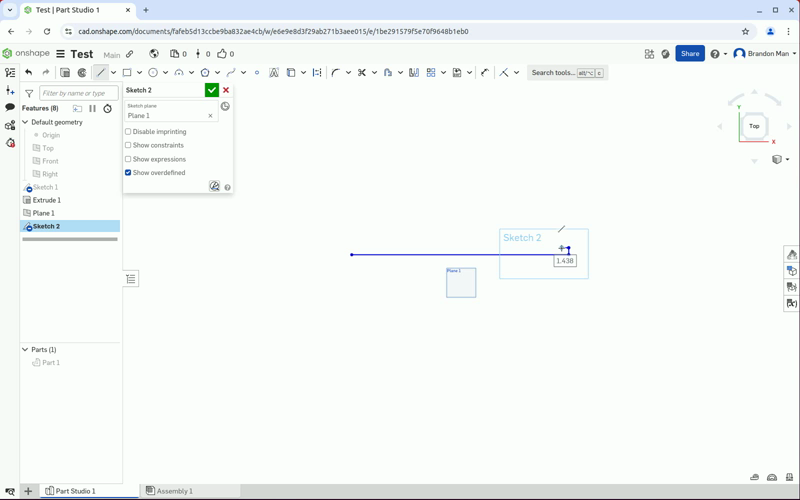
mouse_move(358, 247)
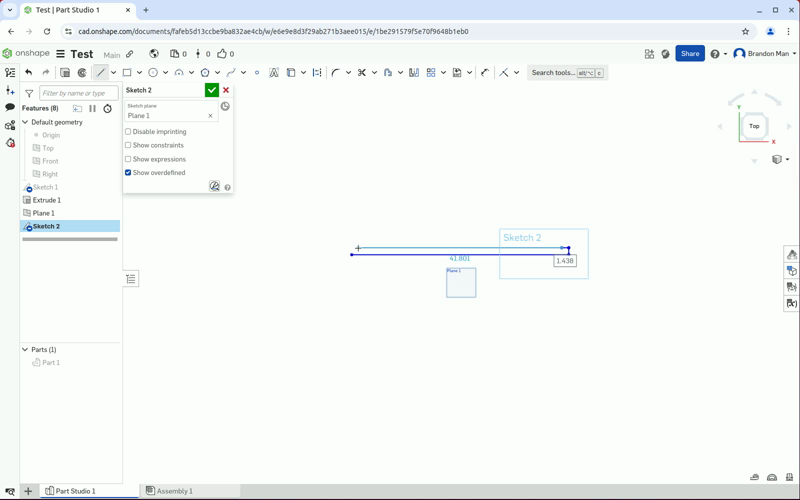
click(358, 247)
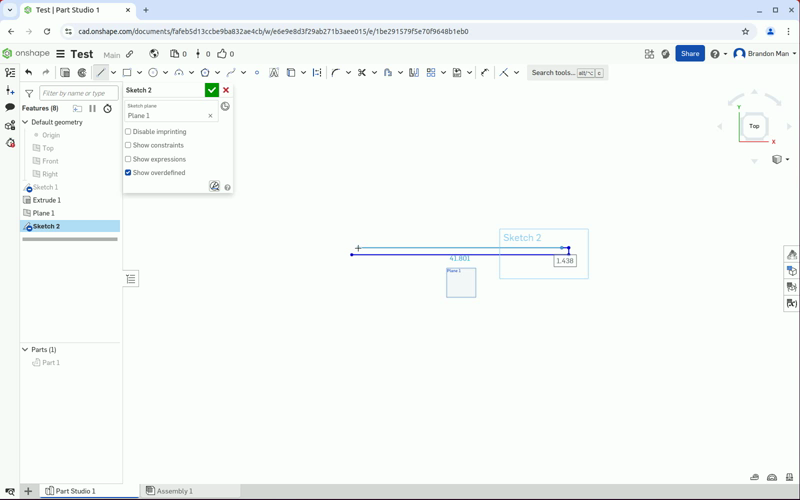
key_up(shift)
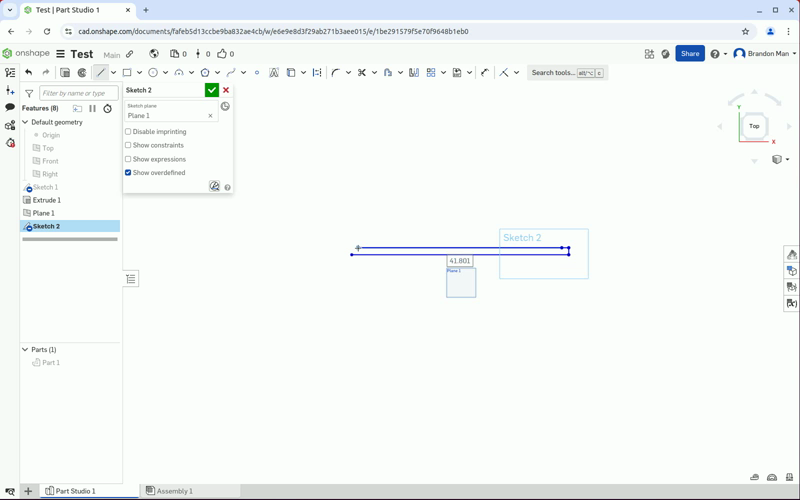
key_down(shift)
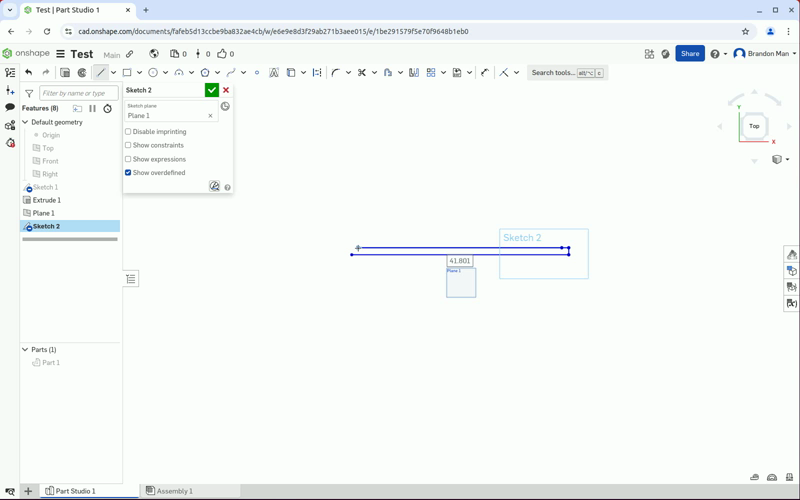
mouse_move(388, 247)
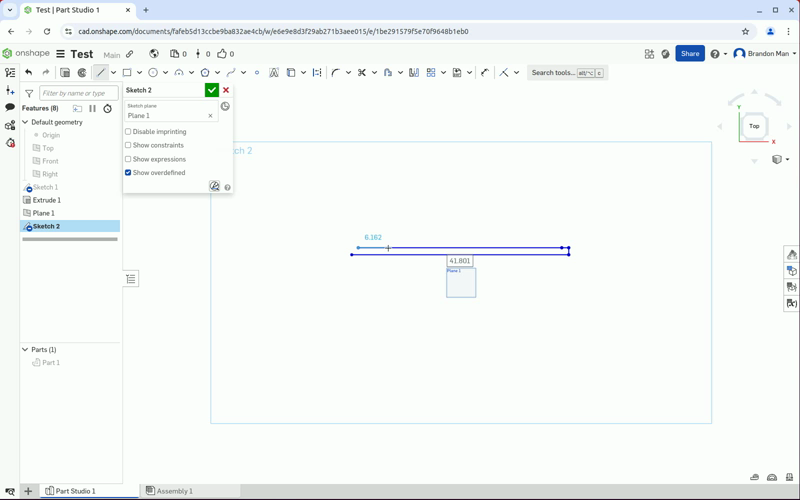
mouse_move(351, 247)
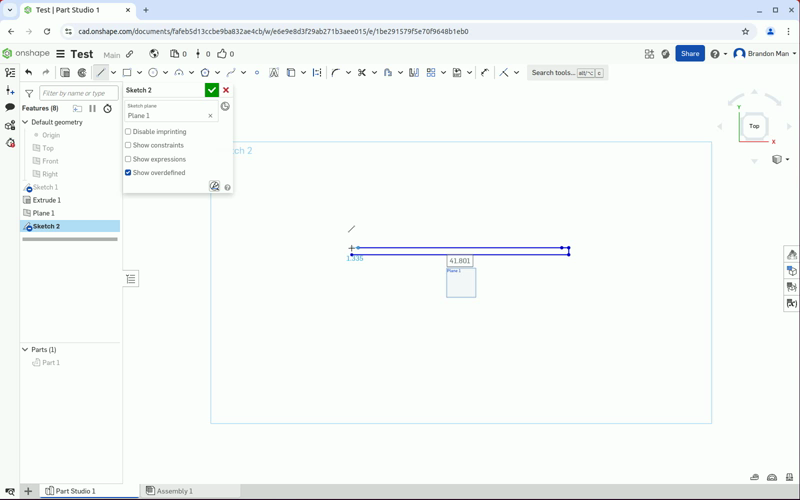
scroll(6)
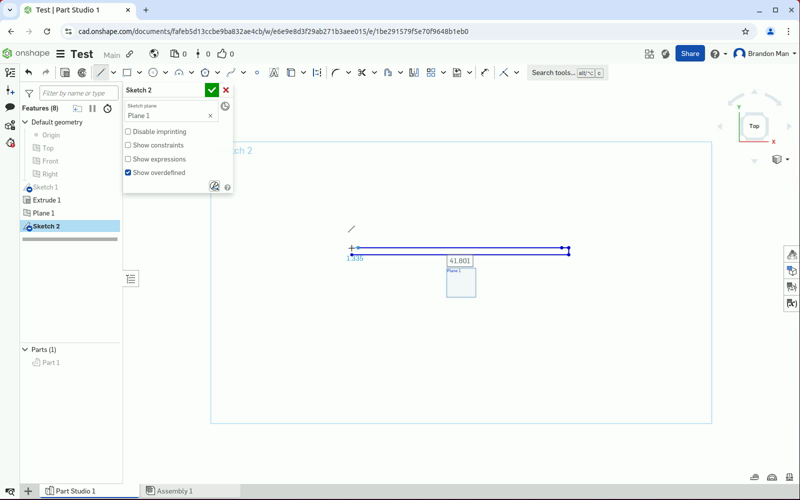
scroll(6)
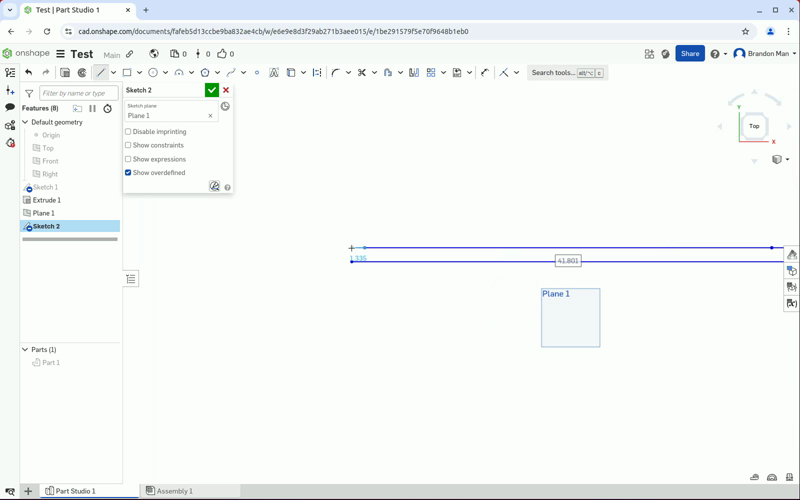
scroll(6)
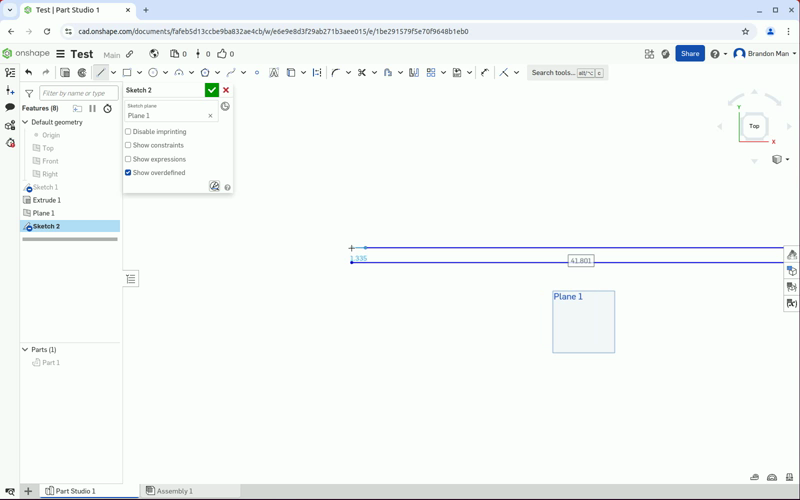
scroll(6)
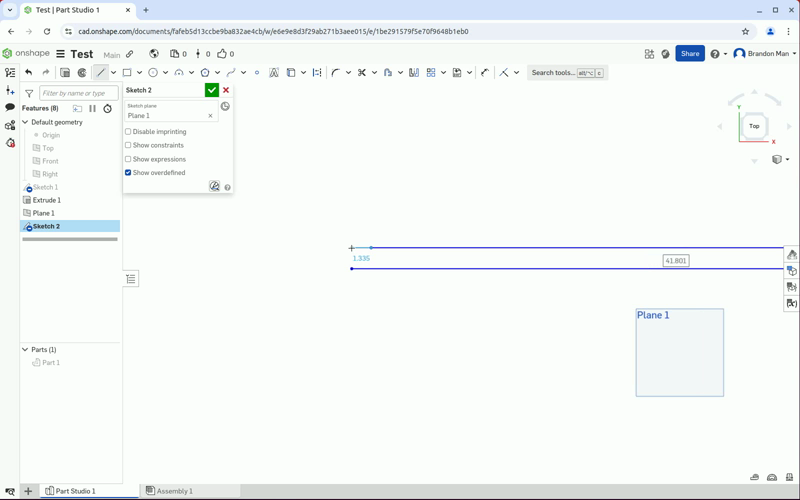
scroll(6)
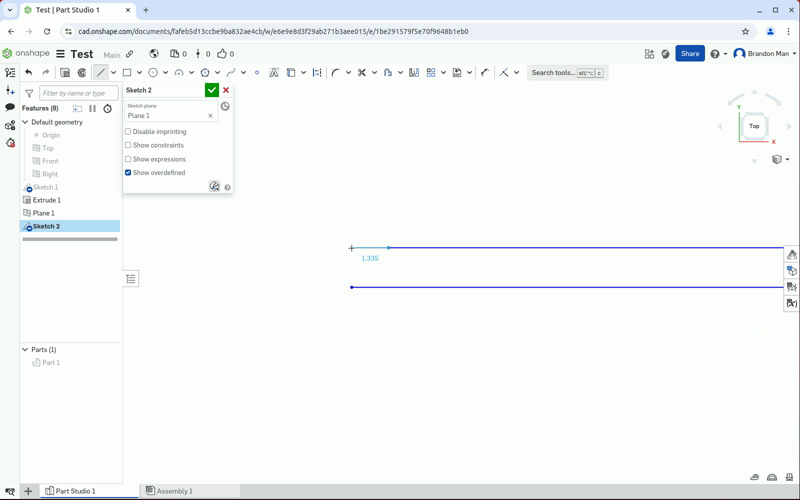
scroll(6)
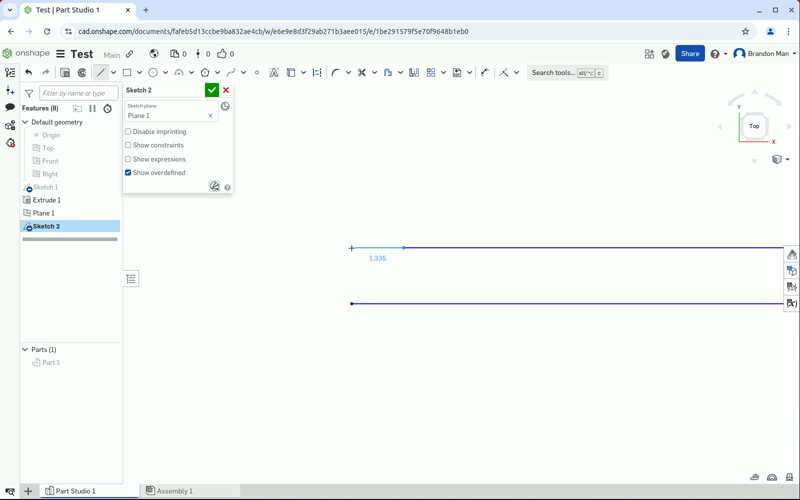
scroll(6)
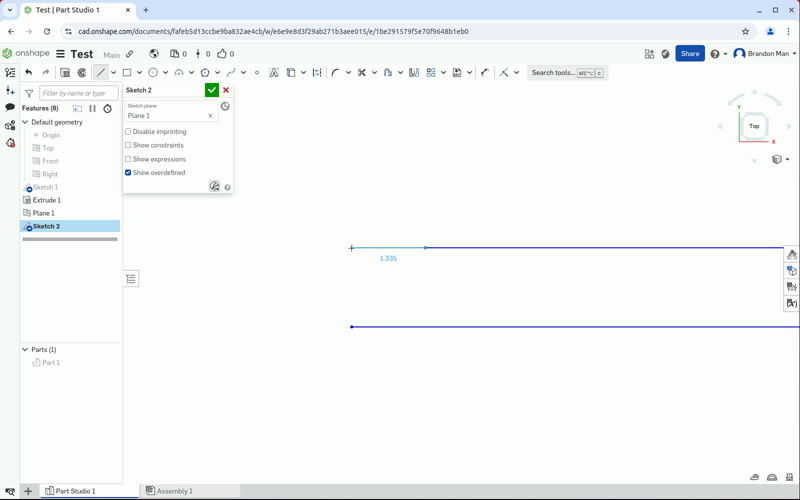
click(351, 247)
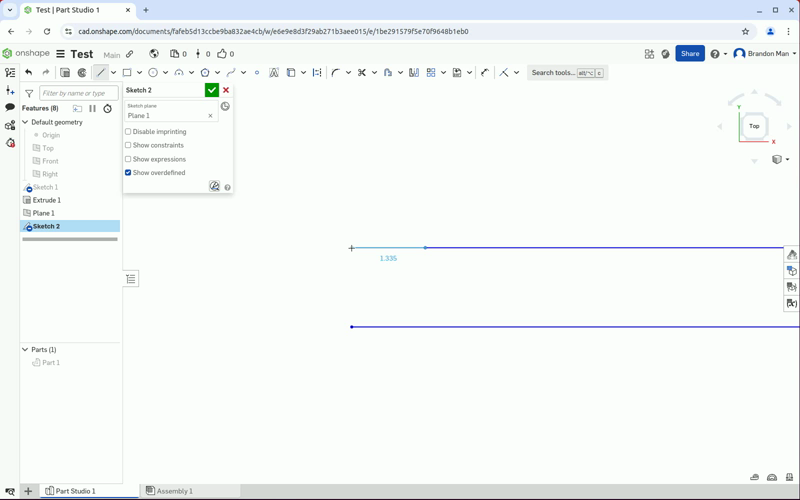
scroll(-6)
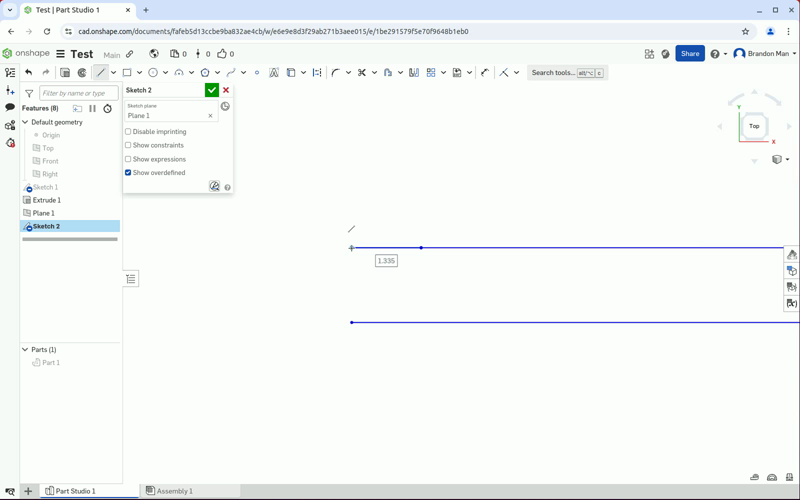
scroll(-6)
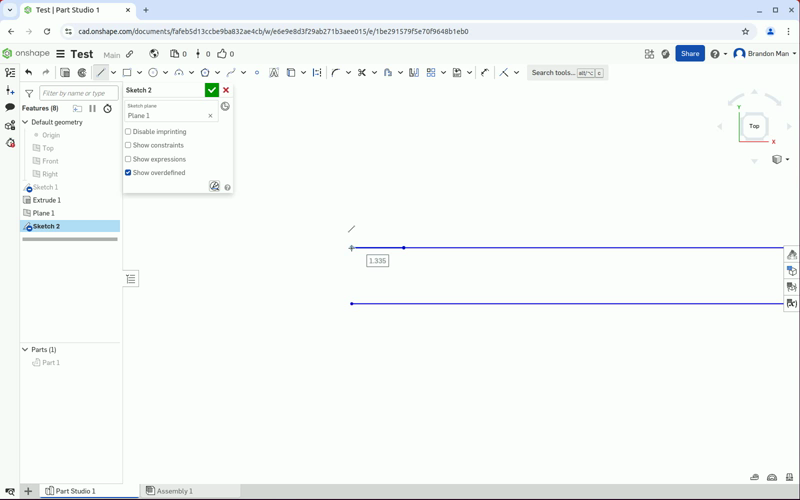
scroll(-6)
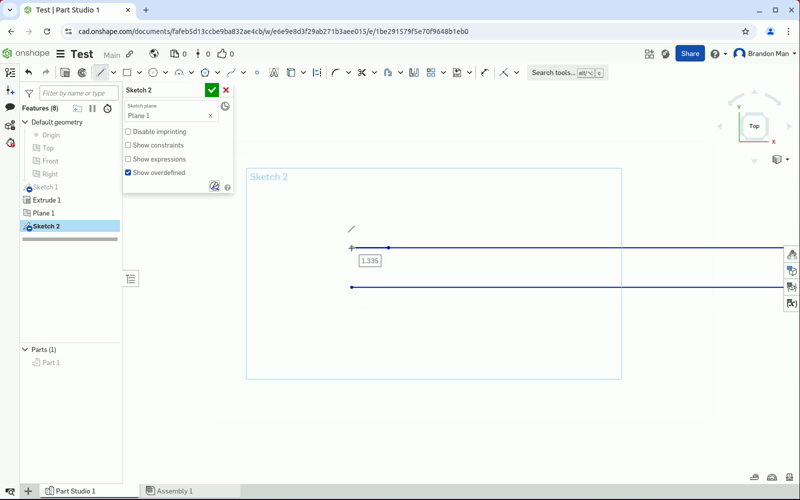
scroll(-6)
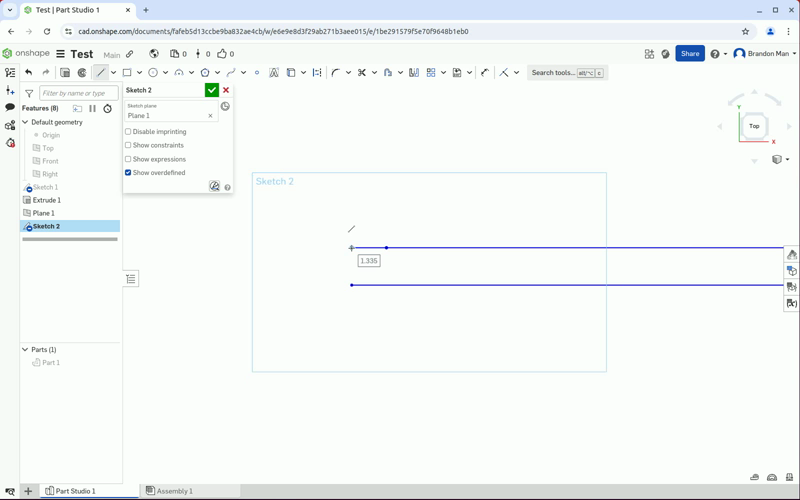
scroll(-6)
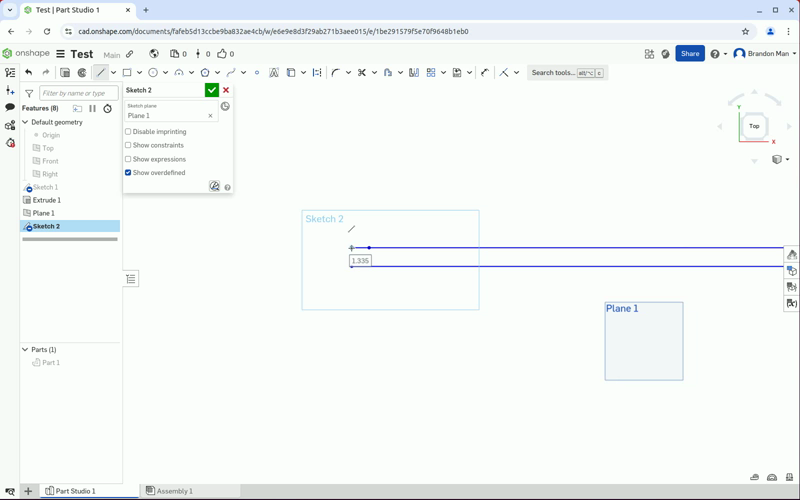
scroll(-6)
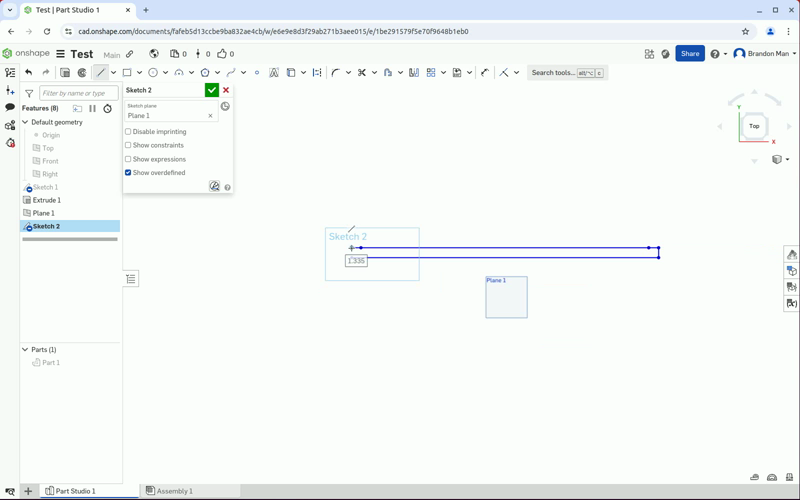
scroll(-6)
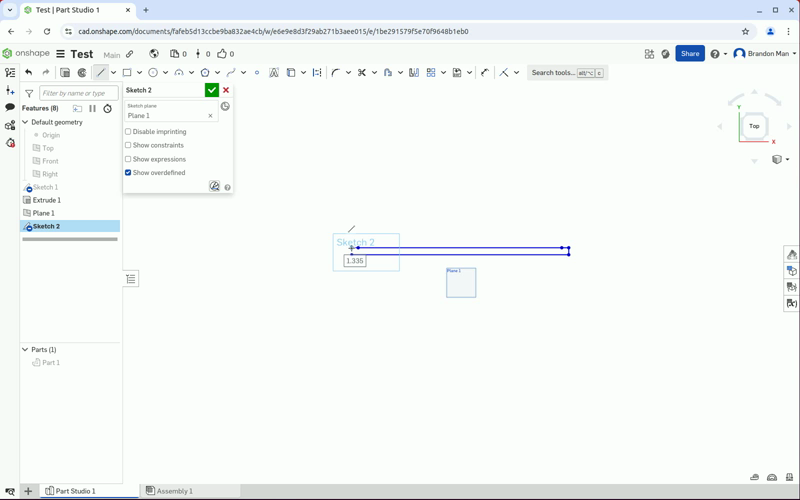
key_up(shift)
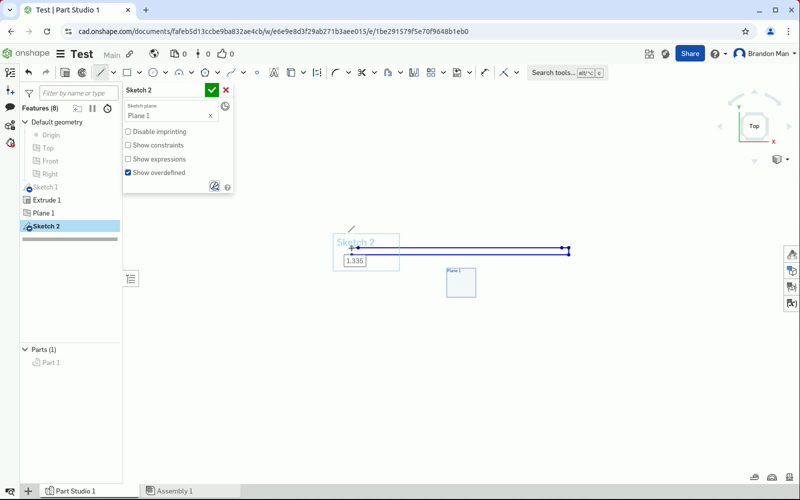
mouse_move(381, 247)
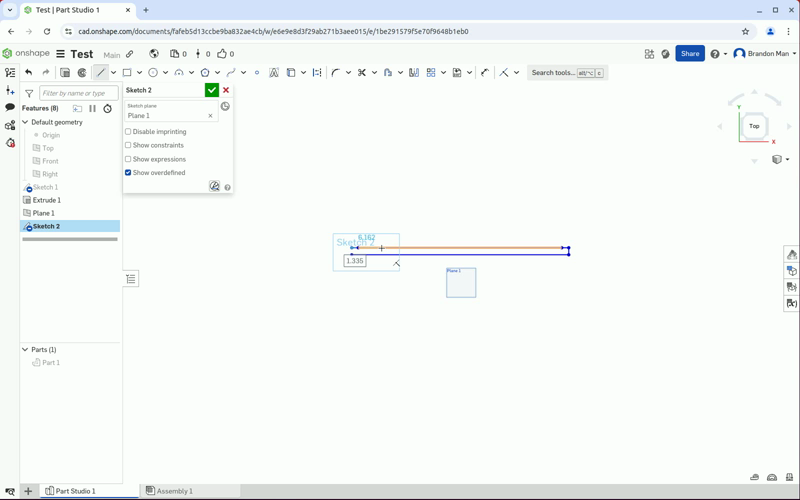
key_down(shift)
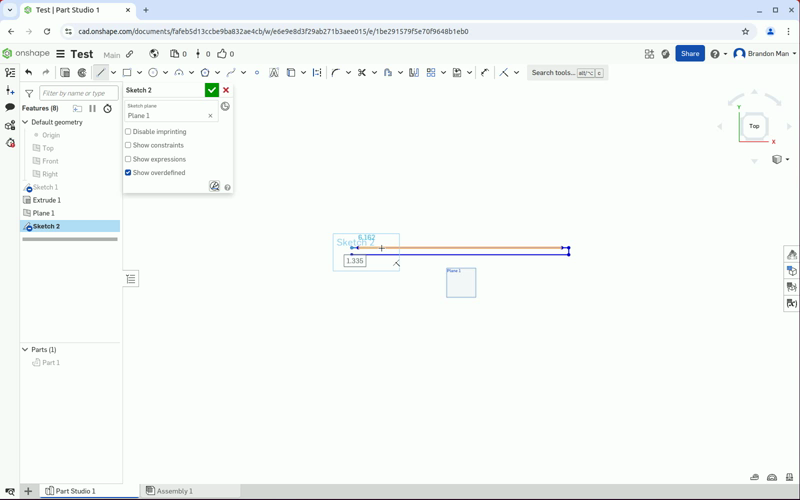
mouse_move(351, 254)
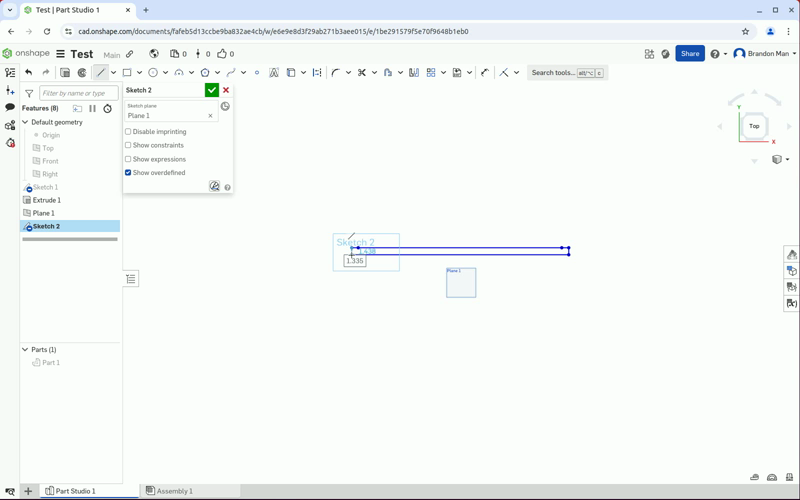
scroll(6)
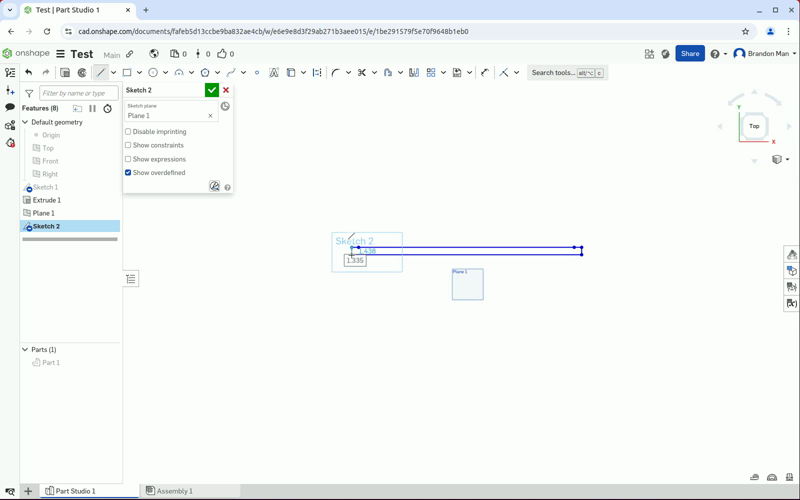
scroll(6)
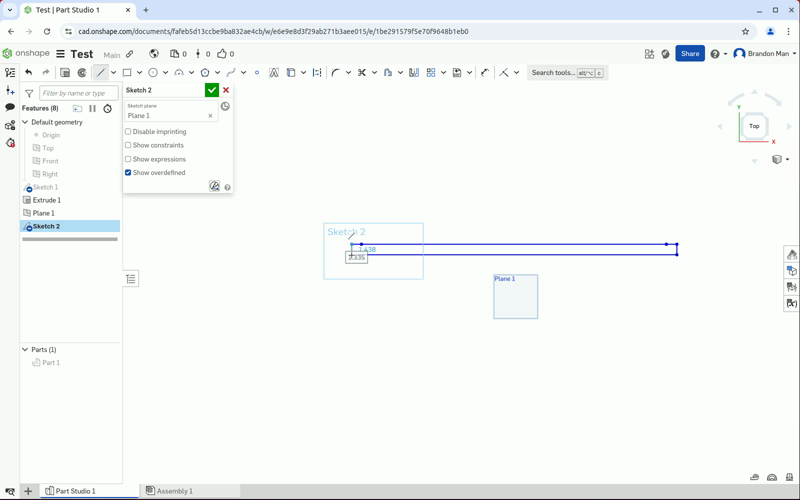
scroll(6)
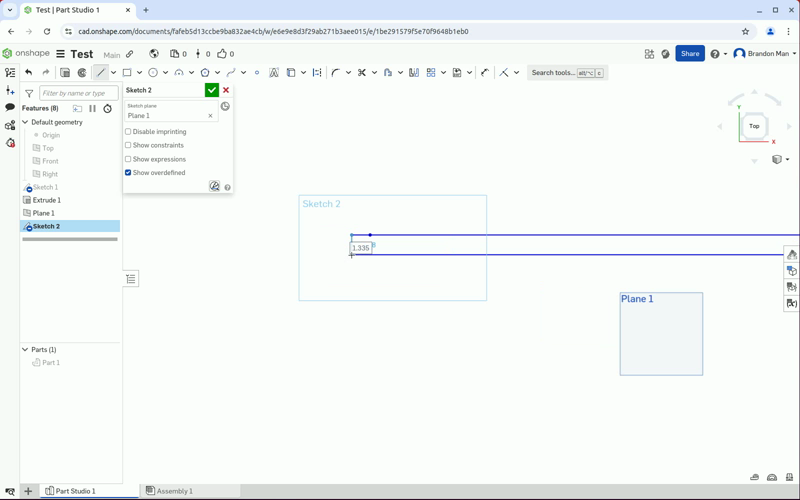
scroll(6)
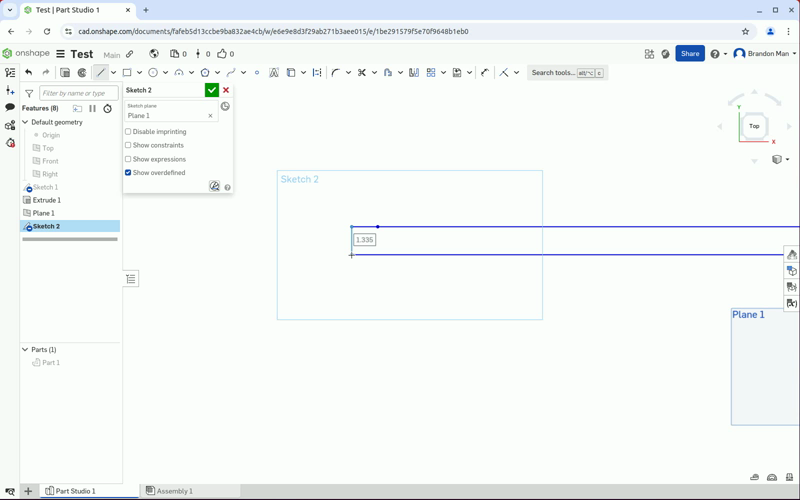
scroll(6)
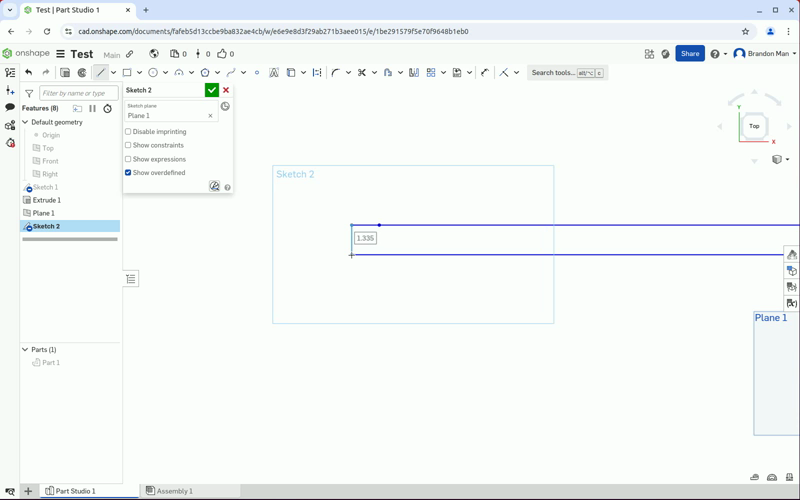
scroll(6)
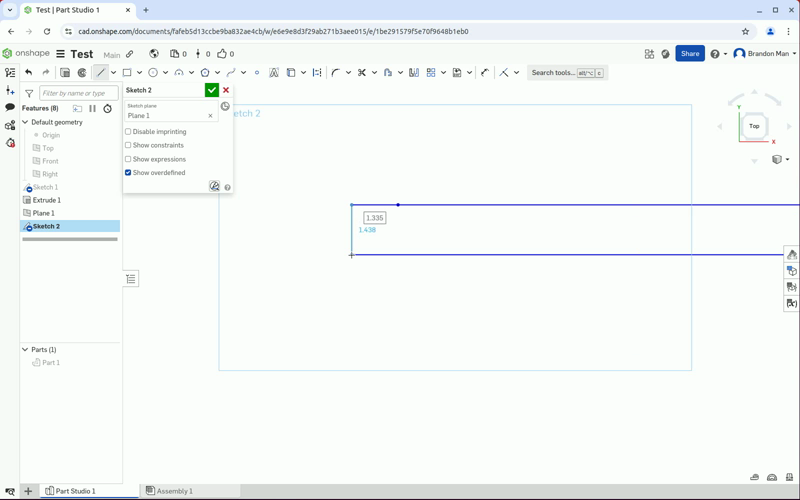
scroll(6)
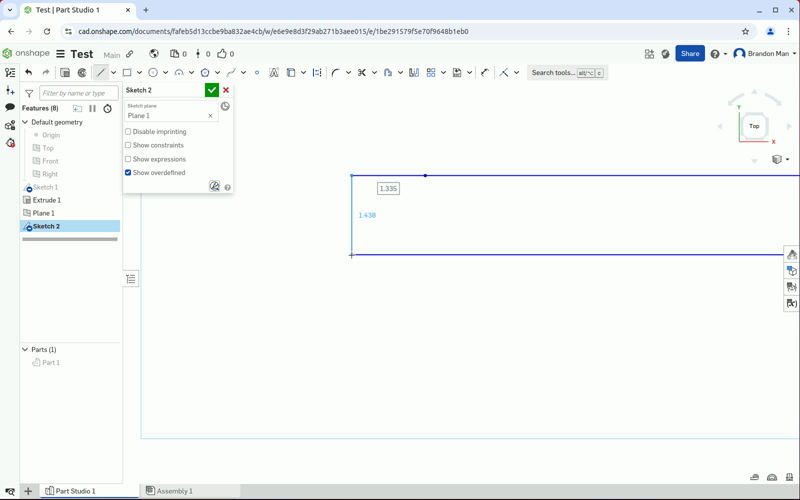
key_up(shift)
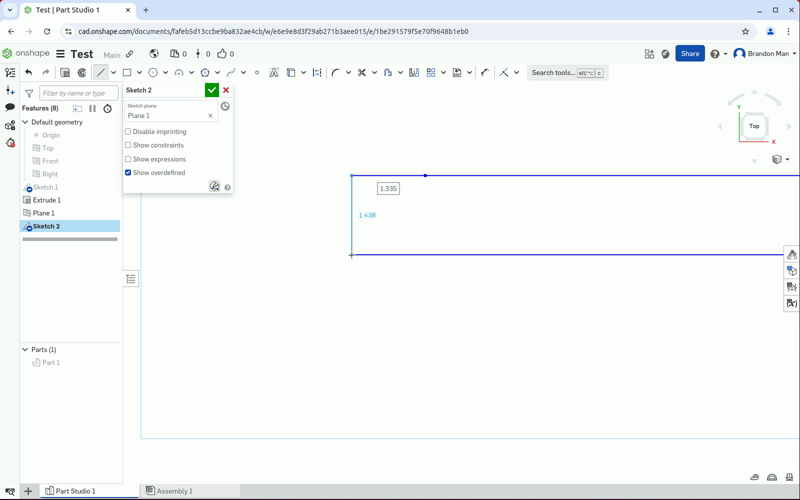
click(351, 254)
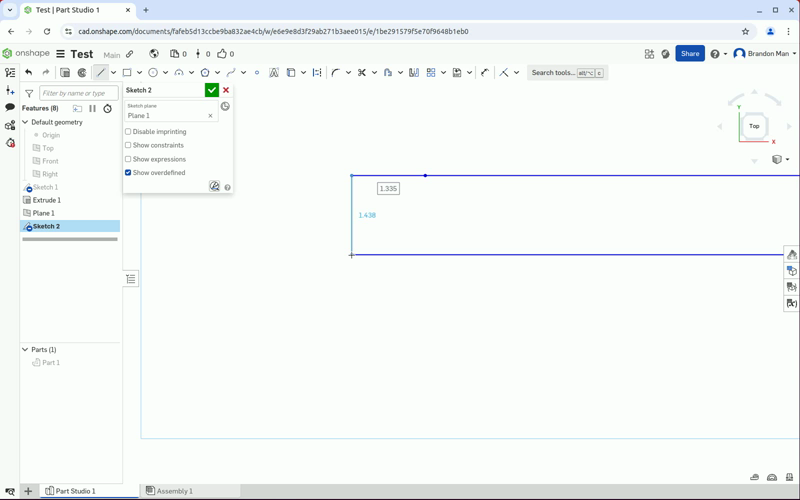
scroll(-6)
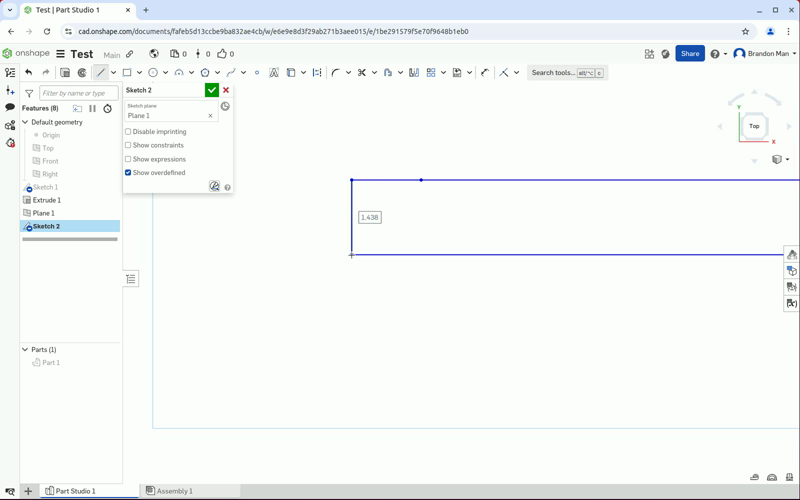
scroll(-6)
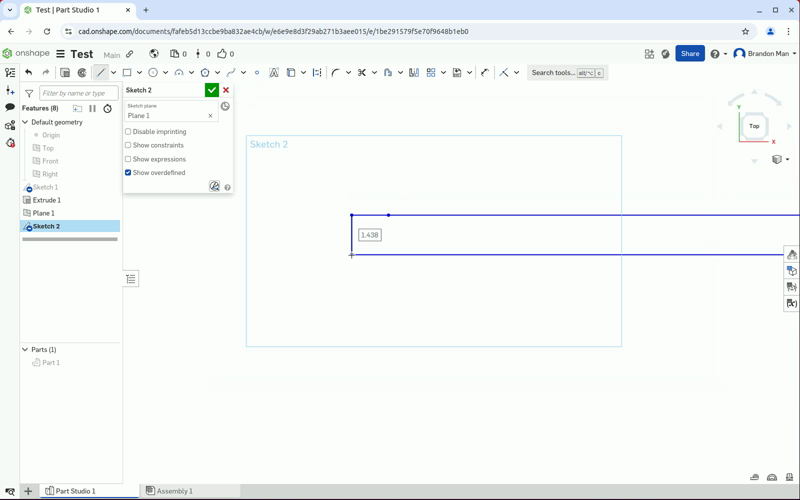
scroll(-6)
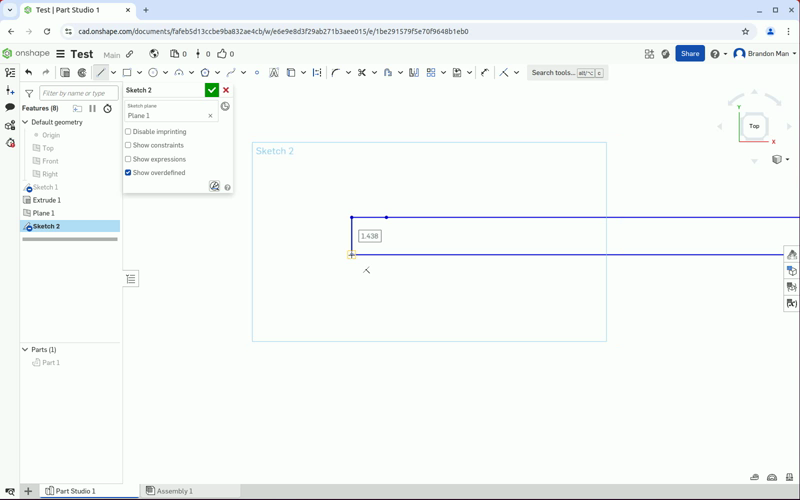
scroll(-6)
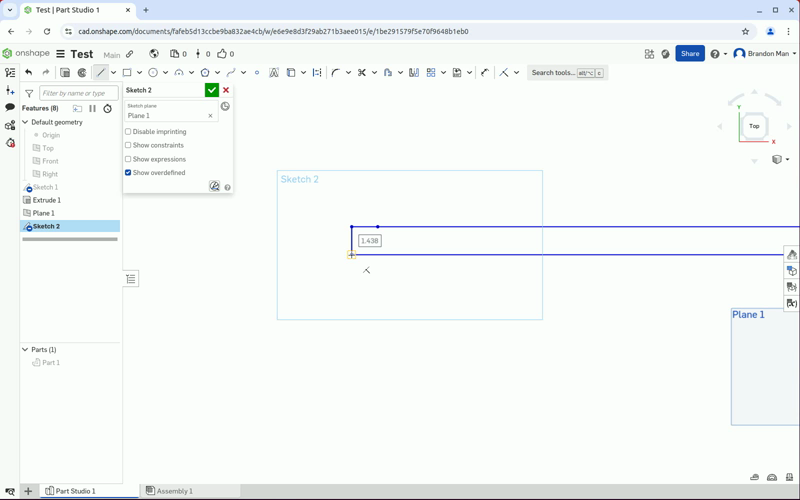
scroll(-6)
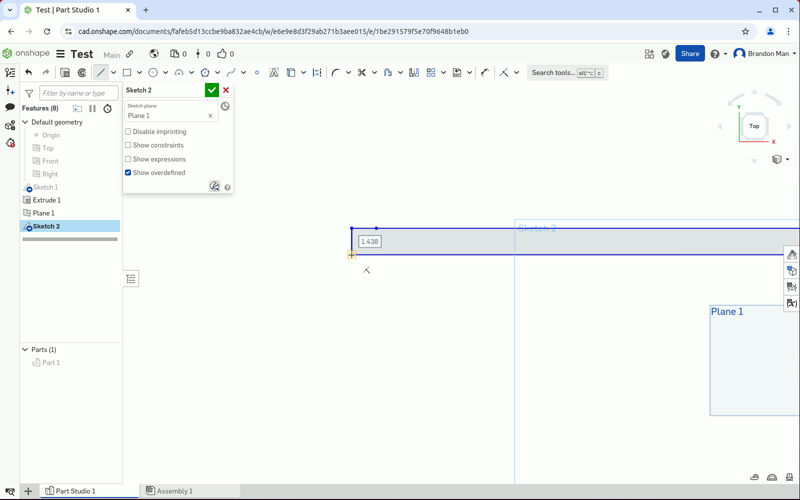
scroll(-6)
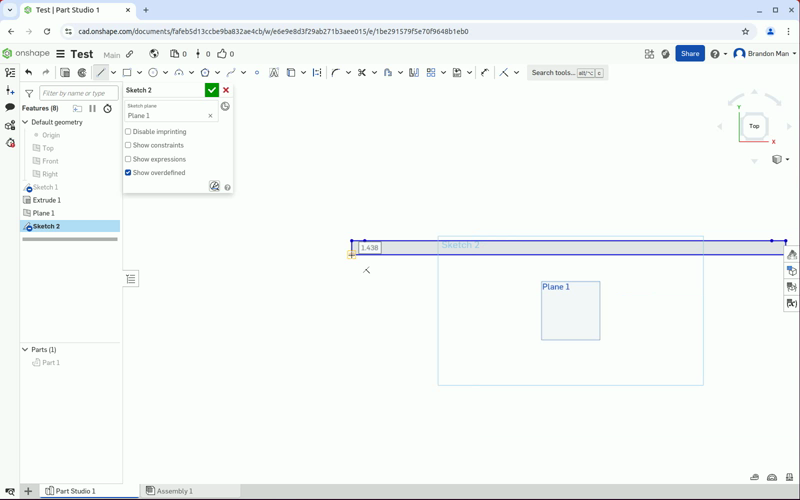
scroll(-6)
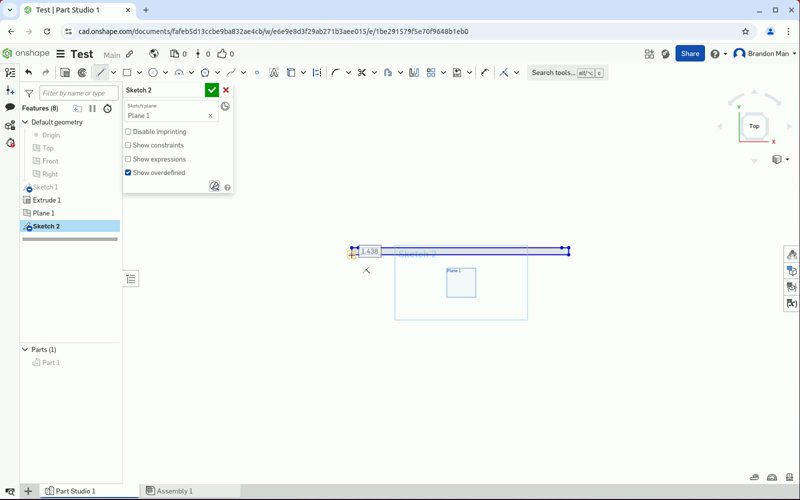
key(esc)
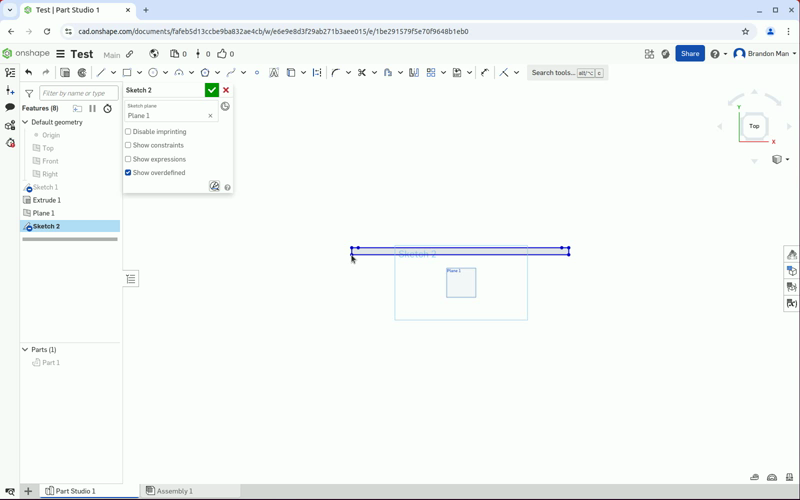
mouse_move(421, 251)
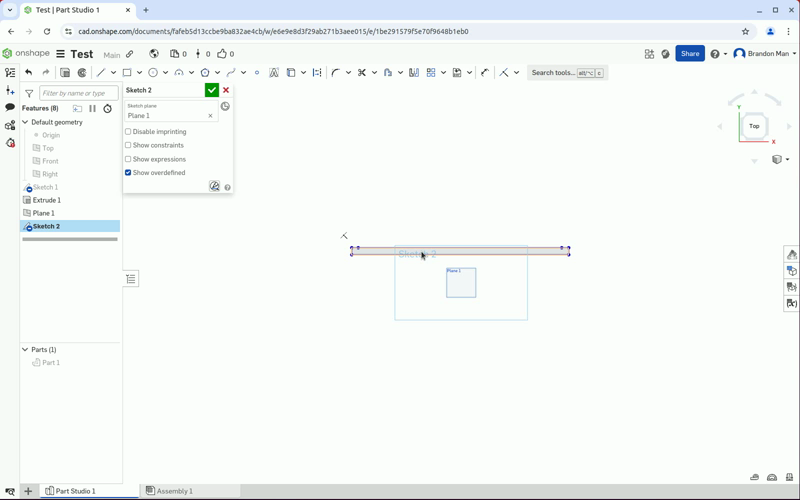
scroll(6)
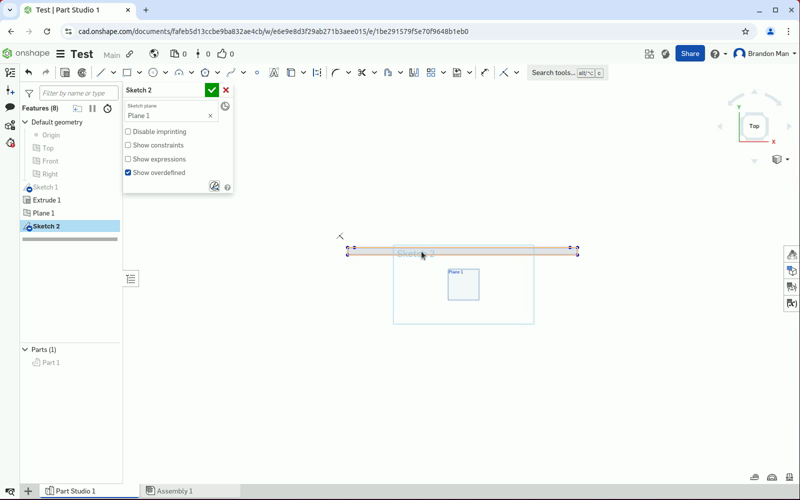
scroll(6)
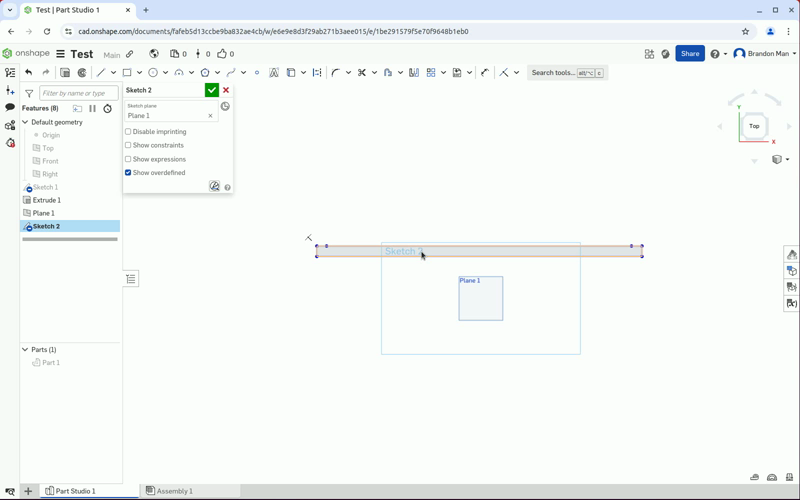
scroll(6)
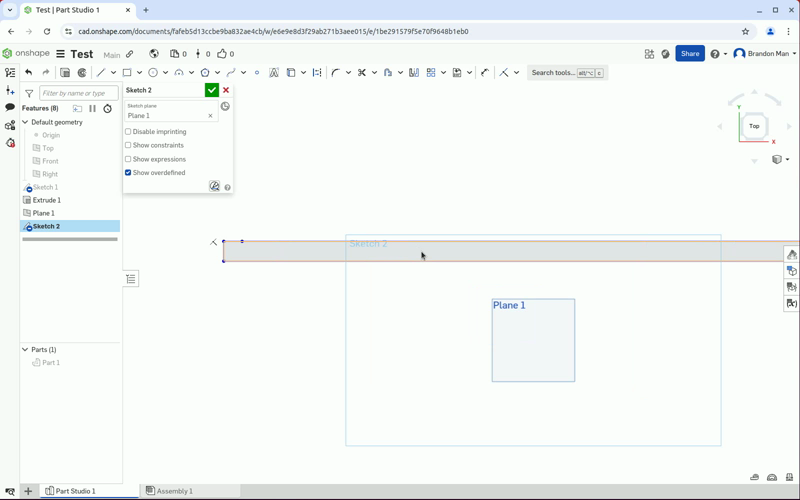
scroll(6)
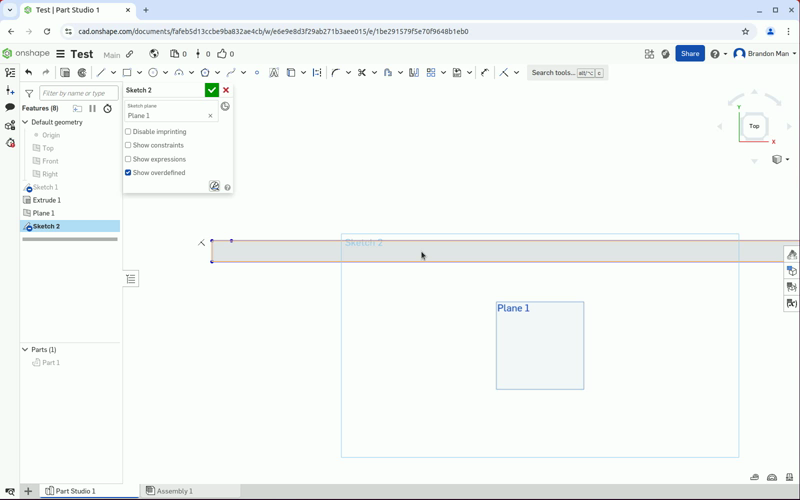
scroll(6)
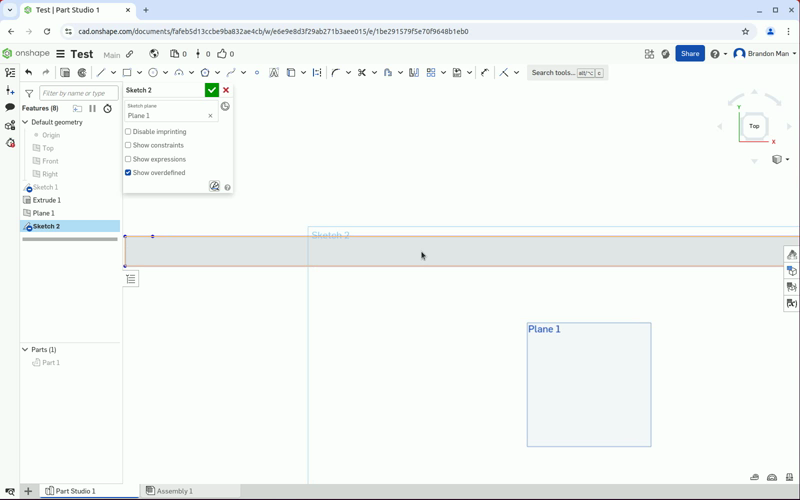
scroll(6)
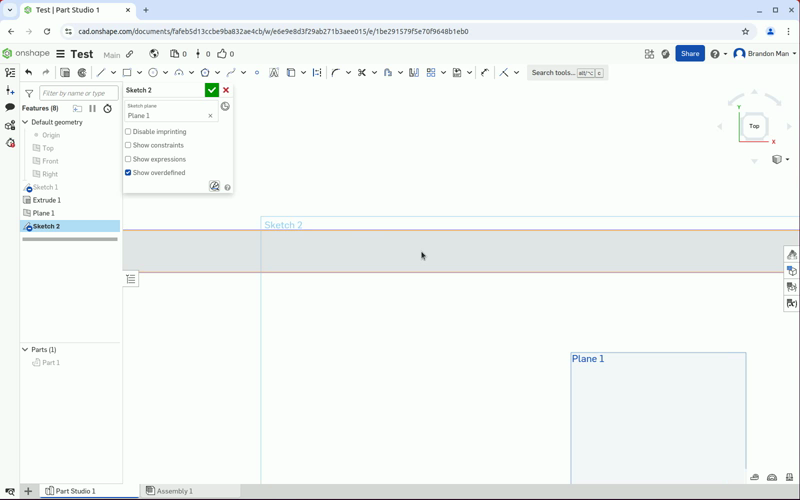
scroll(6)
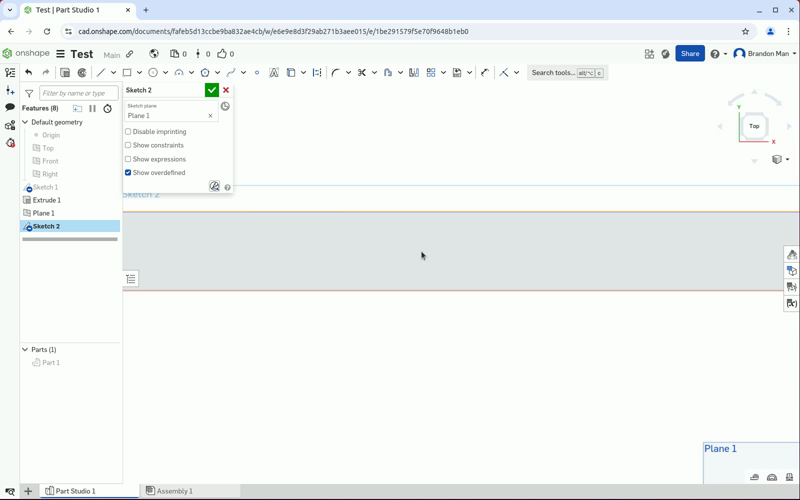
click(421, 251)
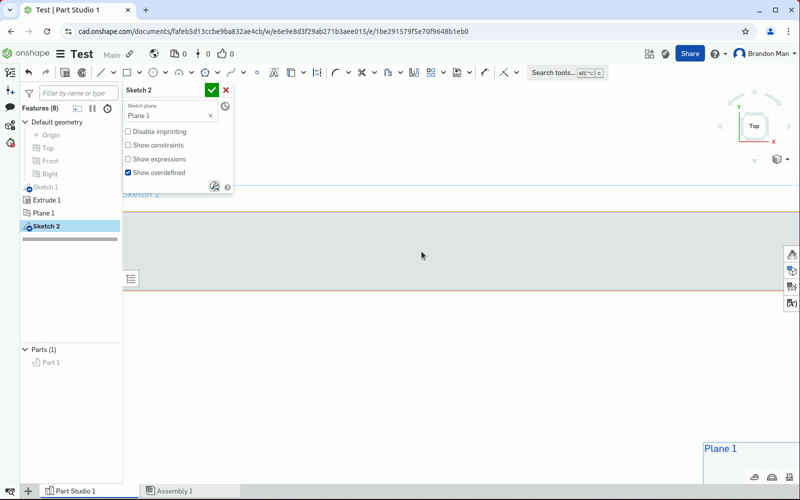
scroll(-6)
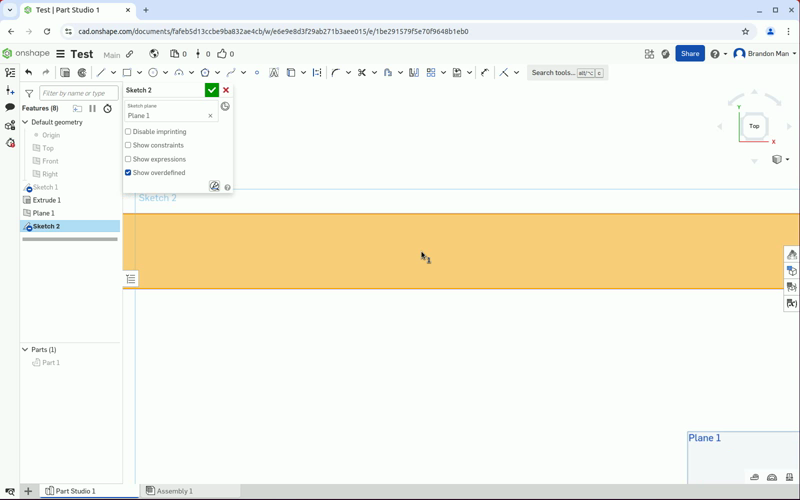
scroll(-6)
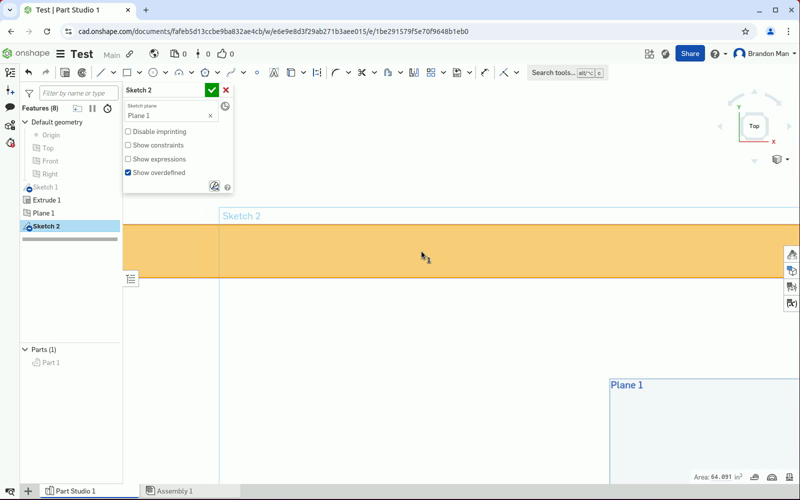
scroll(-6)
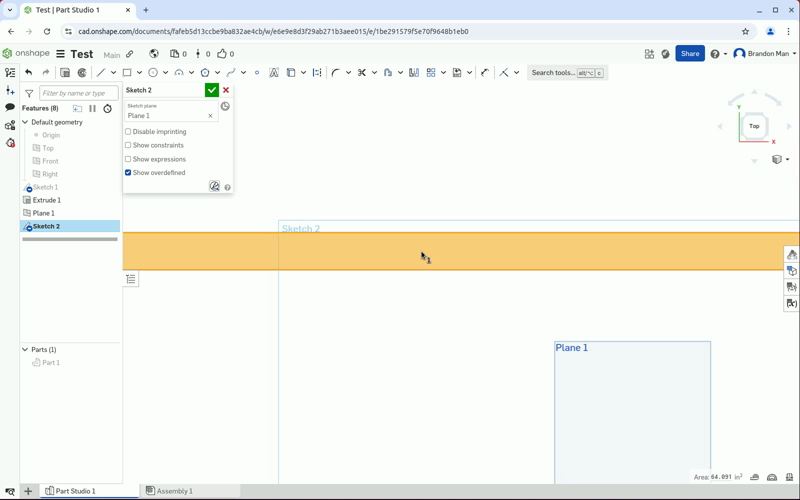
scroll(-6)
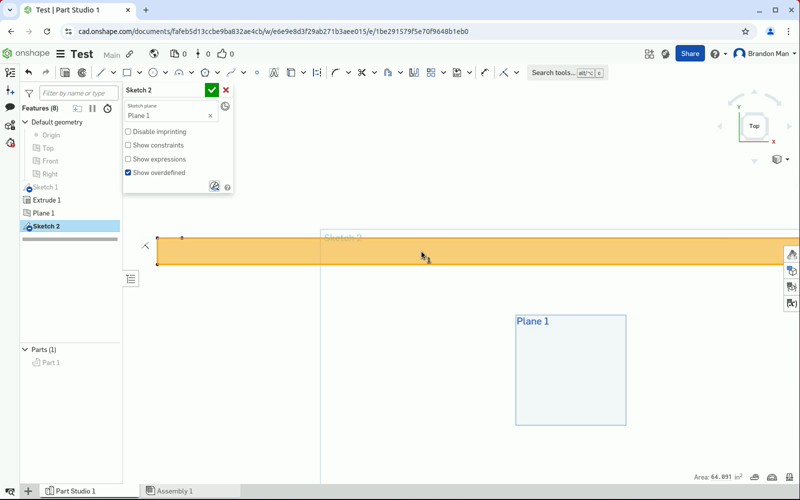
scroll(-6)
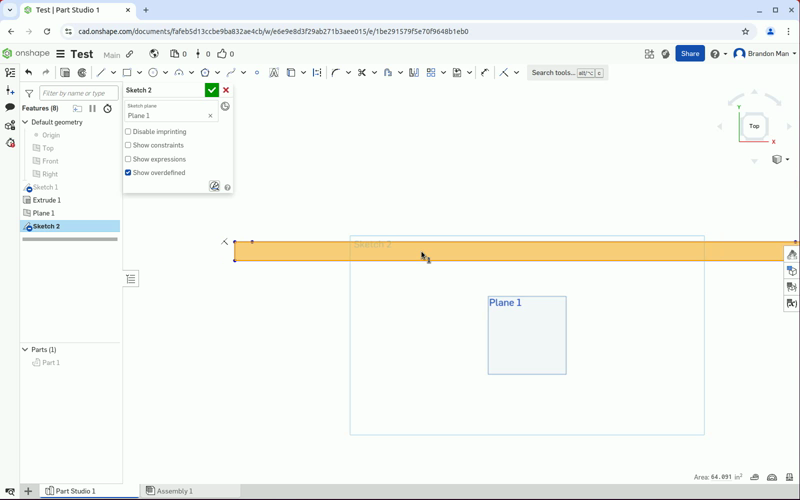
scroll(-6)
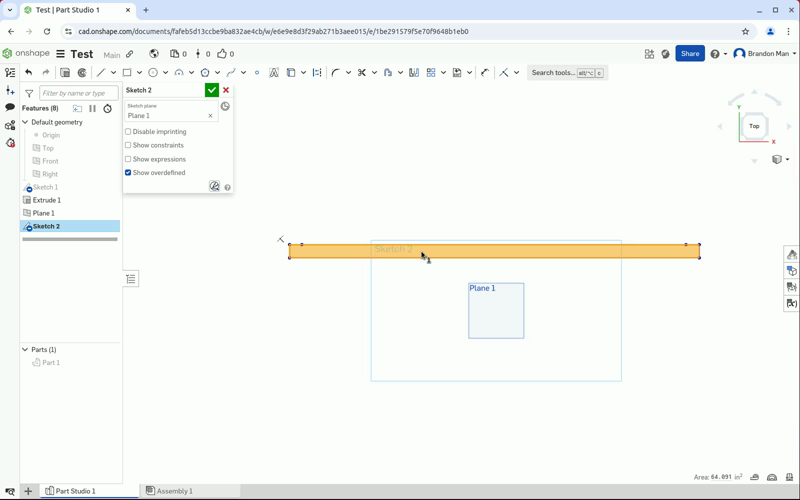
scroll(-6)
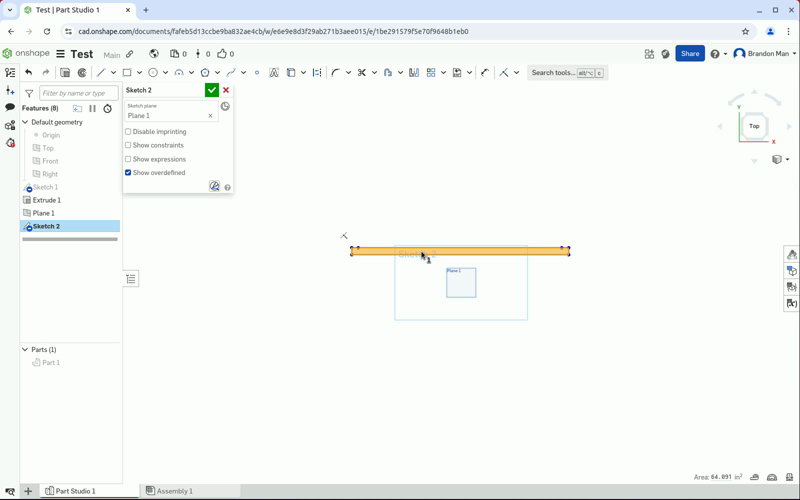
mouse_move(73, 352)
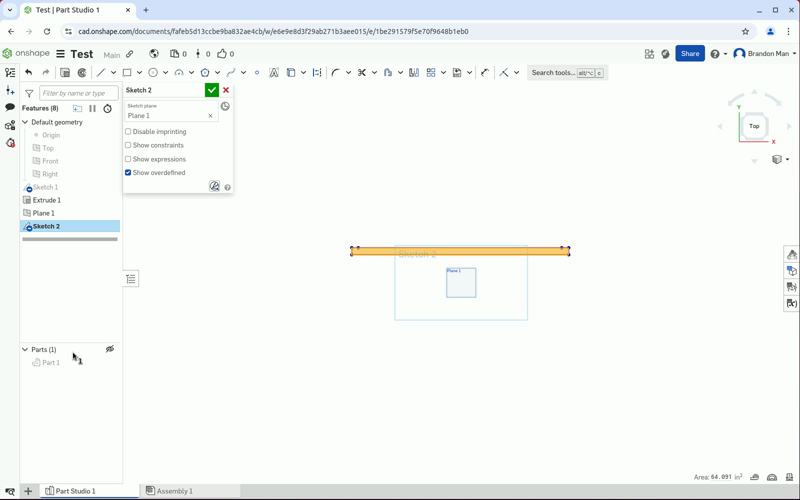
key(shift+y)
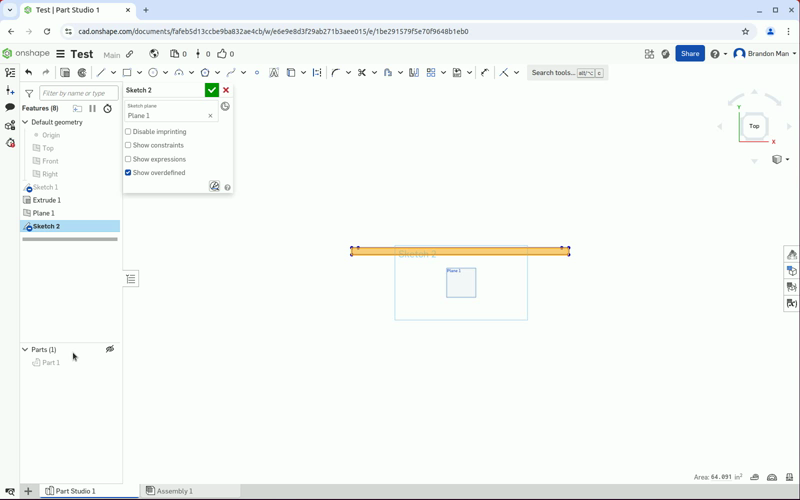
key(shift+e)
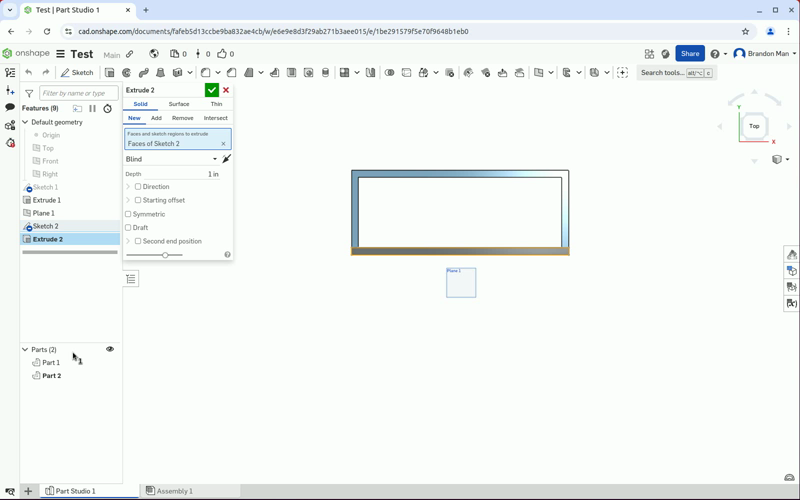
mouse_move(143, 106)
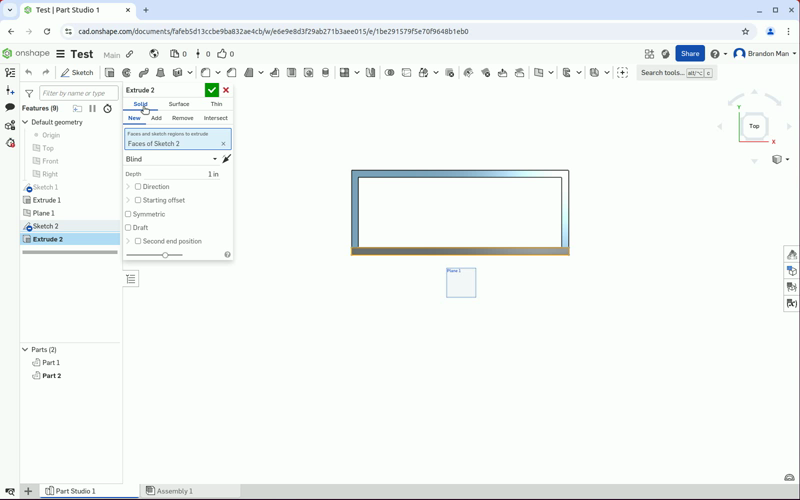
click(143, 106)
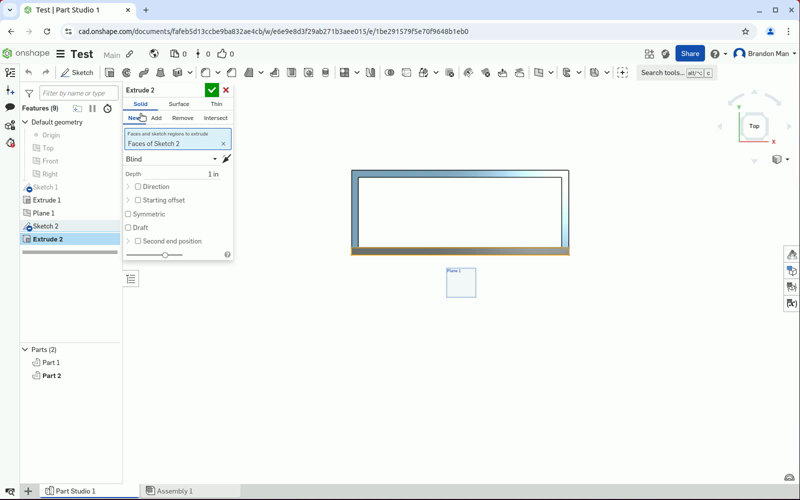
mouse_move(137, 120)
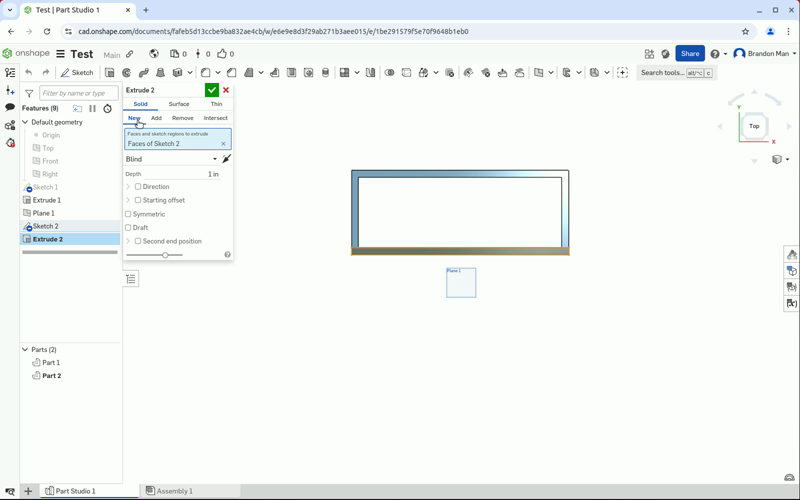
click(137, 120)
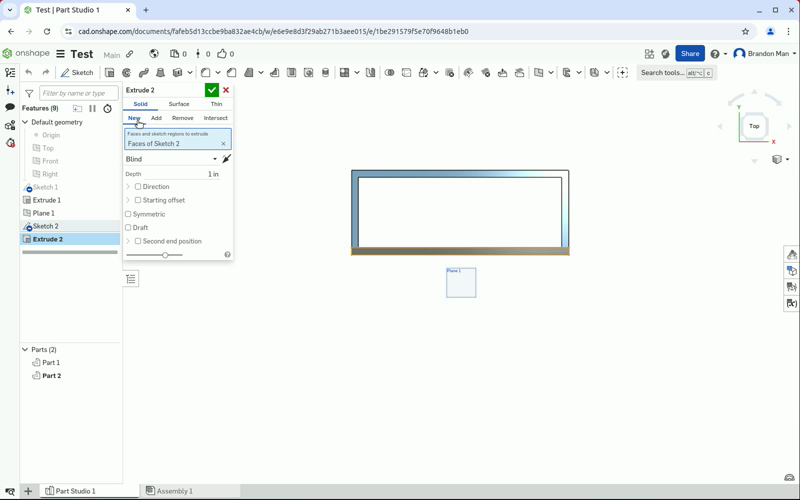
key(tab, 4)
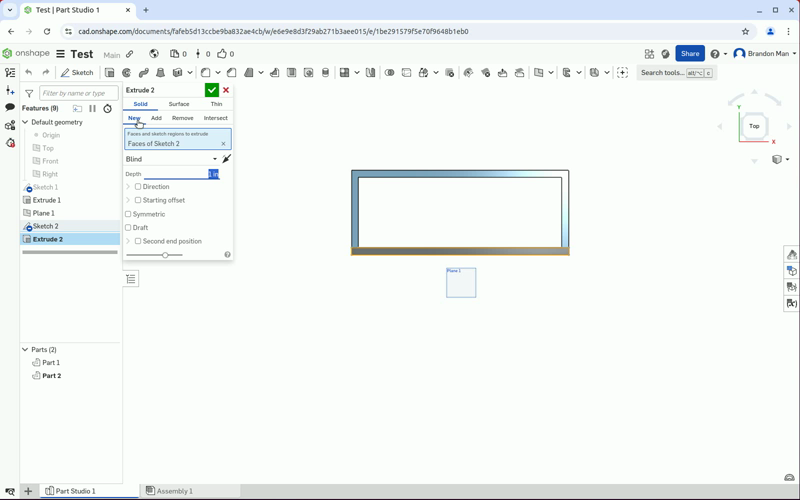
text(3.129)
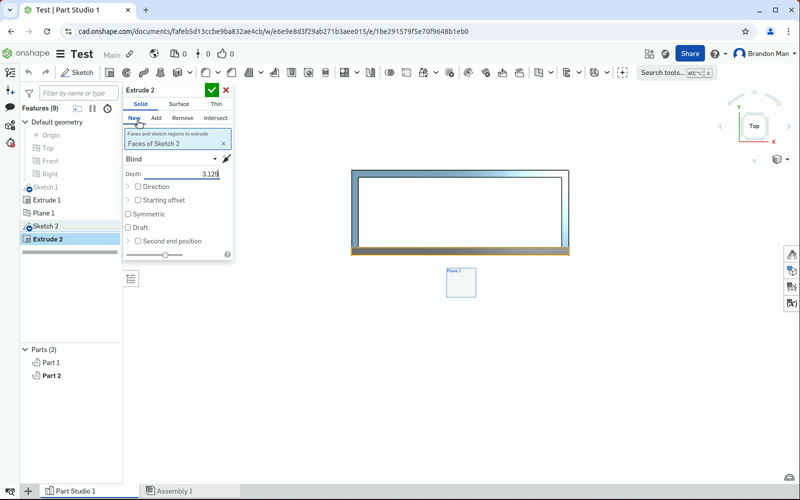
key(enter)
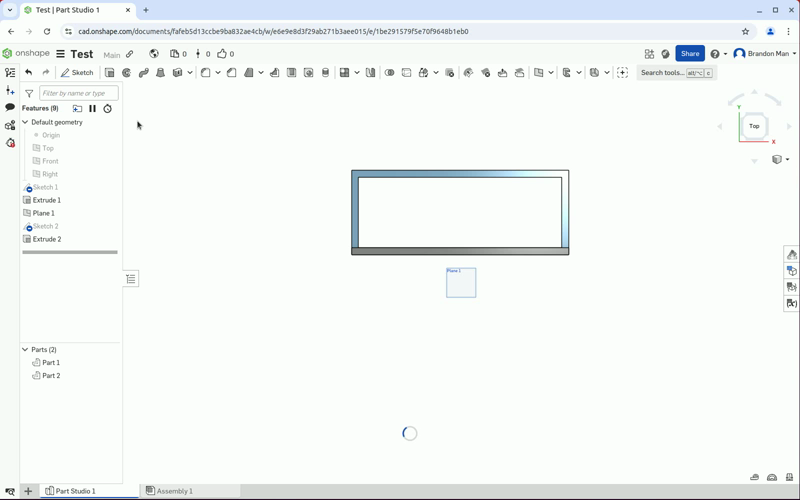
key(shift+h)
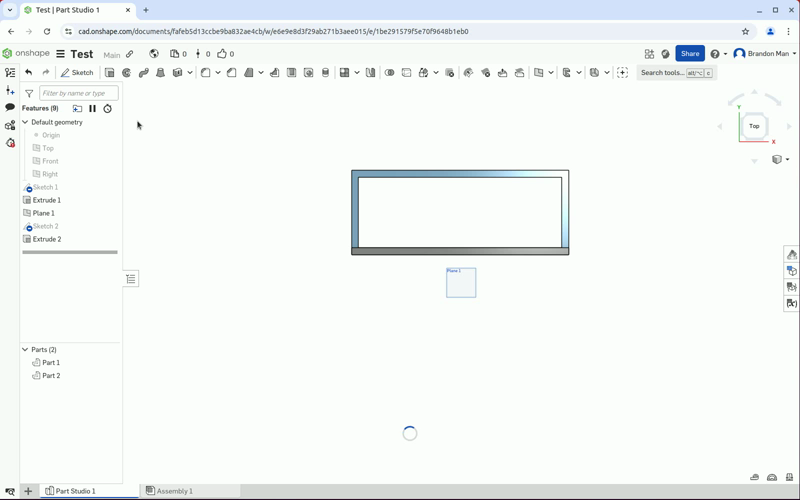
key(shift+h)
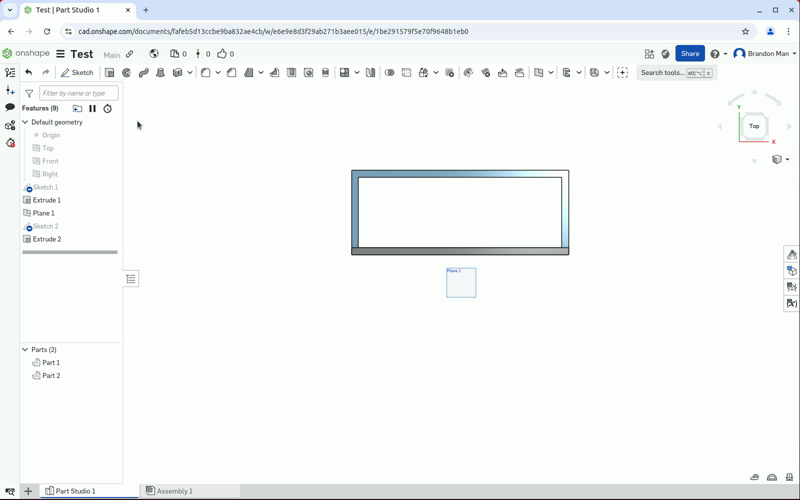
mouse_move(73, 189)
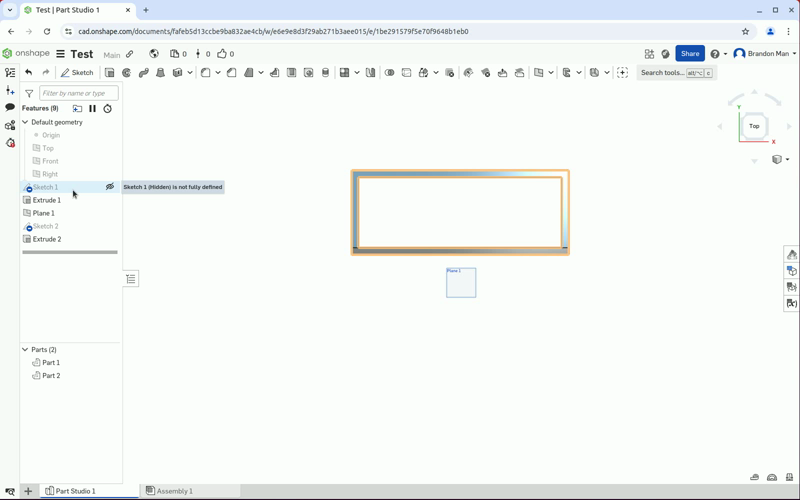
click(73, 189)
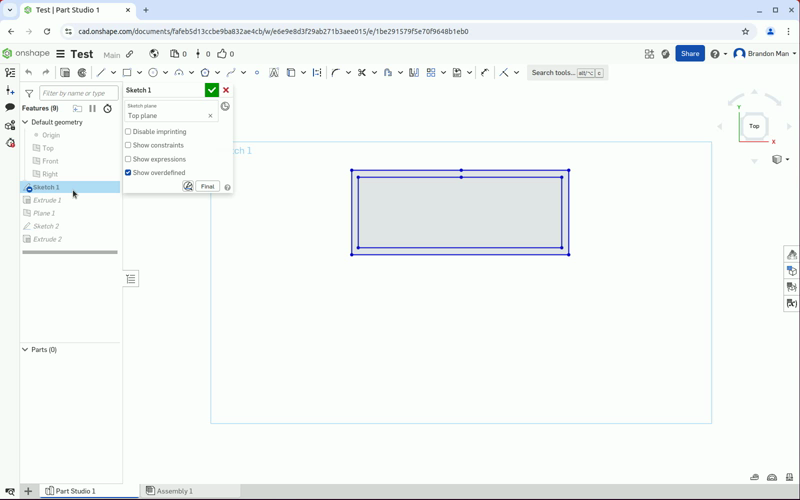
mouse_move(229, 92)
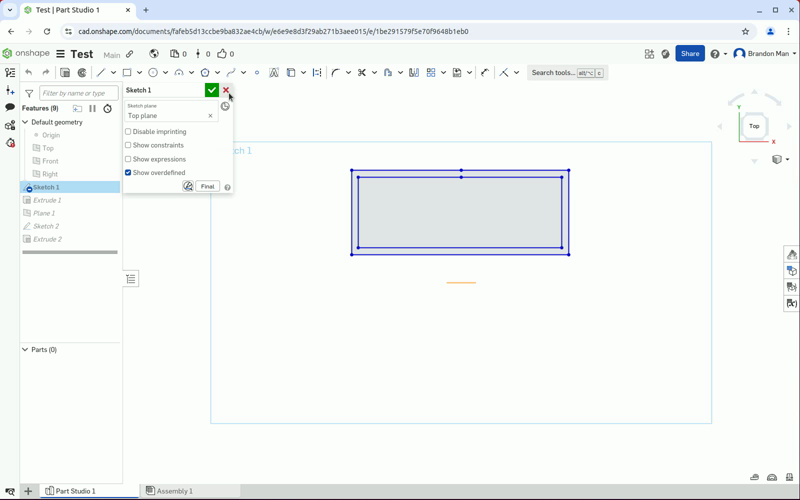
click(229, 92)
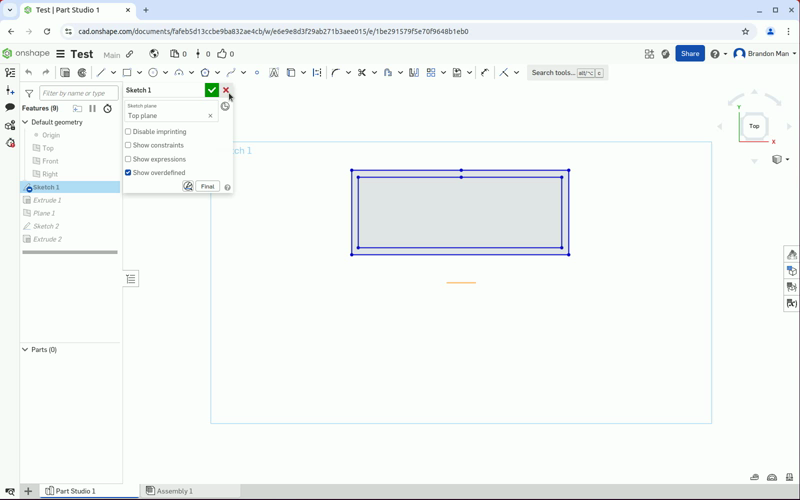
key(shift+s)
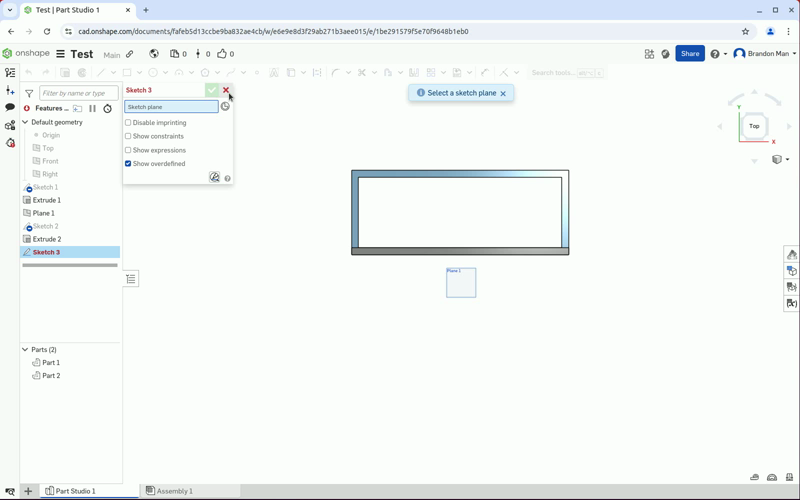
mouse_move(73, 150)
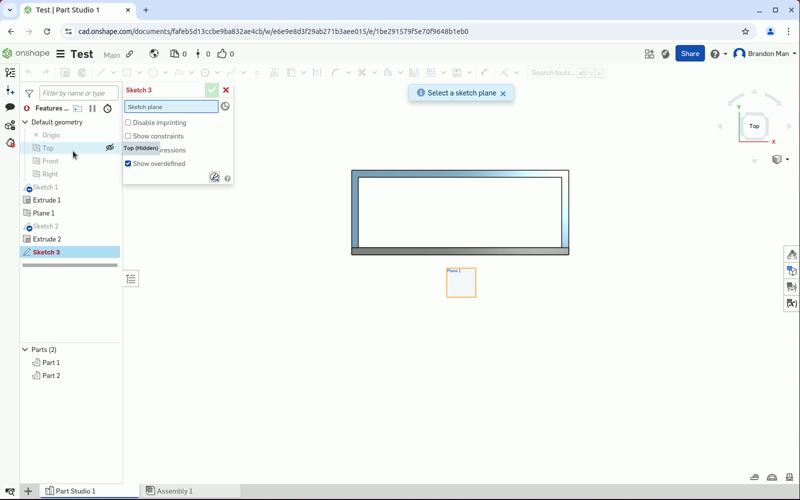
click(73, 150)
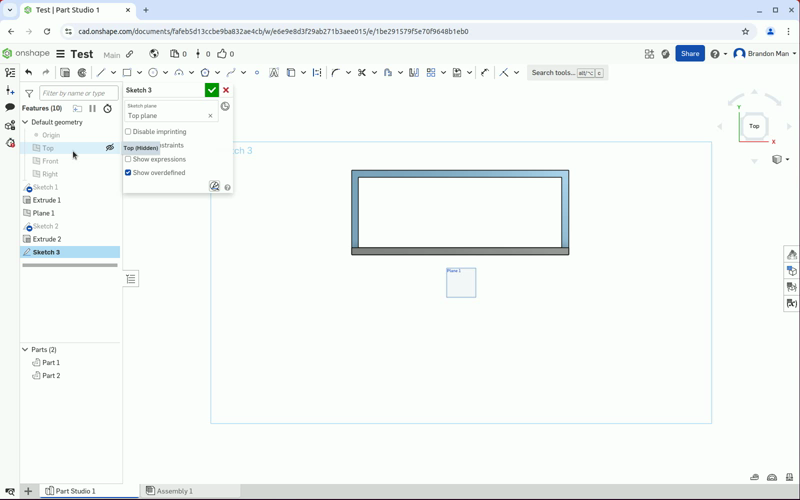
mouse_move(73, 352)
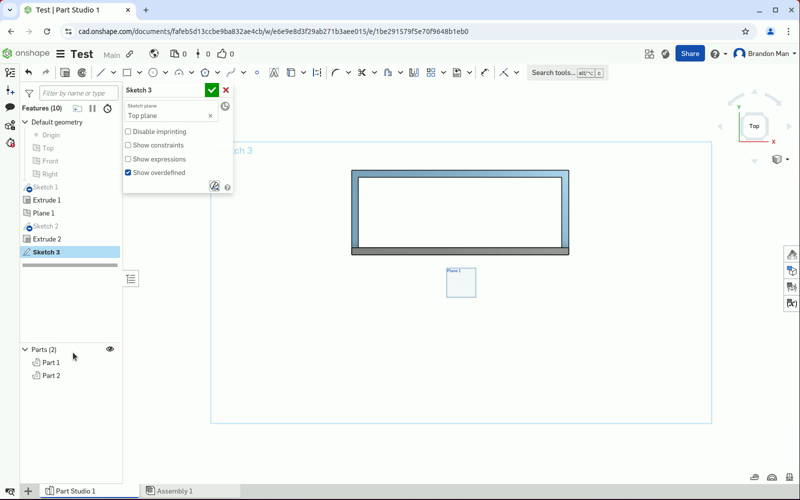
key(y)
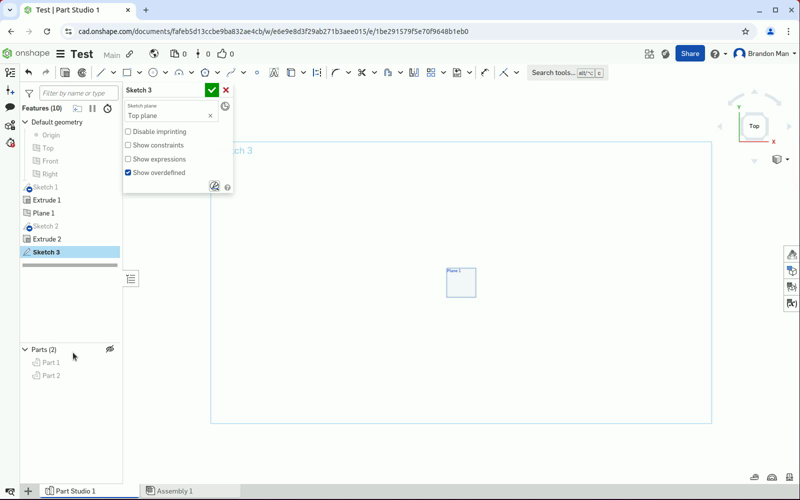
key(l)
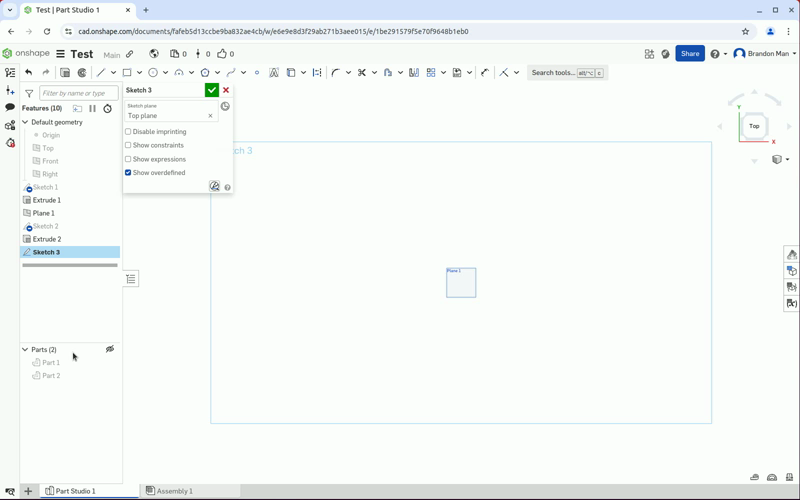
key_down(shift)
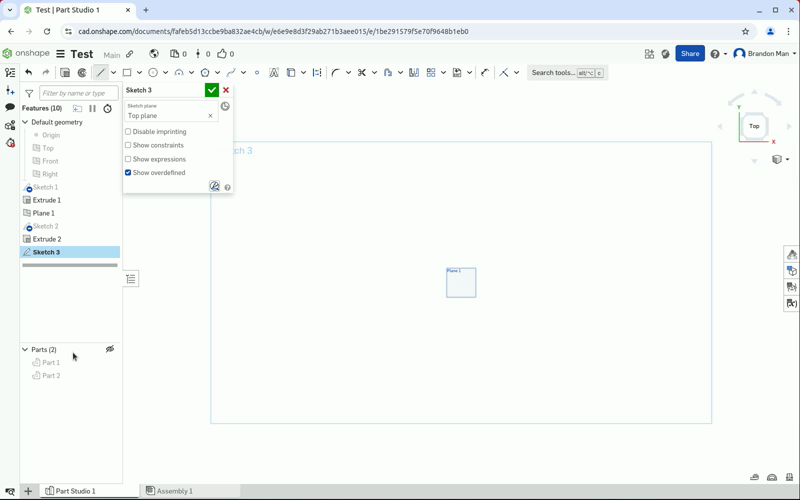
mouse_move(351, 395)
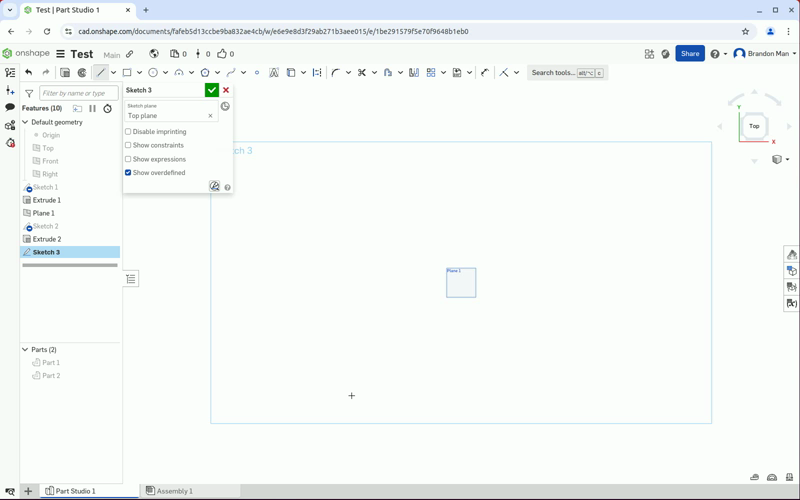
click(351, 395)
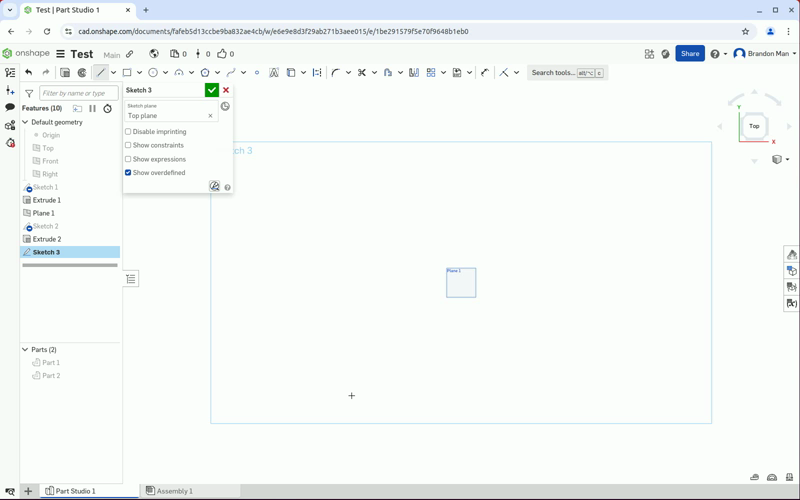
key_up(shift)
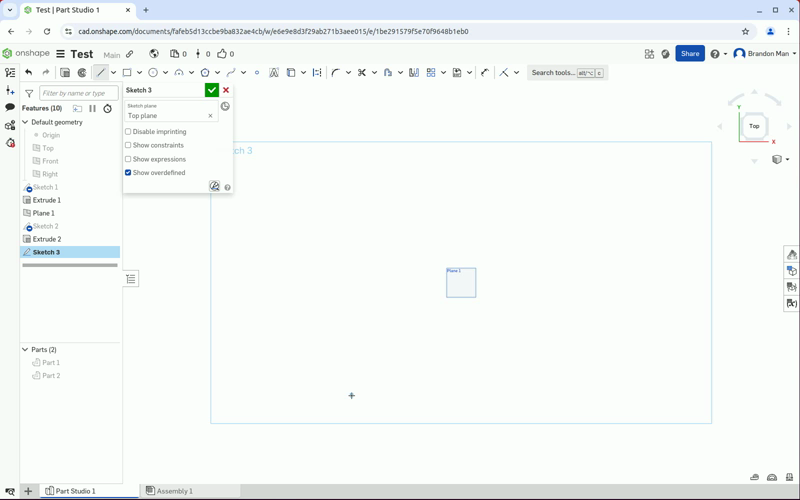
key_down(shift)
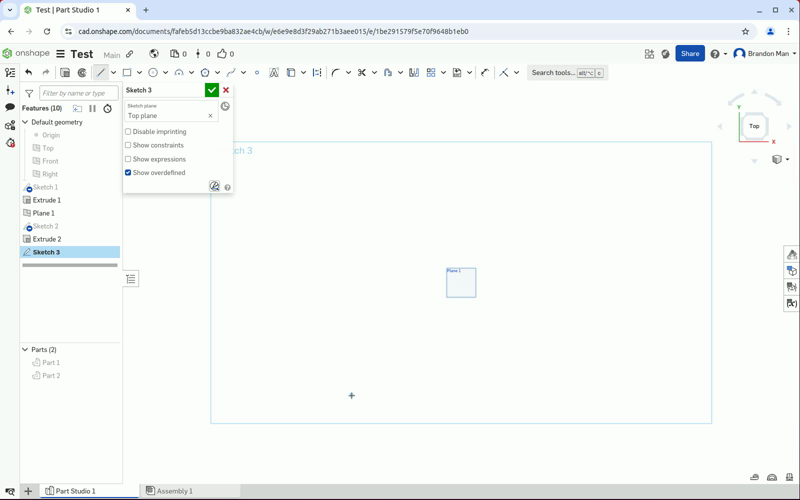
mouse_move(516, 395)
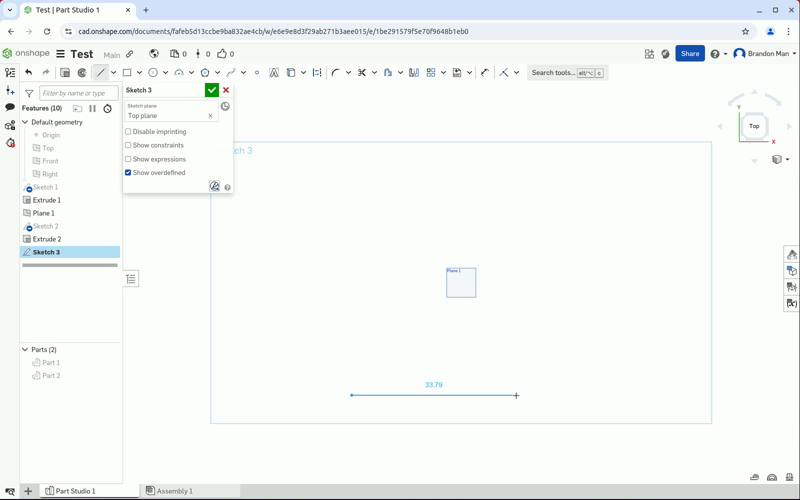
click(516, 395)
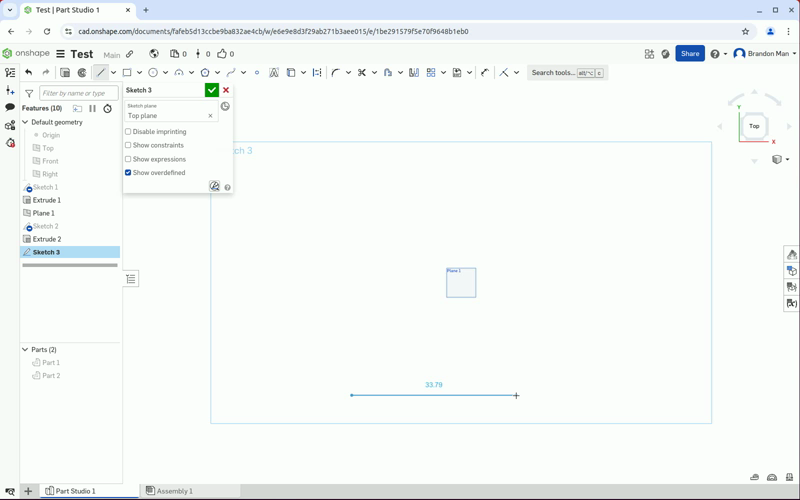
key_up(shift)
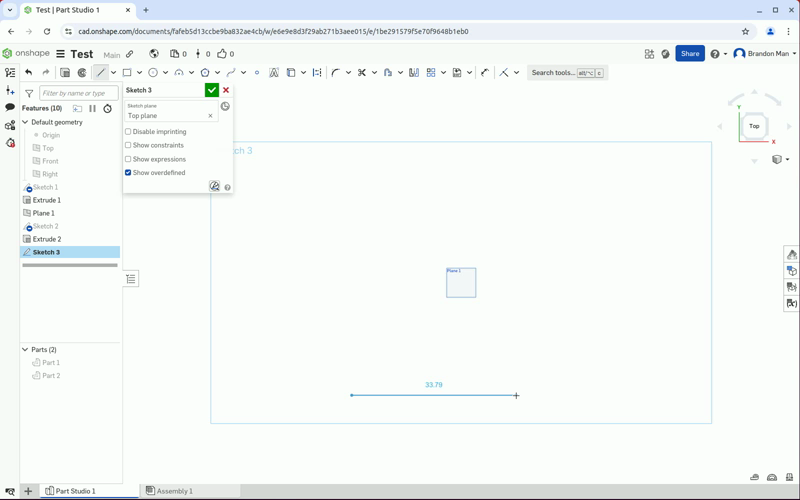
key_down(shift)
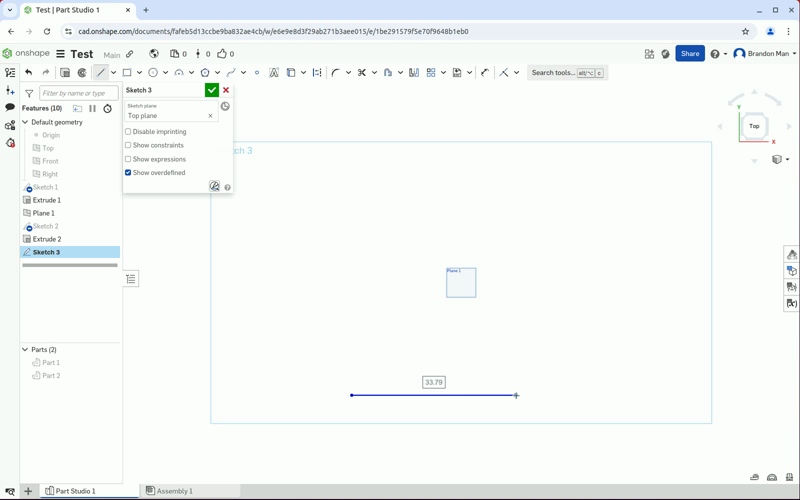
mouse_move(546, 395)
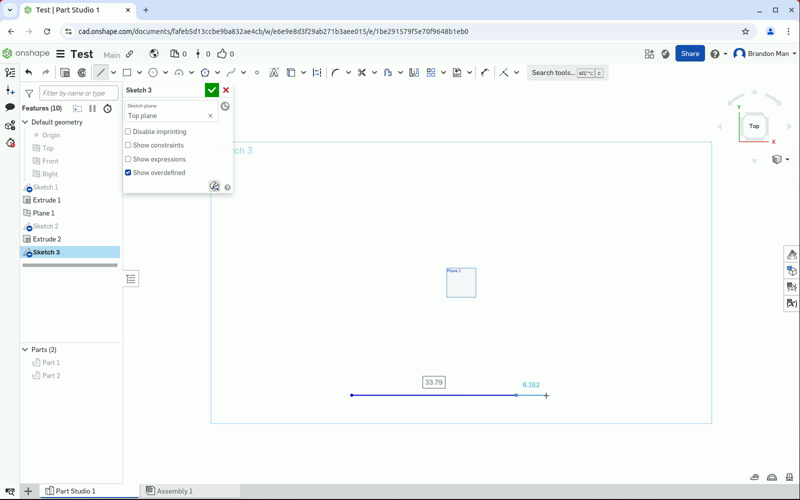
mouse_move(513, 388)
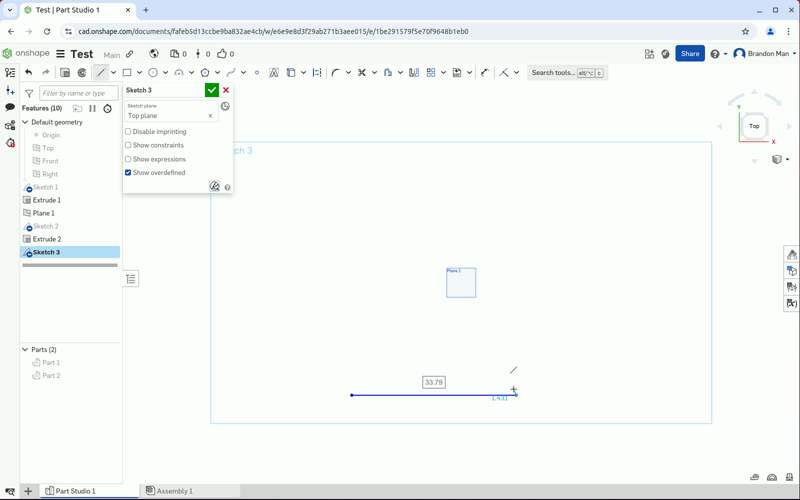
scroll(6)
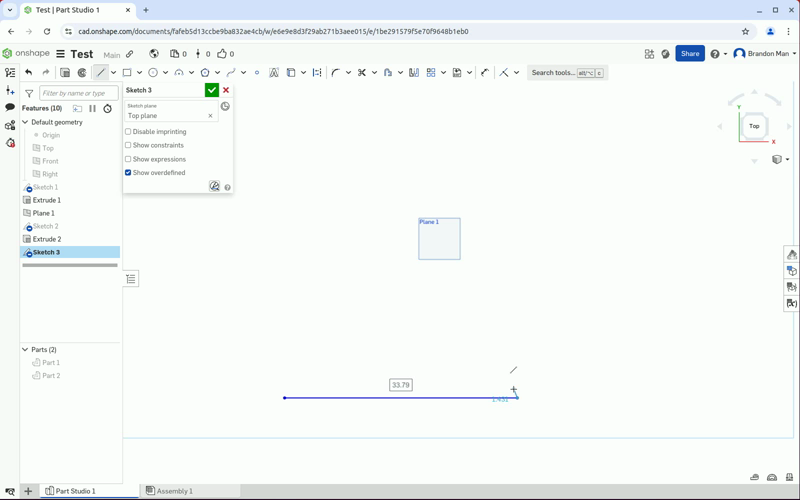
scroll(6)
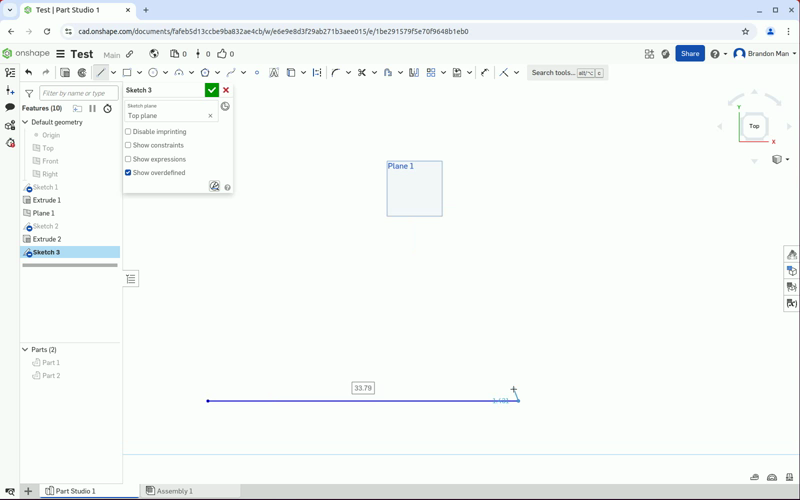
scroll(6)
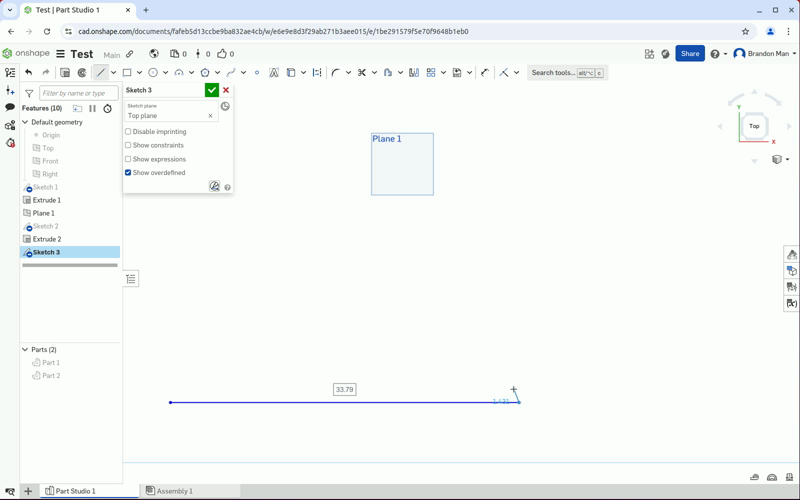
scroll(6)
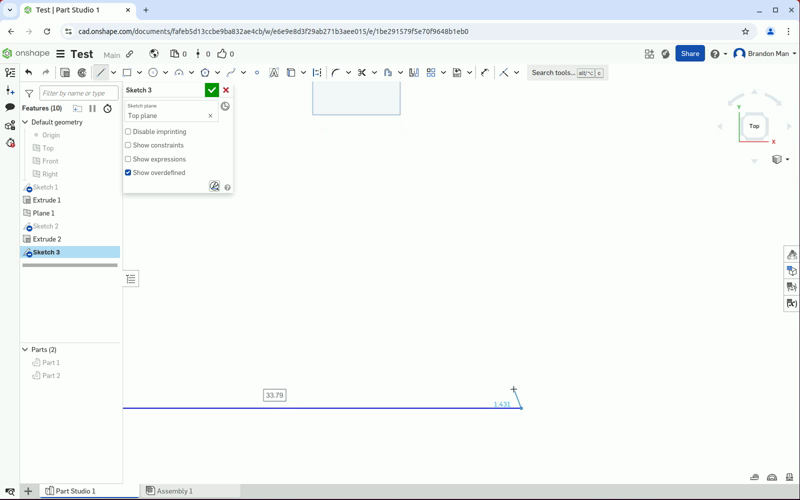
scroll(6)
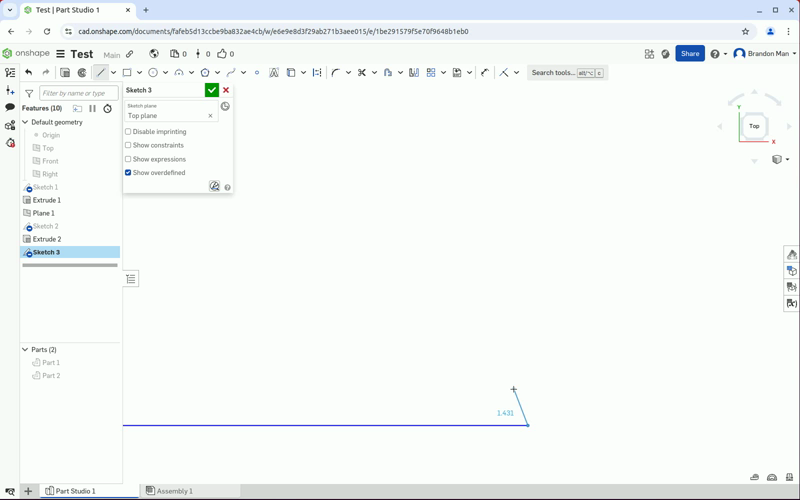
scroll(6)
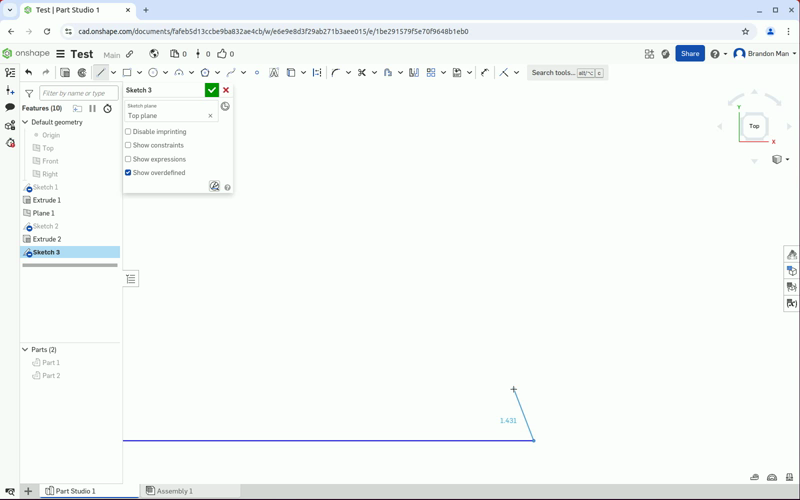
scroll(6)
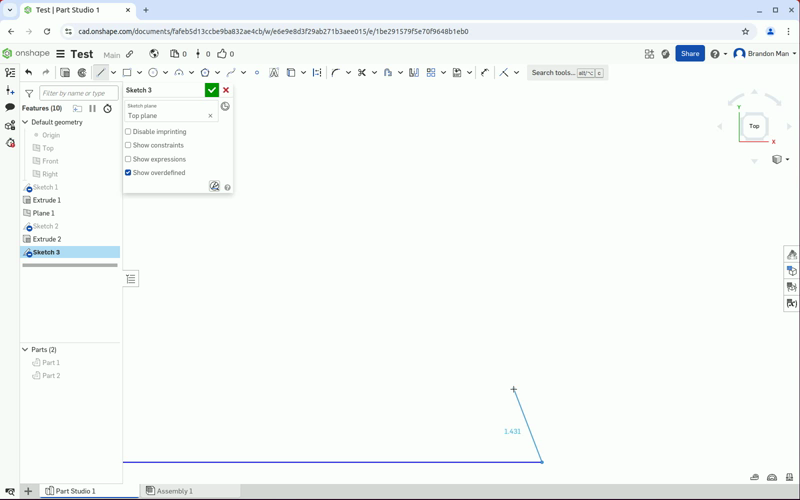
click(513, 388)
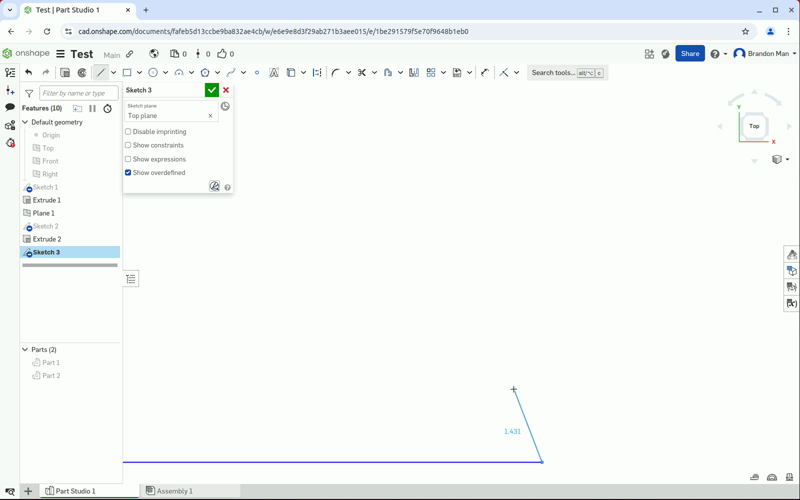
scroll(-6)
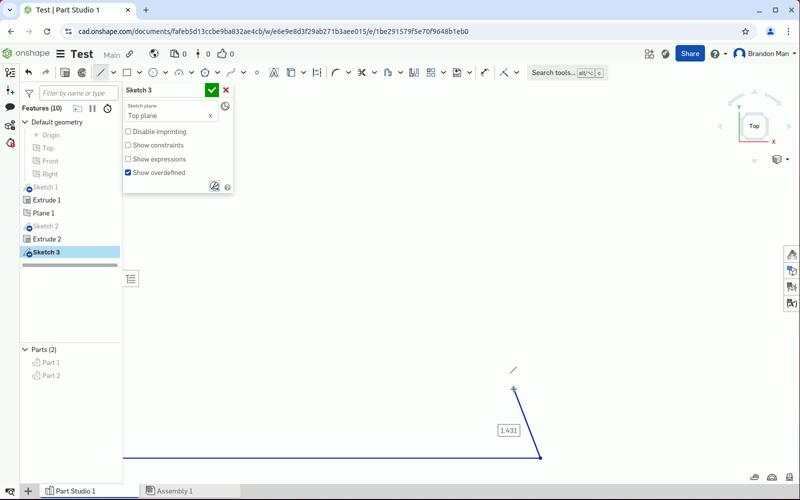
scroll(-6)
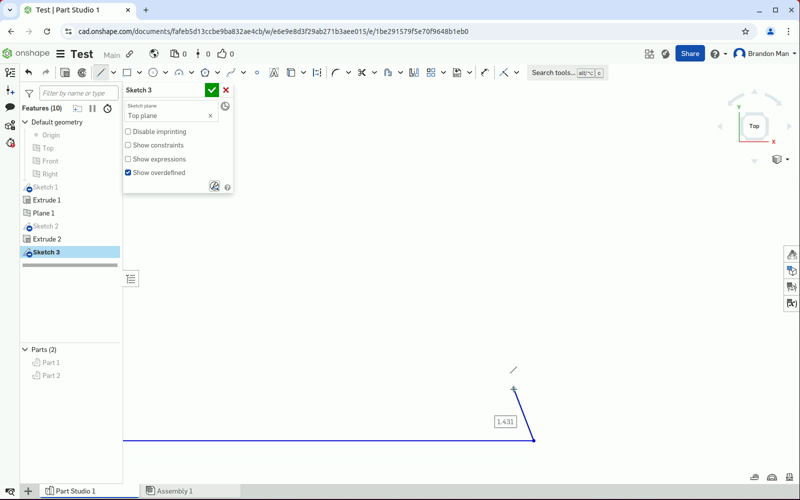
scroll(-6)
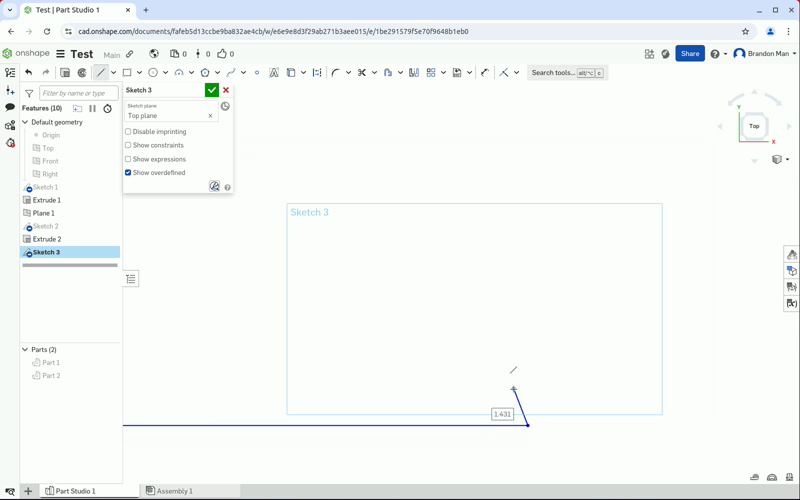
scroll(-6)
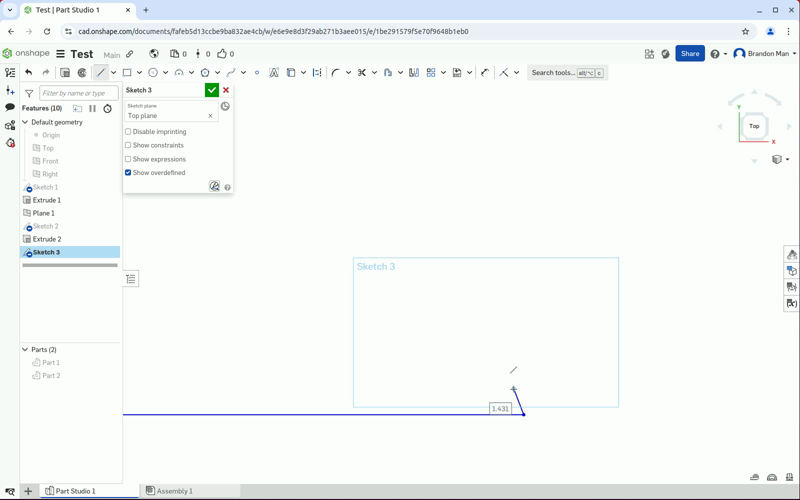
scroll(-6)
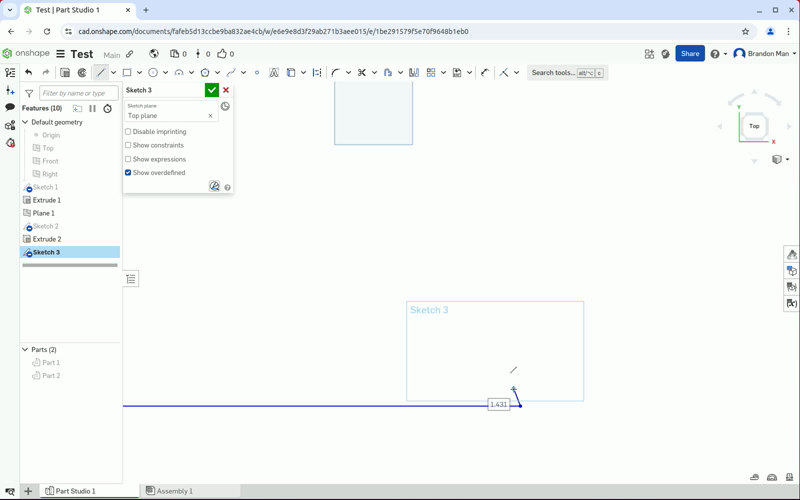
scroll(-6)
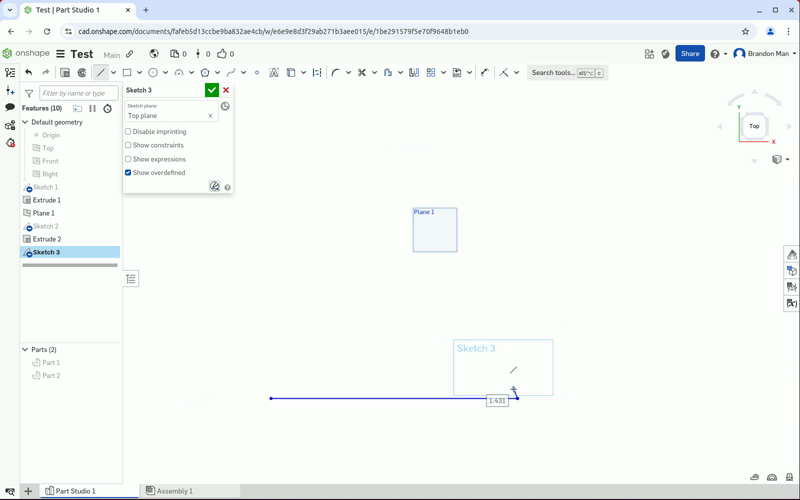
scroll(-6)
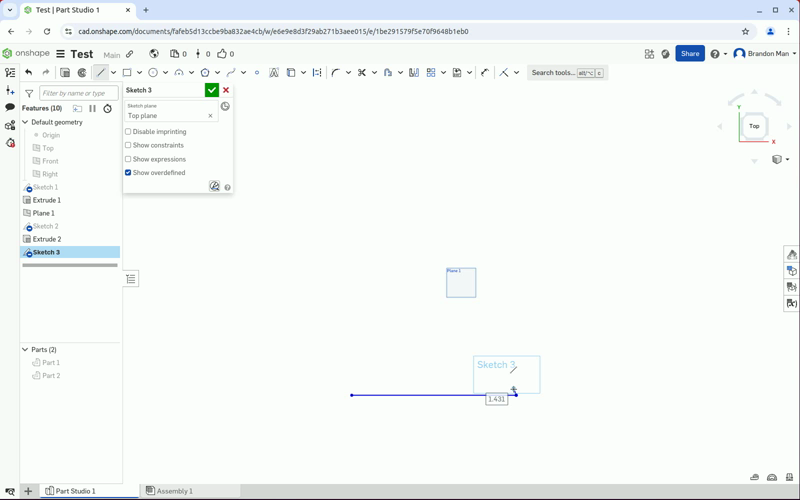
key_up(shift)
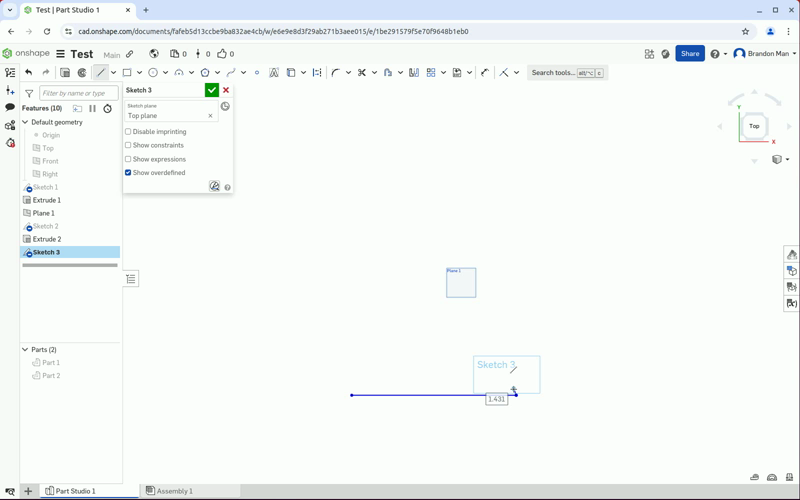
key_down(shift)
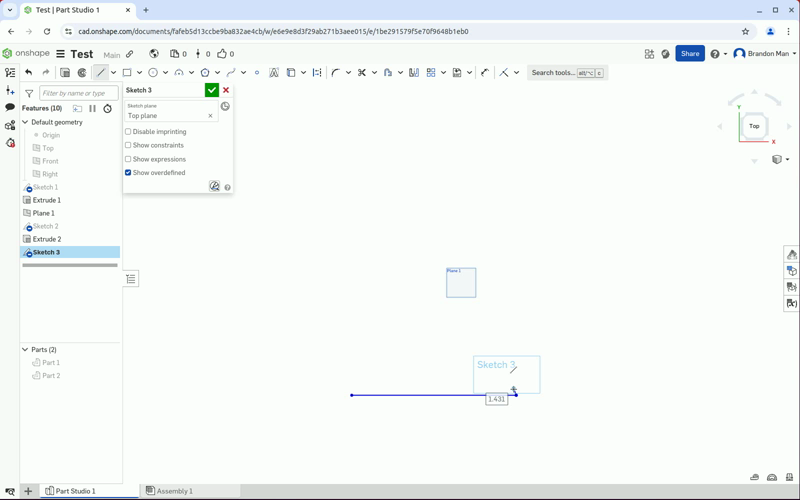
mouse_move(358, 388)
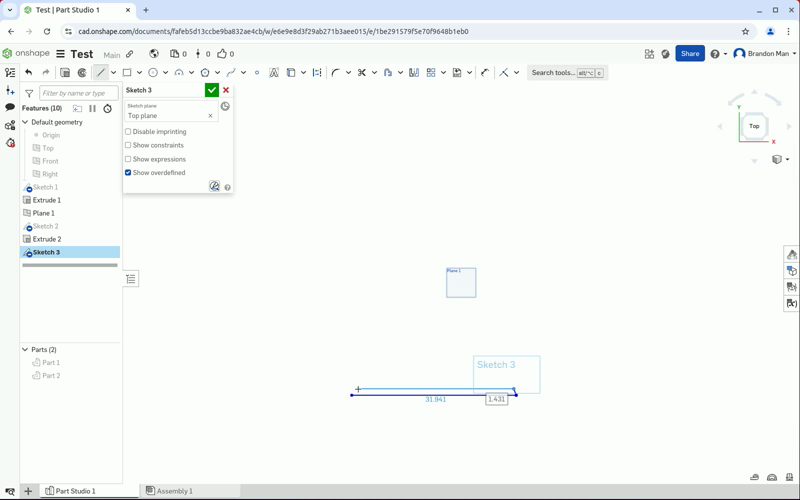
click(358, 388)
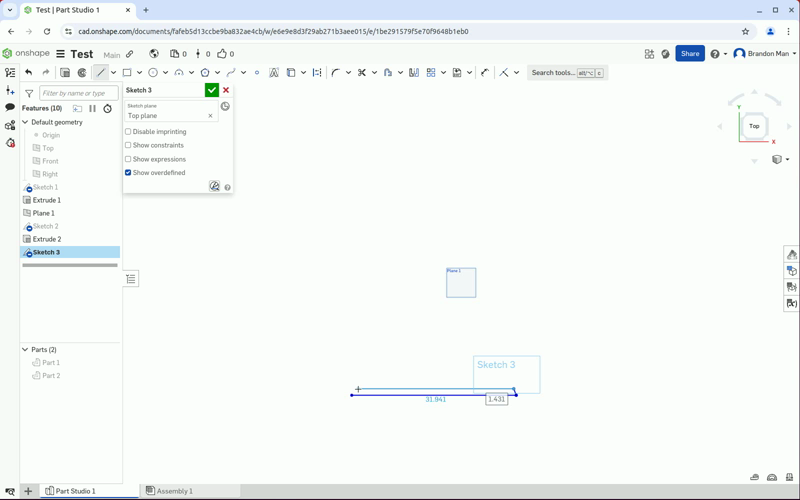
key_up(shift)
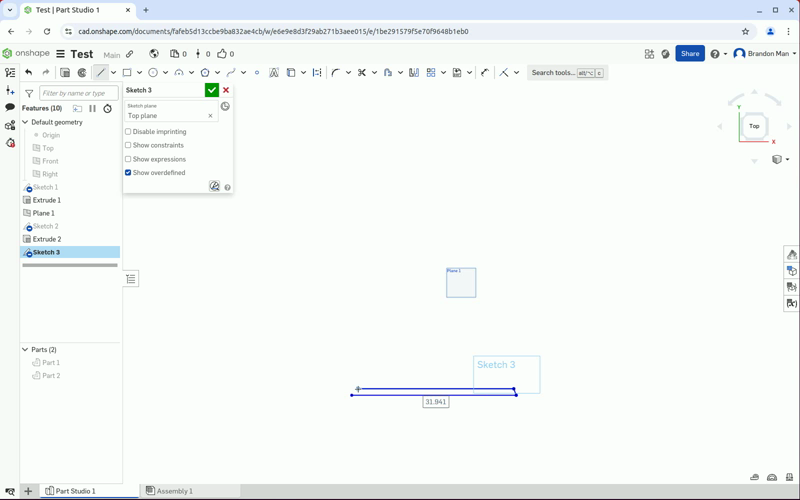
key_down(shift)
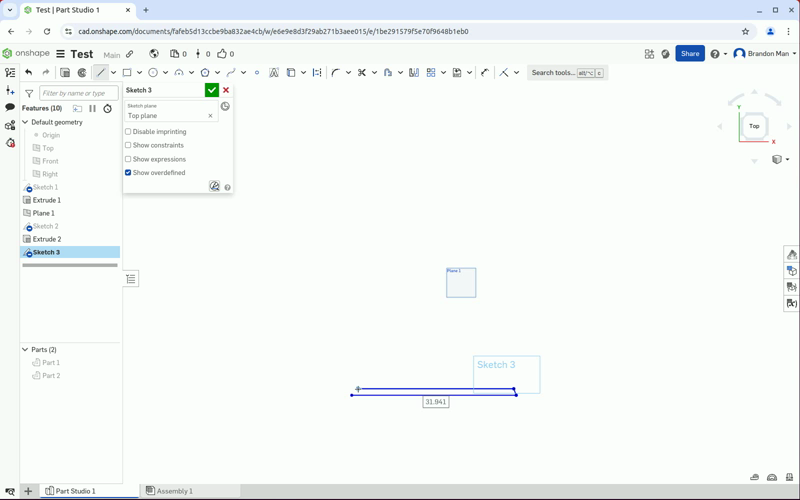
mouse_move(358, 317)
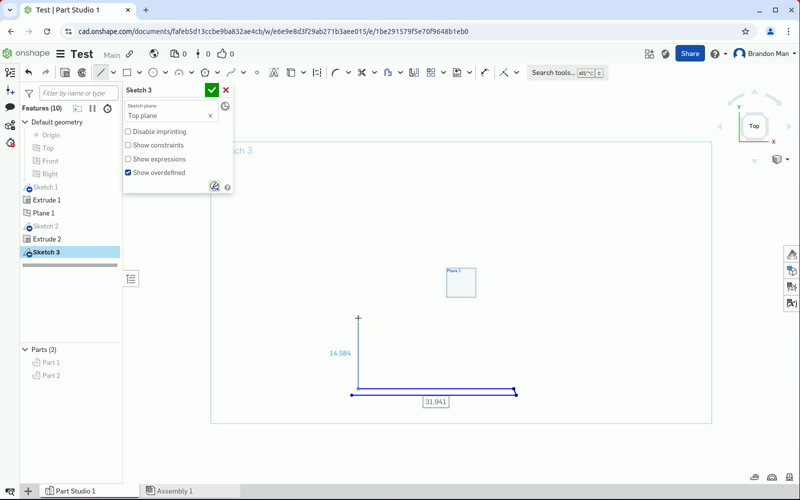
click(358, 317)
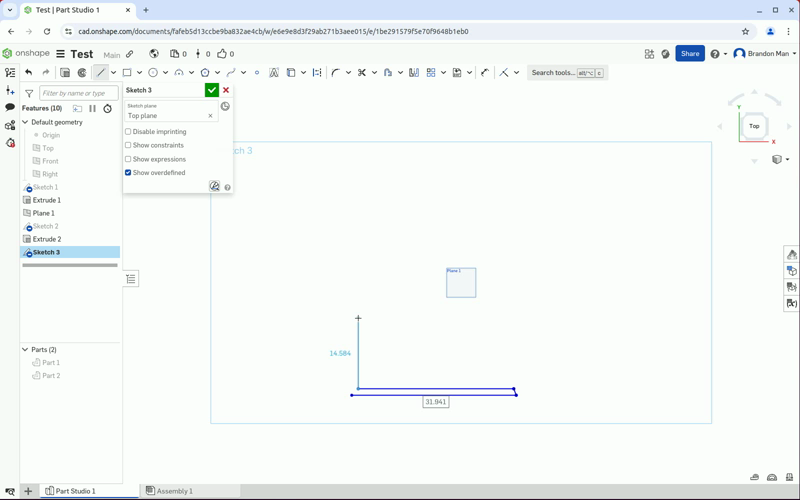
key_up(shift)
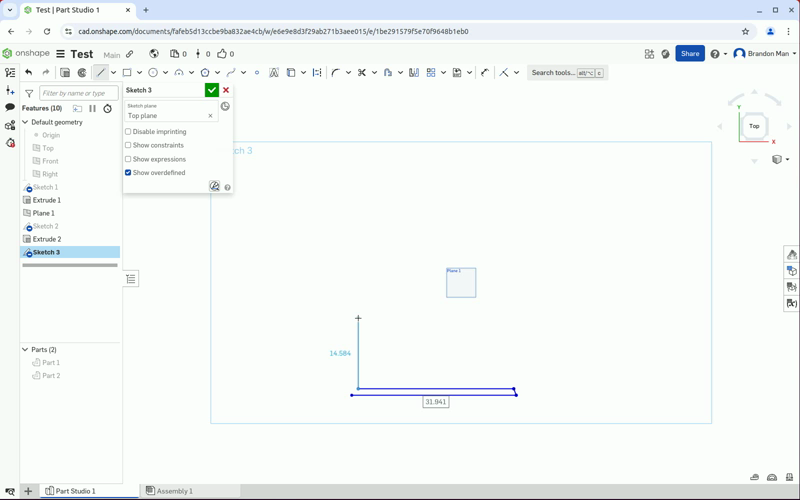
key_down(shift)
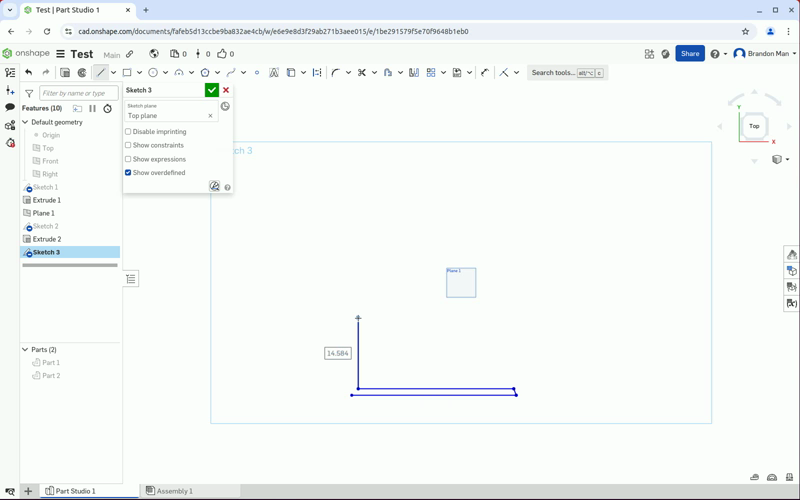
mouse_move(561, 317)
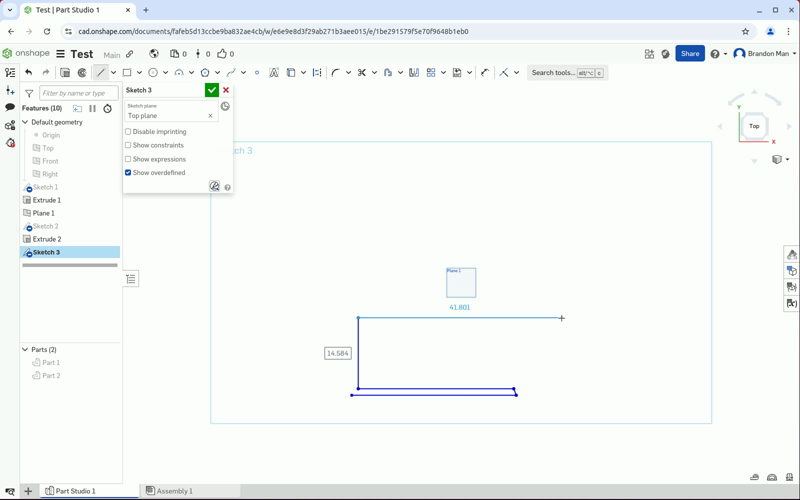
click(561, 317)
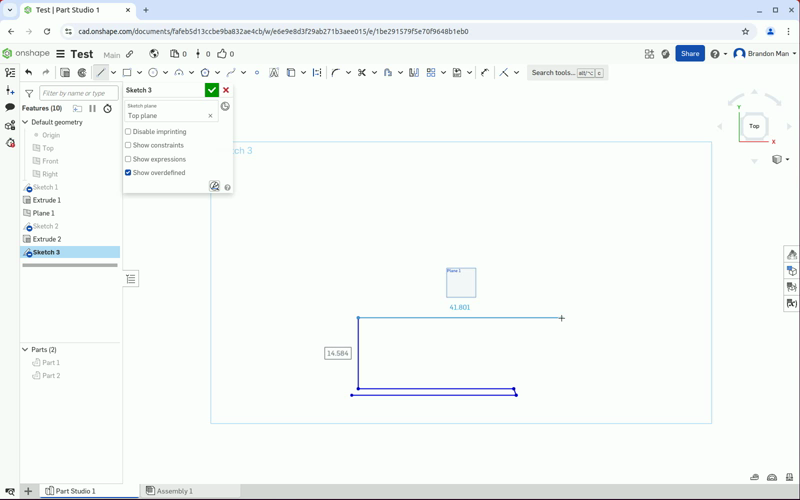
key_up(shift)
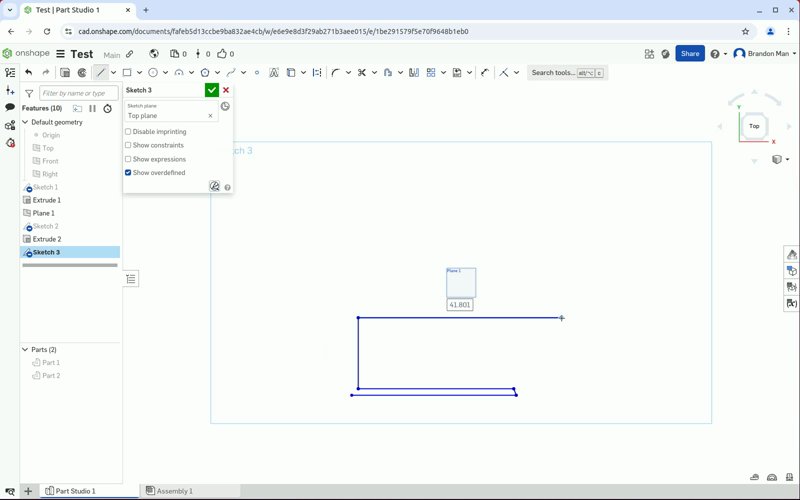
key_down(shift)
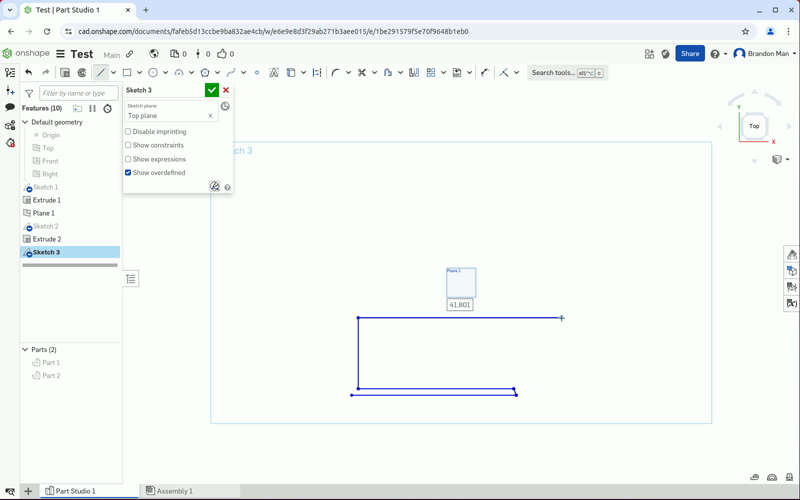
mouse_move(589, 317)
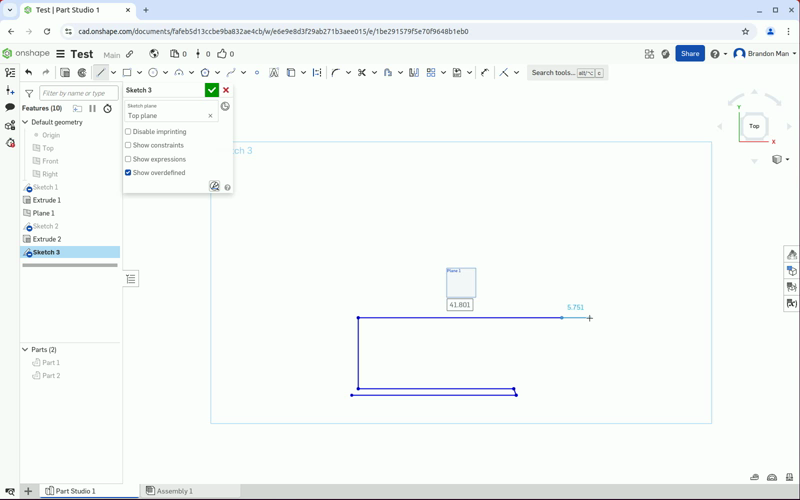
mouse_move(561, 331)
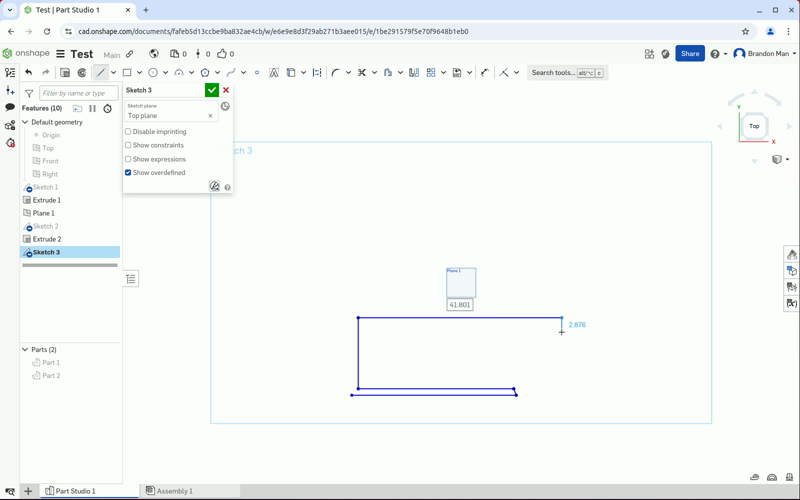
click(561, 331)
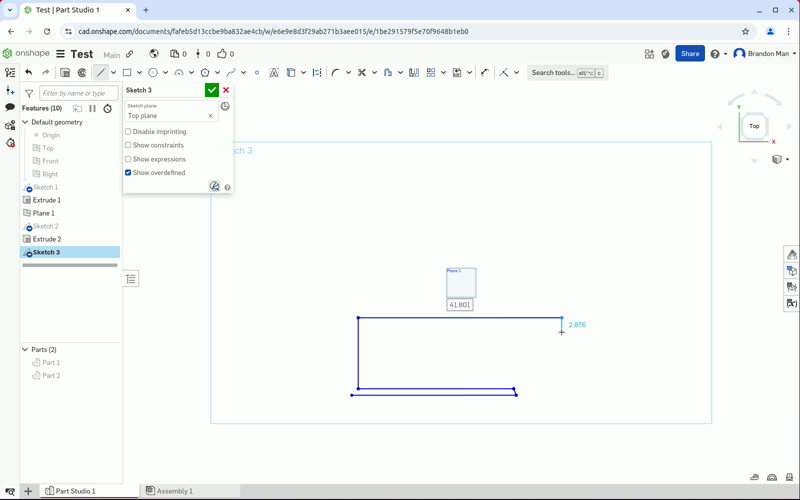
key_up(shift)
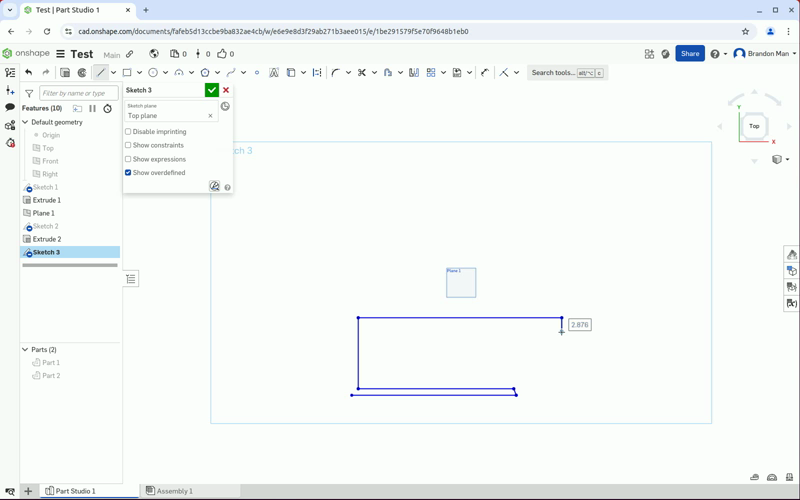
key_down(shift)
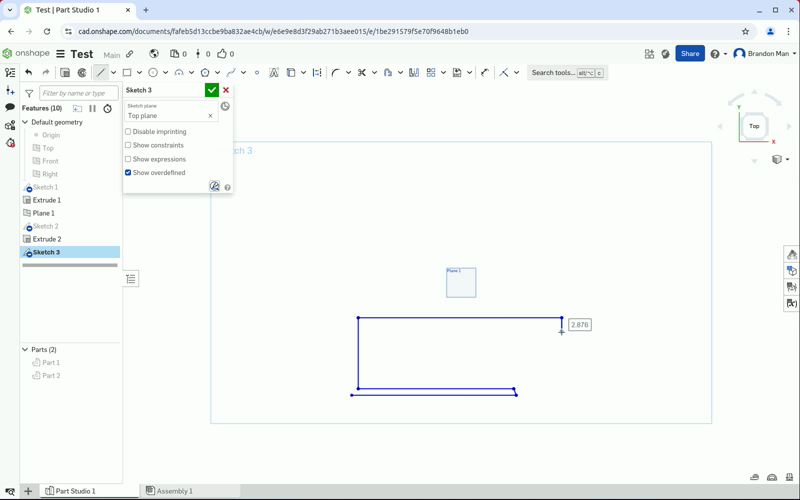
mouse_move(589, 331)
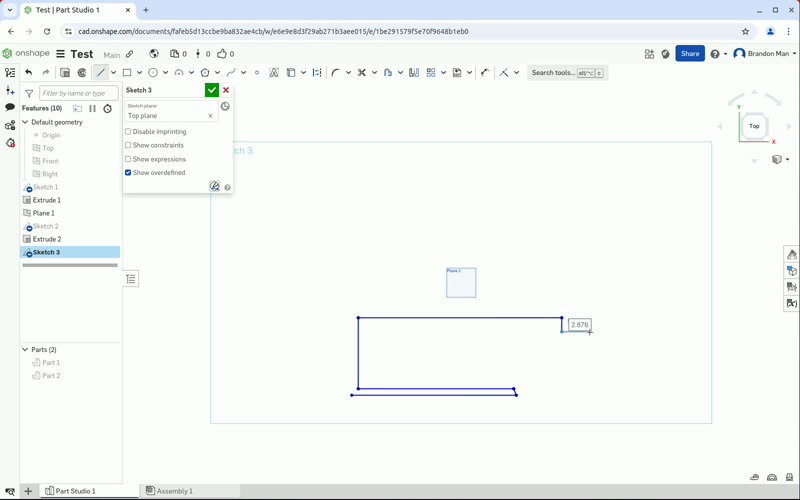
mouse_move(568, 336)
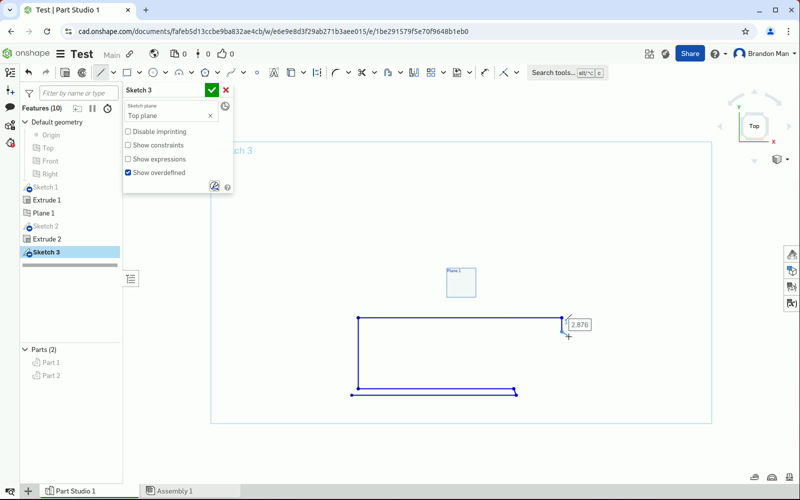
click(568, 336)
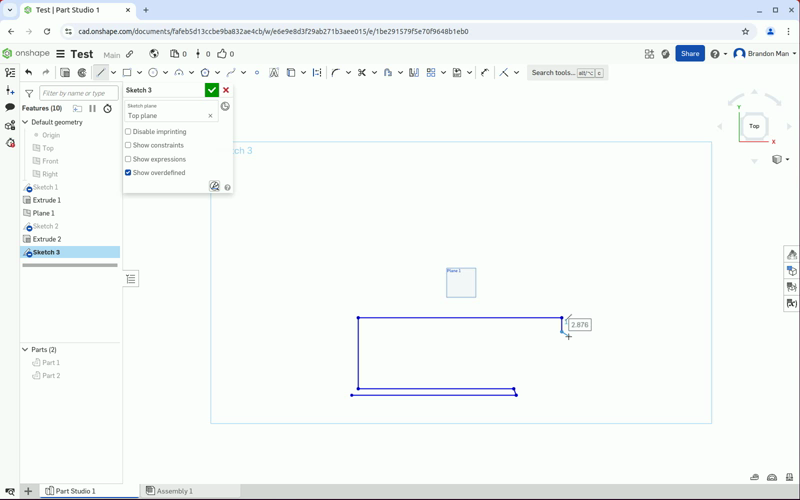
key_up(shift)
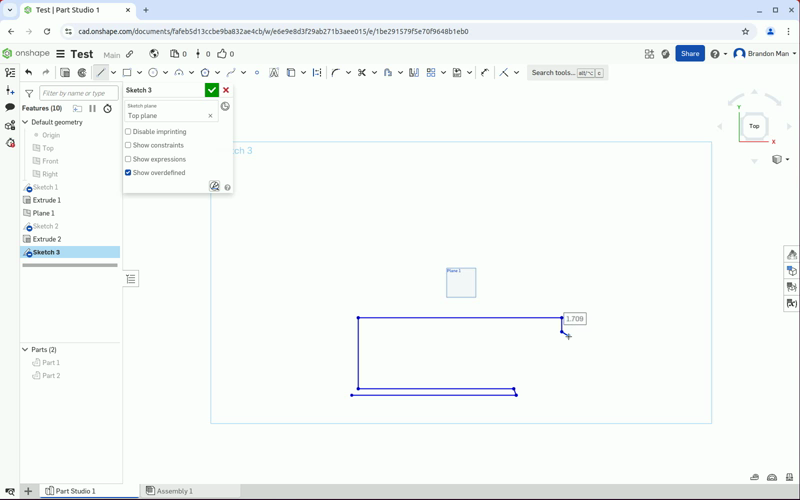
key_down(shift)
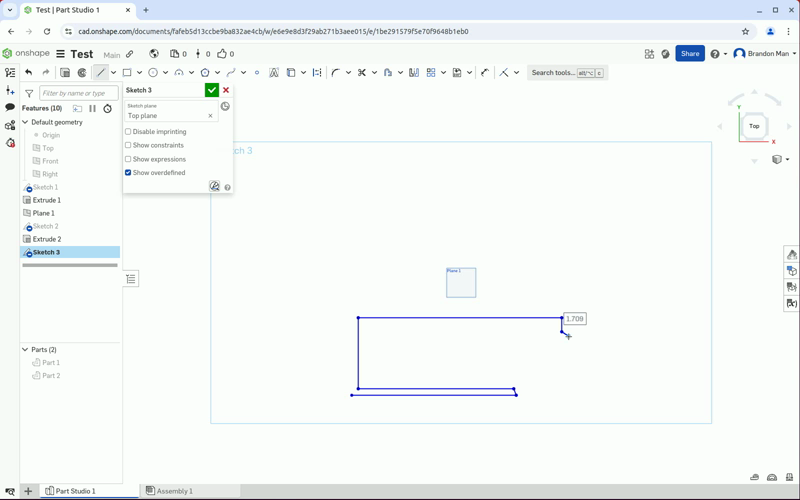
mouse_move(589, 336)
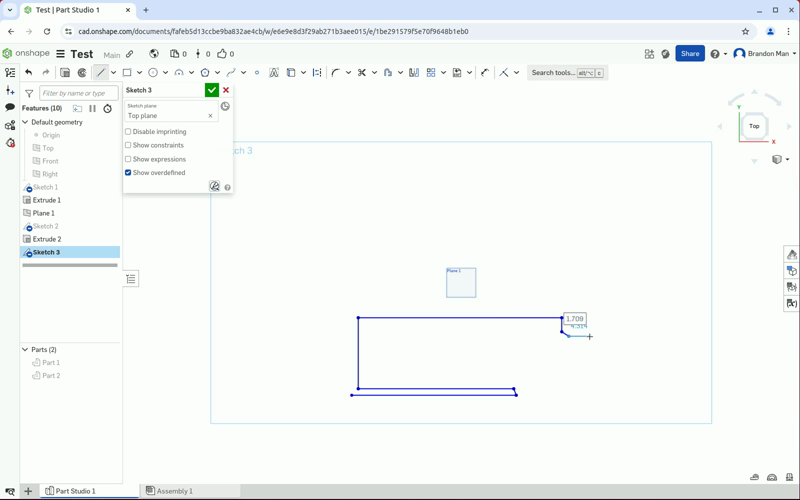
mouse_move(568, 310)
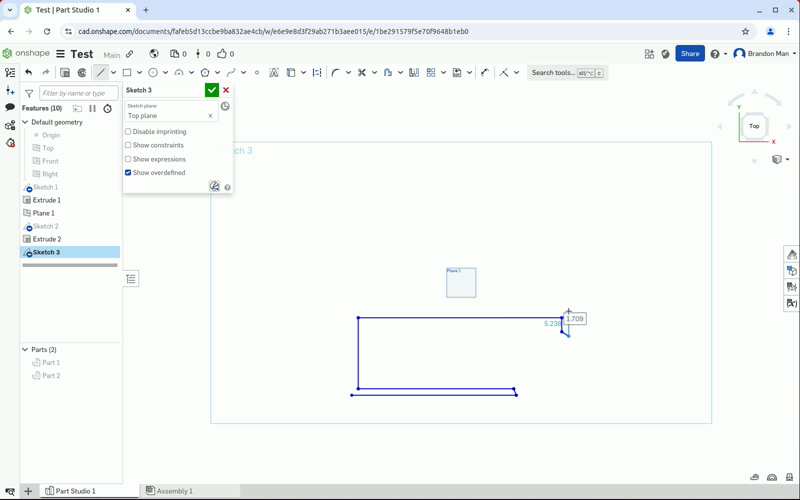
click(568, 310)
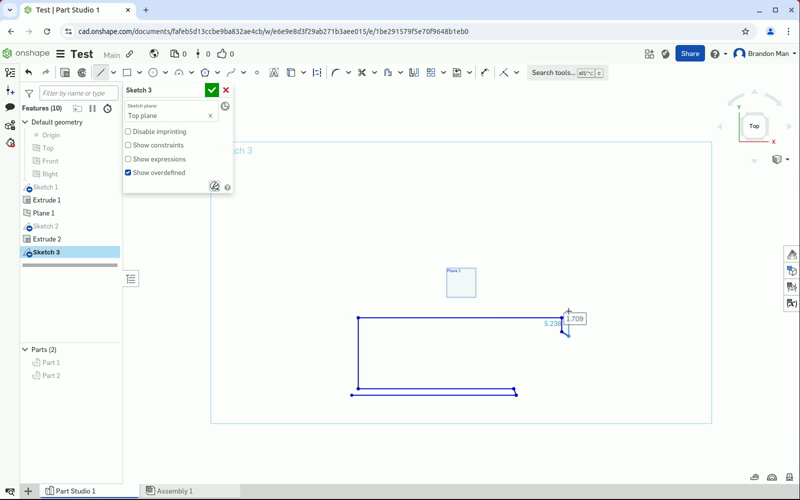
key_up(shift)
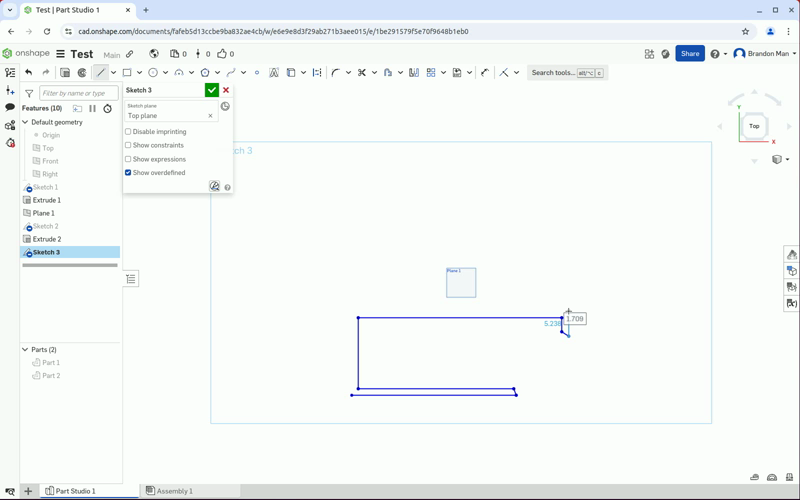
key_down(shift)
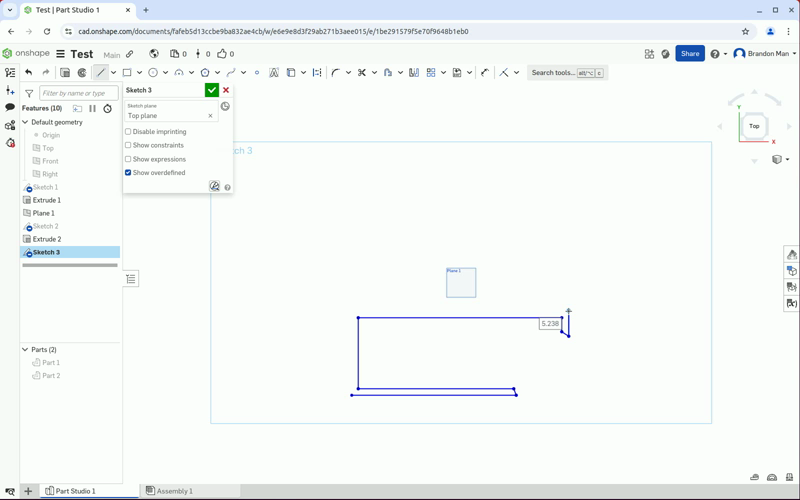
mouse_move(351, 310)
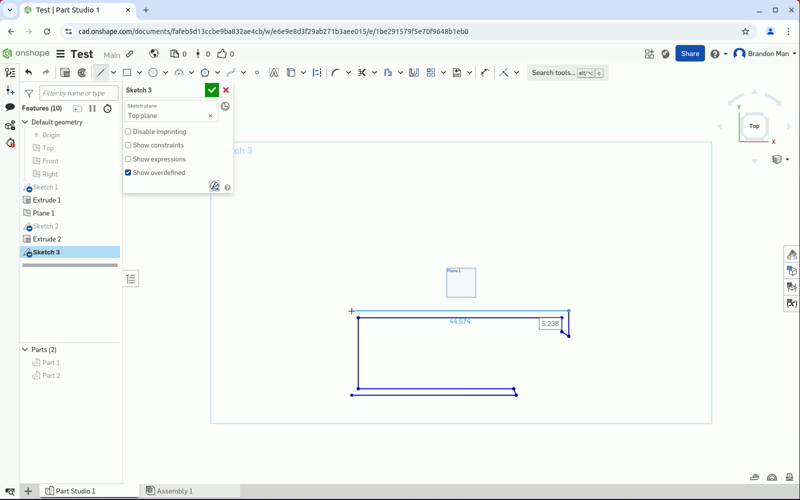
click(351, 310)
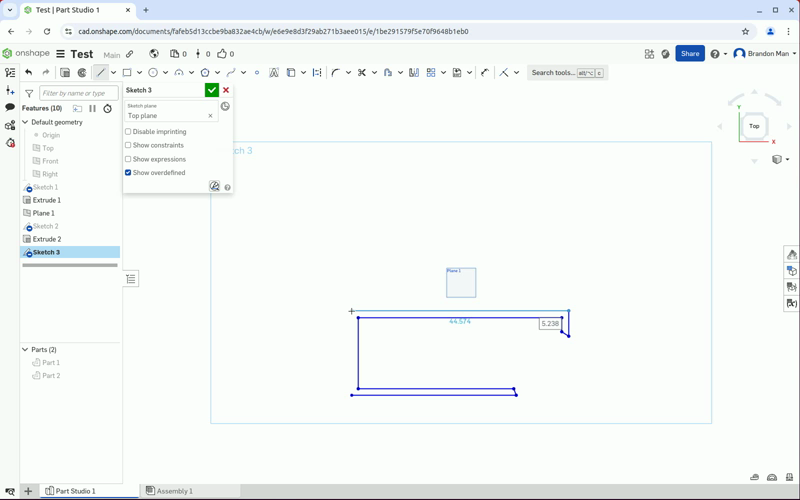
key_up(shift)
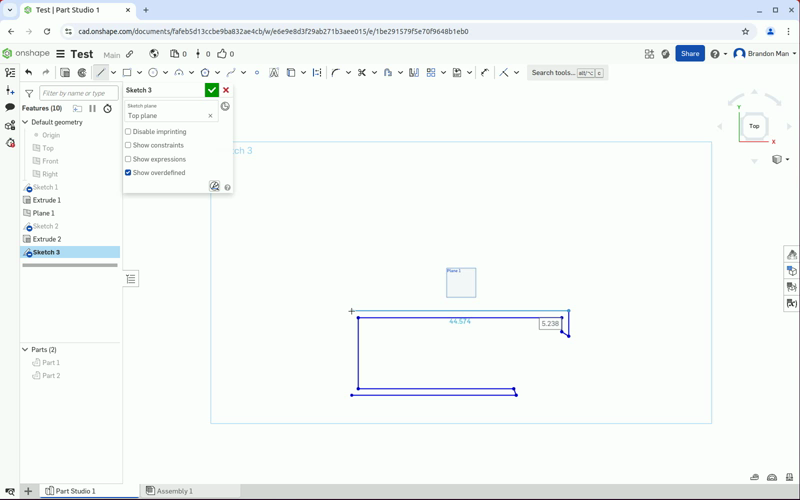
key_down(shift)
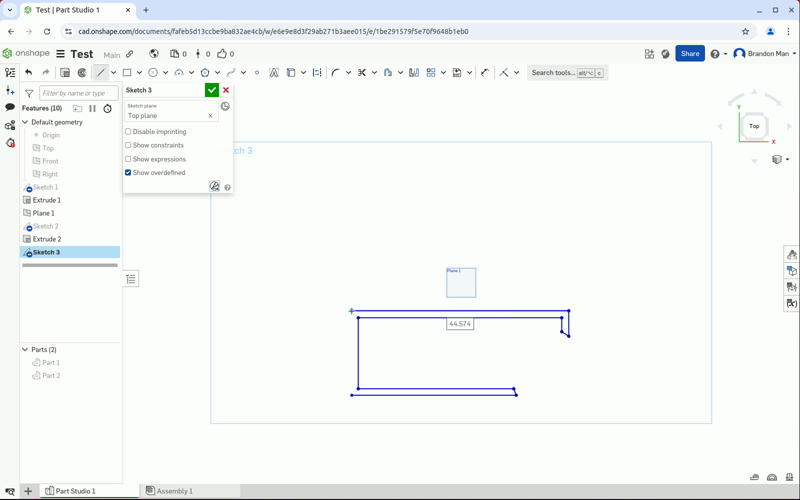
mouse_move(351, 395)
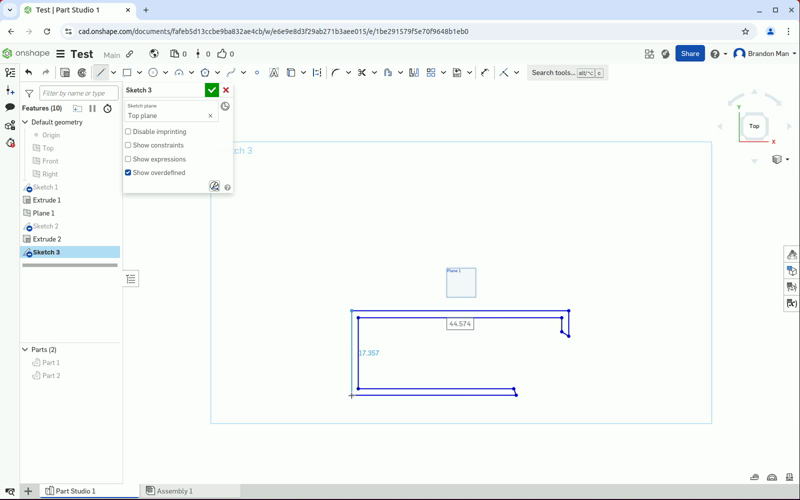
key_up(shift)
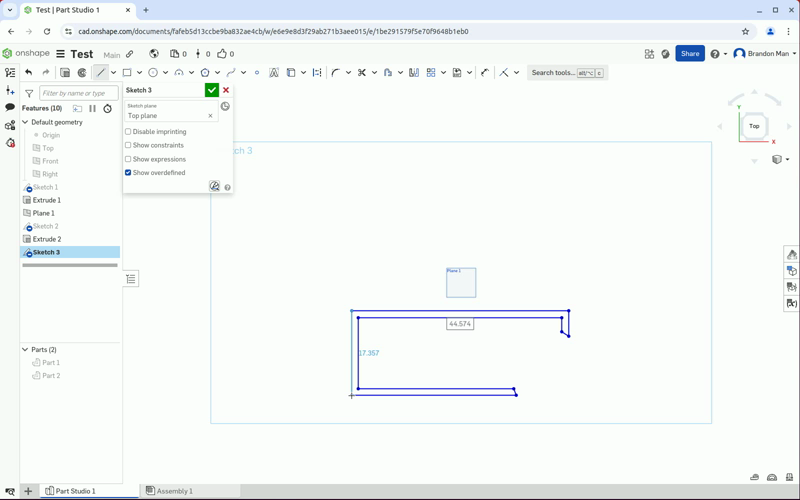
click(351, 395)
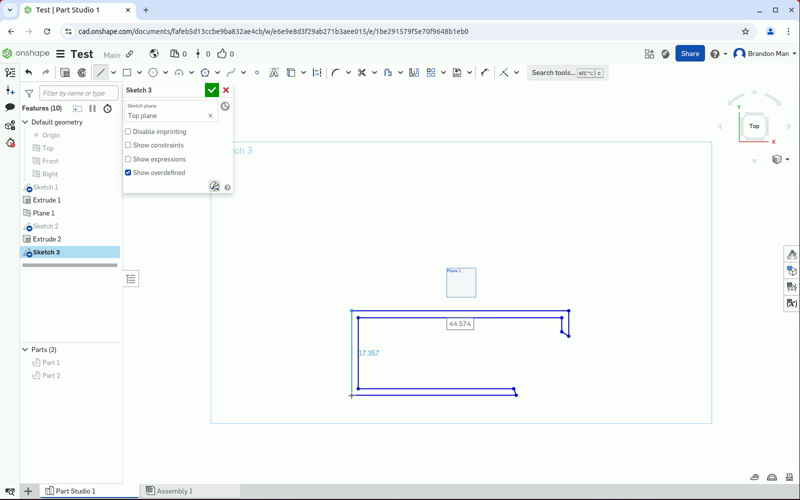
key(esc)
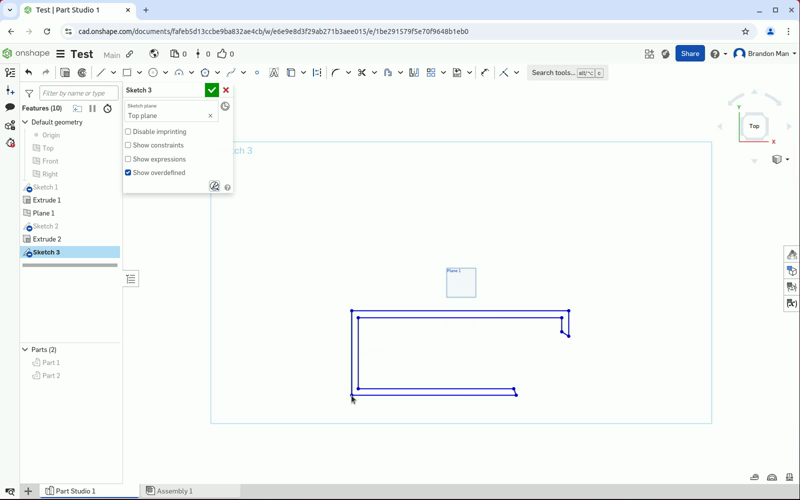
mouse_move(416, 392)
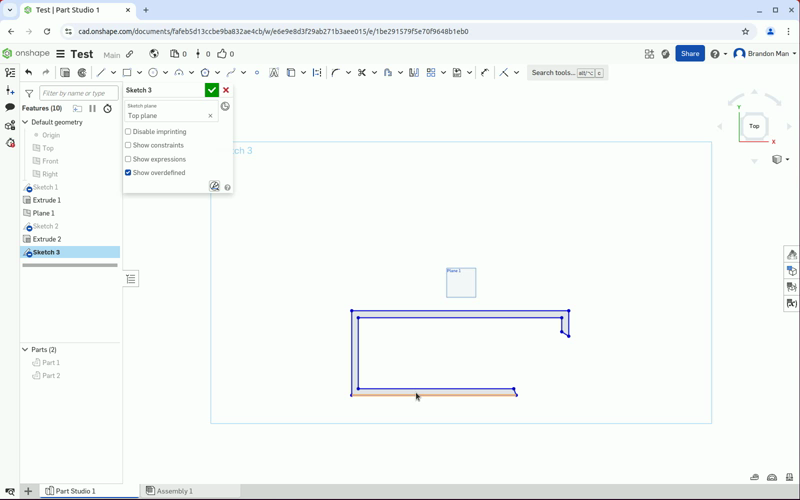
click(416, 392)
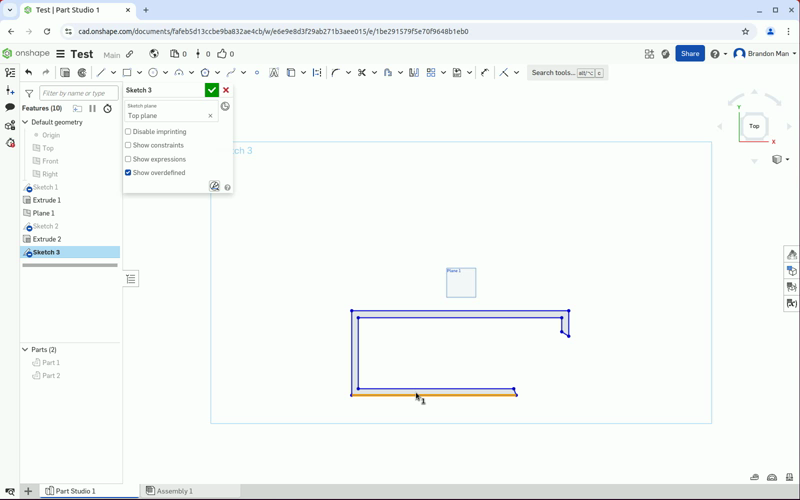
mouse_move(73, 352)
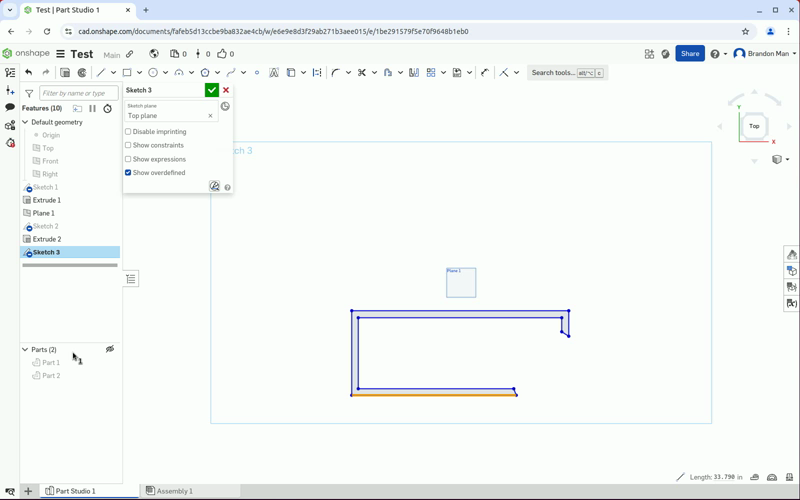
key(shift+y)
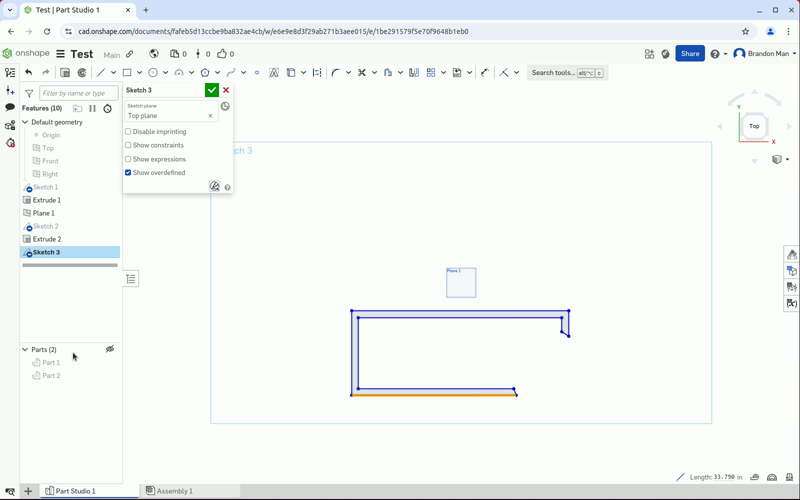
key(shift+e)
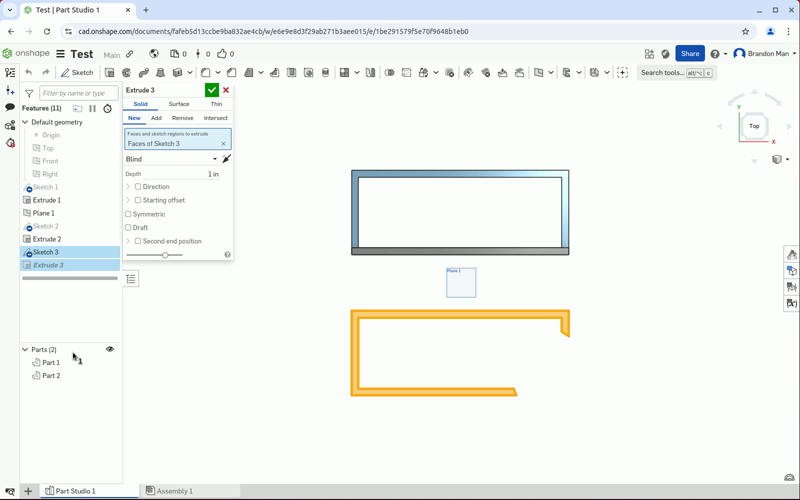
mouse_move(143, 106)
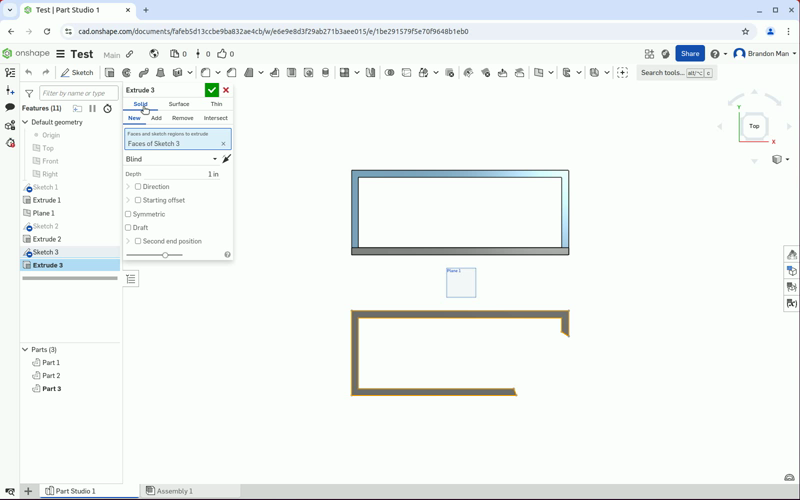
click(143, 106)
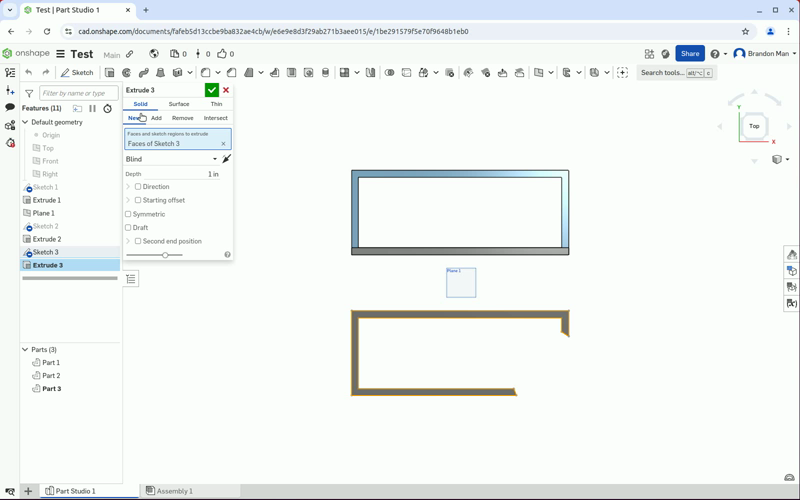
mouse_move(137, 120)
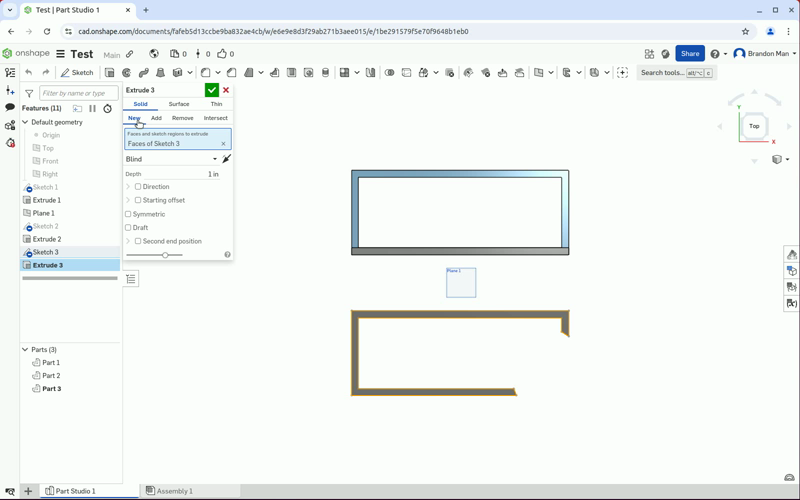
click(137, 120)
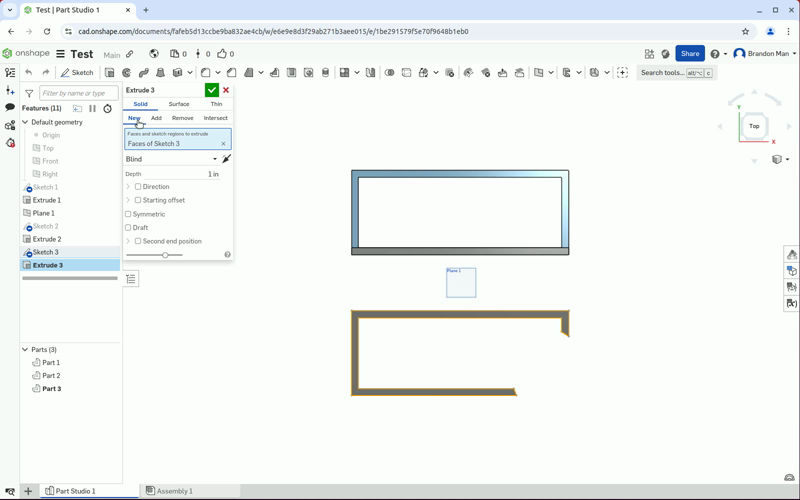
key(tab, 4)
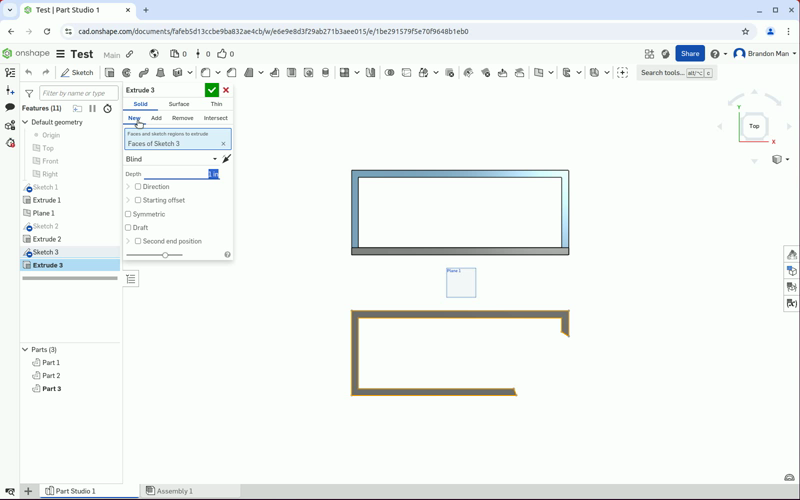
text(1.444)
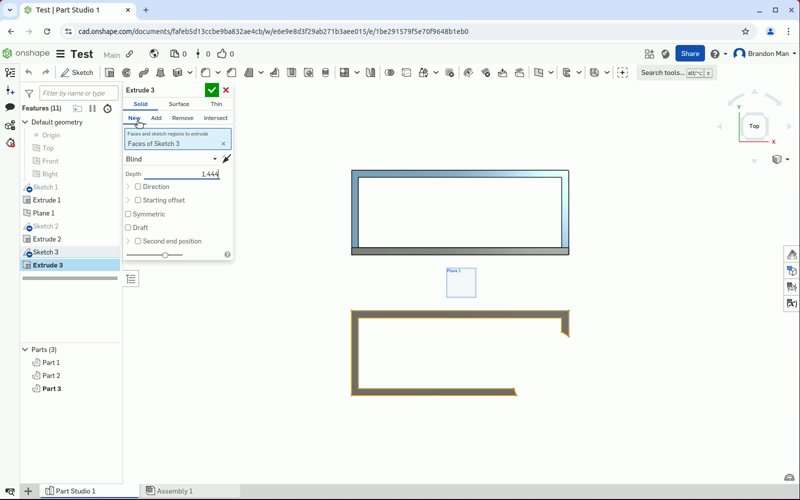
key(enter)
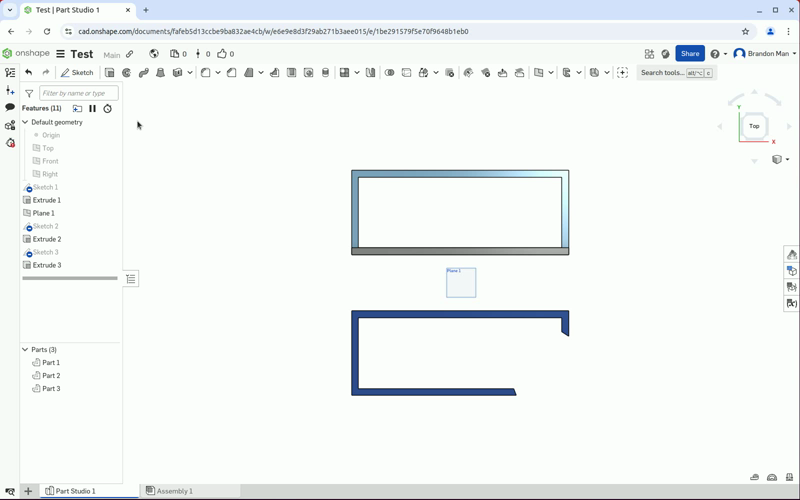
key(shift+h)
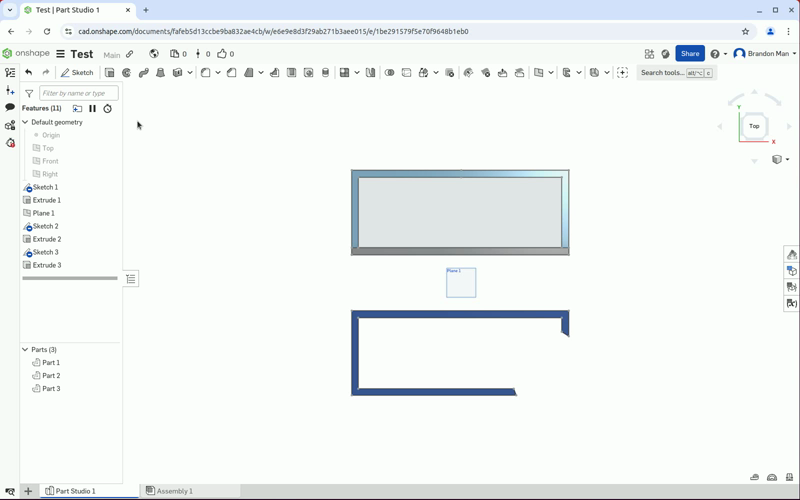
key(shift+h)
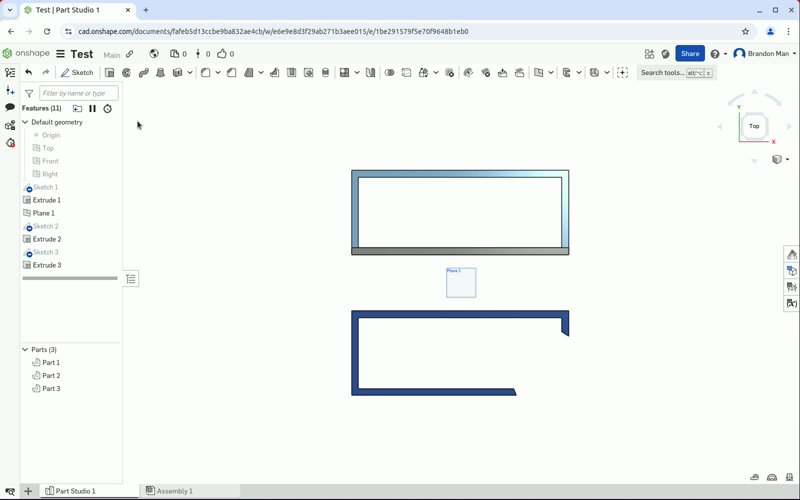
mouse_move(73, 189)
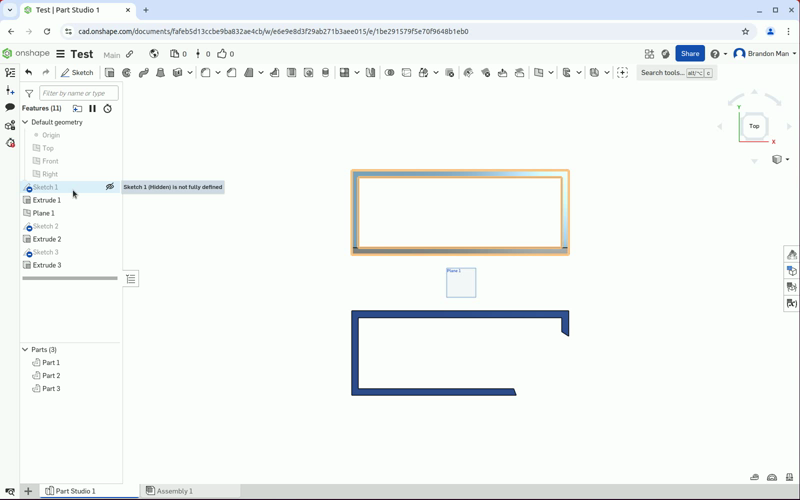
click(73, 189)
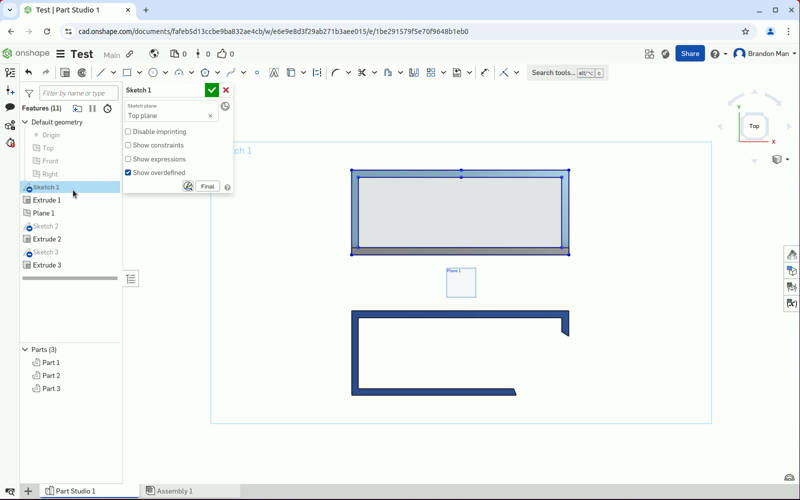
mouse_move(229, 92)
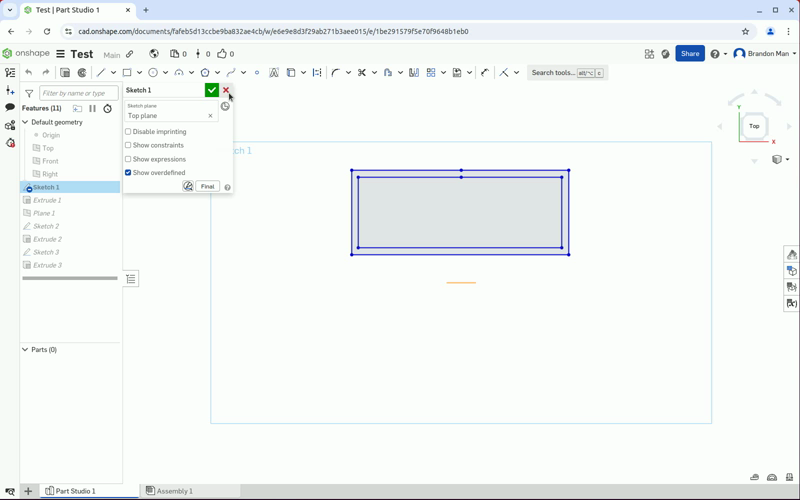
click(229, 92)
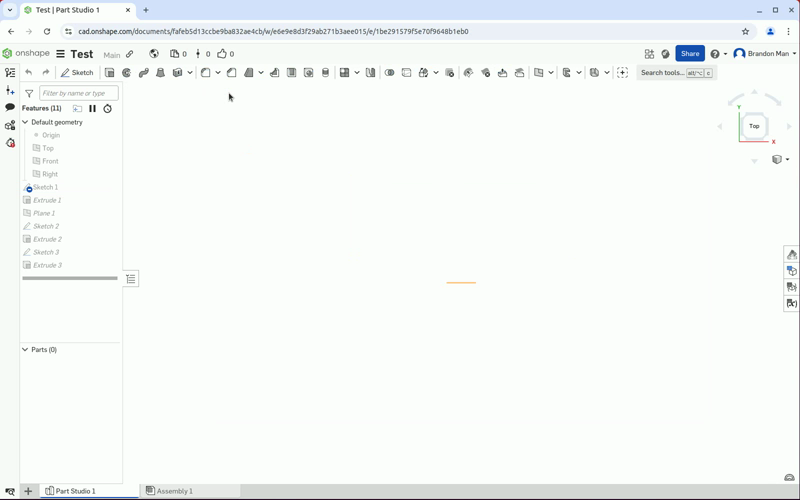
key(shift+s)
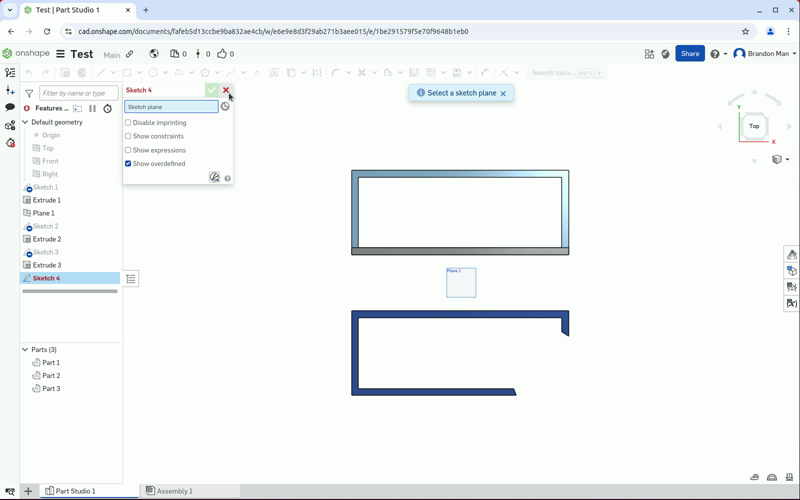
mouse_move(73, 215)
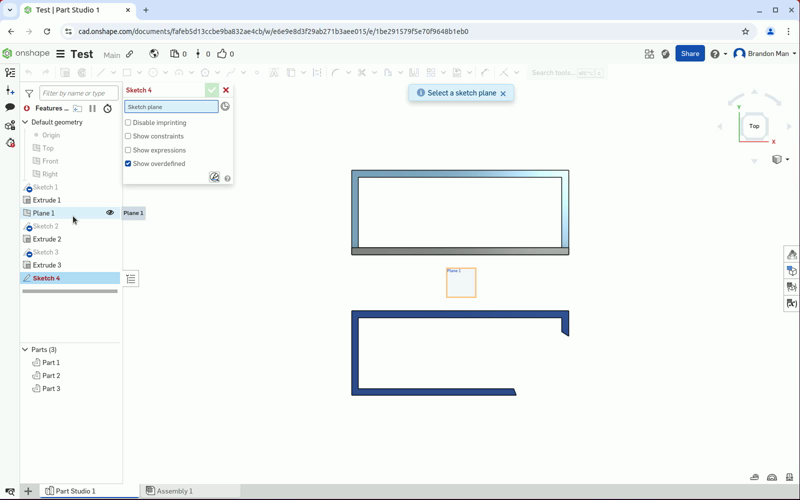
click(73, 215)
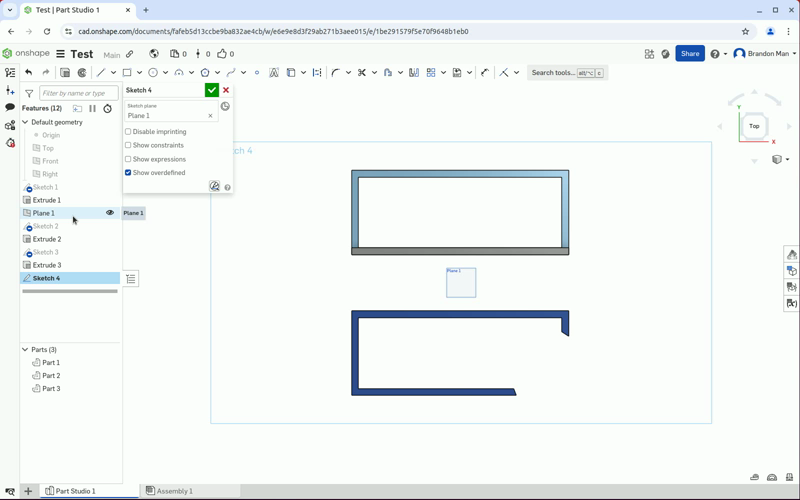
mouse_move(73, 352)
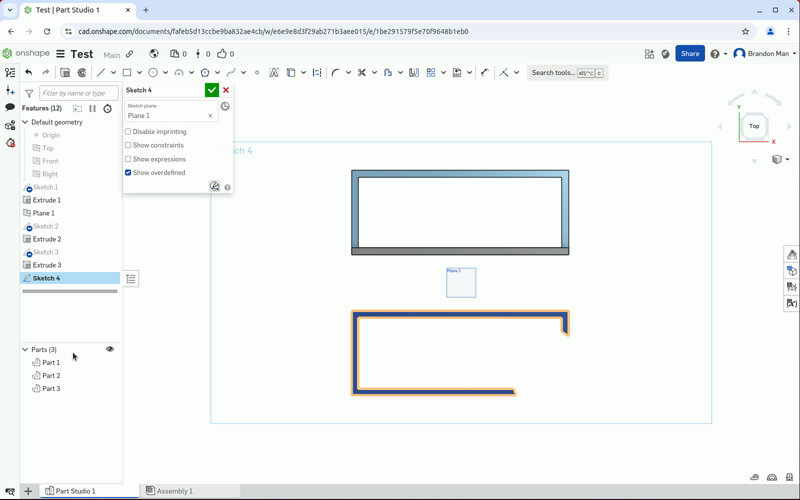
key(y)
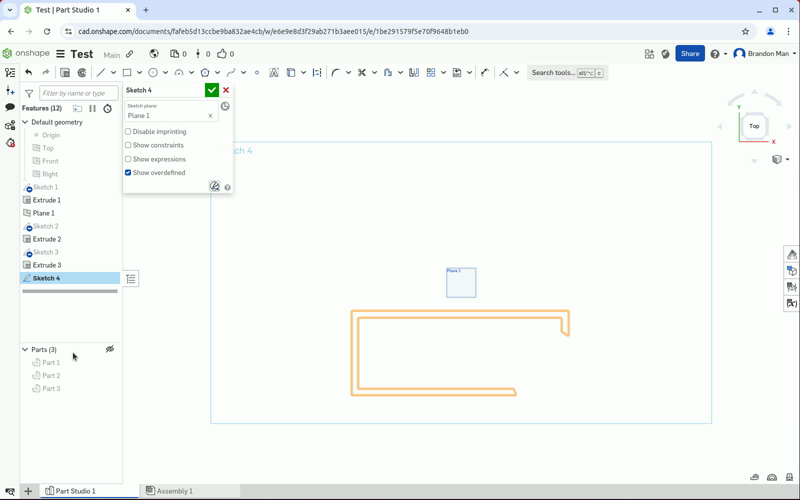
key(l)
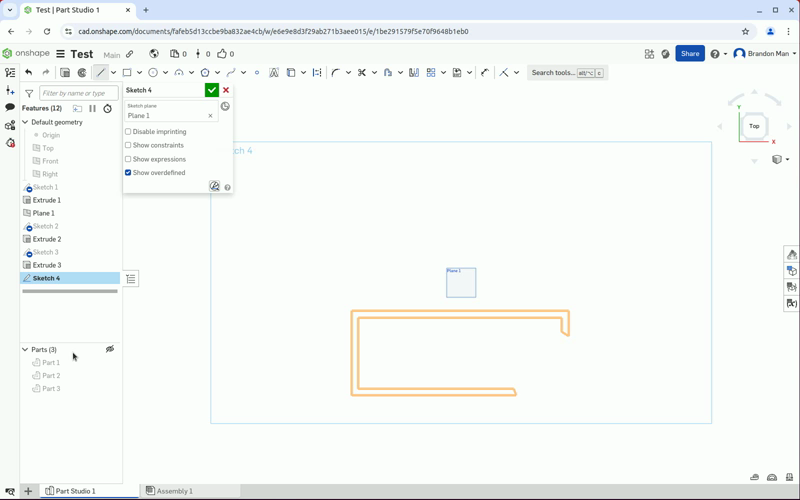
key_down(shift)
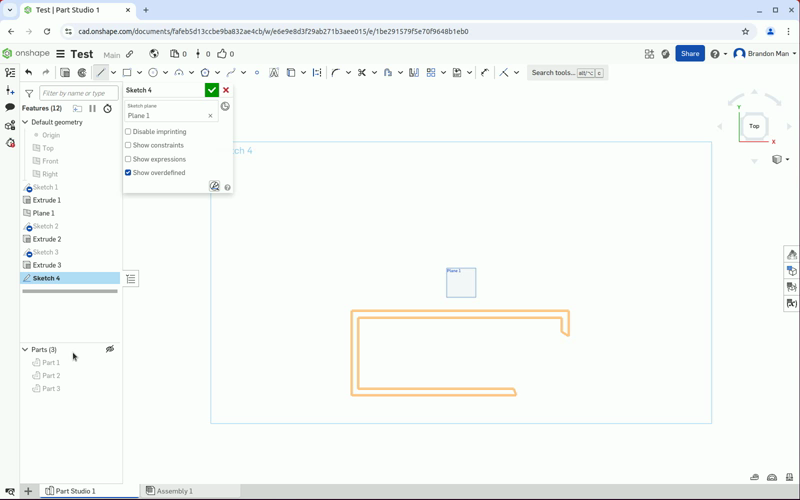
mouse_move(351, 318)
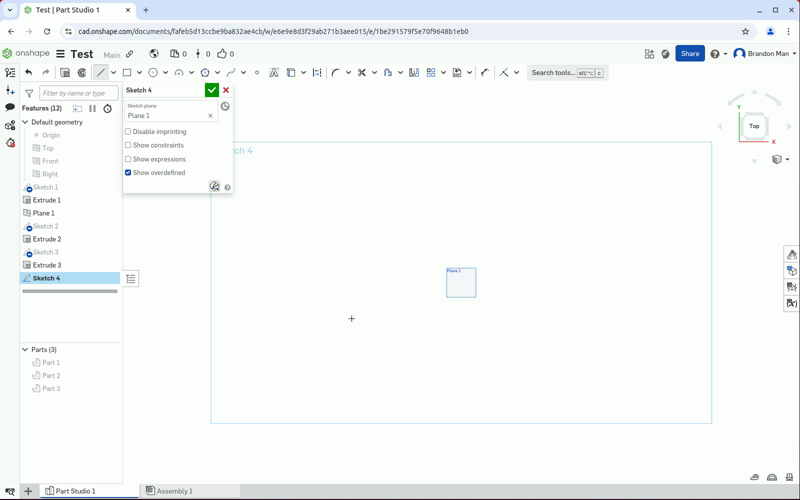
click(351, 318)
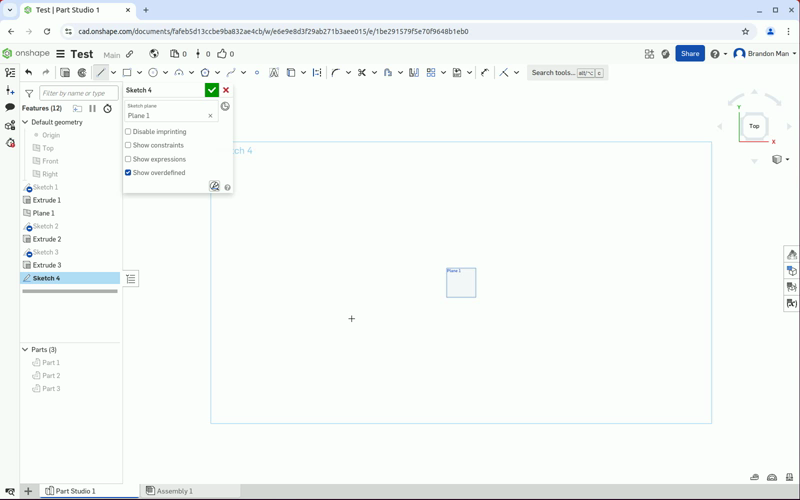
key_up(shift)
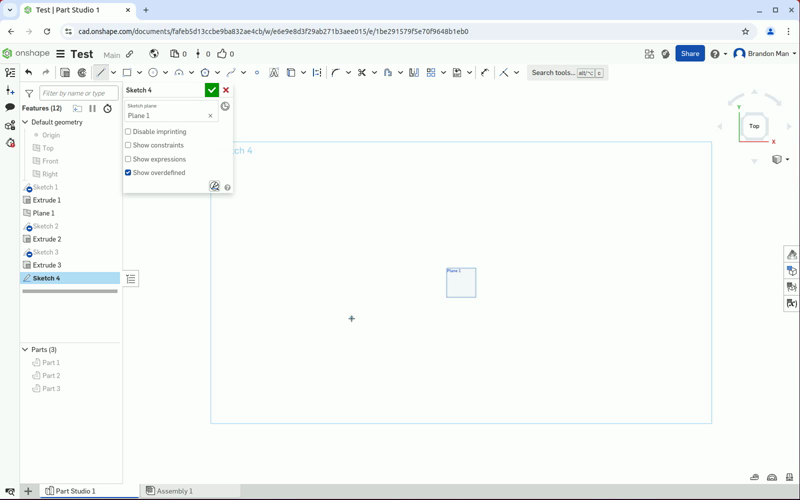
key_down(shift)
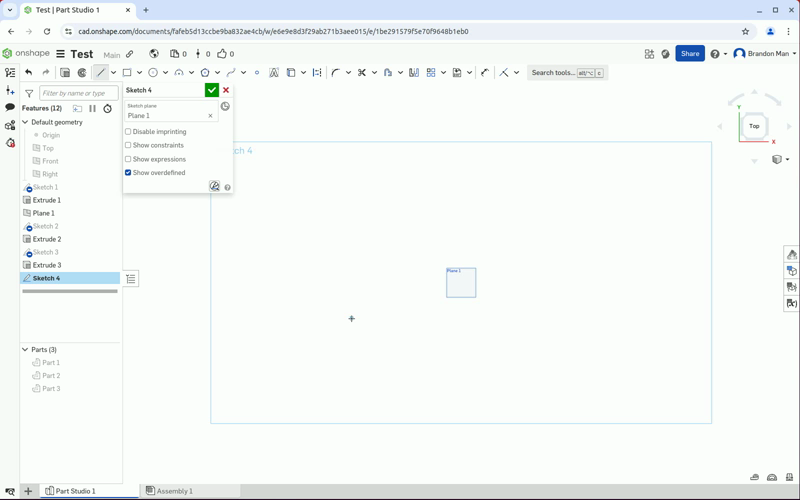
mouse_move(381, 318)
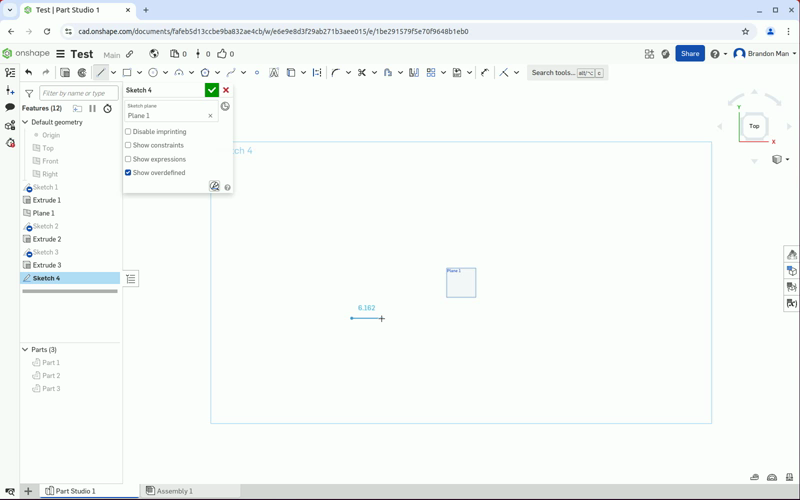
mouse_move(358, 318)
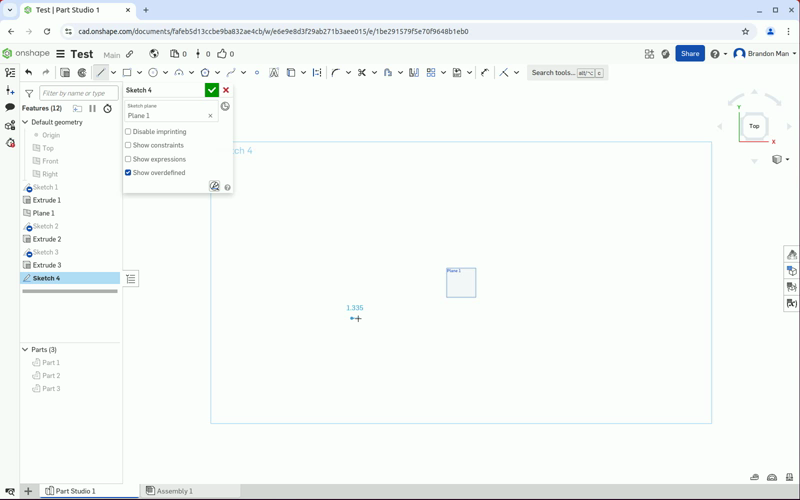
scroll(6)
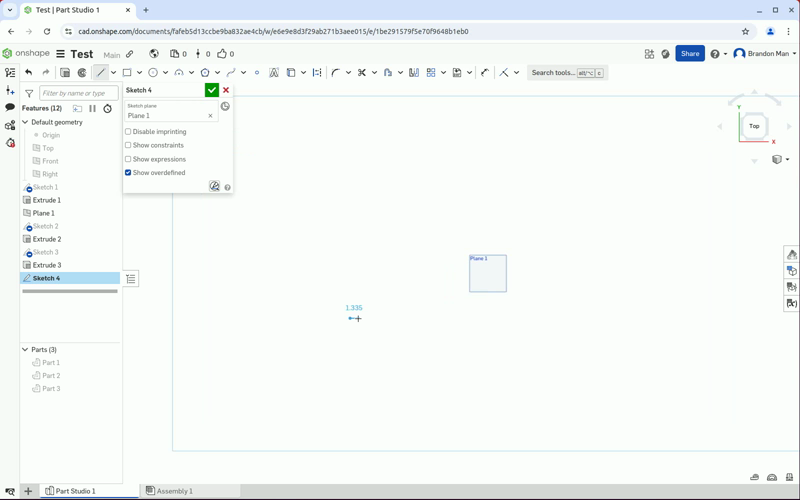
scroll(6)
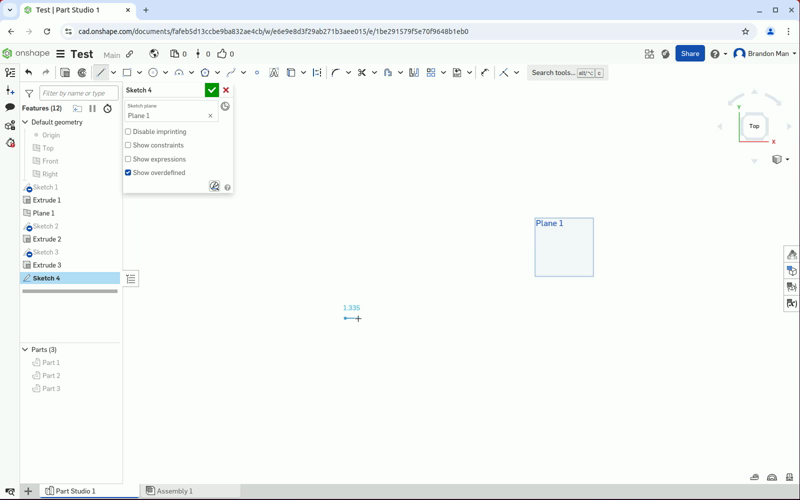
scroll(6)
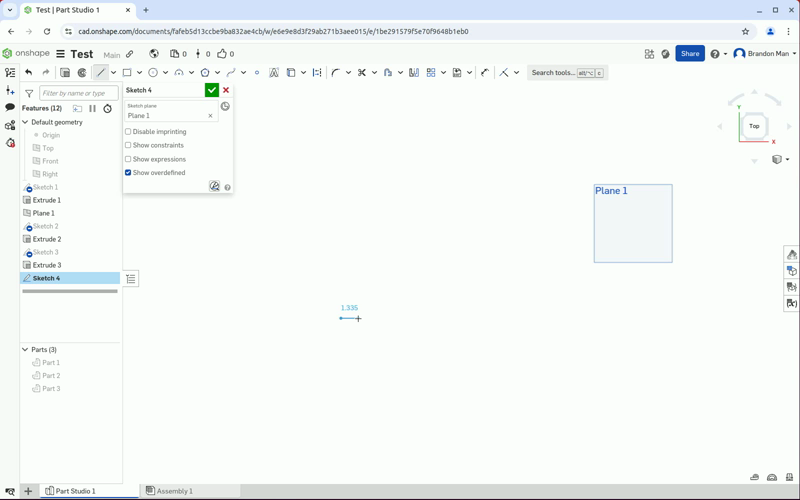
scroll(6)
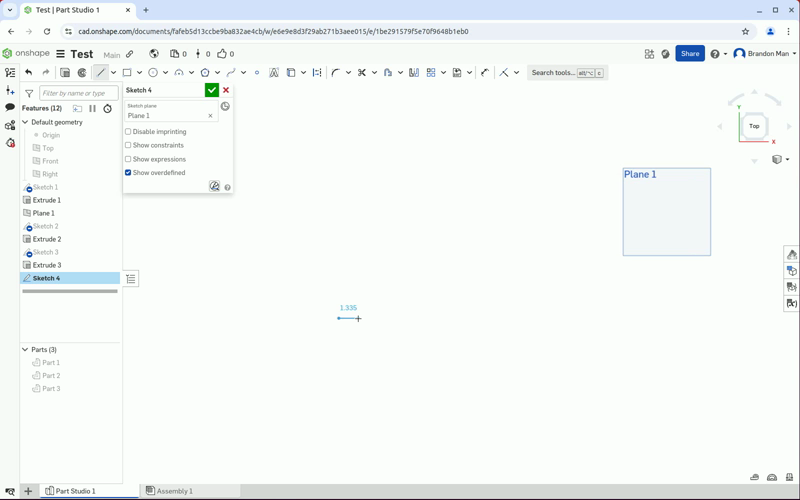
scroll(6)
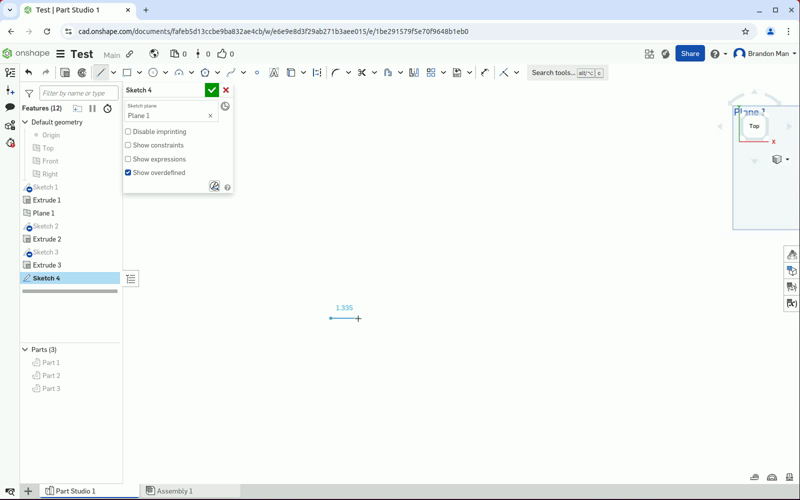
scroll(6)
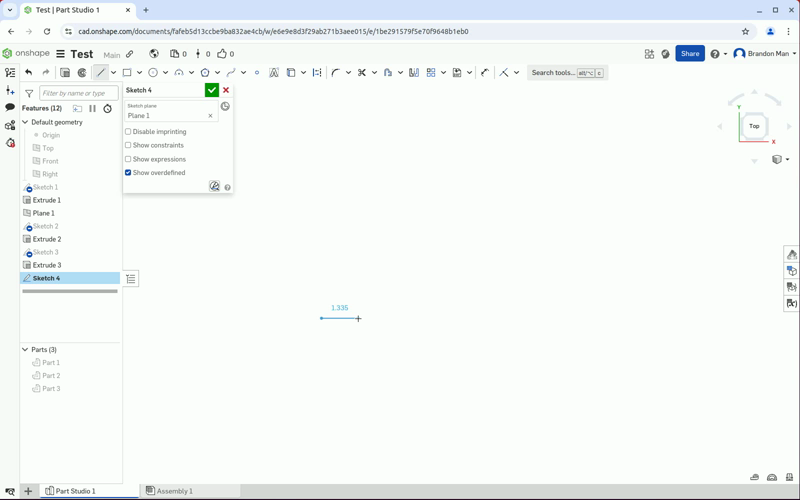
scroll(6)
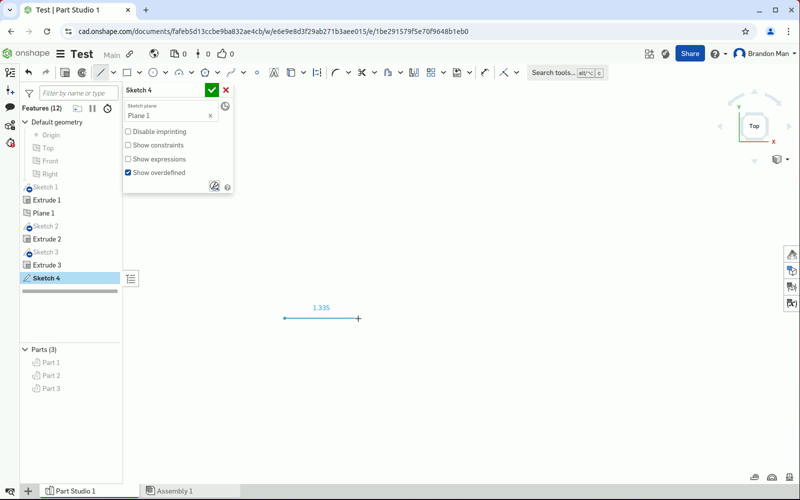
click(358, 318)
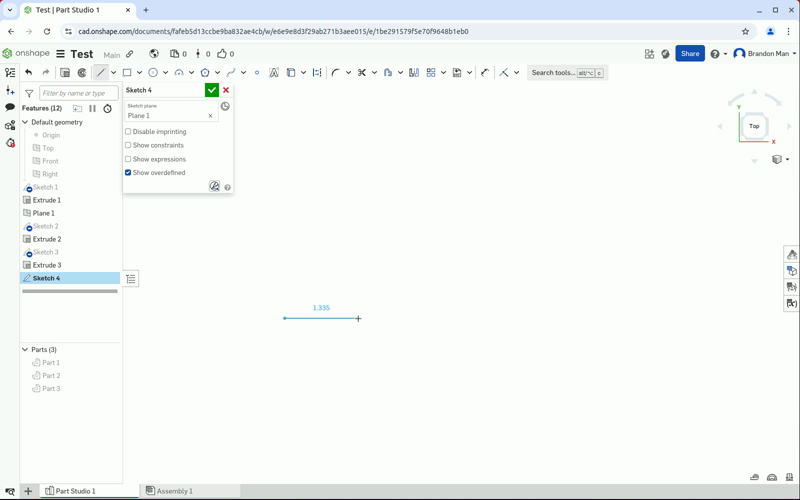
scroll(-6)
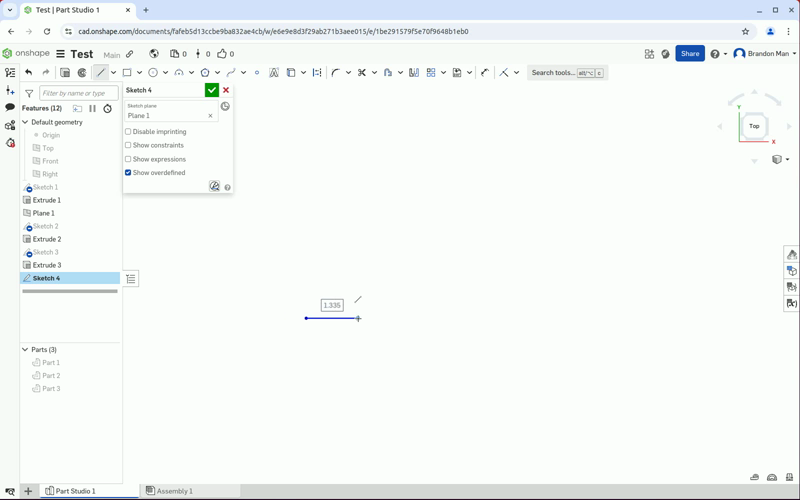
scroll(-6)
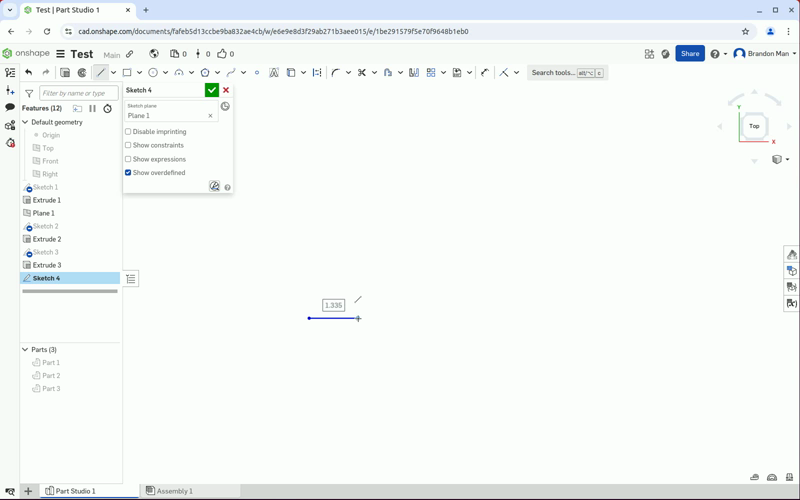
scroll(-6)
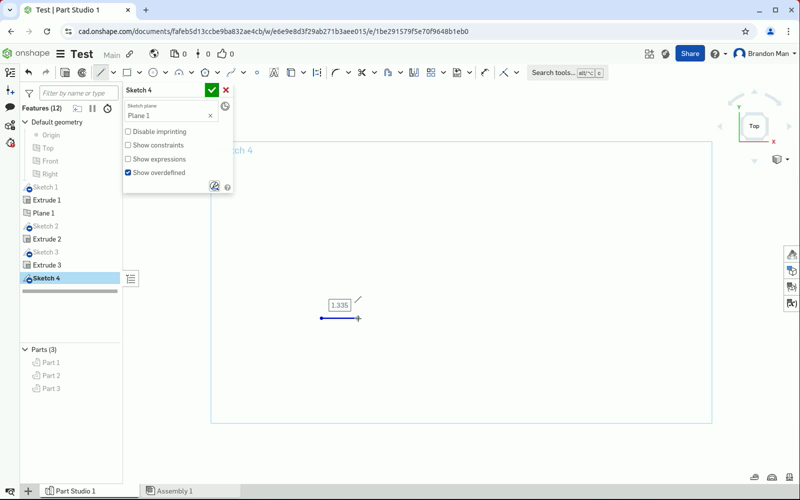
scroll(-6)
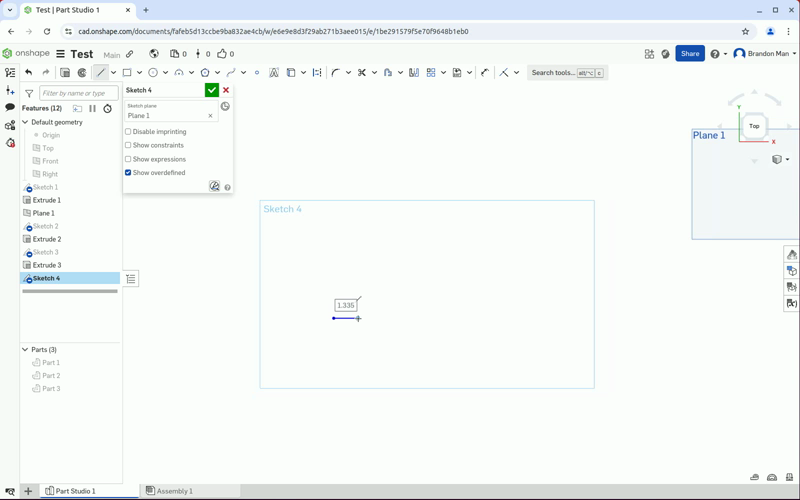
scroll(-6)
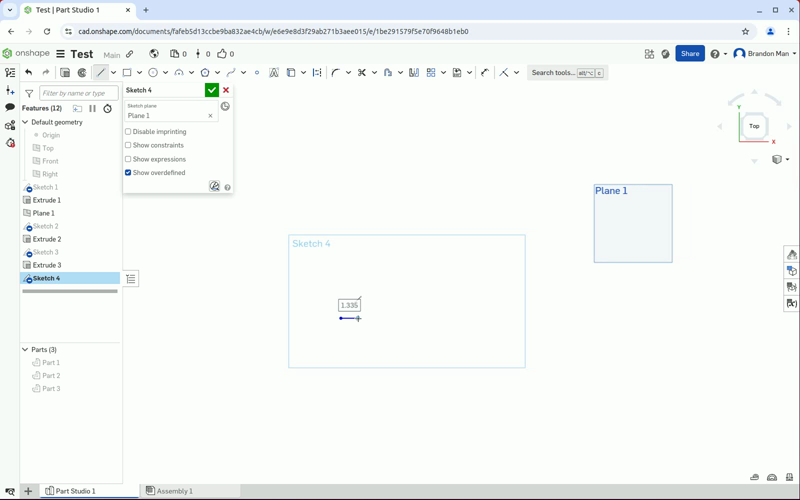
scroll(-6)
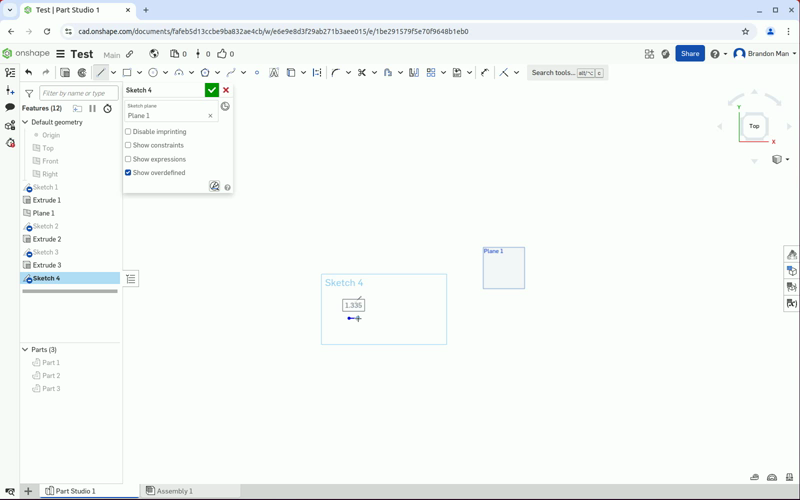
scroll(-6)
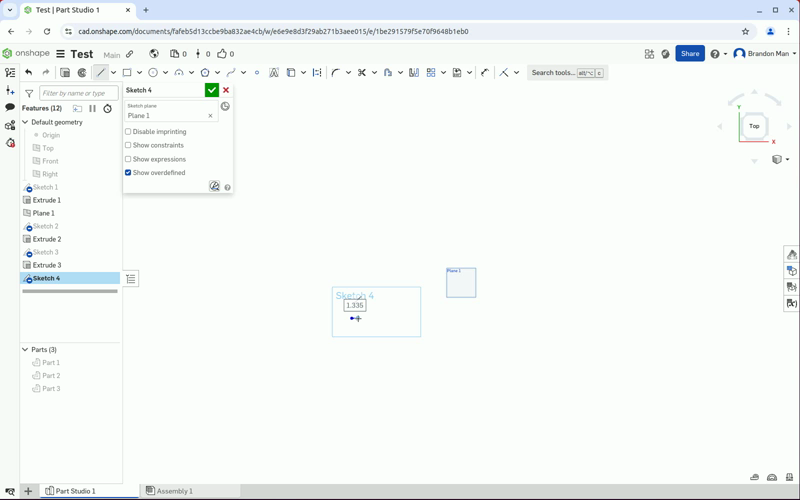
key_up(shift)
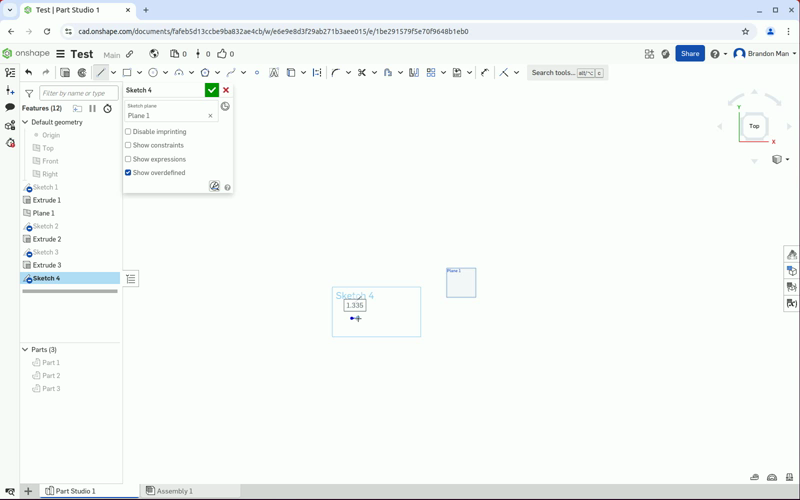
key_down(shift)
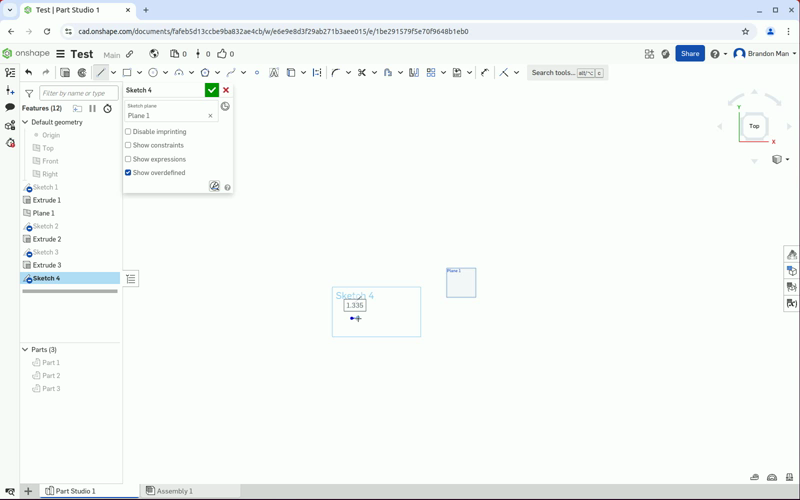
mouse_move(561, 318)
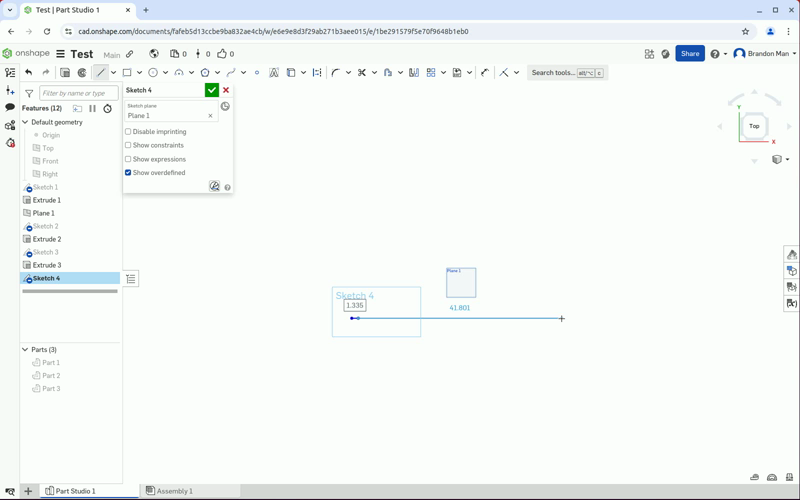
click(561, 318)
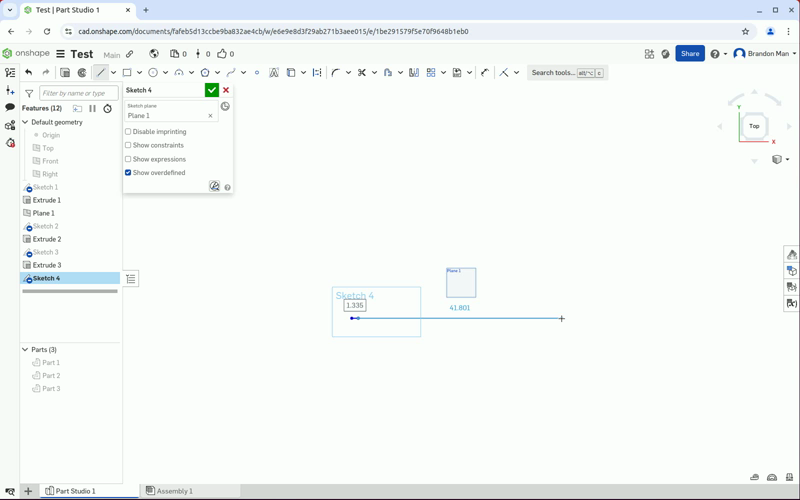
key_up(shift)
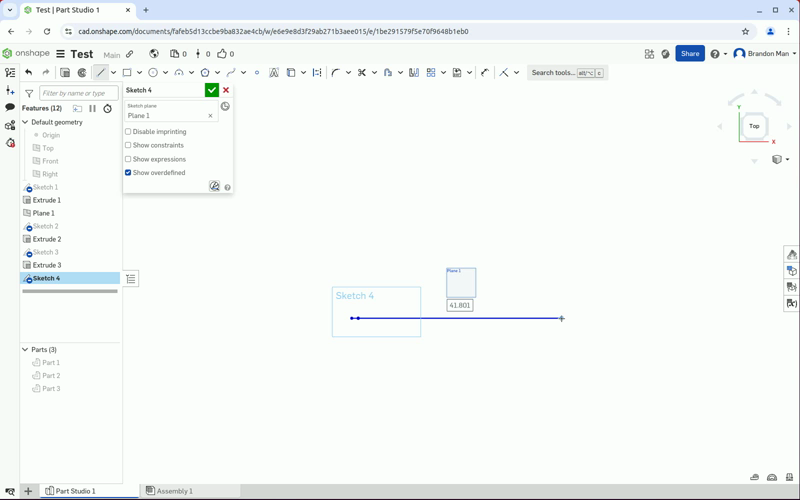
key_down(shift)
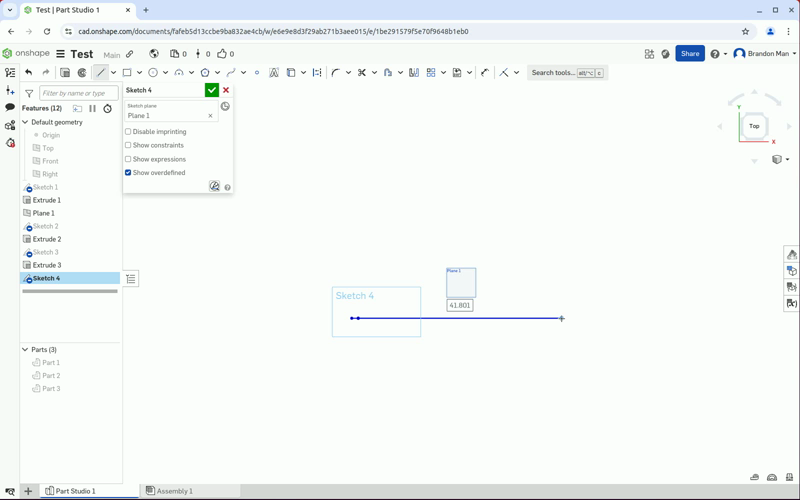
mouse_move(589, 318)
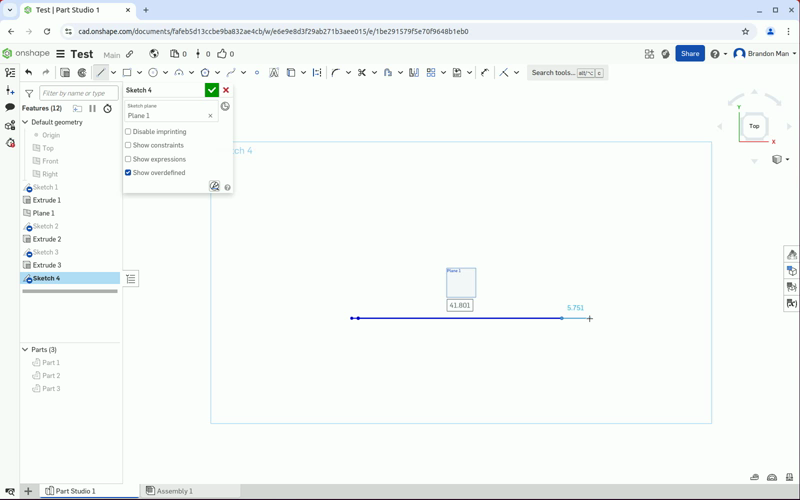
mouse_move(568, 318)
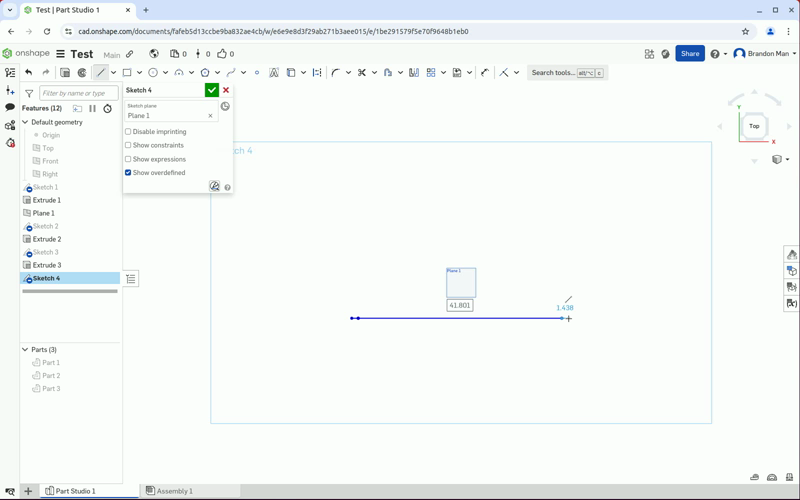
scroll(6)
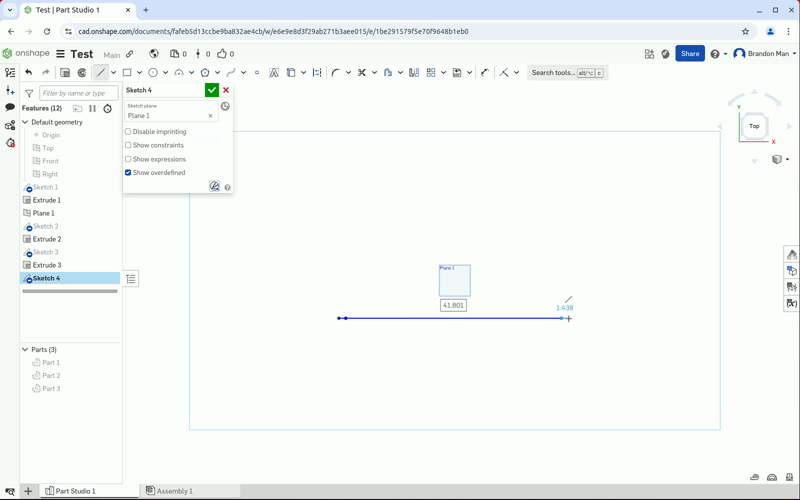
scroll(6)
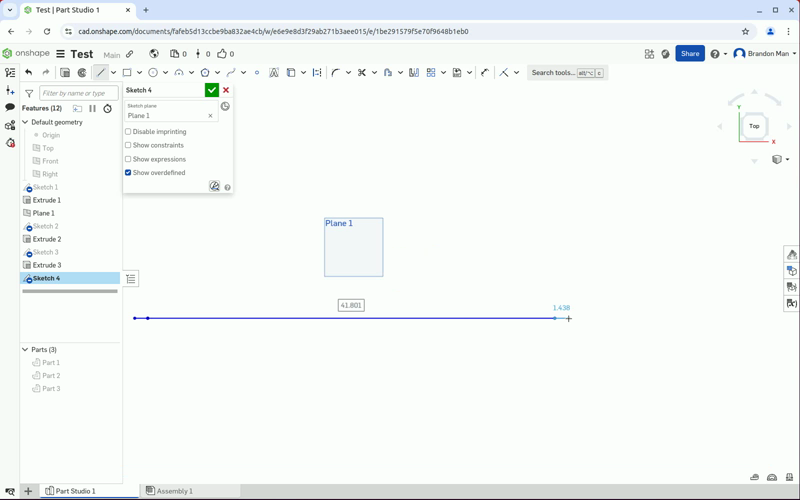
scroll(6)
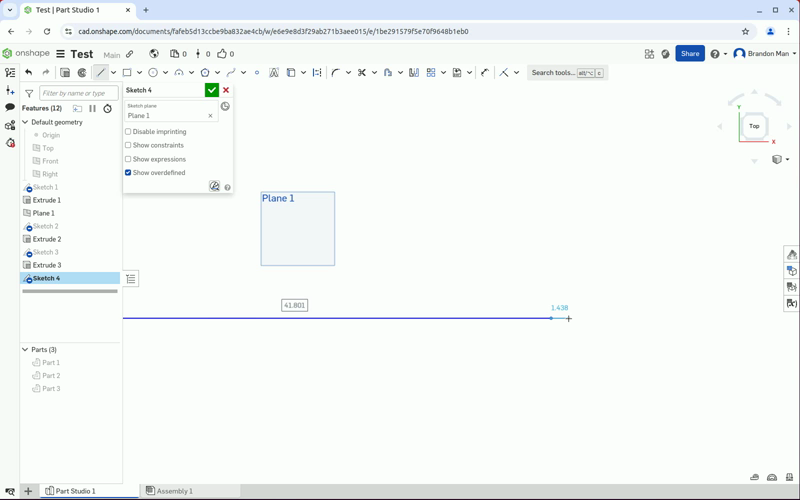
scroll(6)
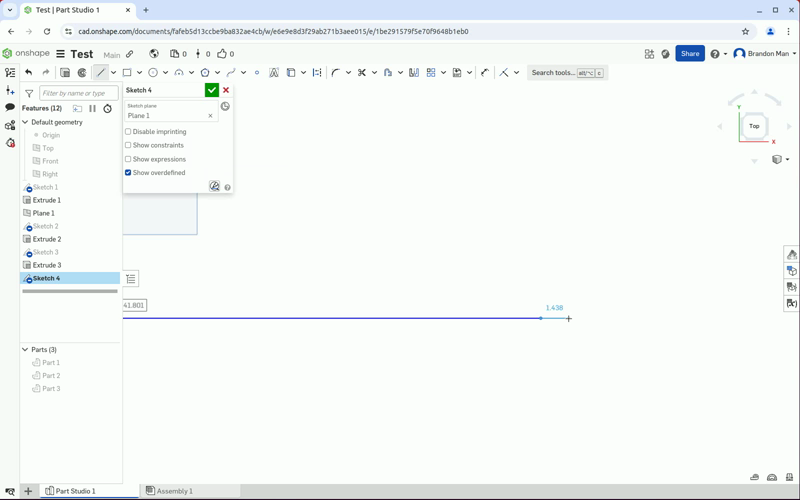
scroll(6)
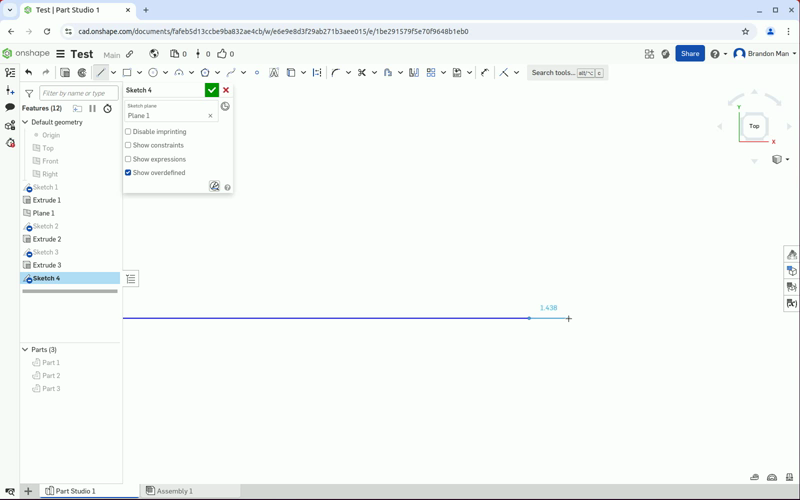
scroll(6)
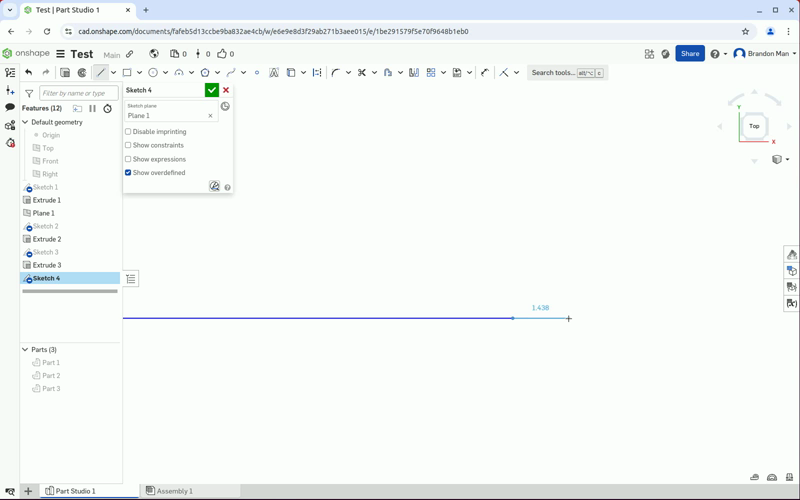
scroll(6)
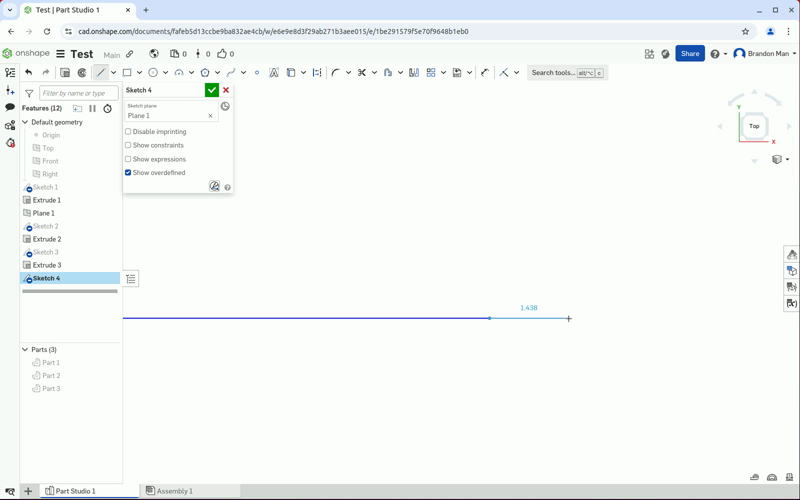
click(568, 318)
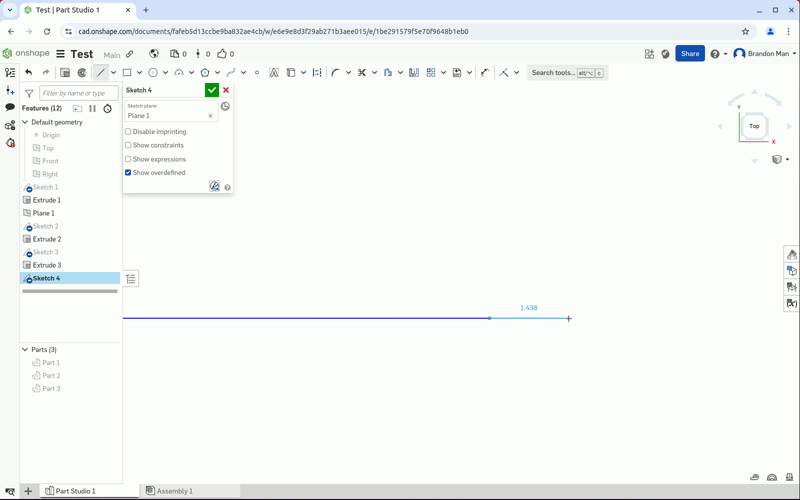
scroll(-6)
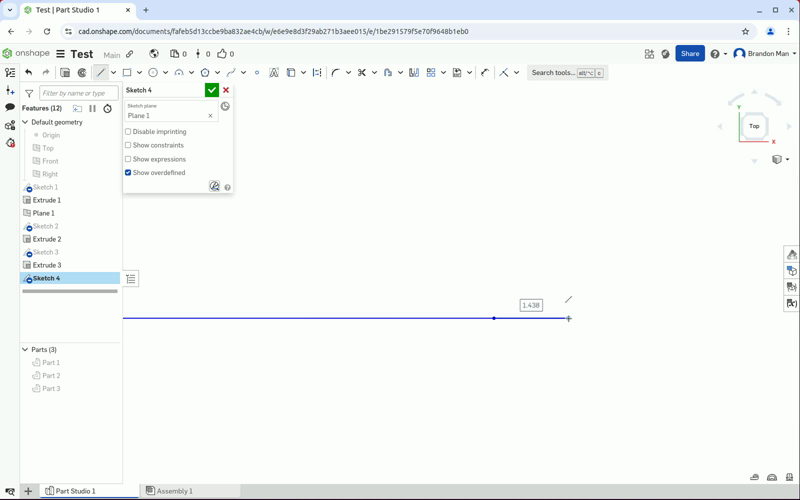
scroll(-6)
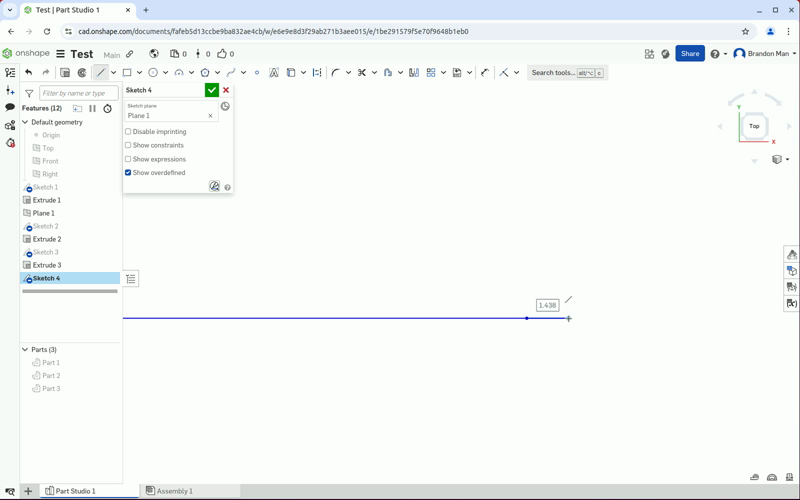
scroll(-6)
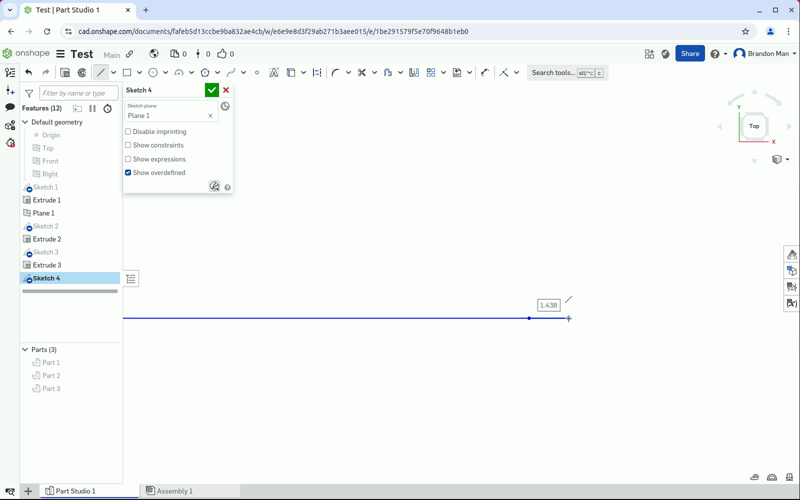
scroll(-6)
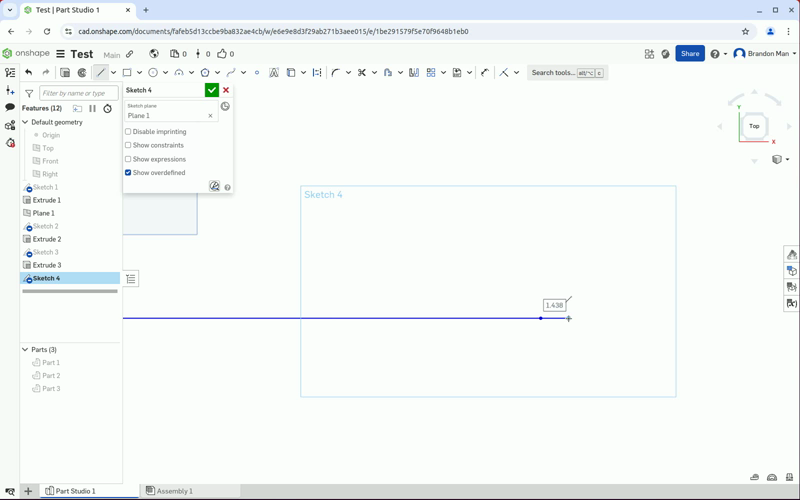
scroll(-6)
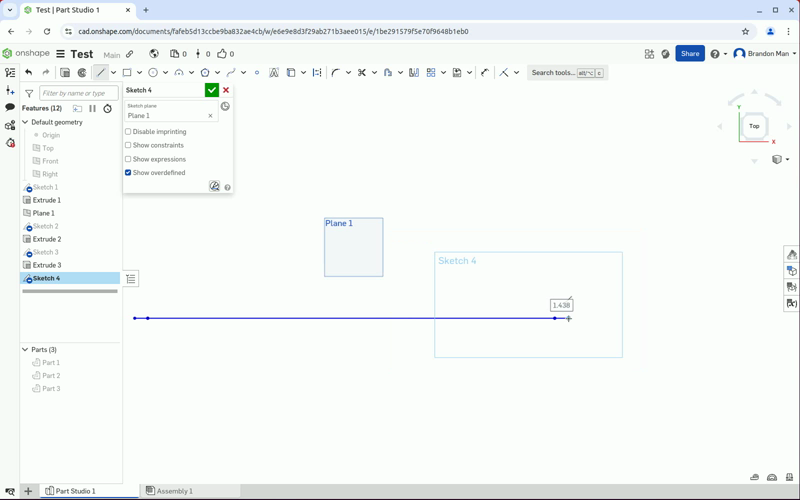
scroll(-6)
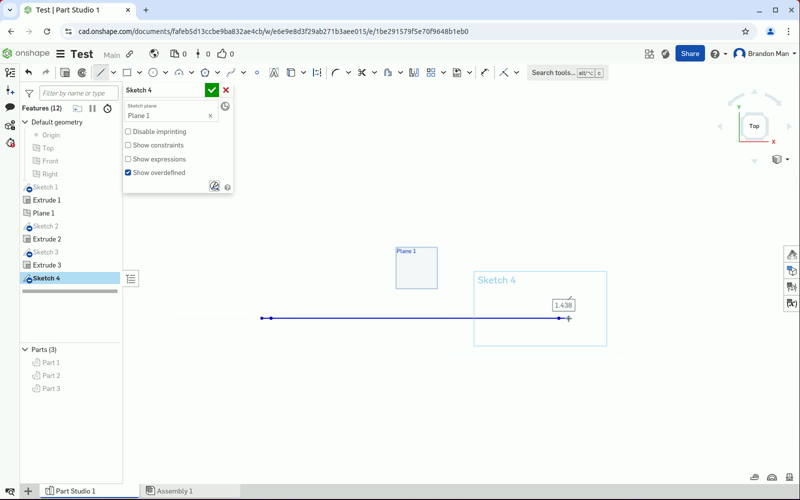
scroll(-6)
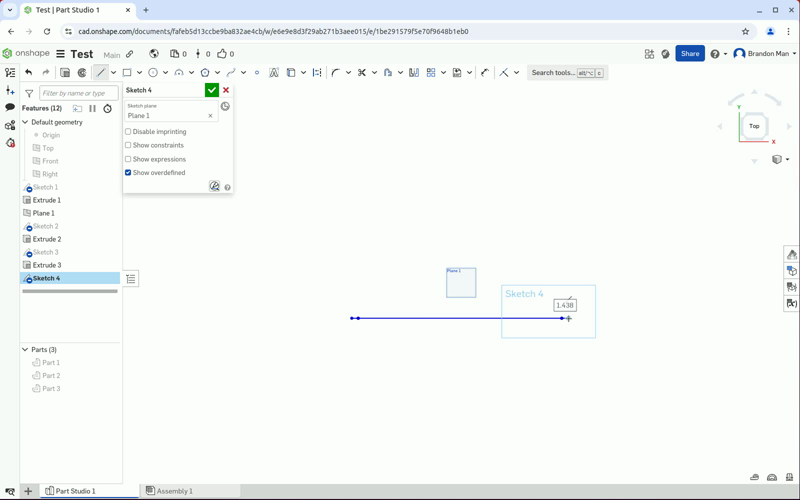
key_up(shift)
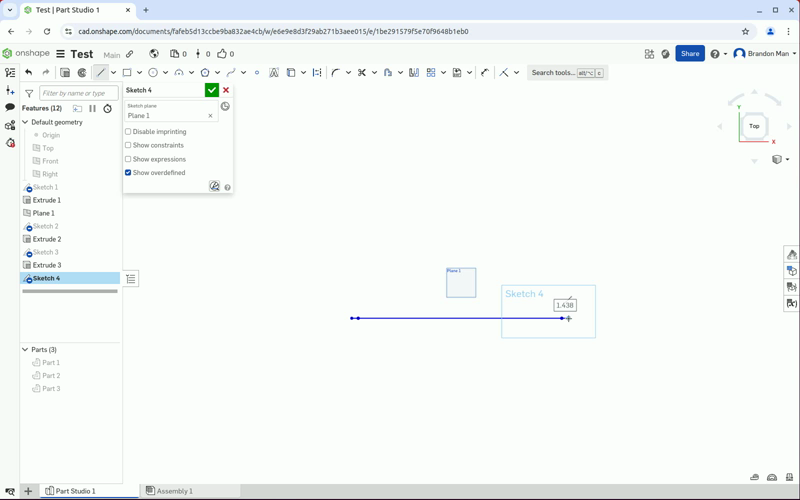
key_down(shift)
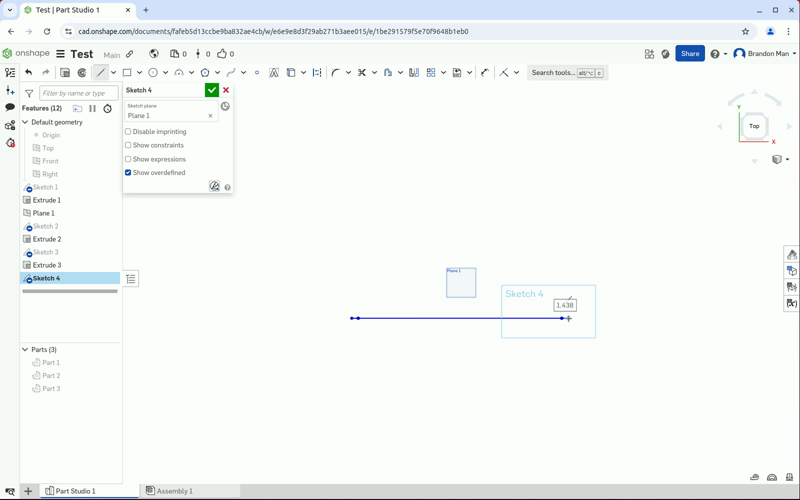
mouse_move(589, 318)
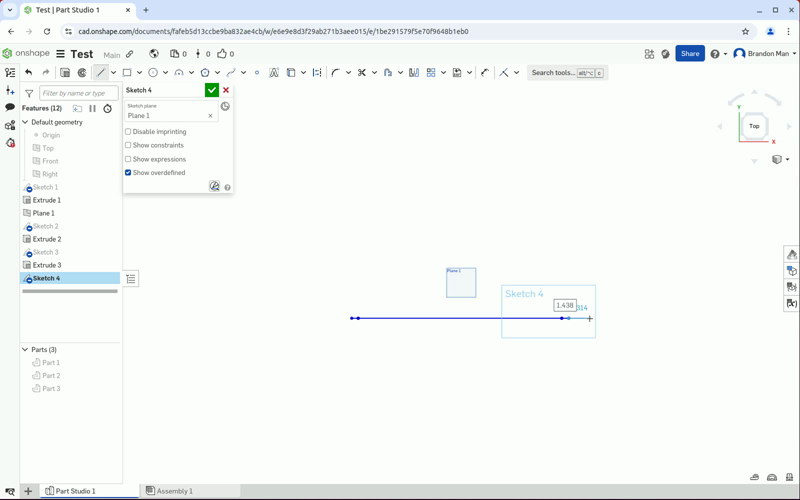
mouse_move(568, 311)
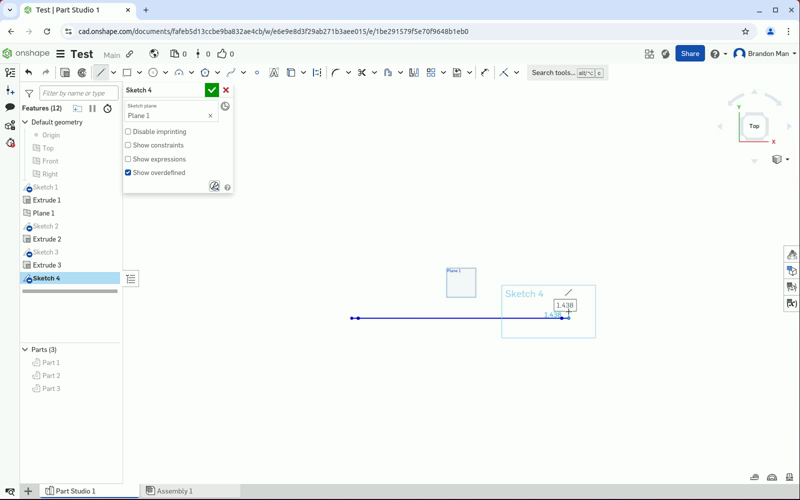
scroll(6)
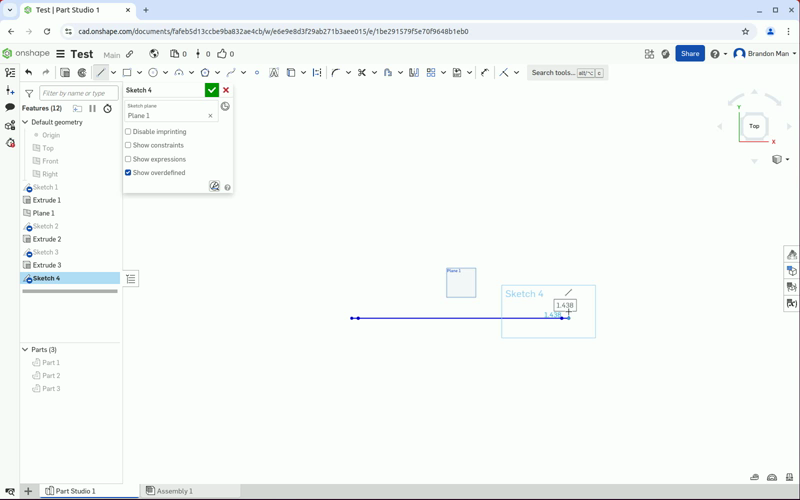
scroll(6)
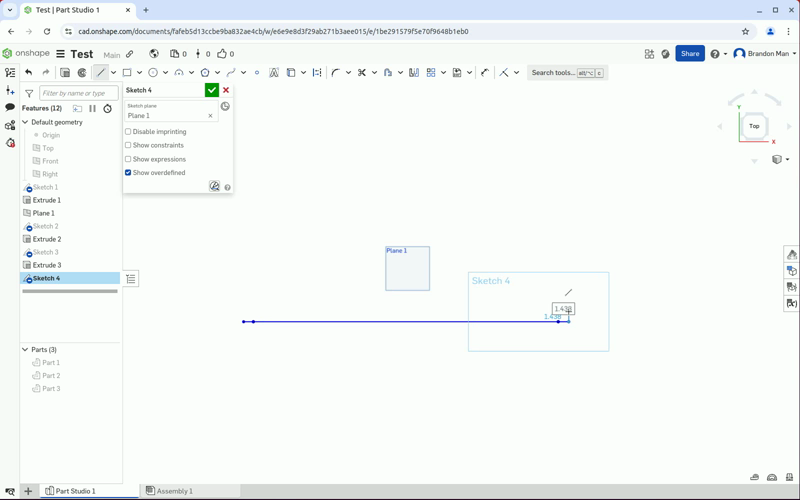
scroll(6)
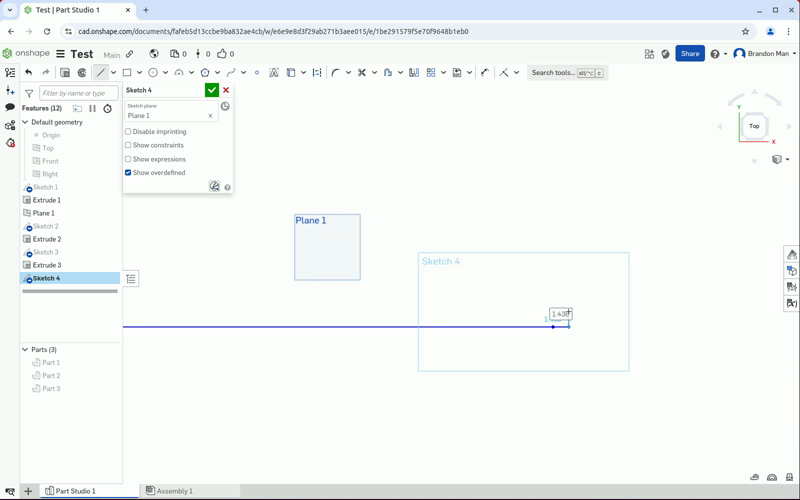
scroll(6)
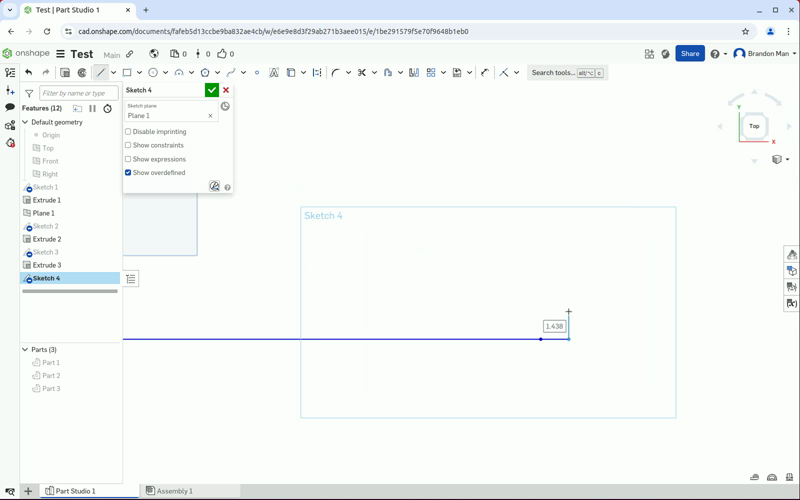
scroll(6)
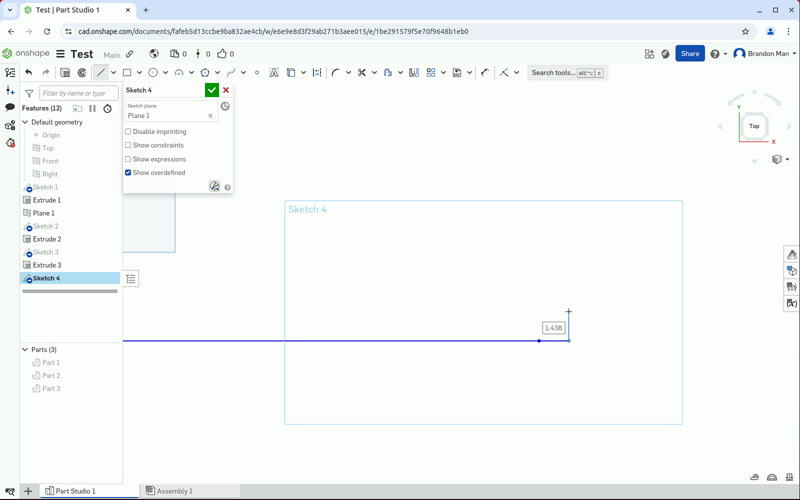
scroll(6)
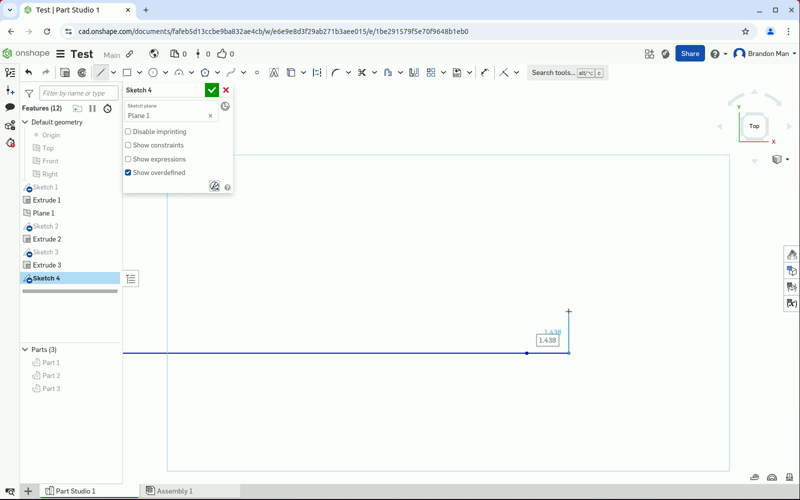
scroll(6)
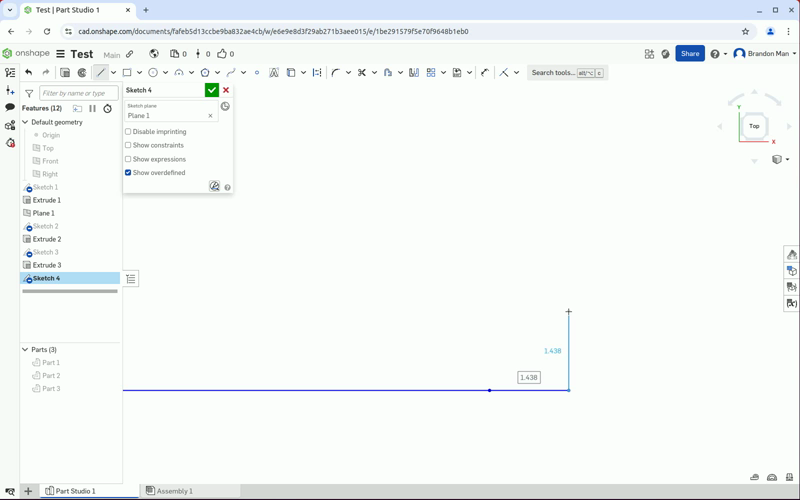
click(568, 311)
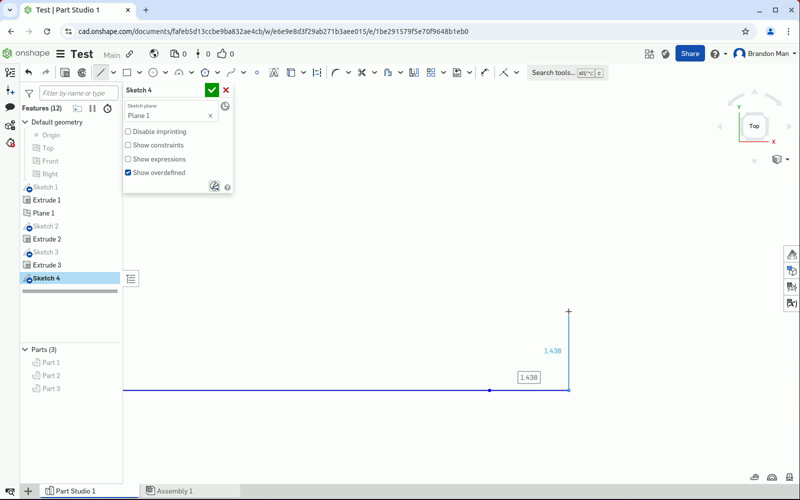
scroll(-6)
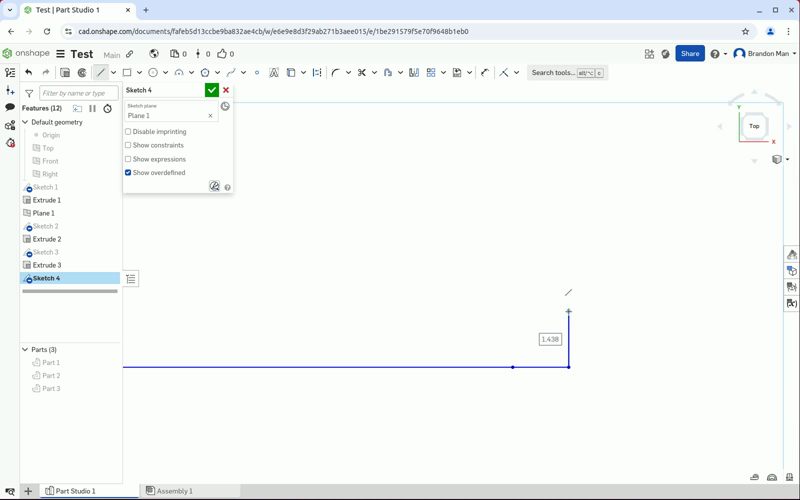
scroll(-6)
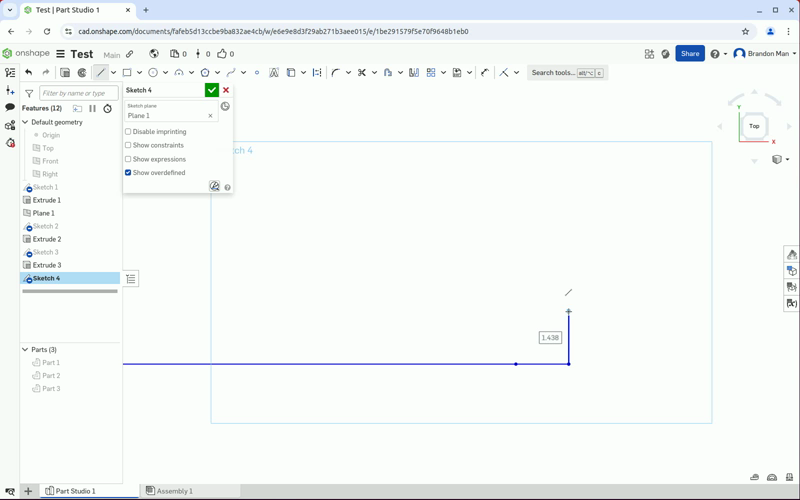
scroll(-6)
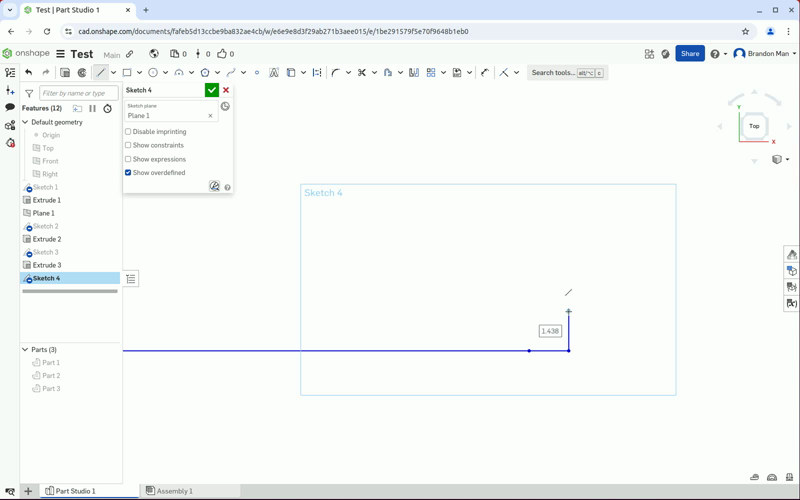
scroll(-6)
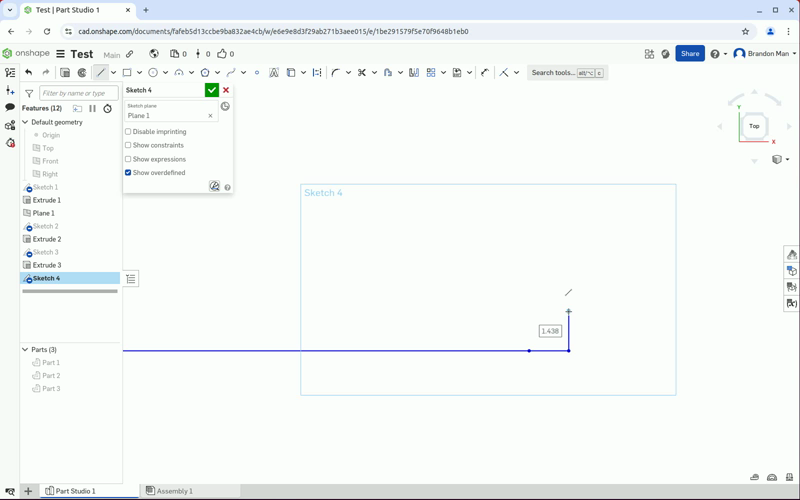
scroll(-6)
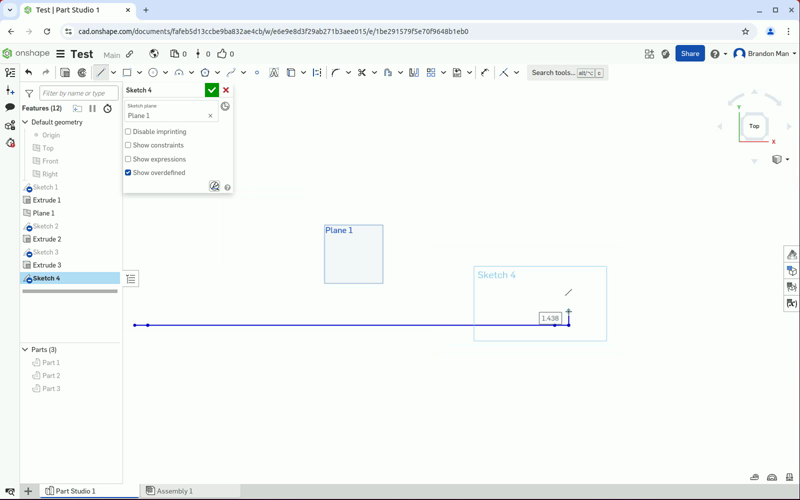
scroll(-6)
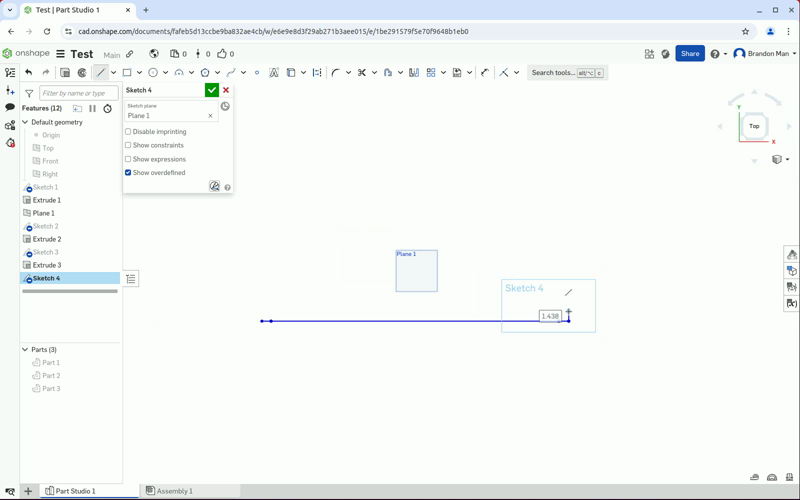
scroll(-6)
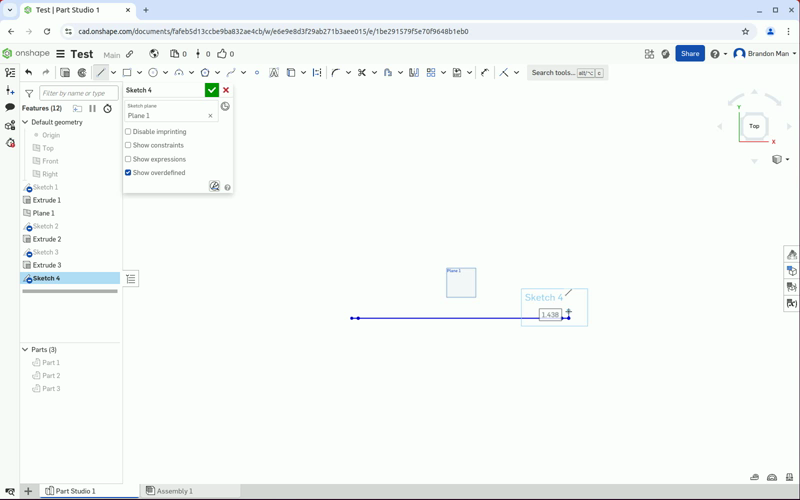
key_up(shift)
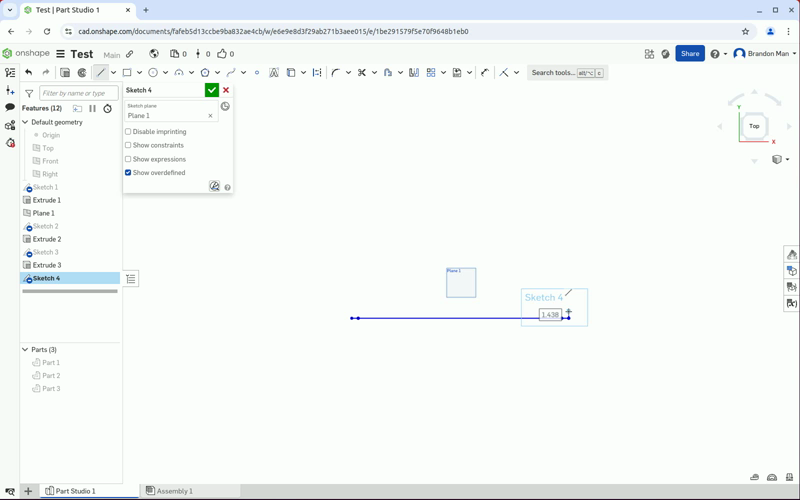
key_down(shift)
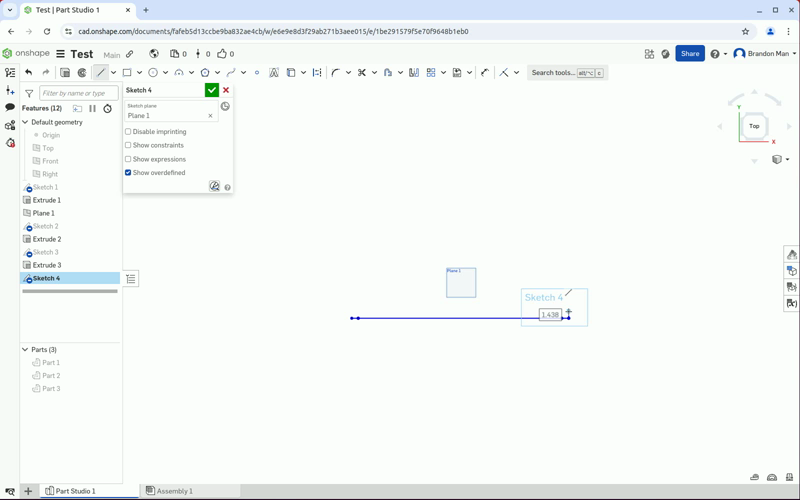
mouse_move(351, 311)
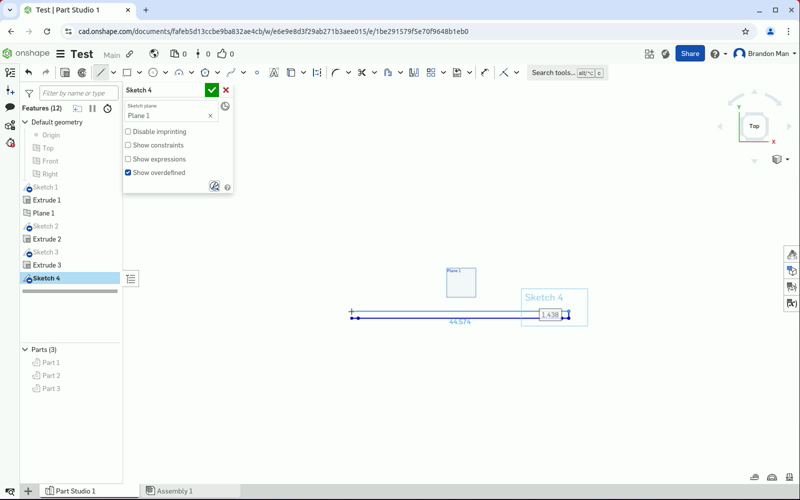
click(351, 311)
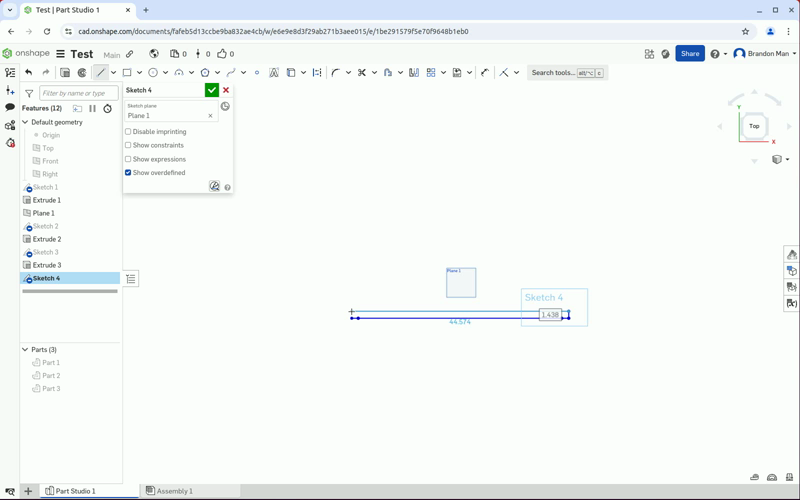
key_up(shift)
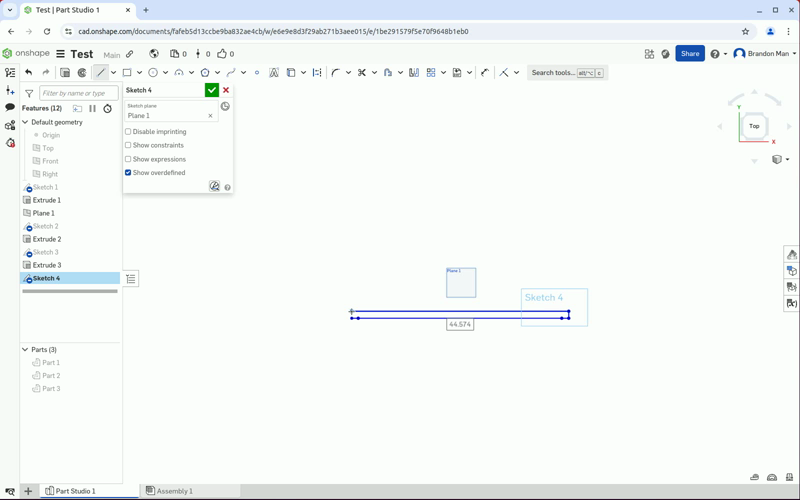
mouse_move(381, 311)
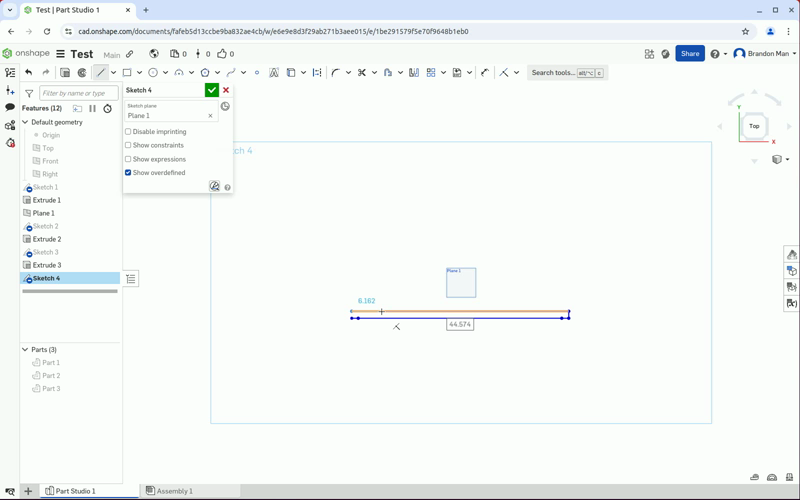
key_down(shift)
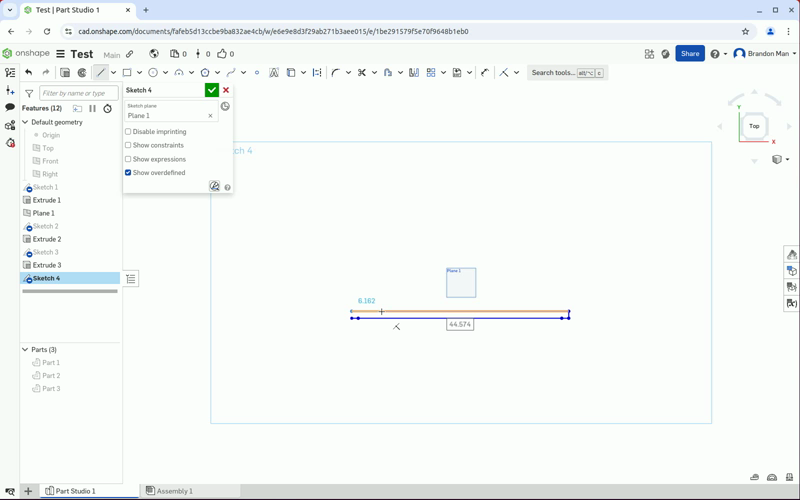
mouse_move(351, 318)
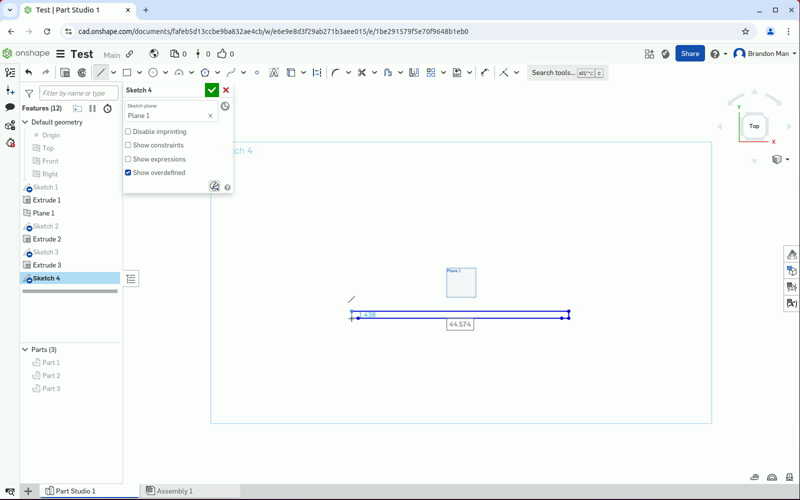
scroll(6)
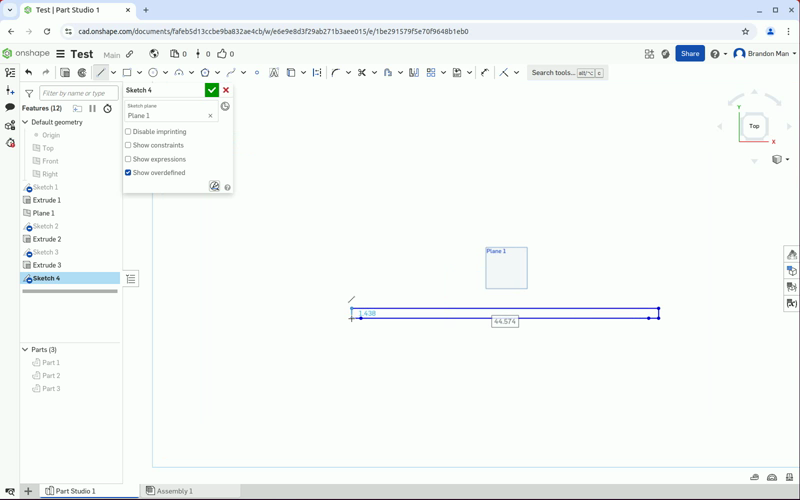
scroll(6)
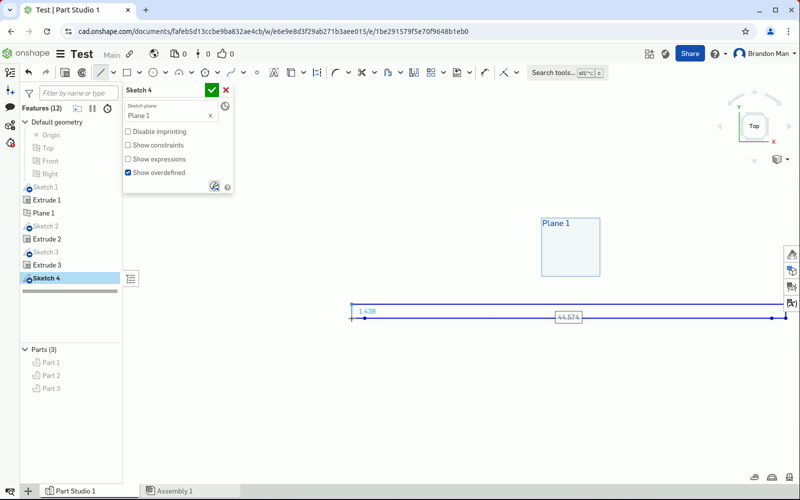
scroll(6)
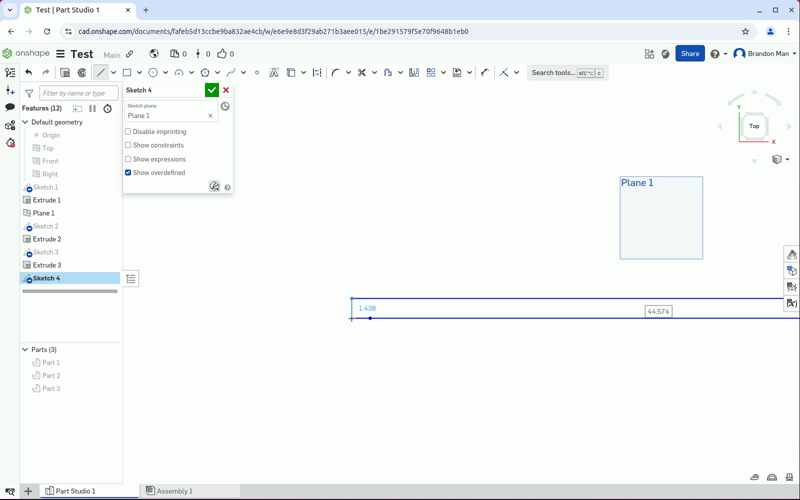
scroll(6)
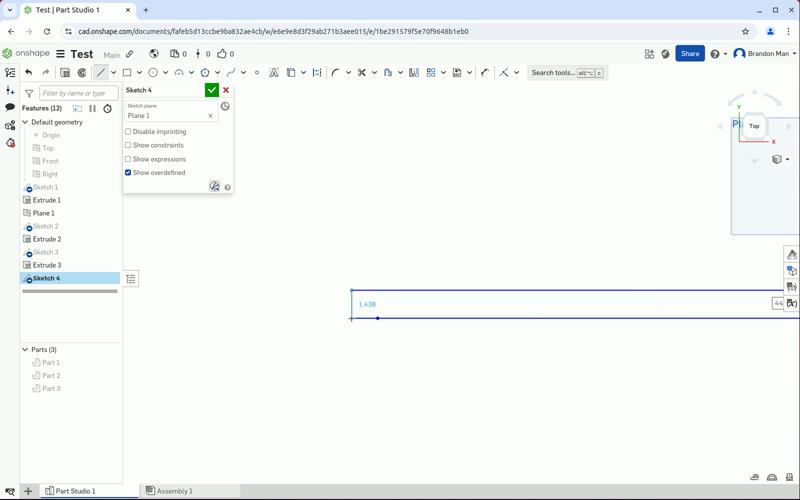
scroll(6)
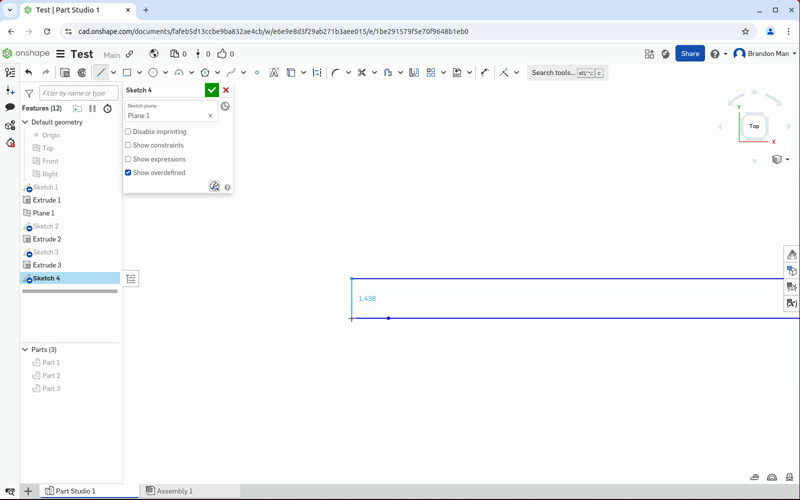
scroll(6)
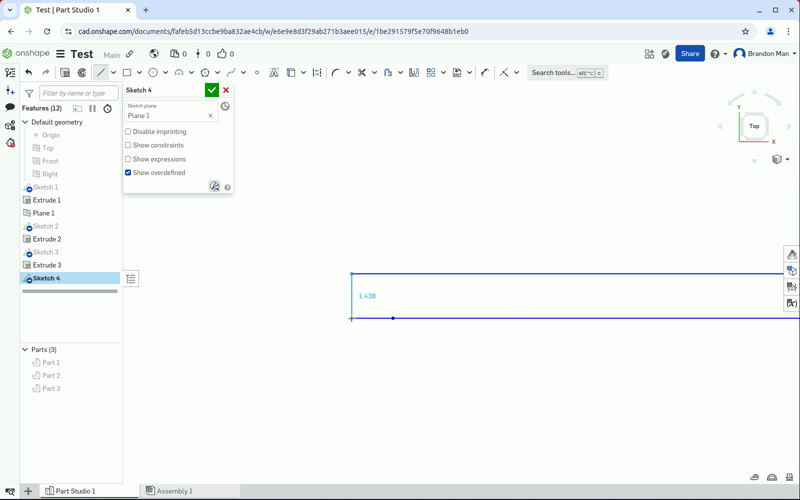
scroll(6)
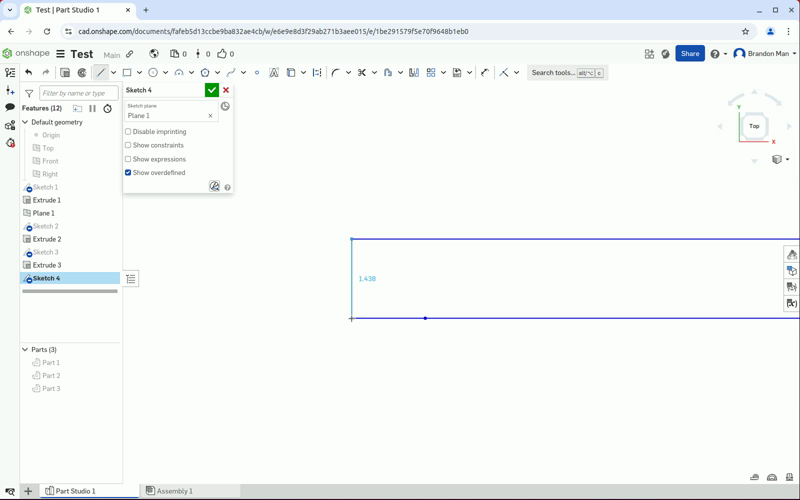
key_up(shift)
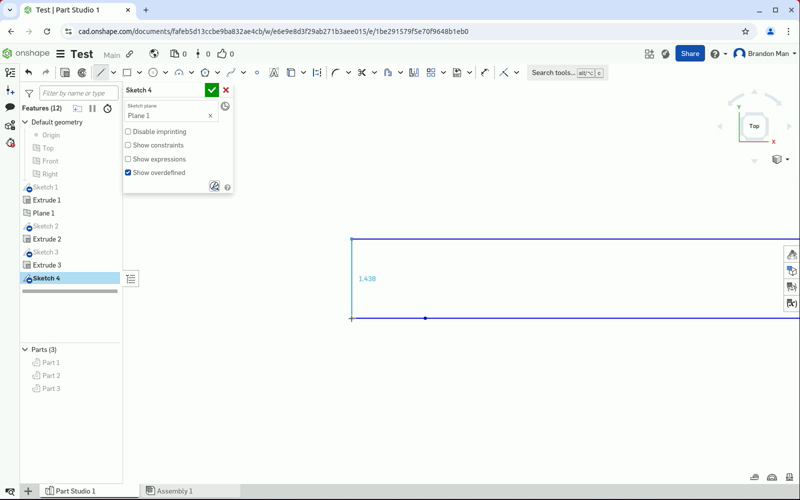
click(351, 318)
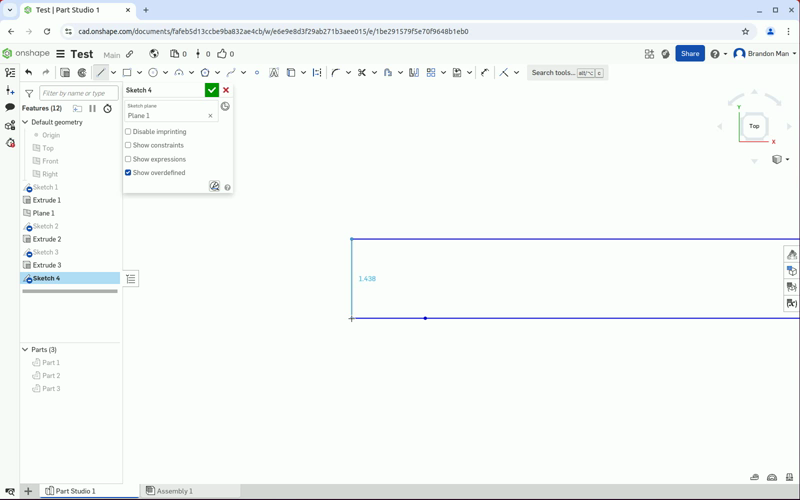
scroll(-6)
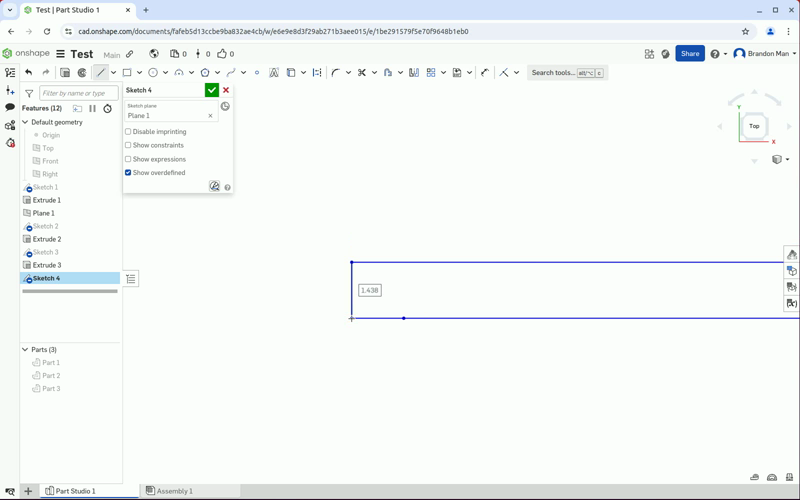
scroll(-6)
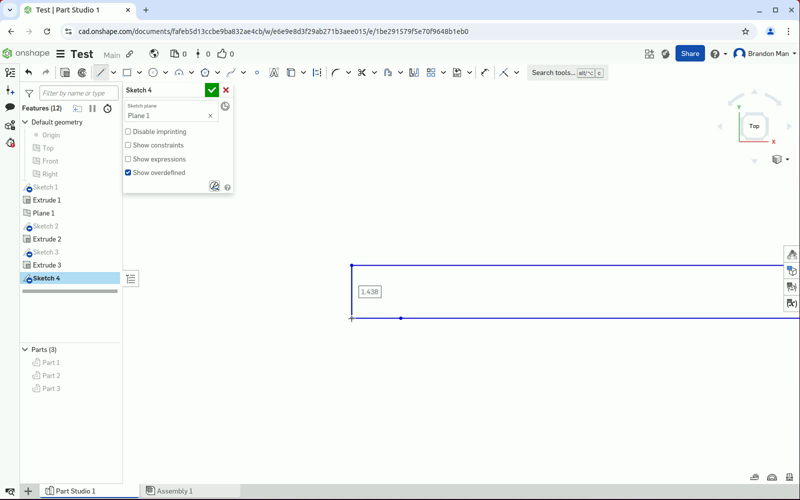
scroll(-6)
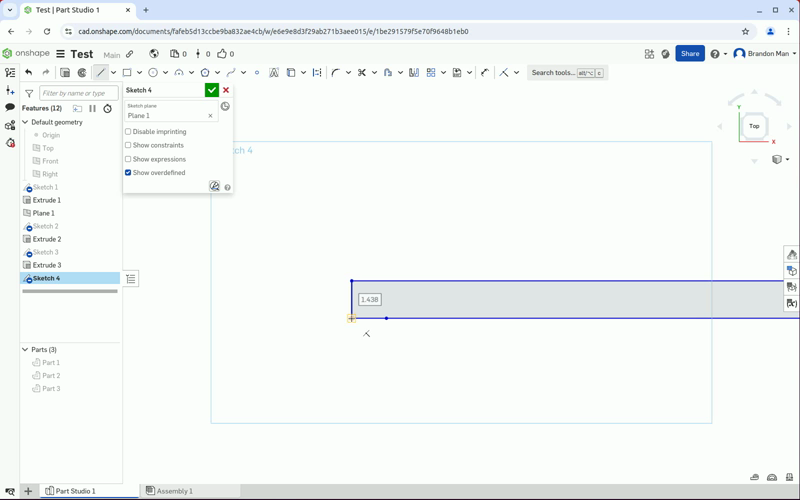
scroll(-6)
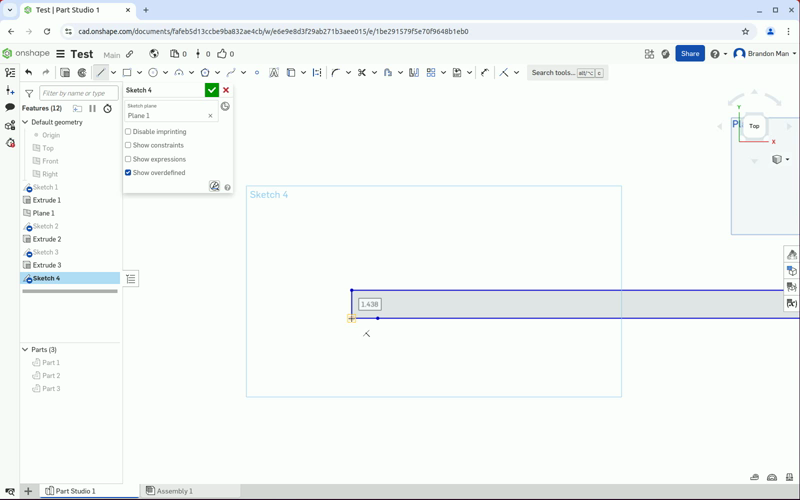
scroll(-6)
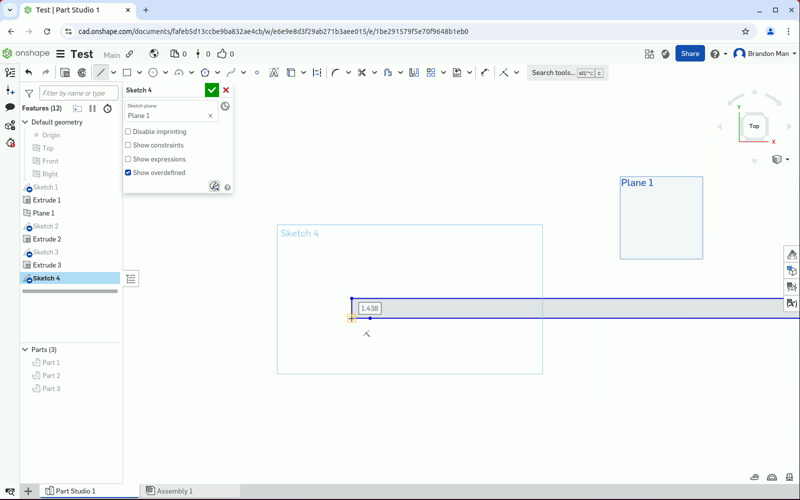
scroll(-6)
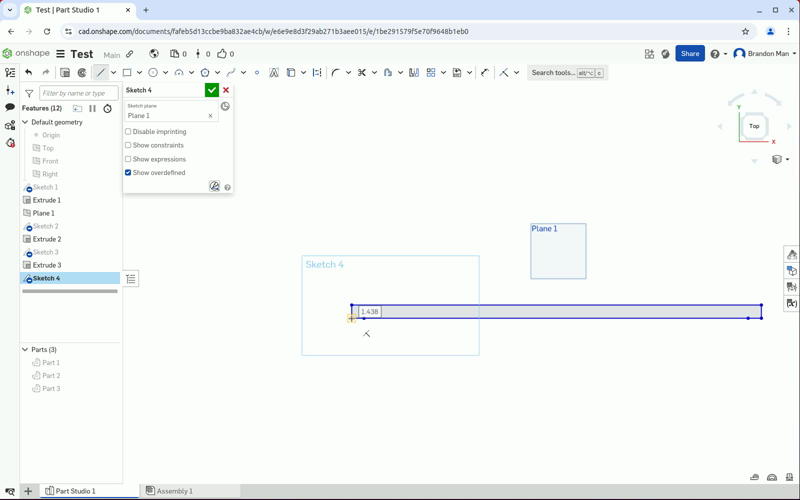
scroll(-6)
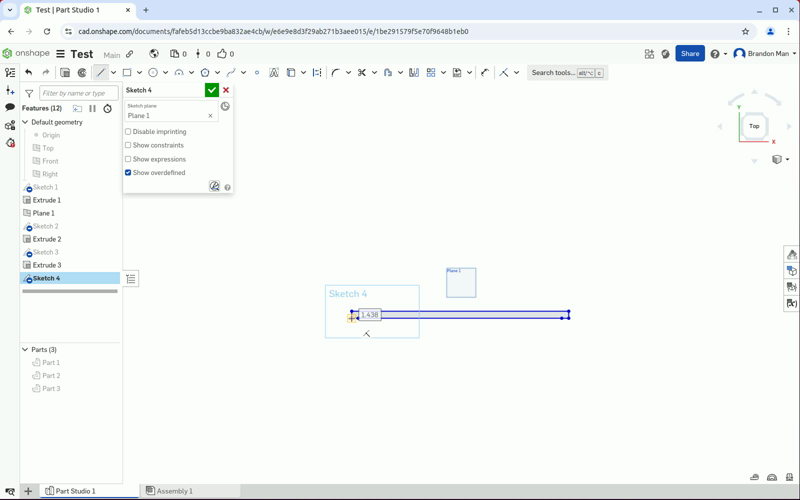
key(esc)
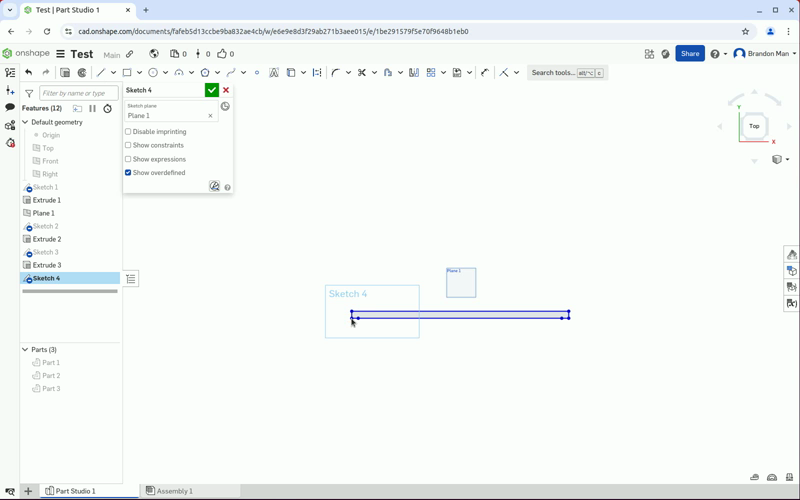
mouse_move(436, 312)
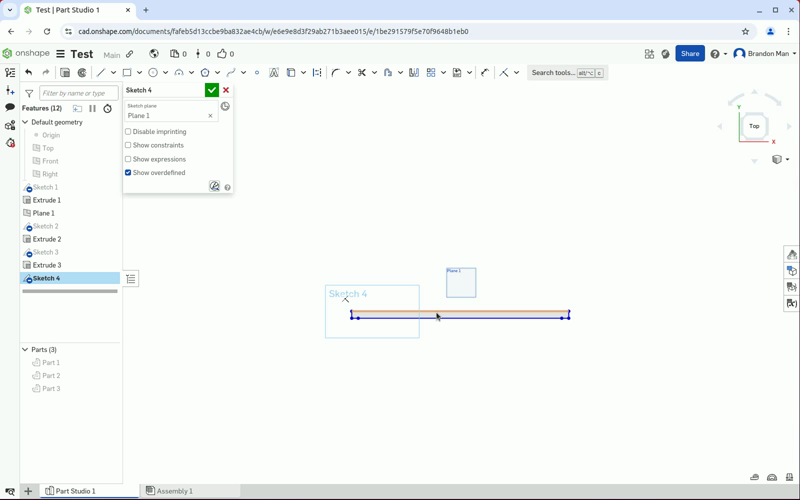
scroll(6)
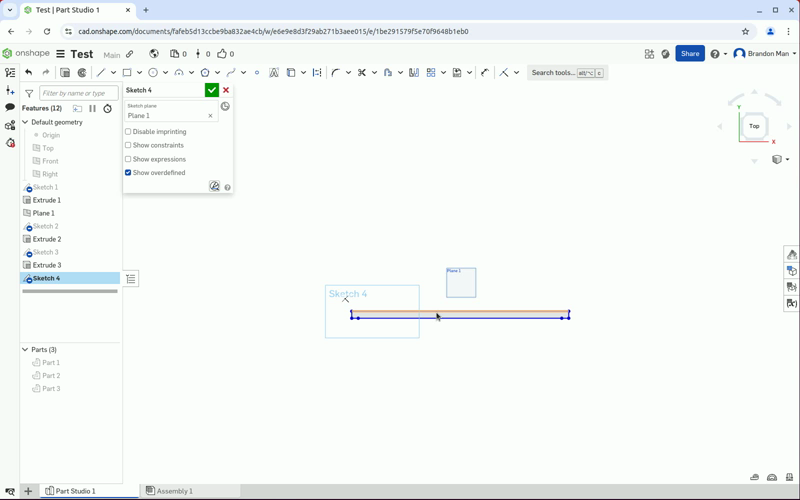
scroll(6)
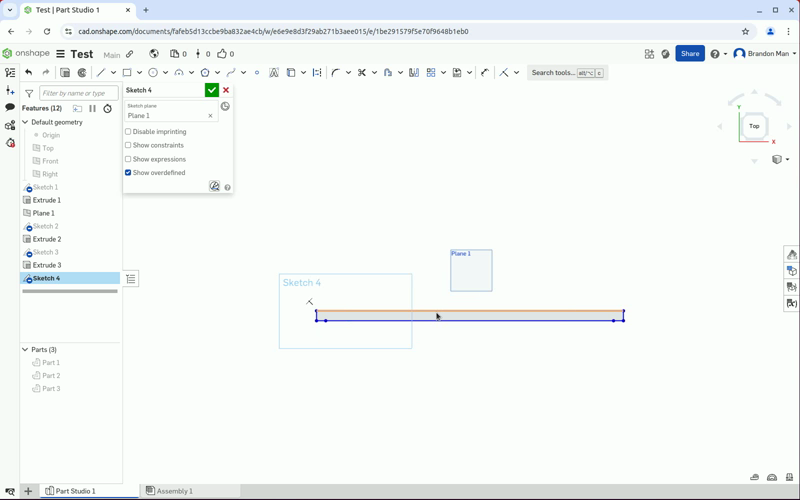
scroll(6)
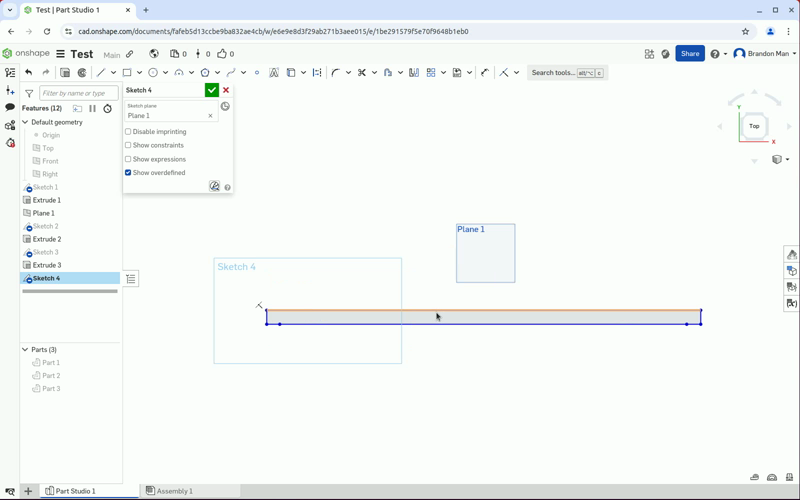
scroll(6)
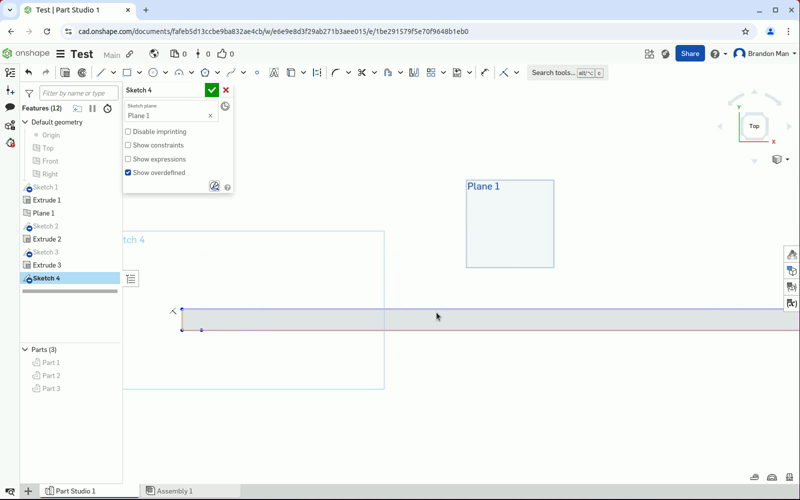
scroll(6)
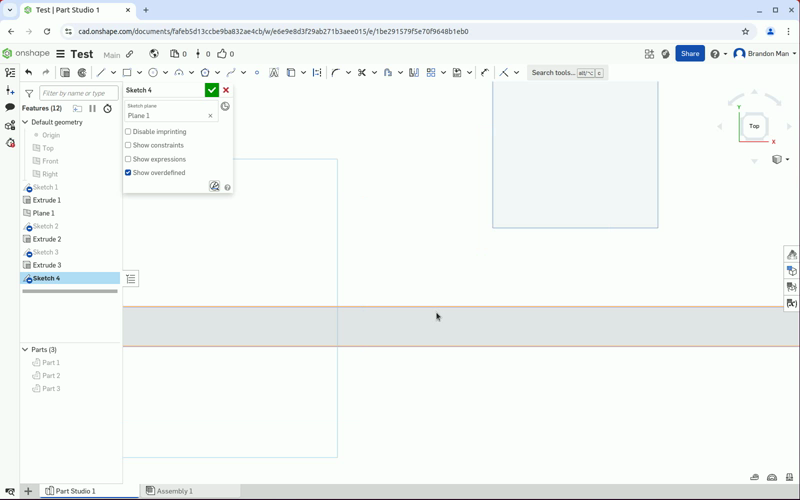
scroll(6)
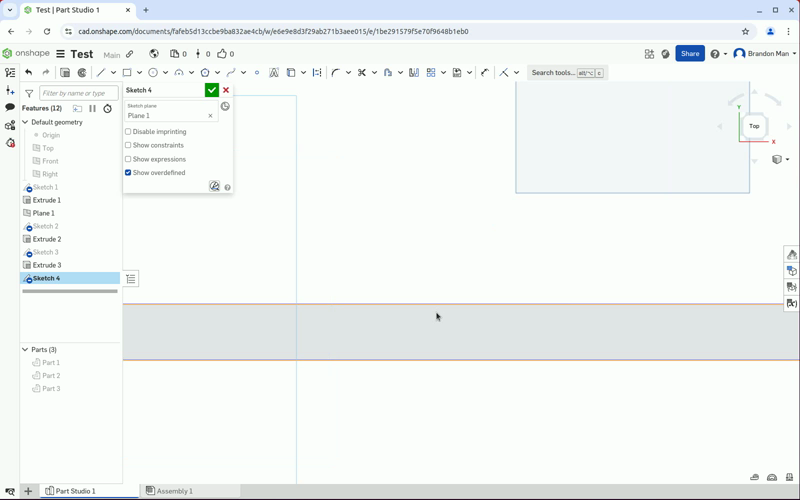
scroll(6)
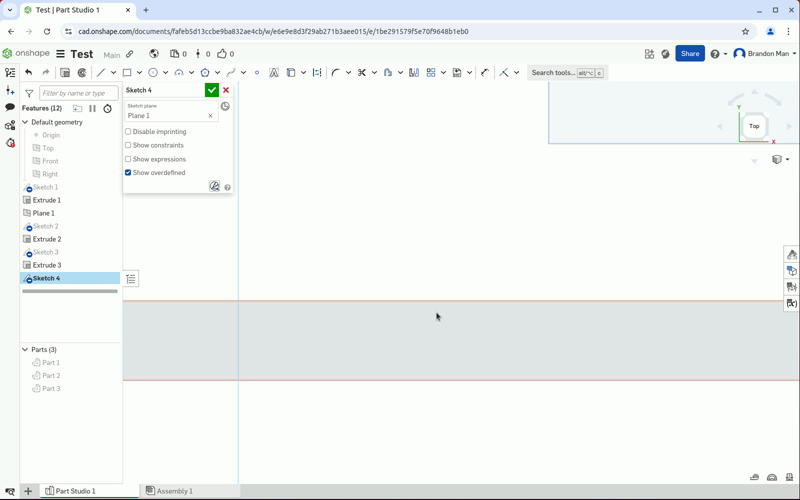
click(436, 312)
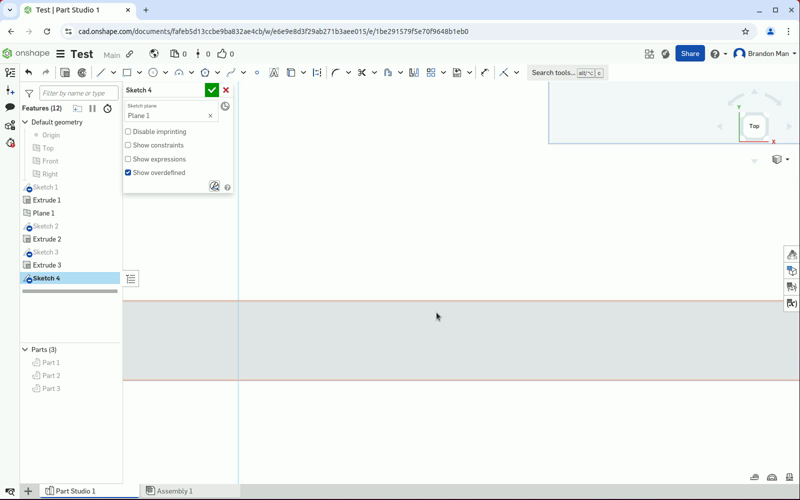
scroll(-6)
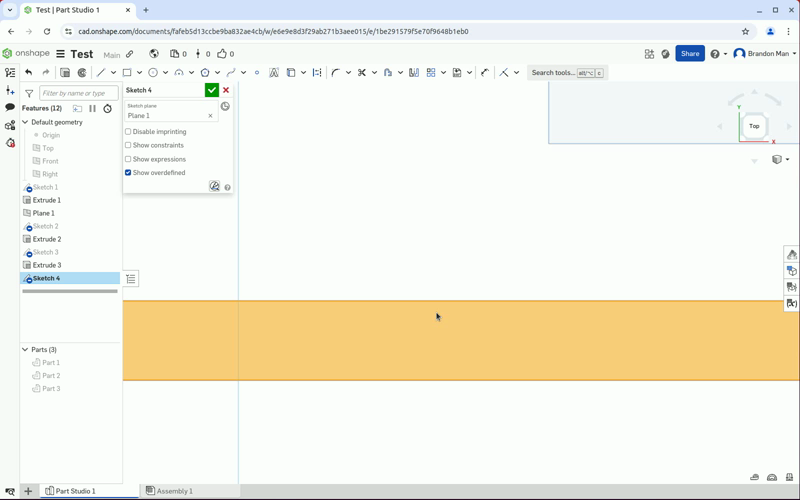
scroll(-6)
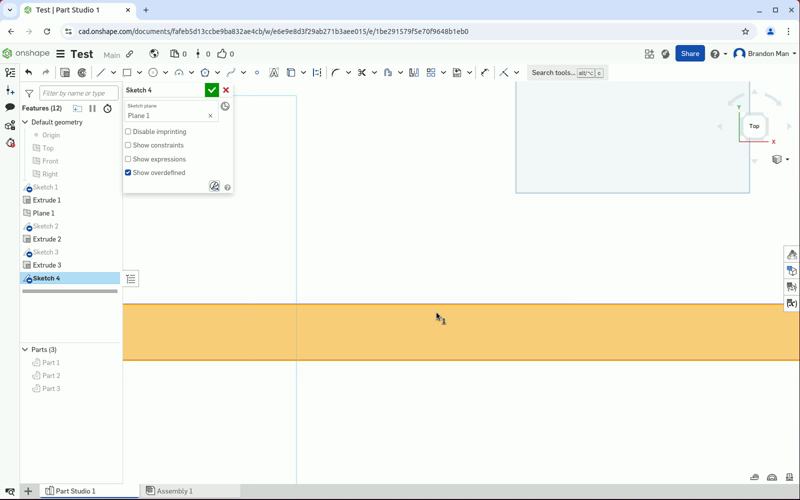
scroll(-6)
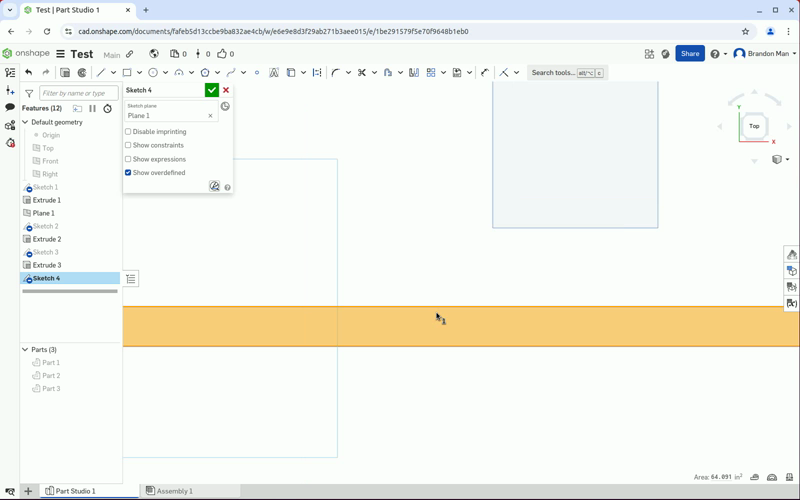
scroll(-6)
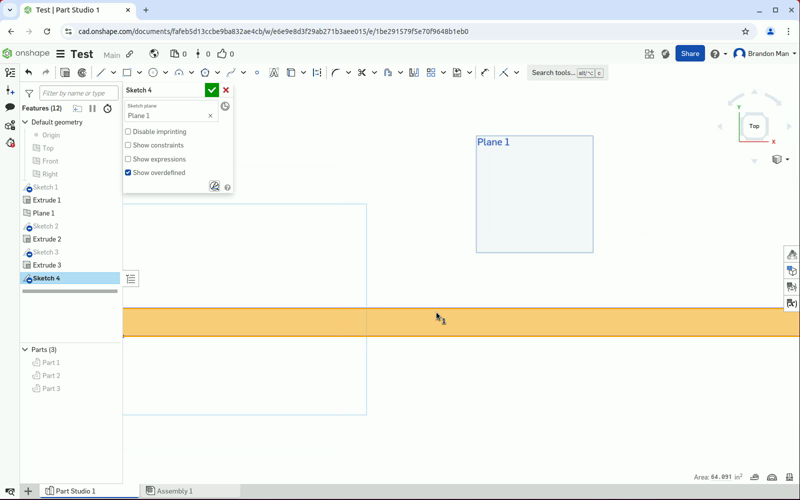
scroll(-6)
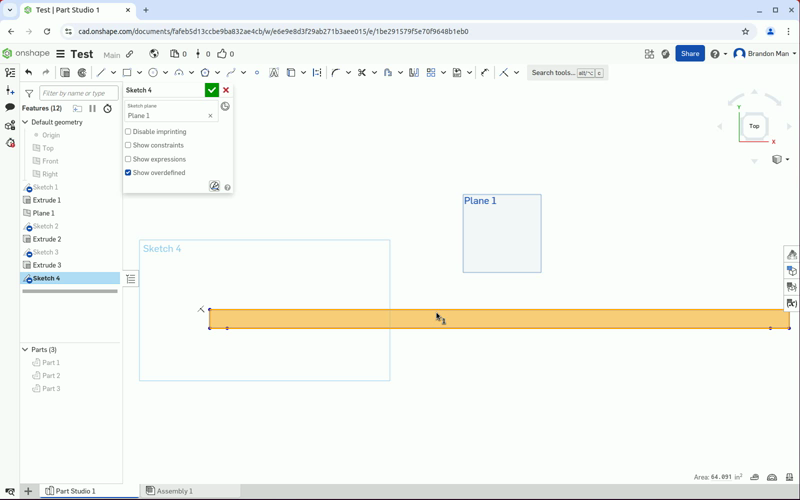
scroll(-6)
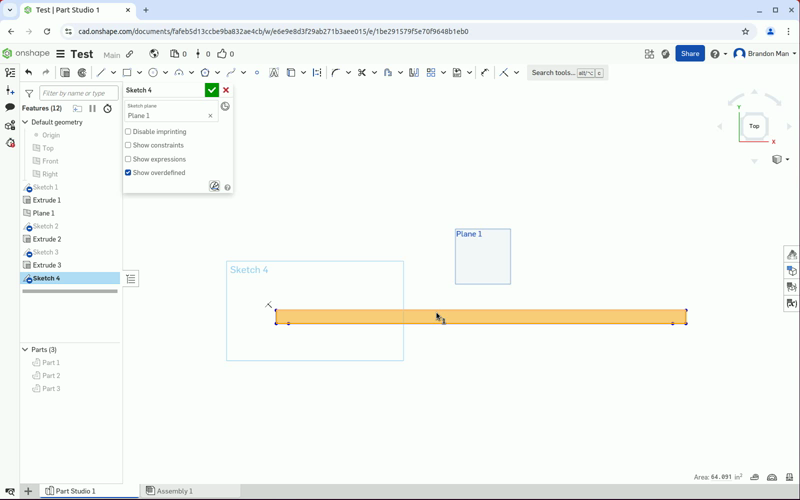
scroll(-6)
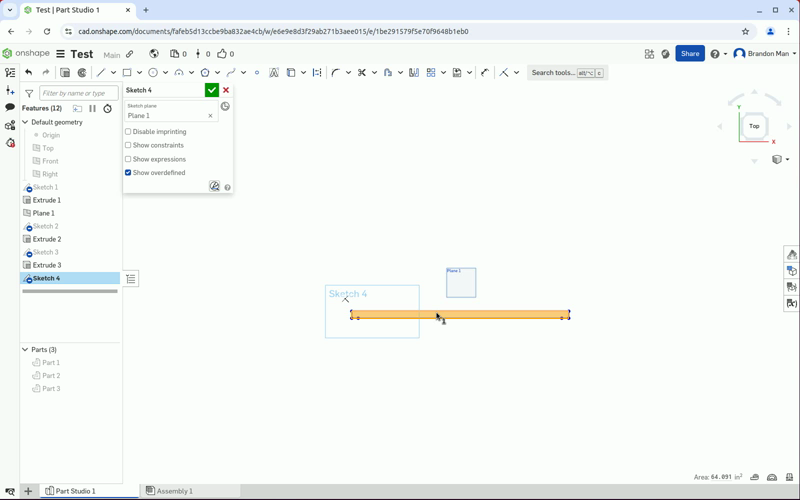
mouse_move(73, 352)
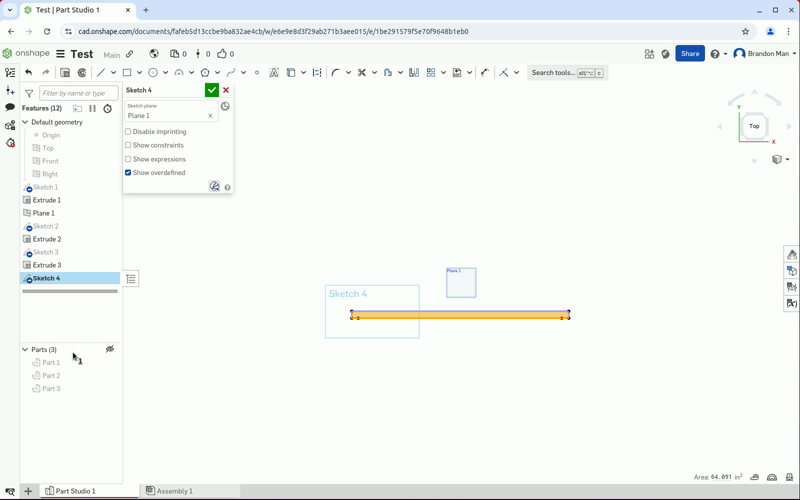
key(shift+y)
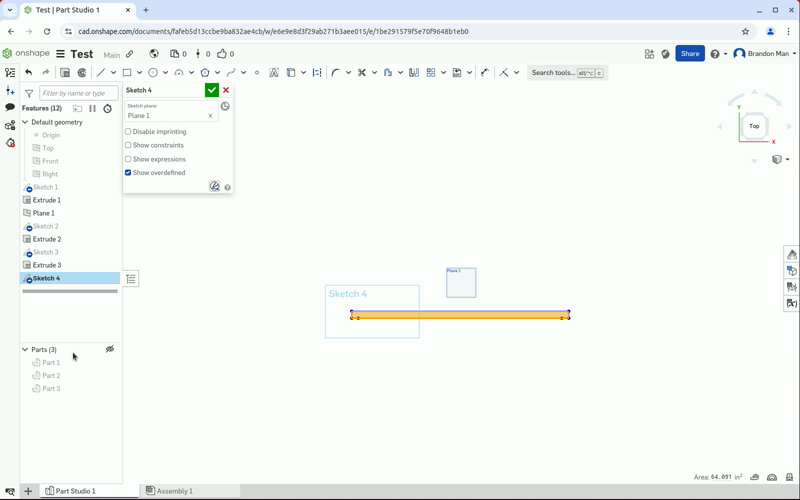
key(shift+e)
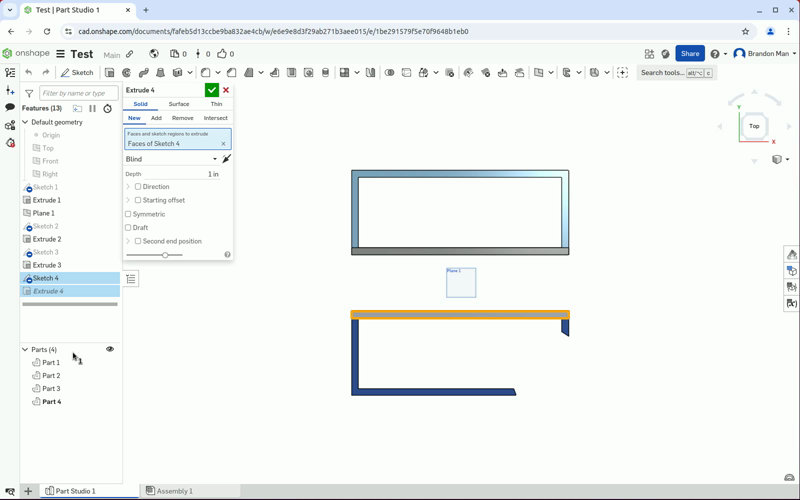
mouse_move(143, 106)
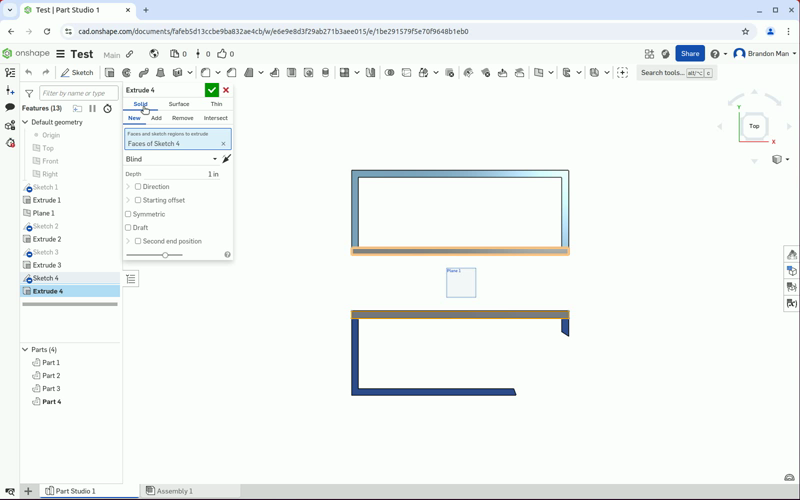
click(143, 106)
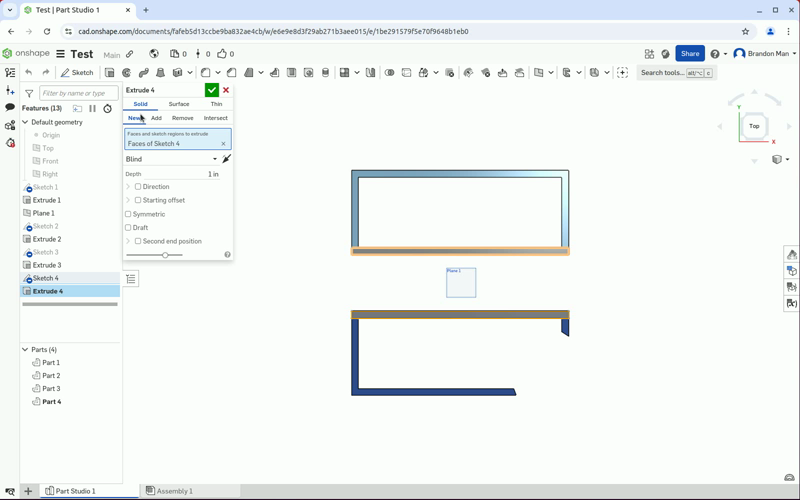
mouse_move(137, 120)
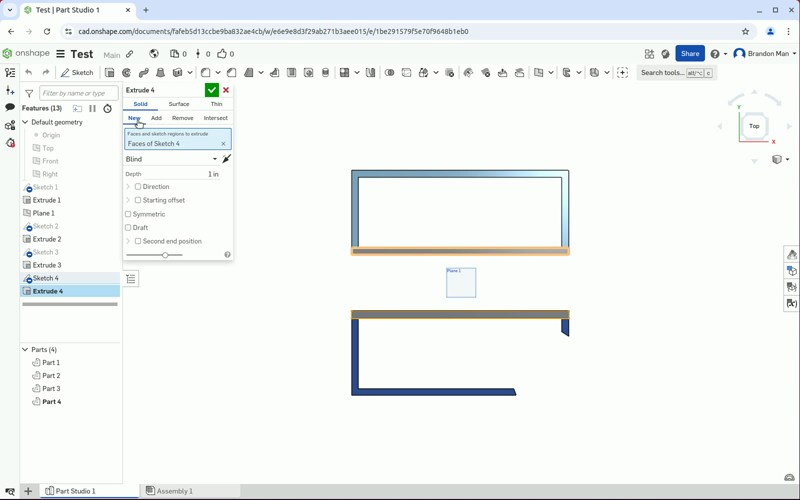
click(137, 120)
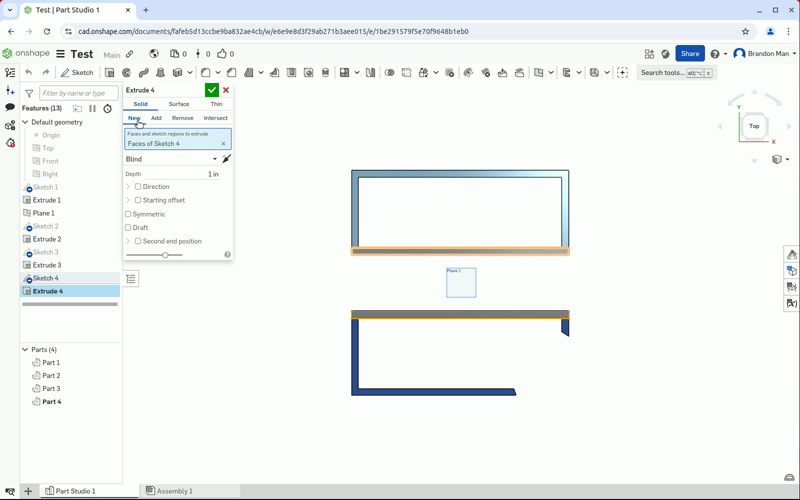
key(tab, 4)
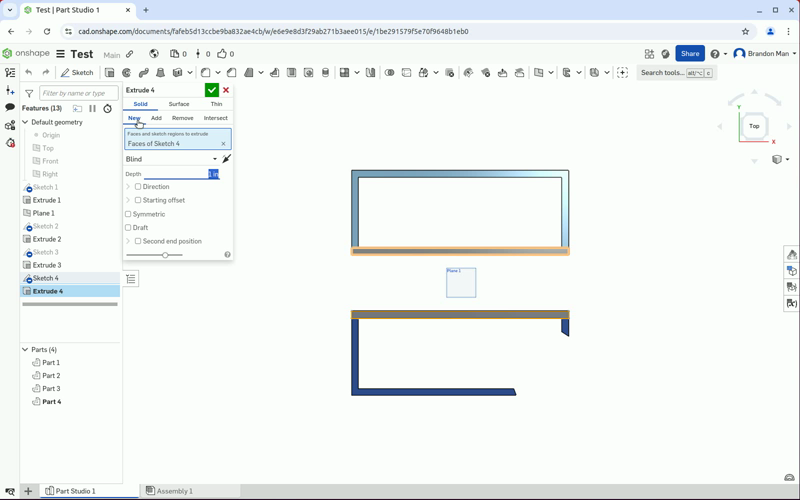
text(3.129)
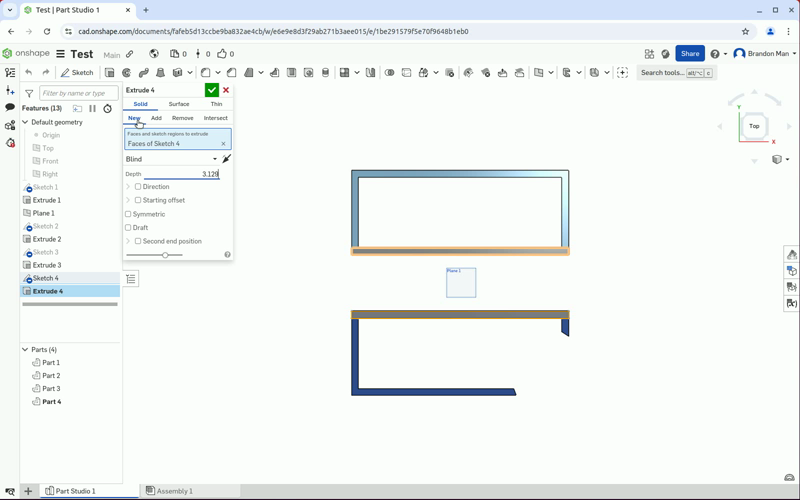
key(enter)
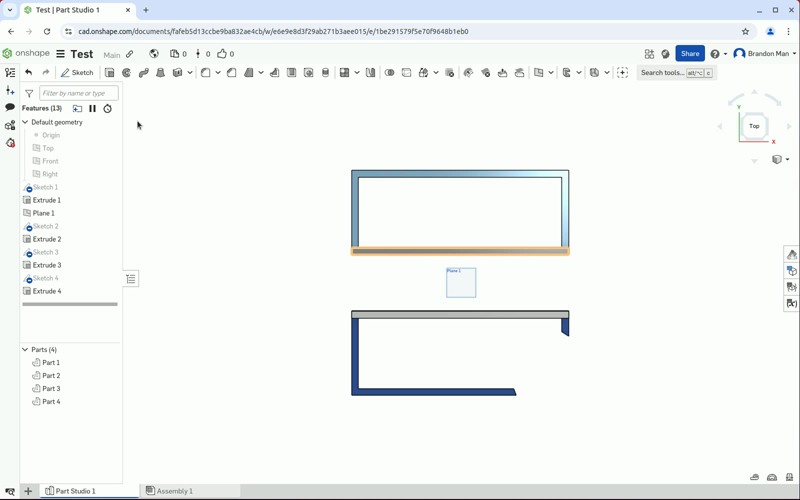
key(shift+h)
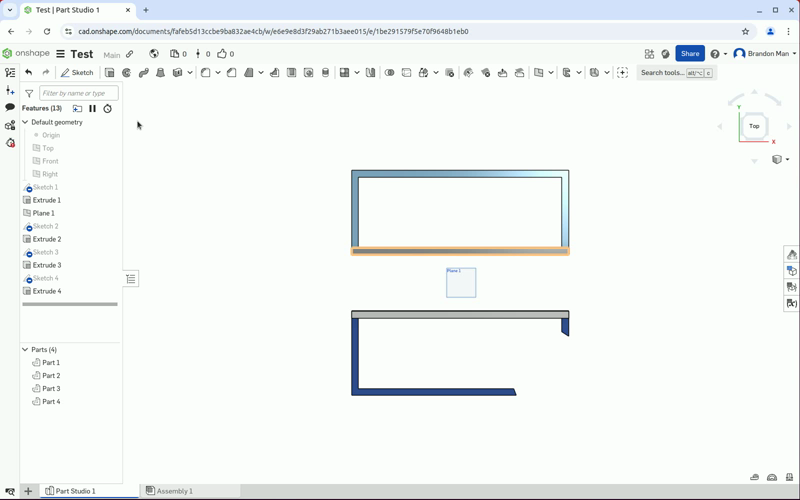
key(shift+h)
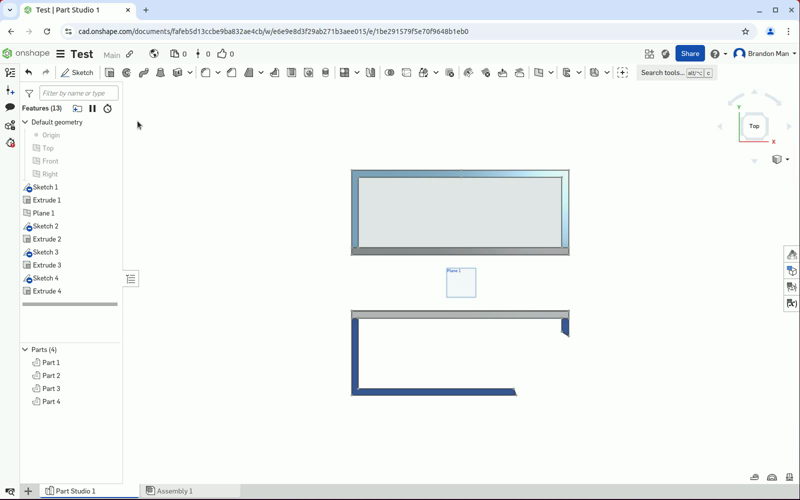
key(shift+7)
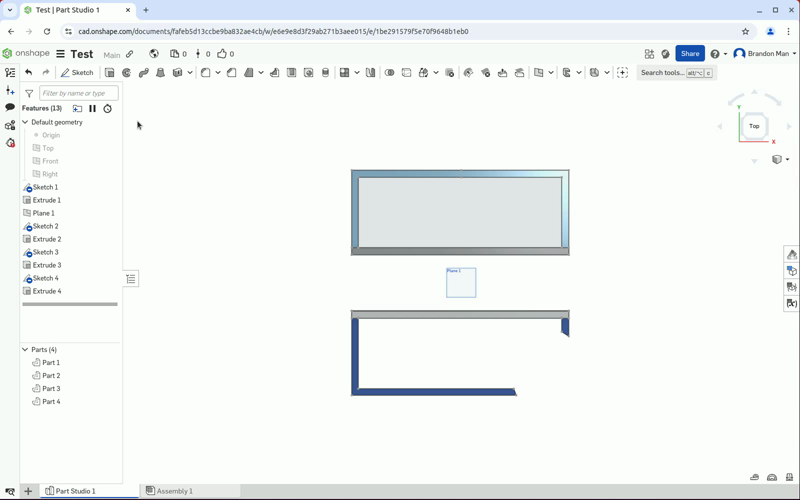
key(up, 3)
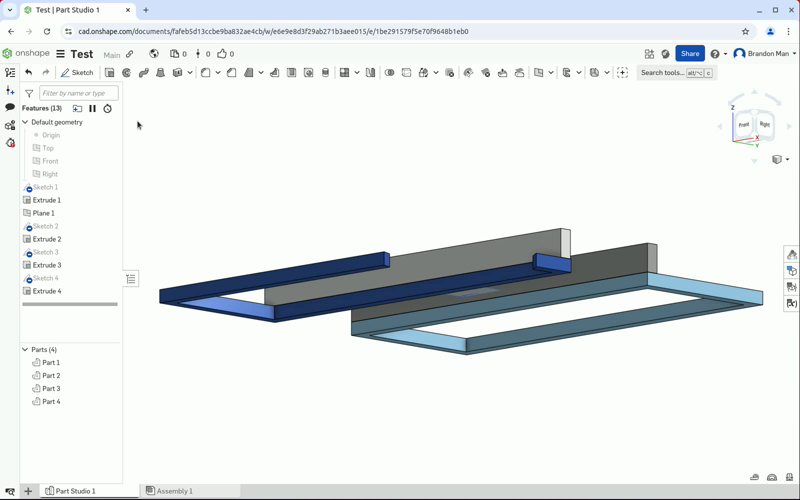
key(left, 3)
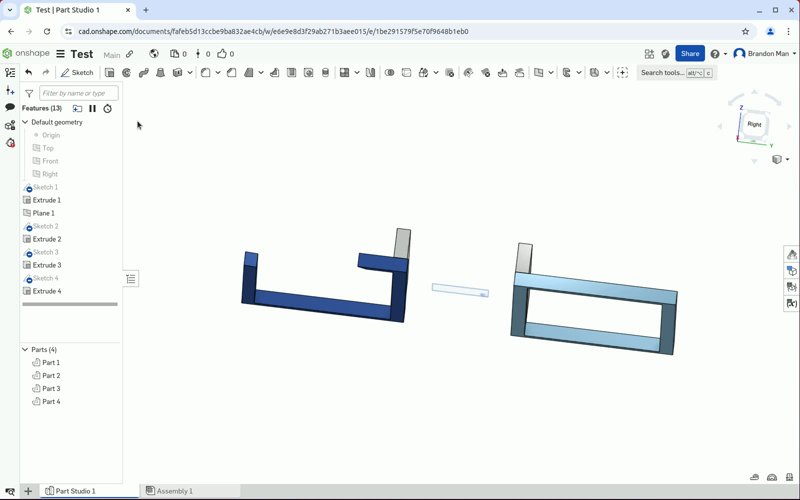
key(right, 3)
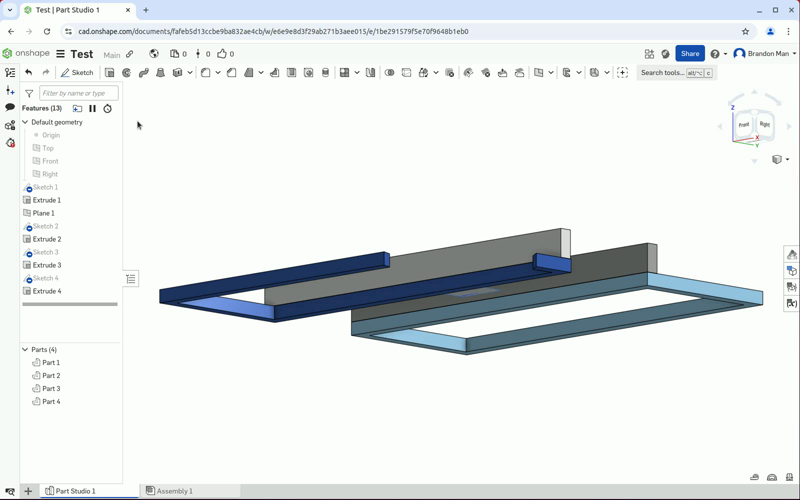
key(down, 3)
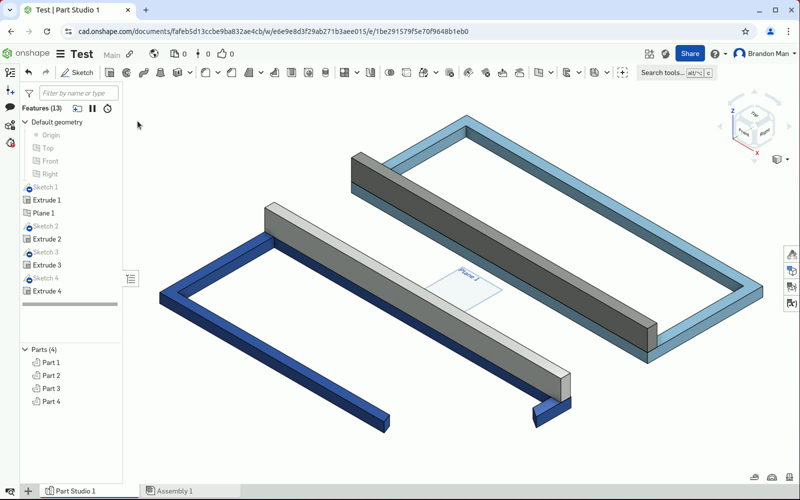
mouse_move(73, 189)
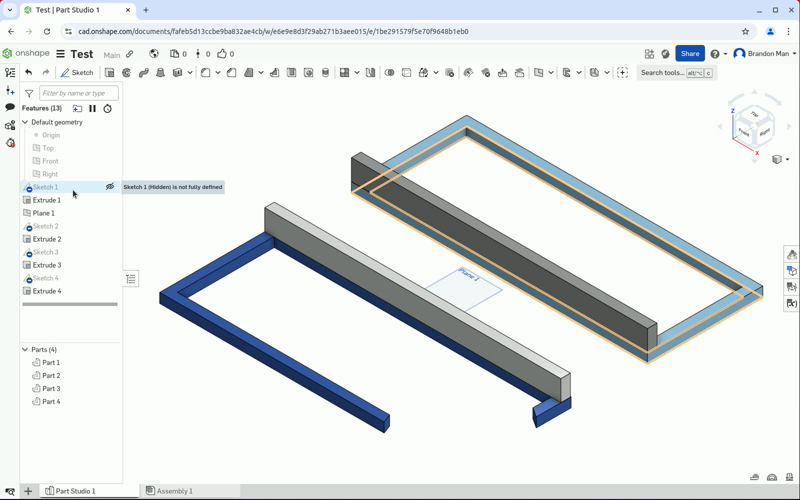
click(73, 189)